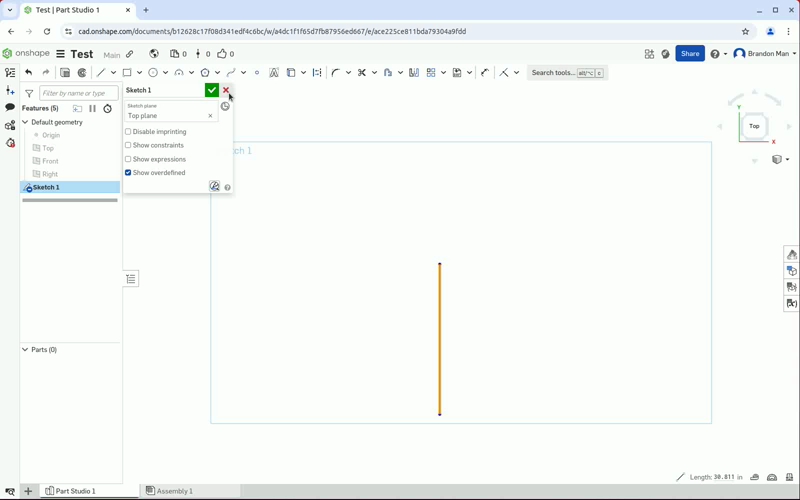
key(shift+h)
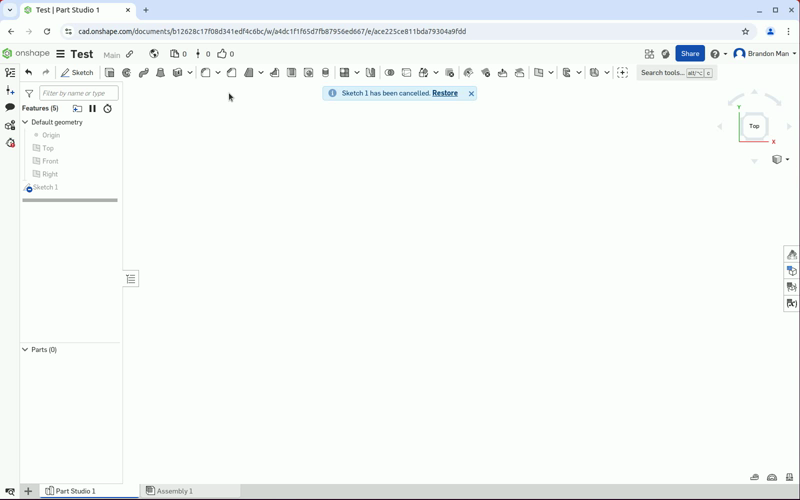
mouse_move(73, 352)
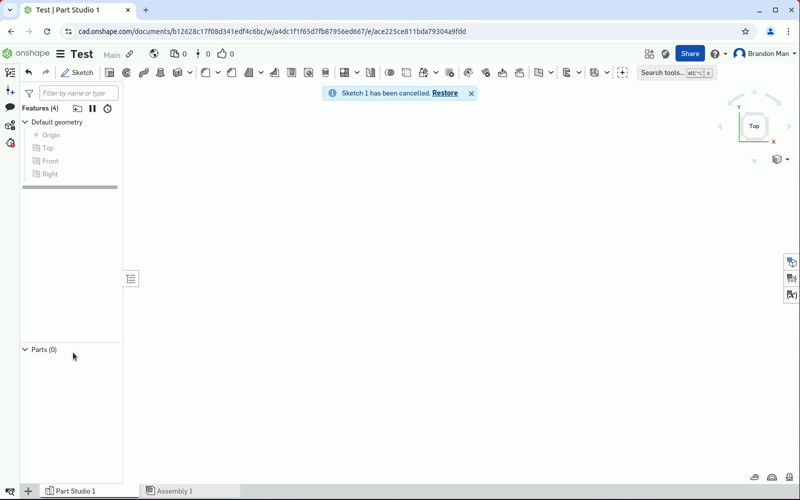
key(y)
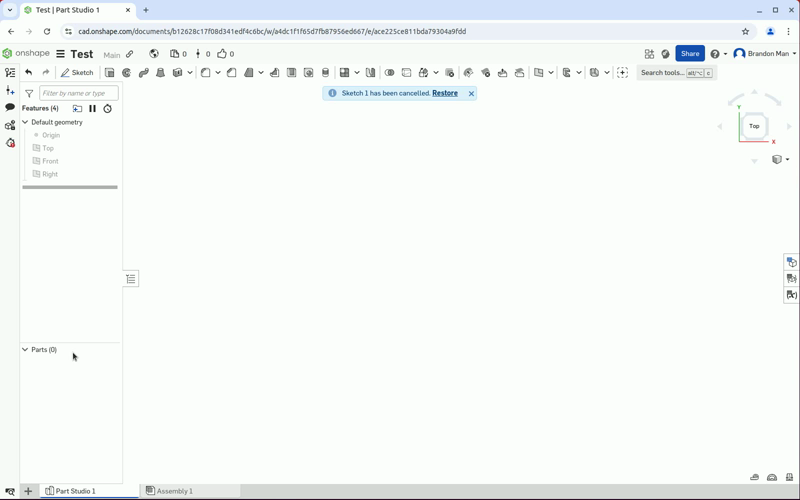
key(shift+p)
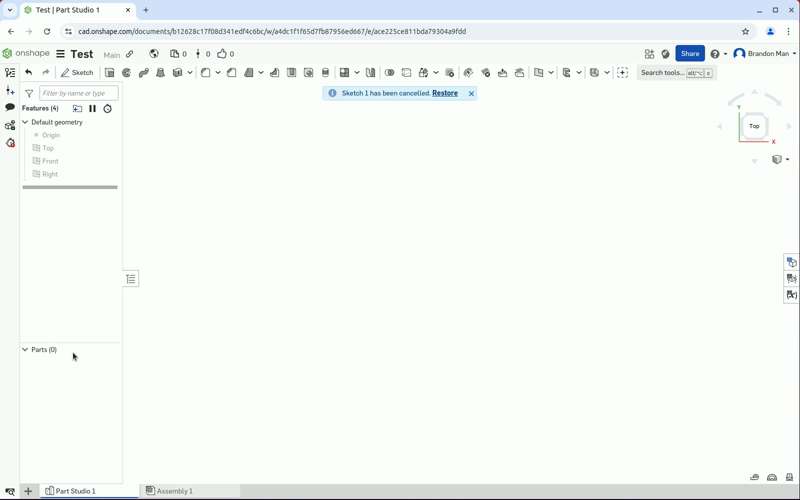
key(space)
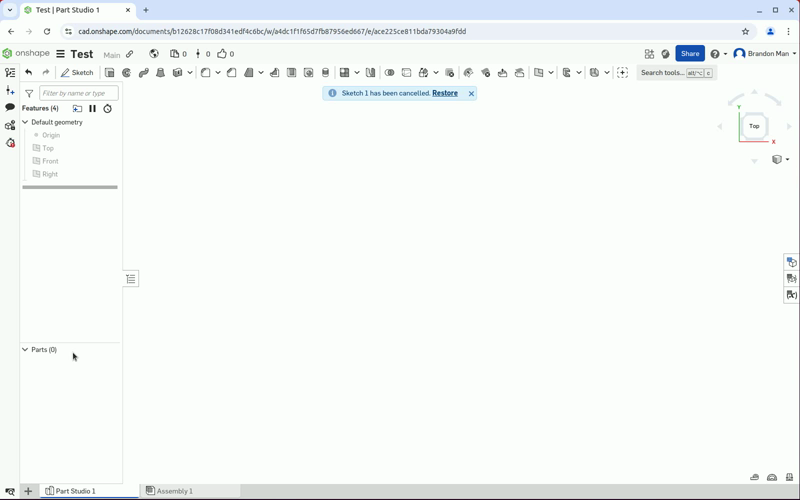
key_down(shift)
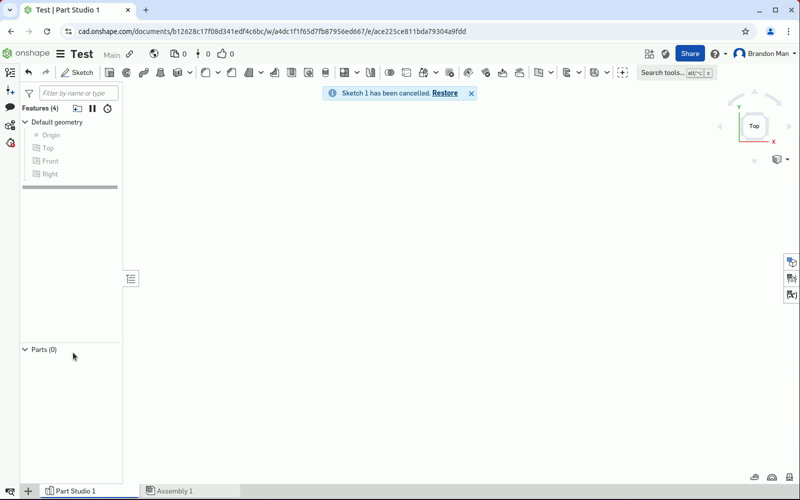
key(up)
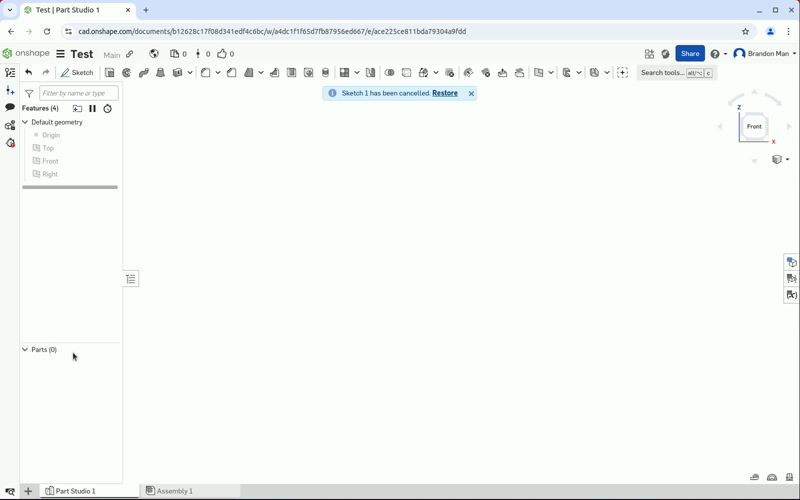
key_up(shift)
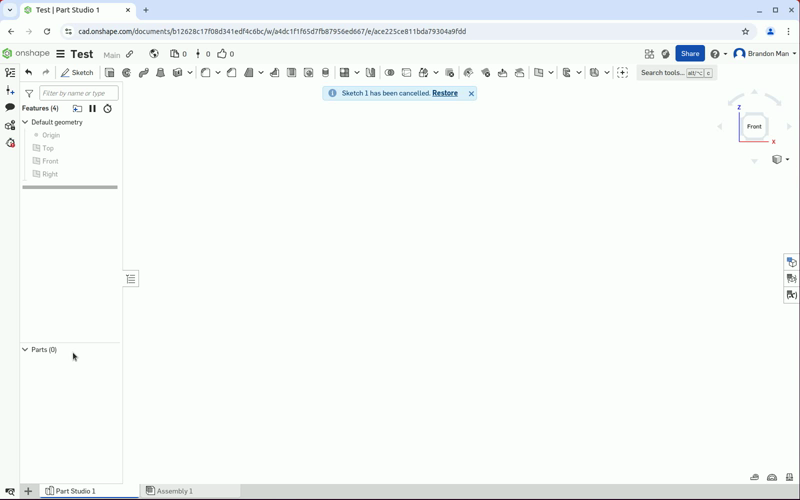
key(space)
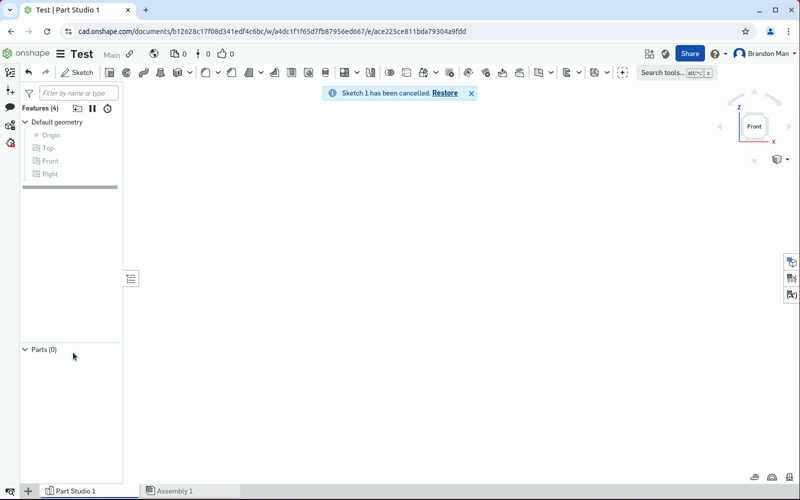
key_down(shift)
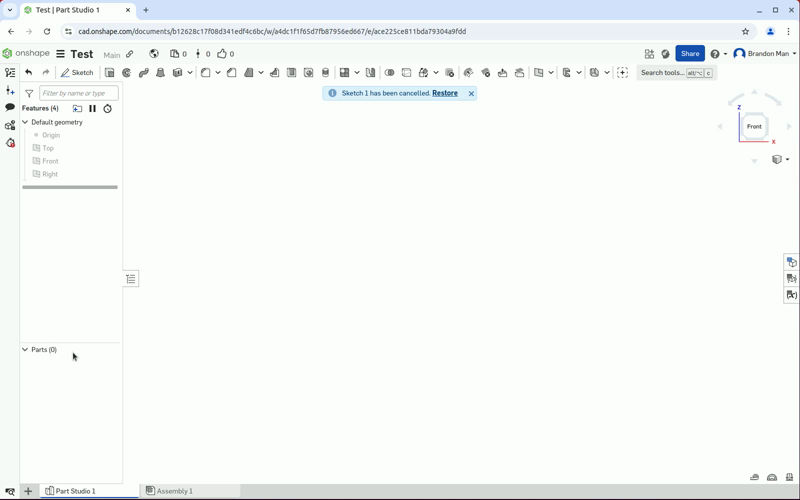
key(left)
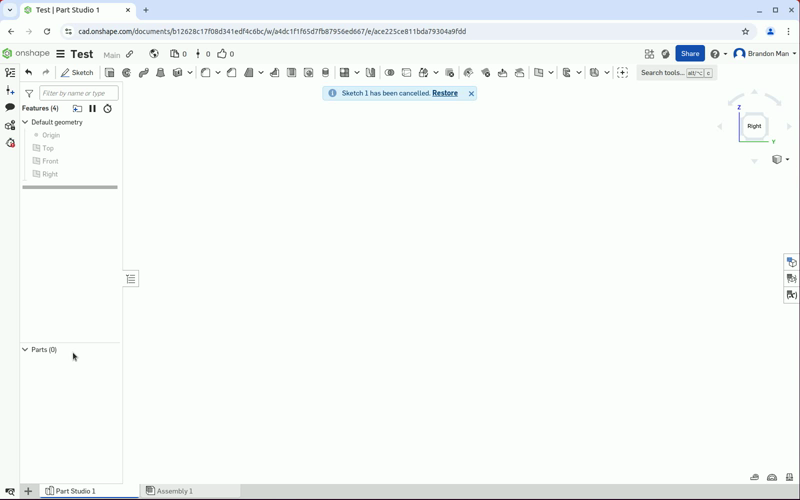
key_up(shift)
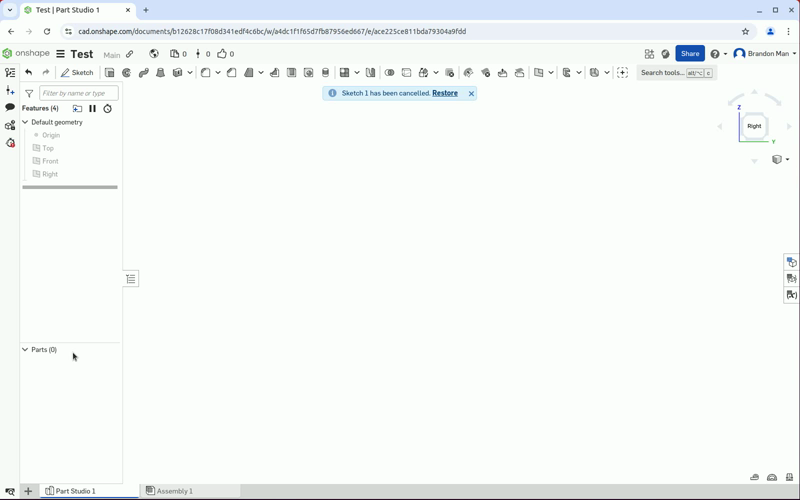
mouse_move(73, 352)
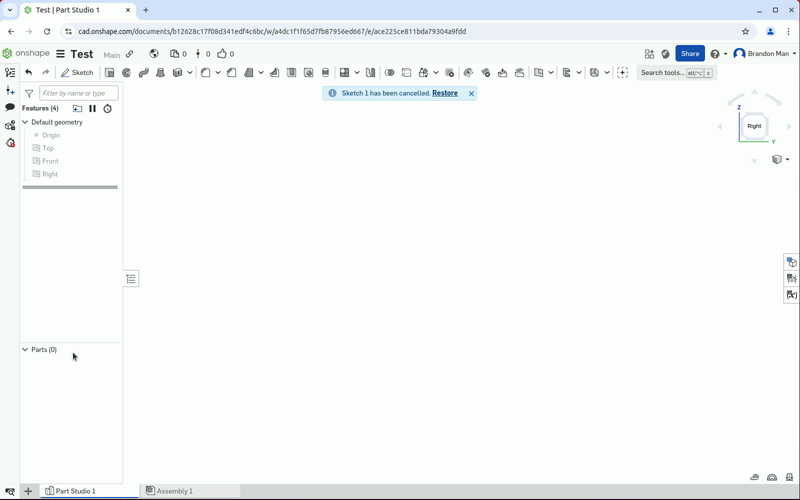
key(shift+y)
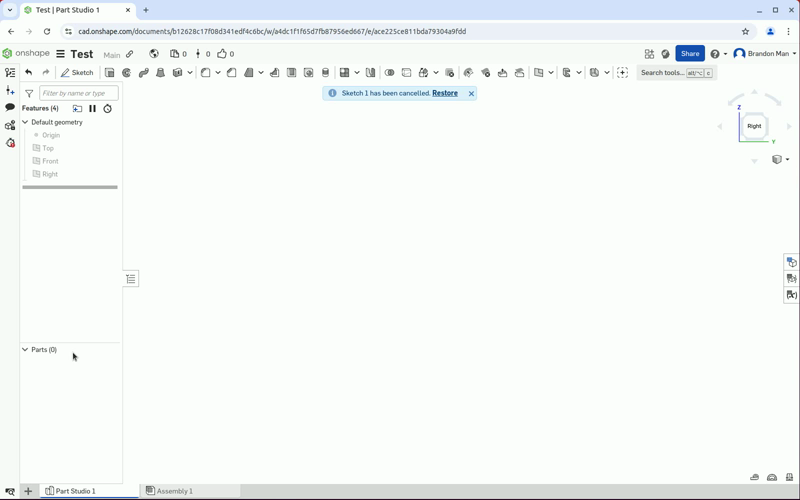
key(shift+s)
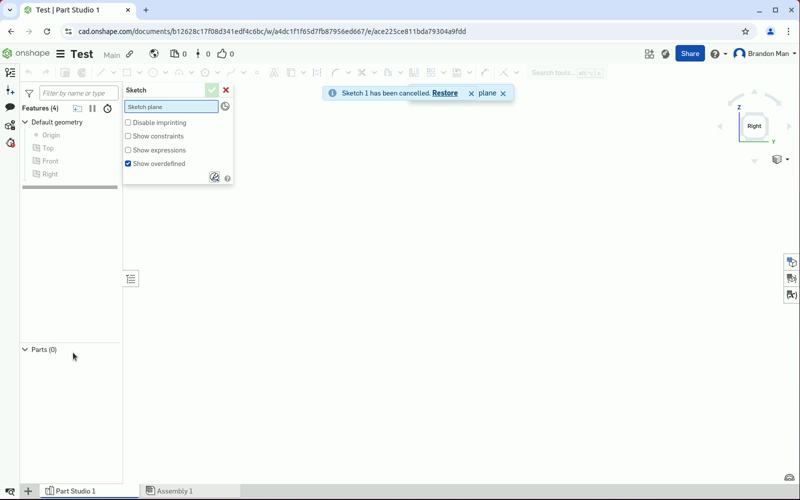
mouse_move(73, 176)
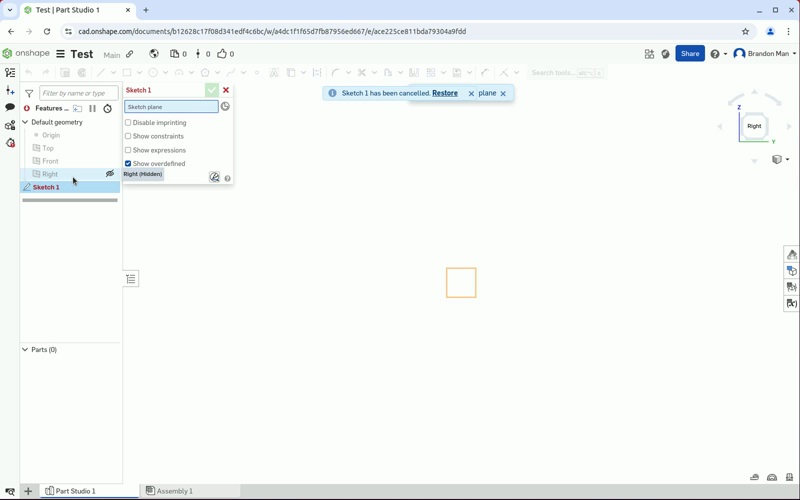
click(73, 176)
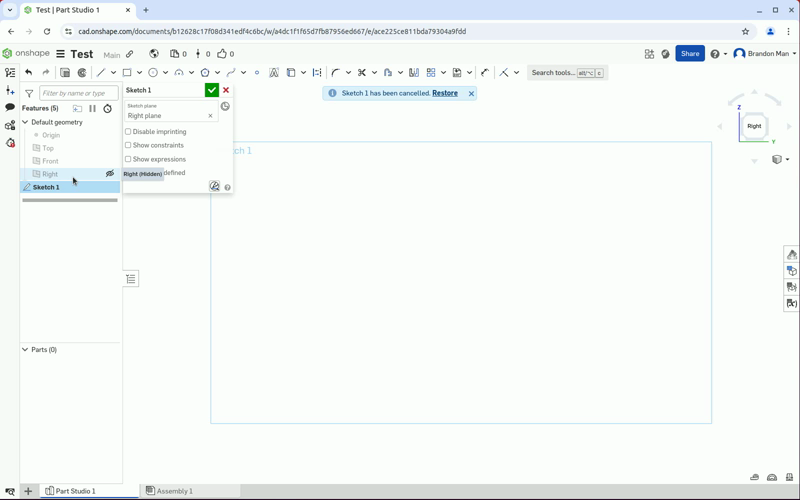
mouse_move(73, 352)
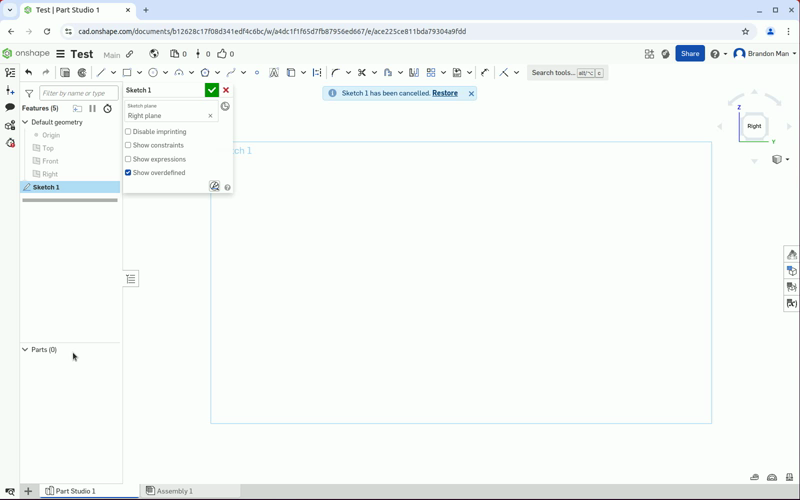
key(y)
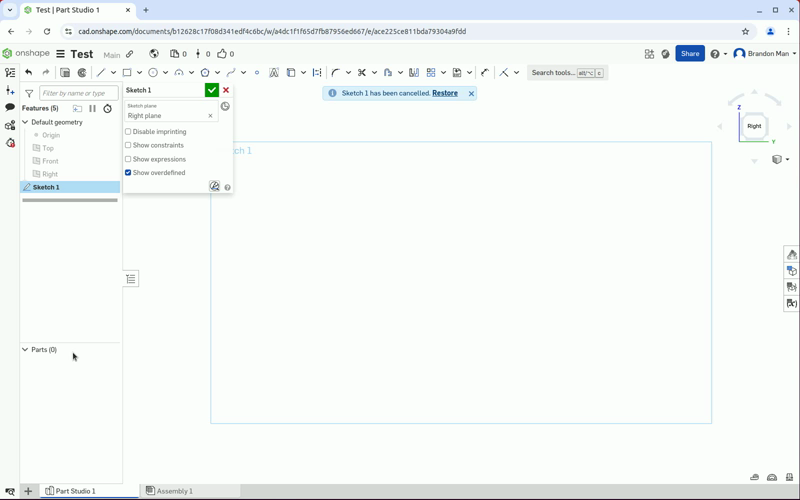
key(l)
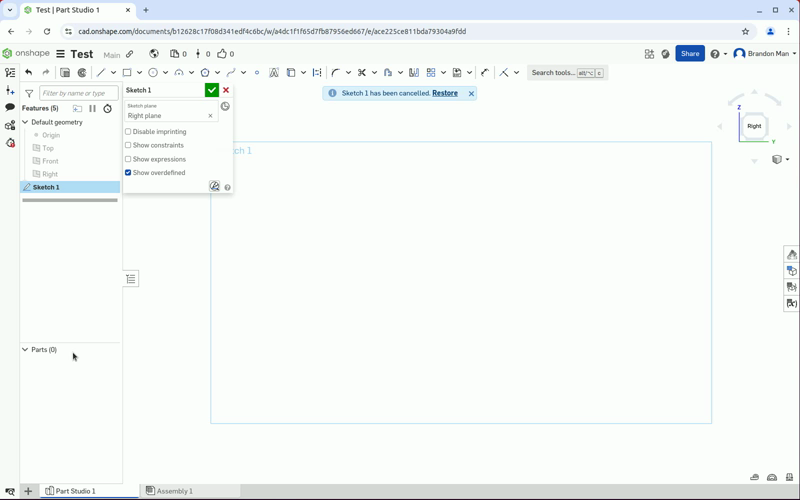
key_down(shift)
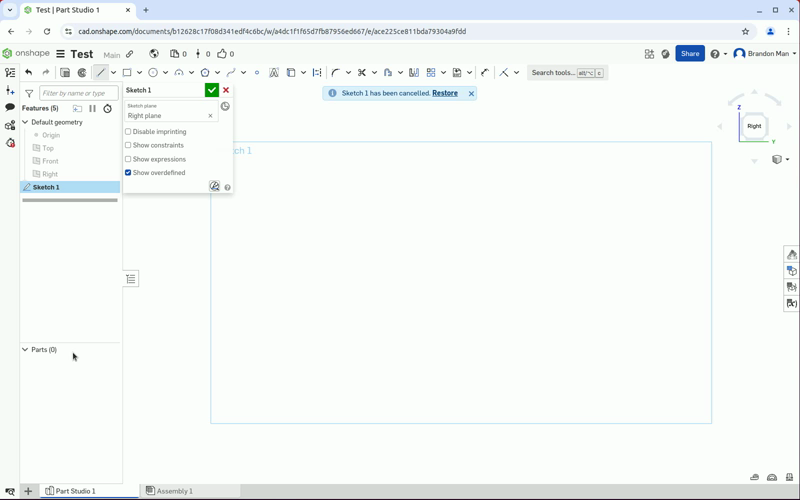
mouse_move(446, 282)
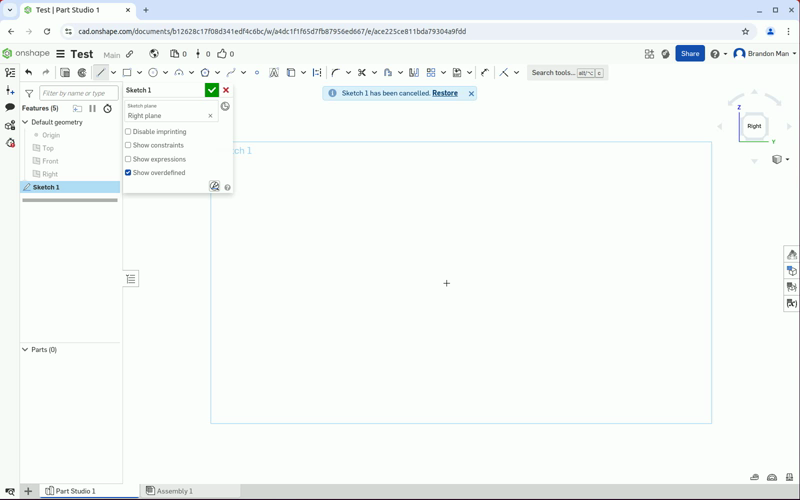
click(446, 282)
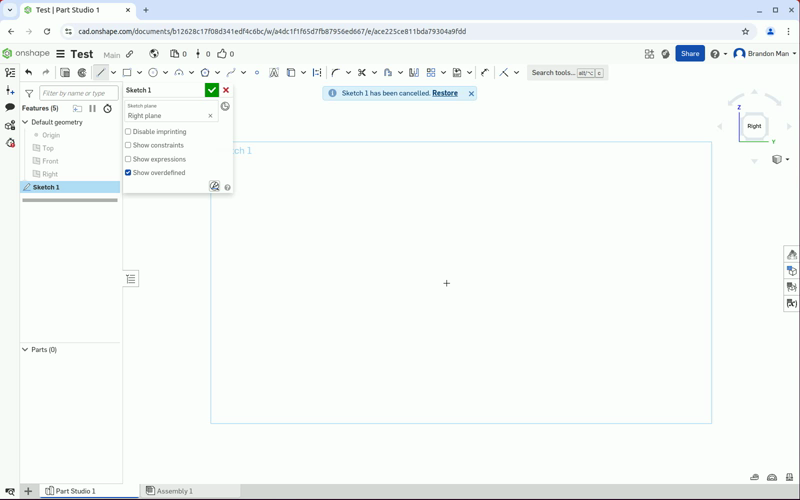
key_up(shift)
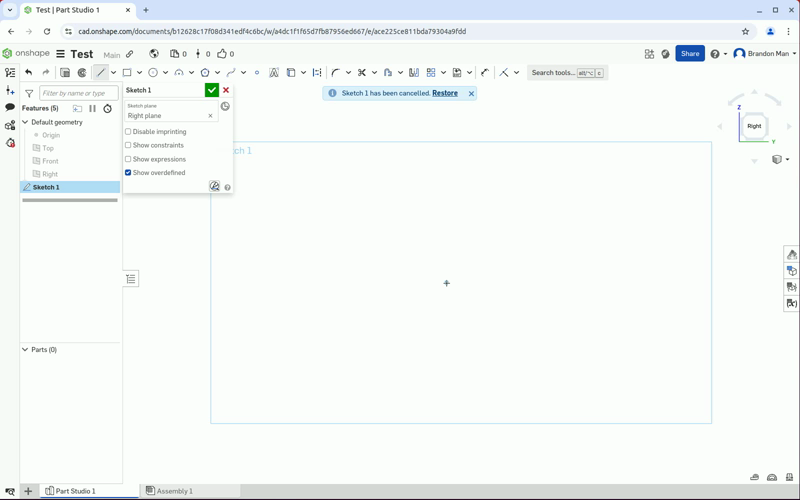
key_down(shift)
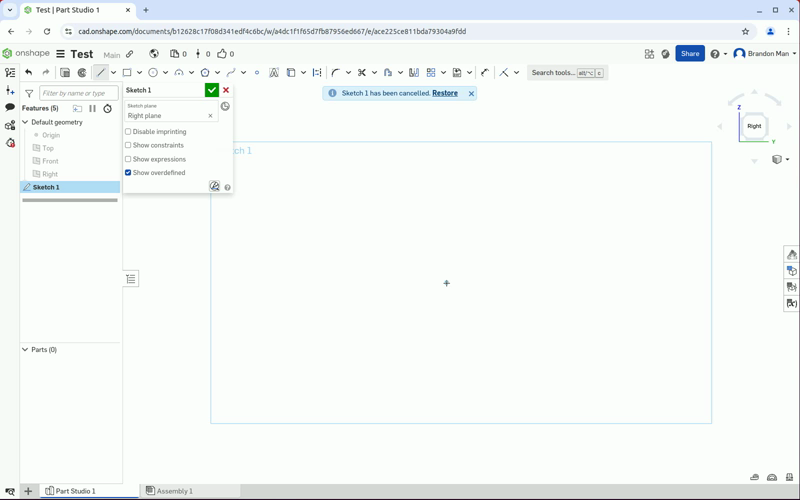
mouse_move(476, 282)
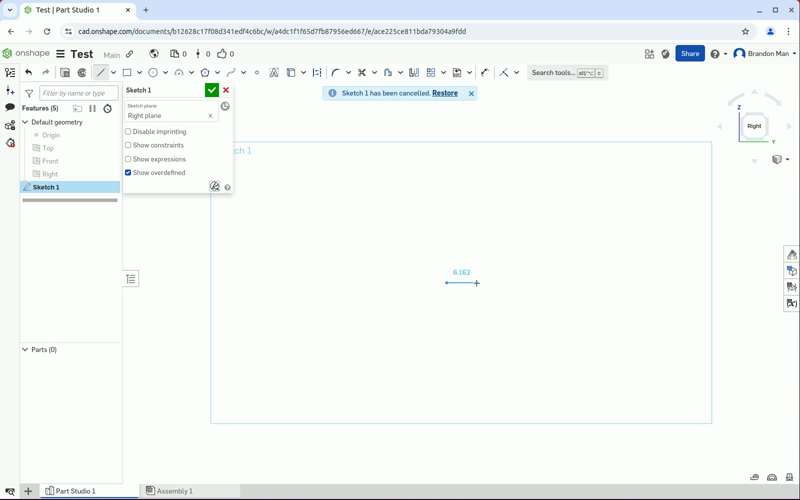
mouse_move(459, 282)
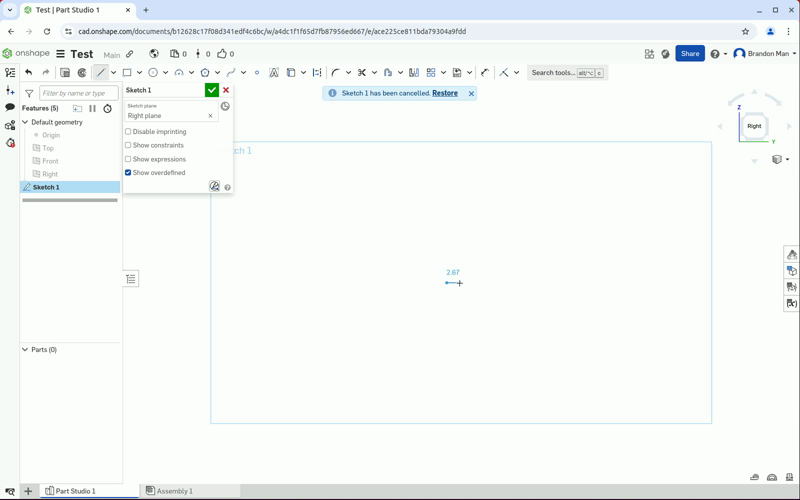
click(459, 282)
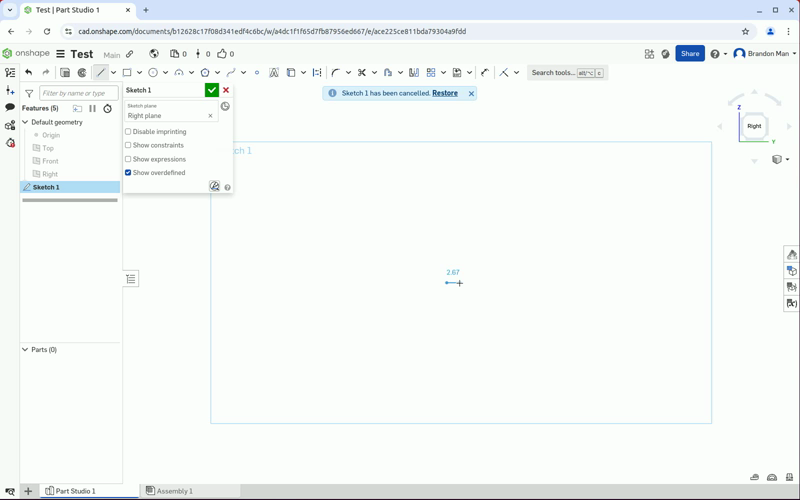
key_up(shift)
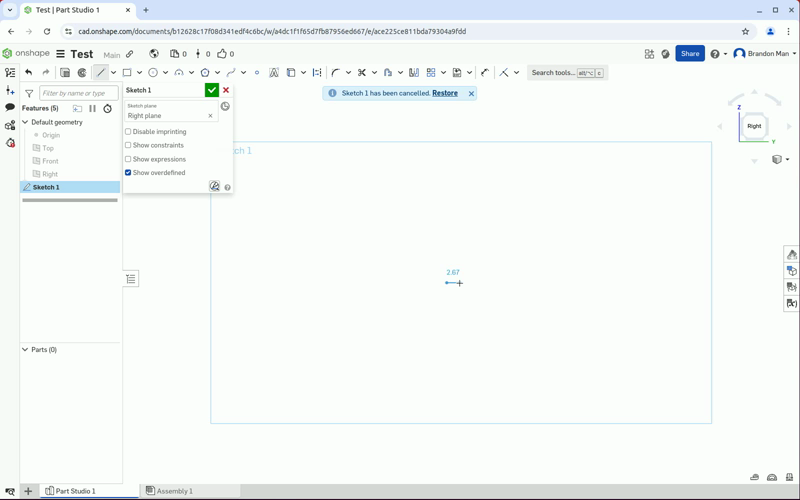
key_down(shift)
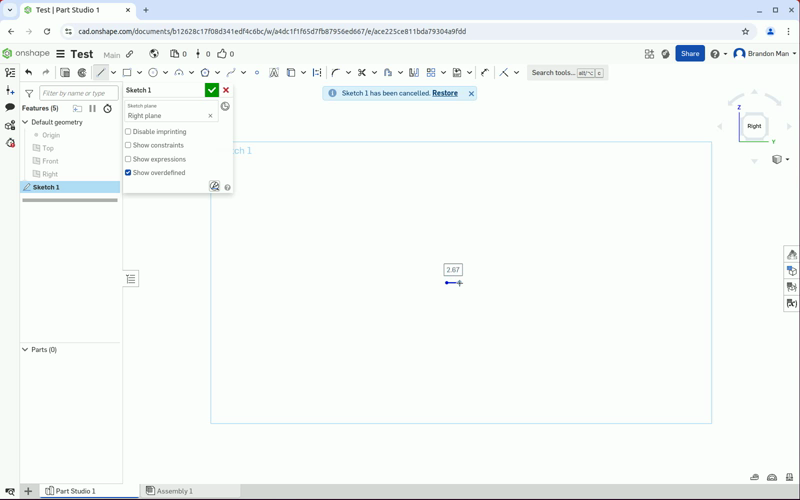
mouse_move(459, 204)
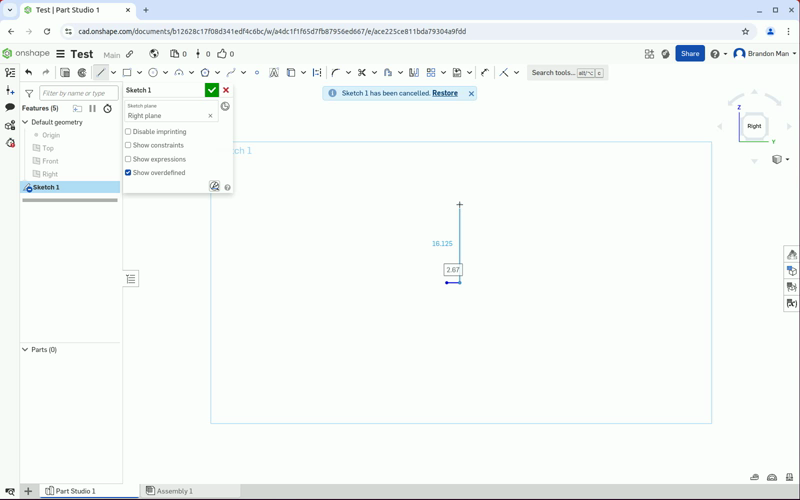
click(459, 204)
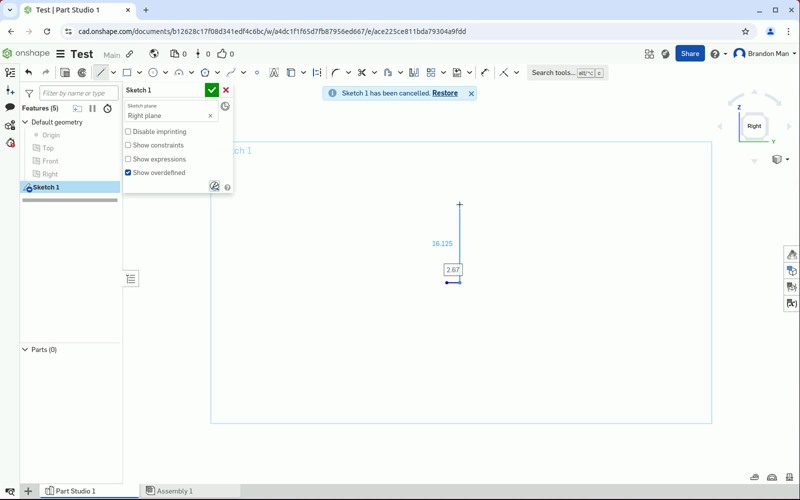
key_up(shift)
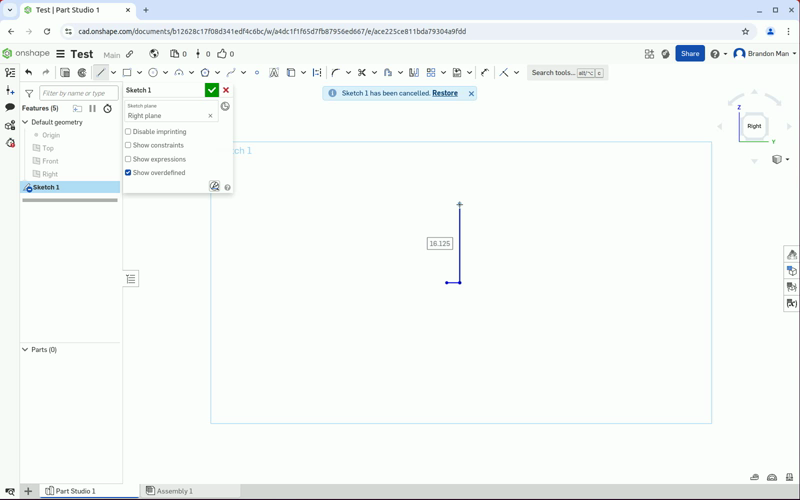
key_down(shift)
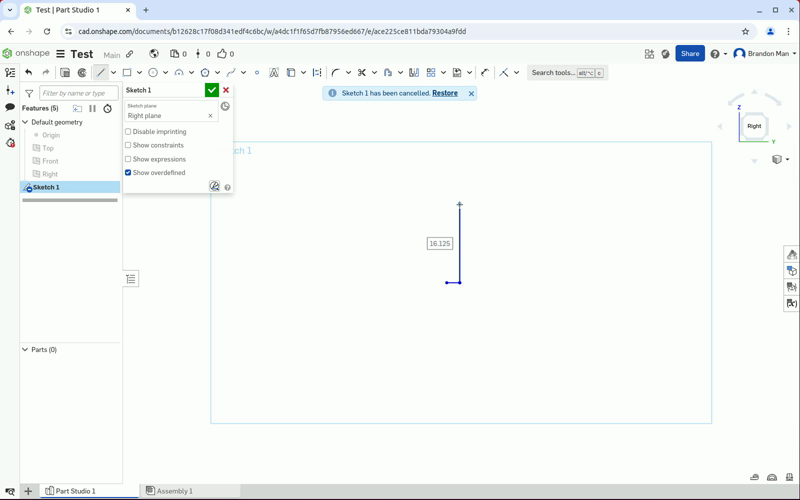
mouse_move(489, 204)
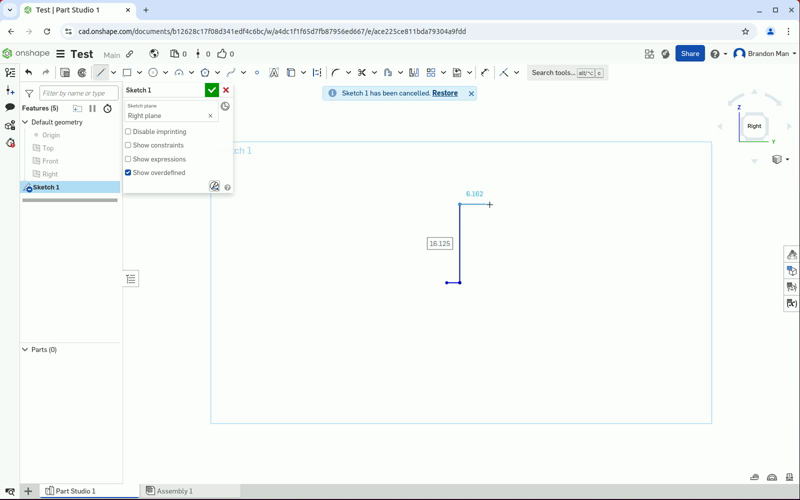
mouse_move(446, 204)
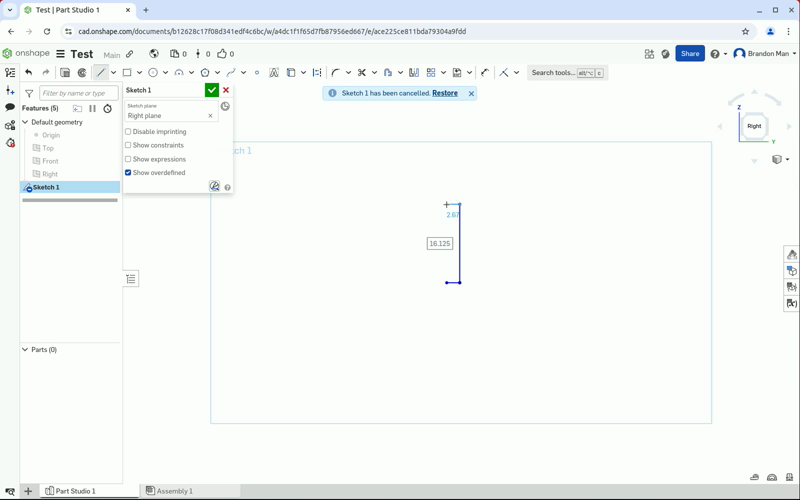
click(446, 204)
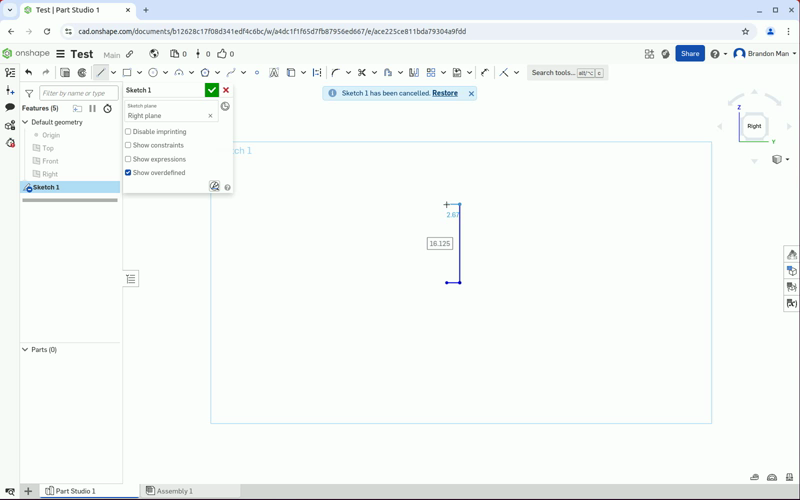
key_up(shift)
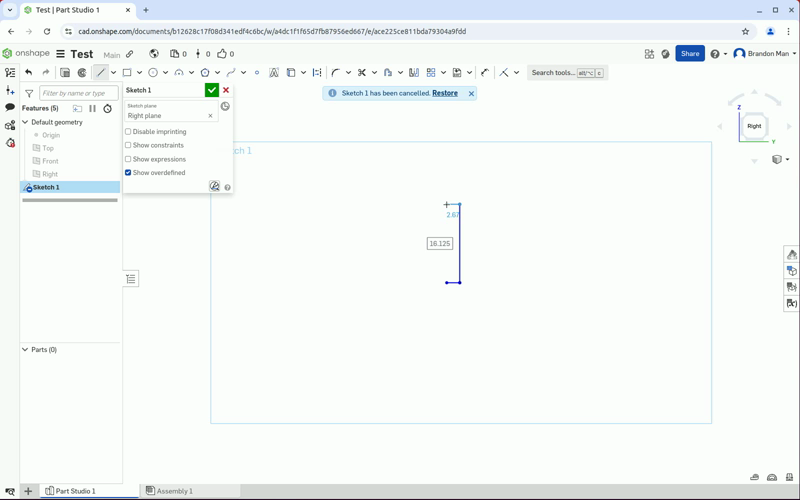
key_down(shift)
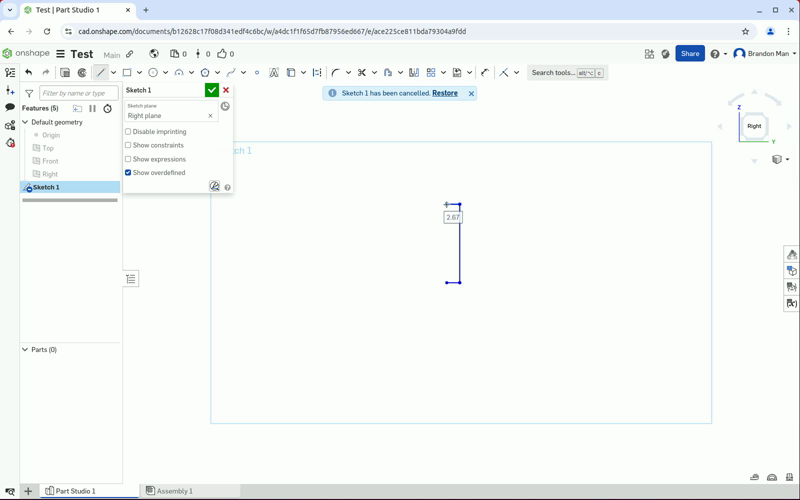
mouse_move(476, 204)
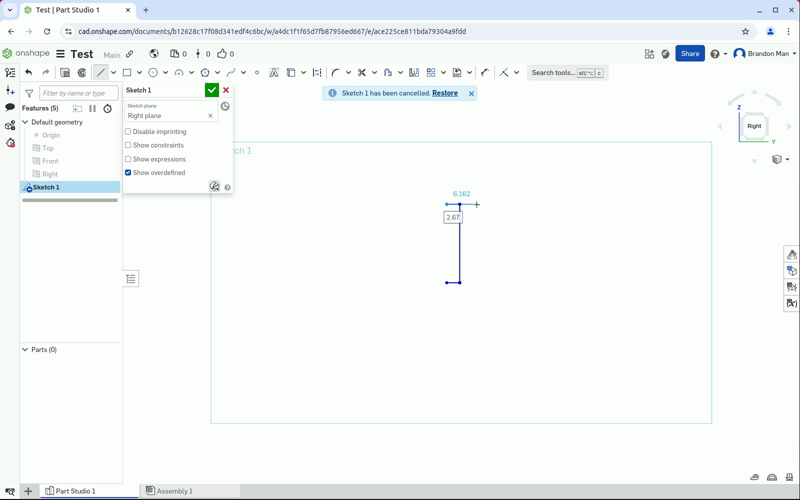
mouse_move(446, 215)
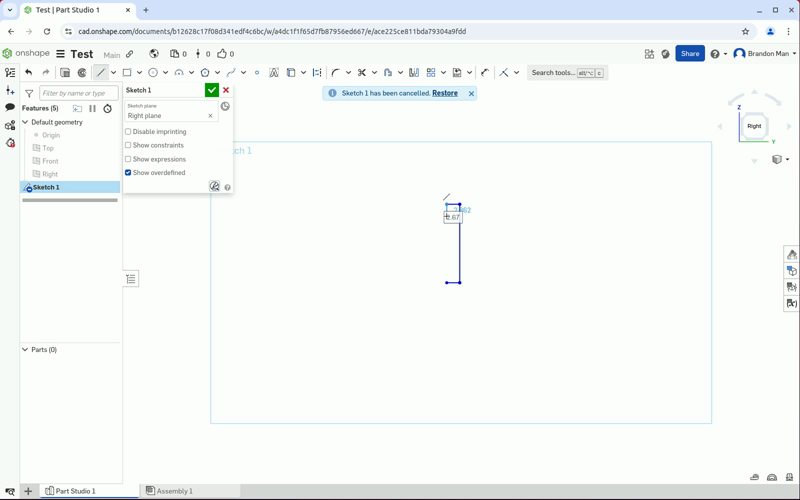
click(446, 215)
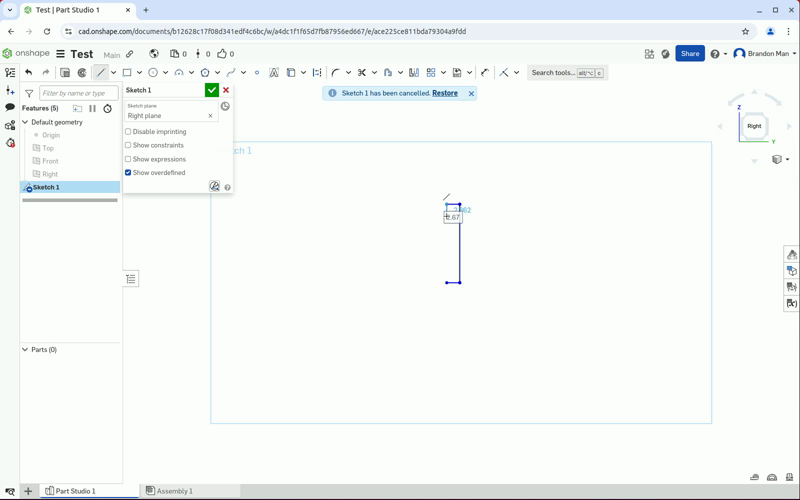
key_up(shift)
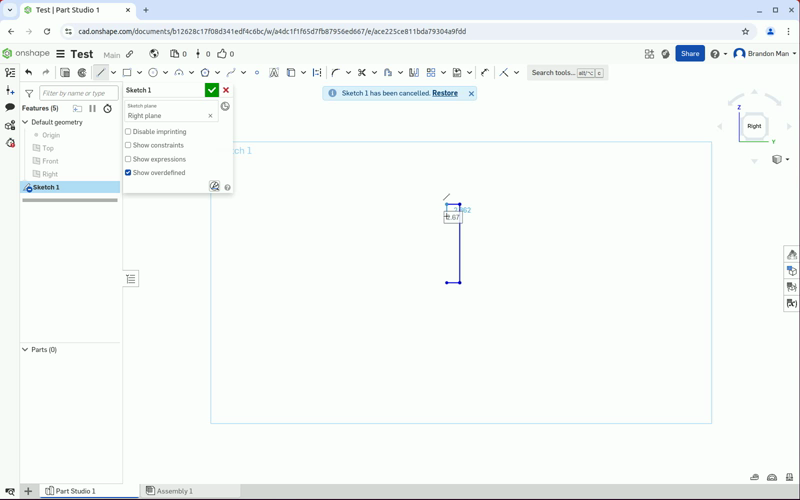
key_down(shift)
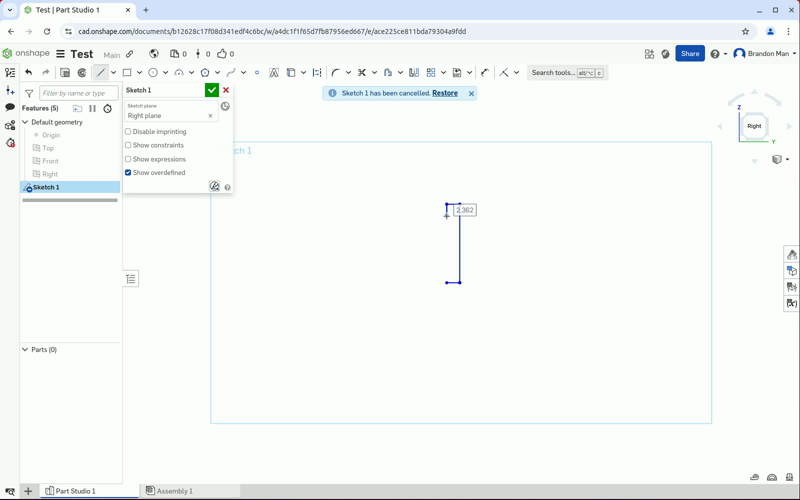
mouse_move(476, 215)
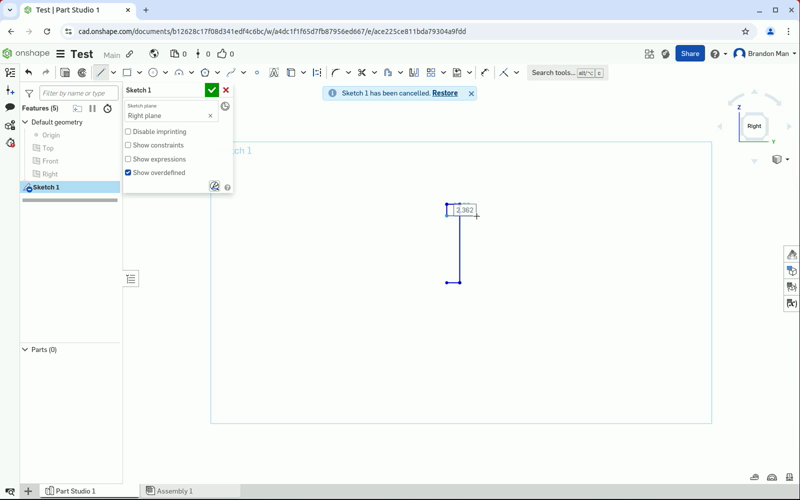
mouse_move(450, 215)
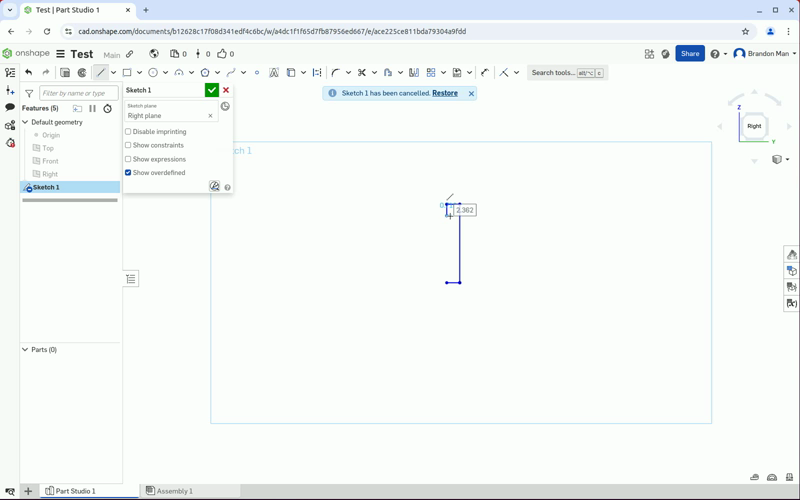
scroll(6)
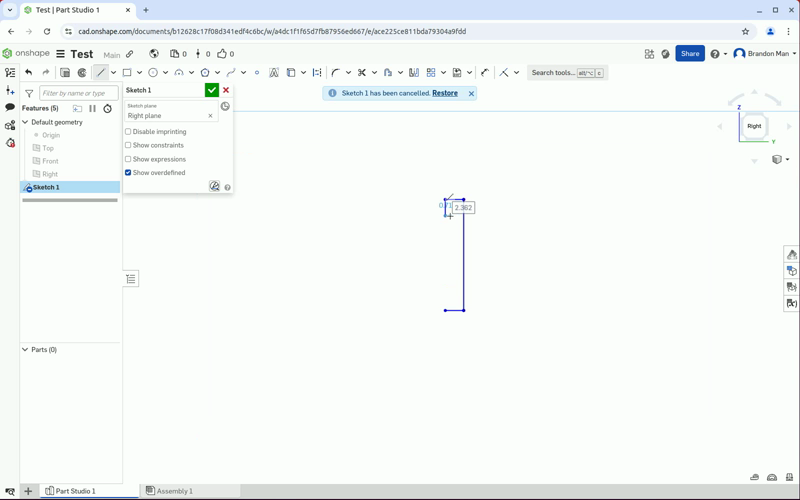
scroll(6)
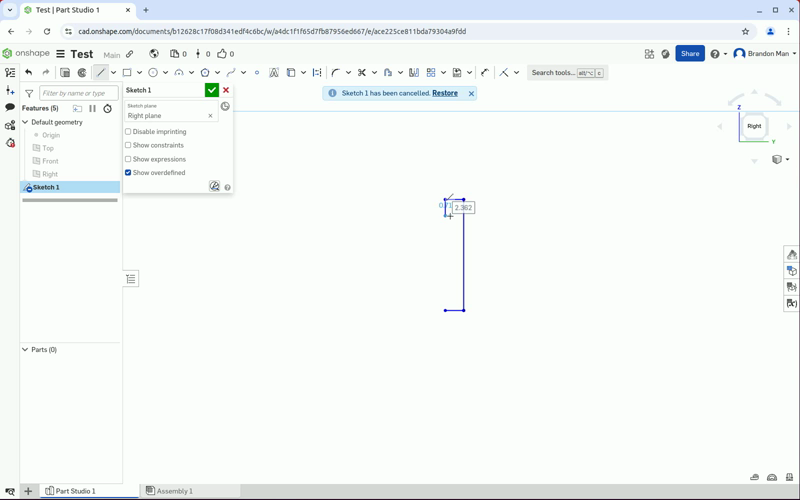
scroll(6)
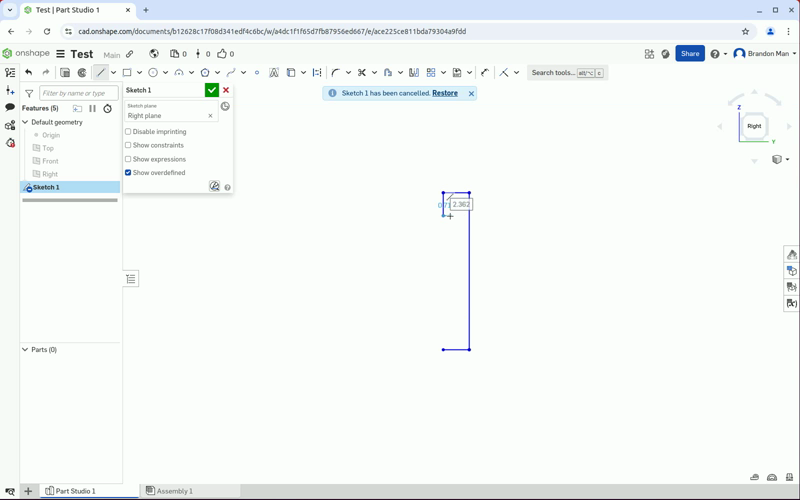
scroll(6)
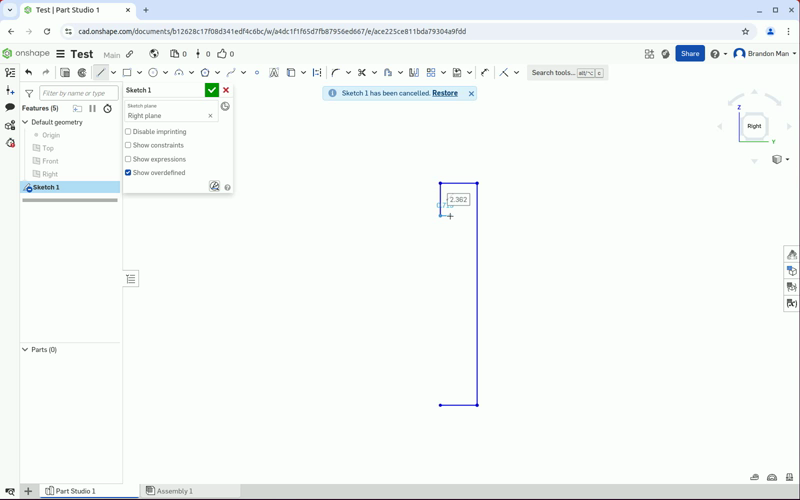
scroll(6)
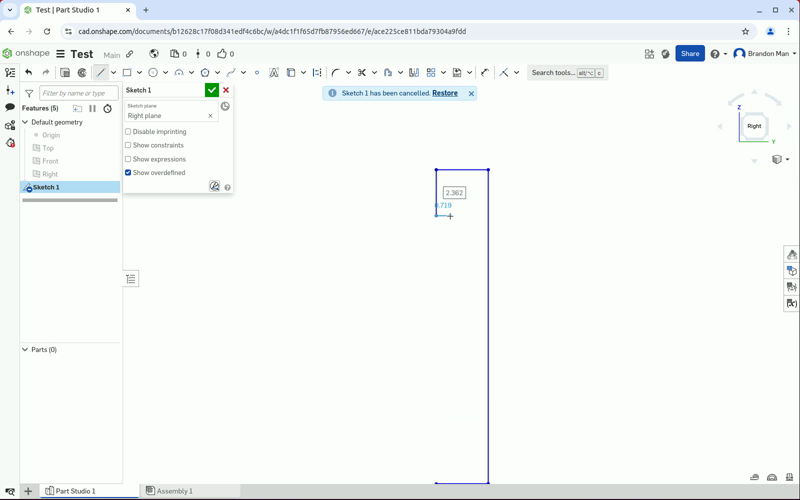
scroll(6)
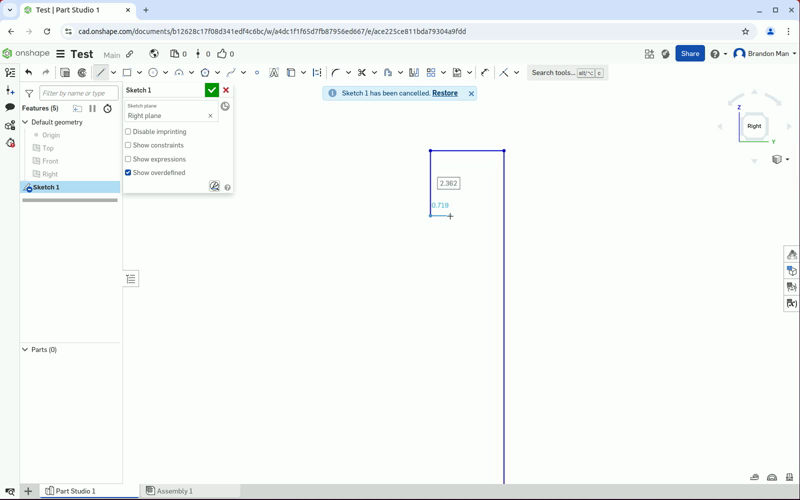
scroll(6)
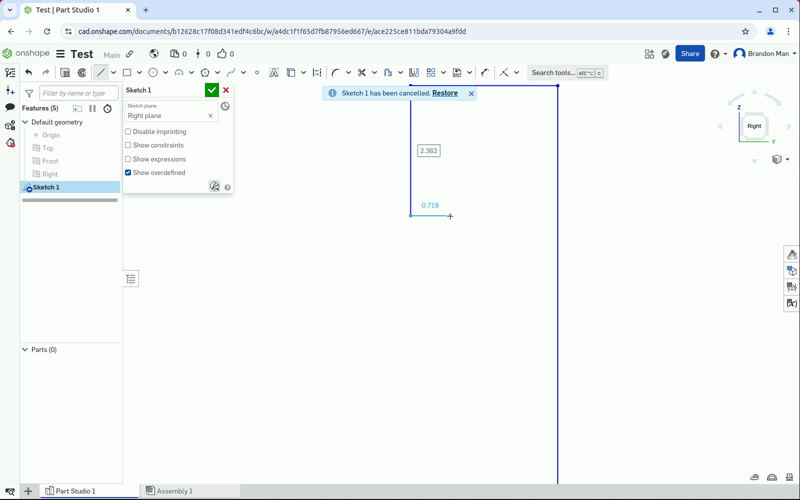
click(450, 215)
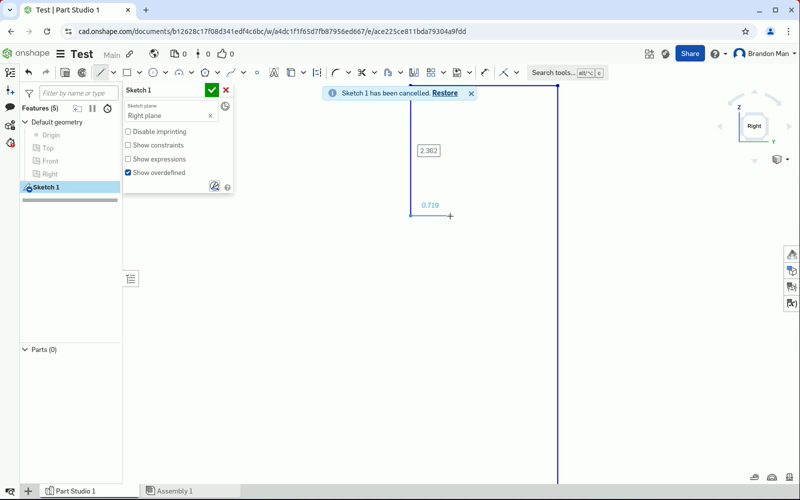
scroll(-6)
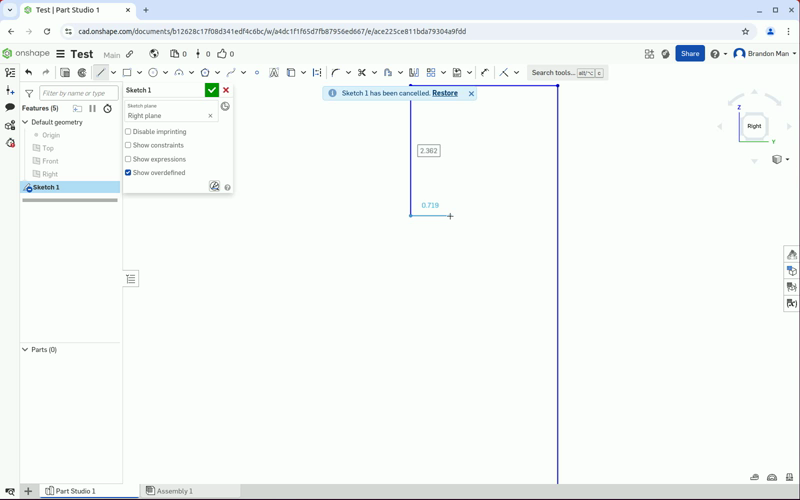
scroll(-6)
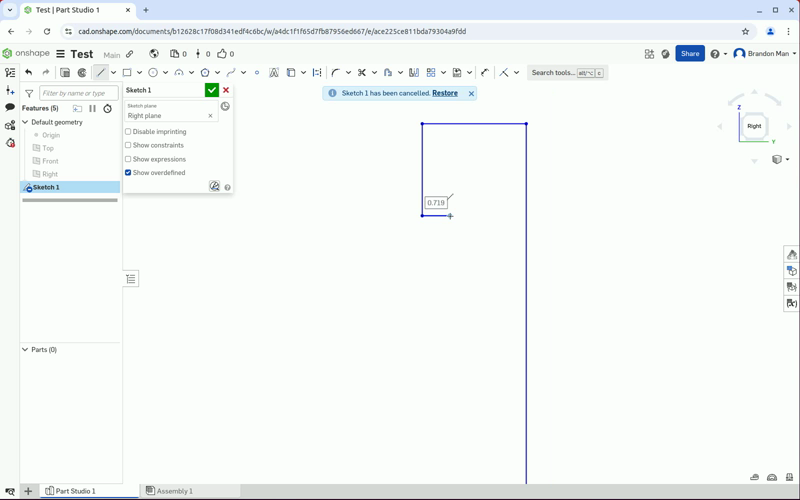
scroll(-6)
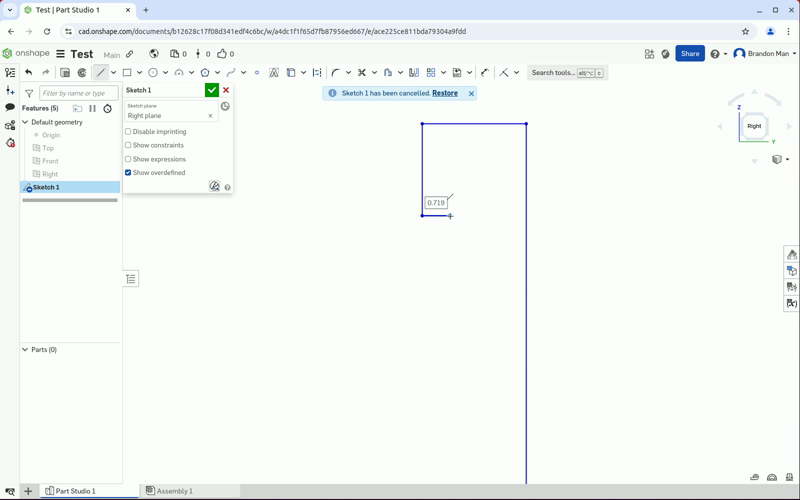
scroll(-6)
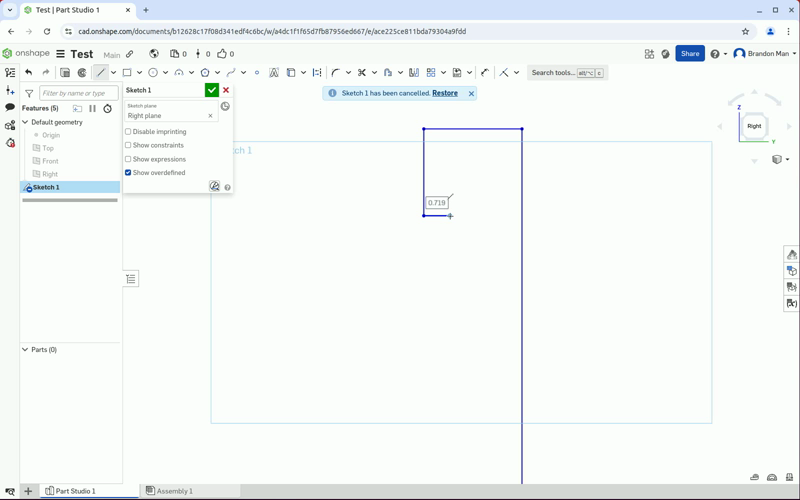
scroll(-6)
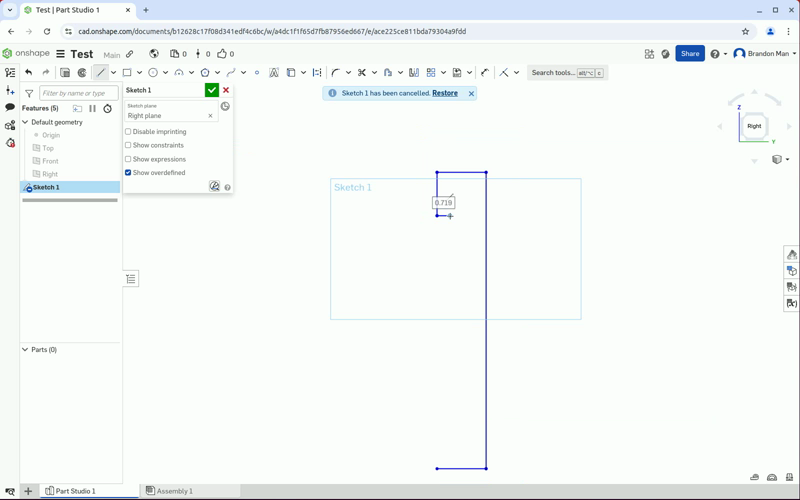
scroll(-6)
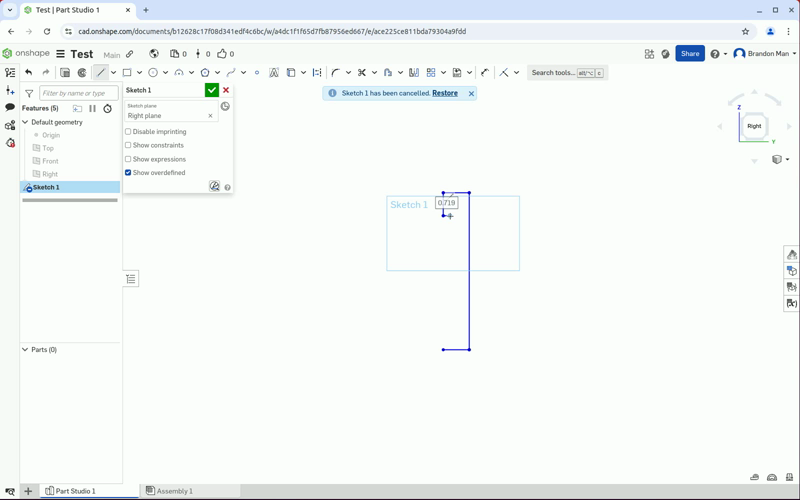
scroll(-6)
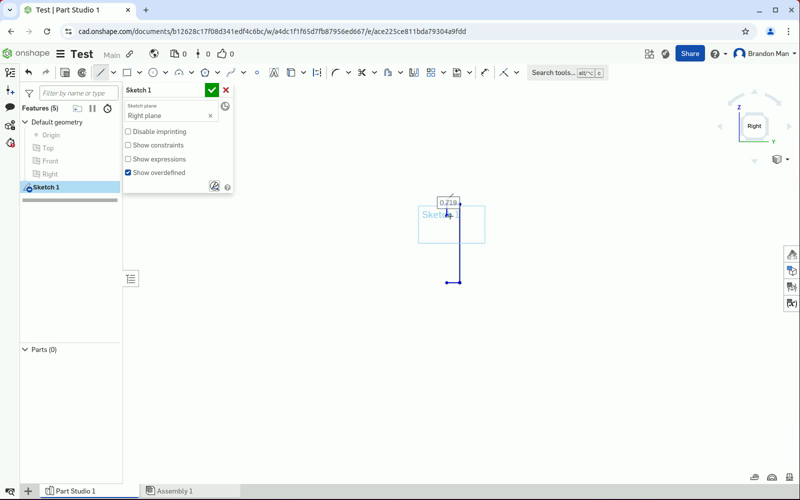
key_up(shift)
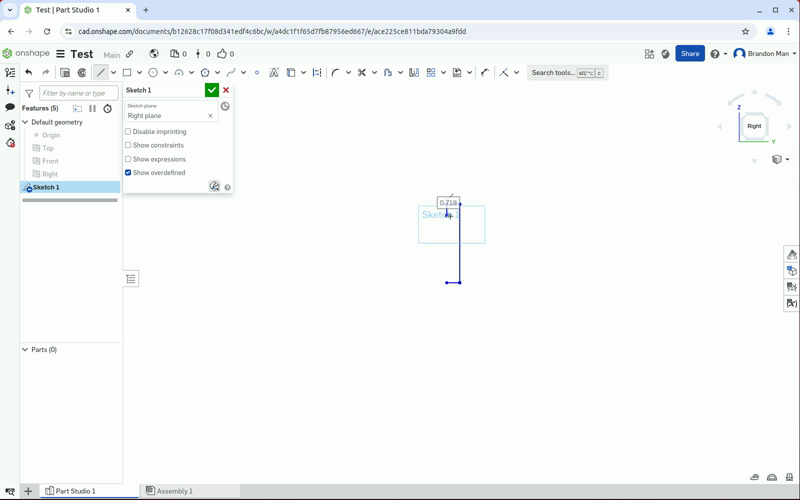
key_down(shift)
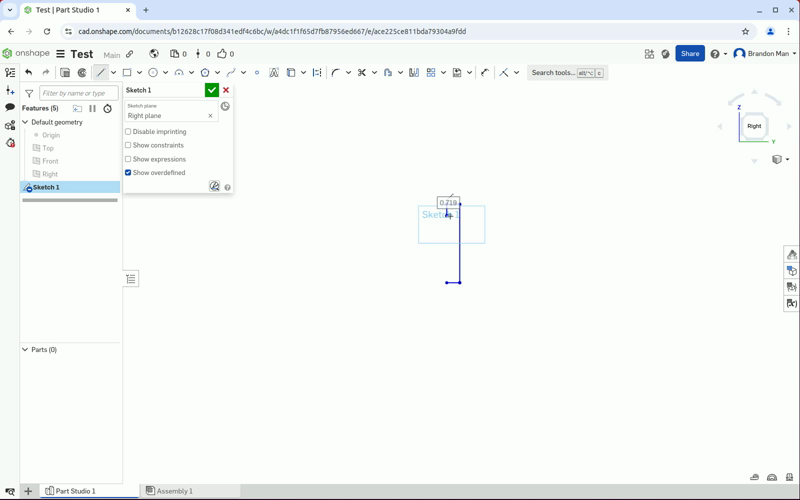
mouse_move(480, 215)
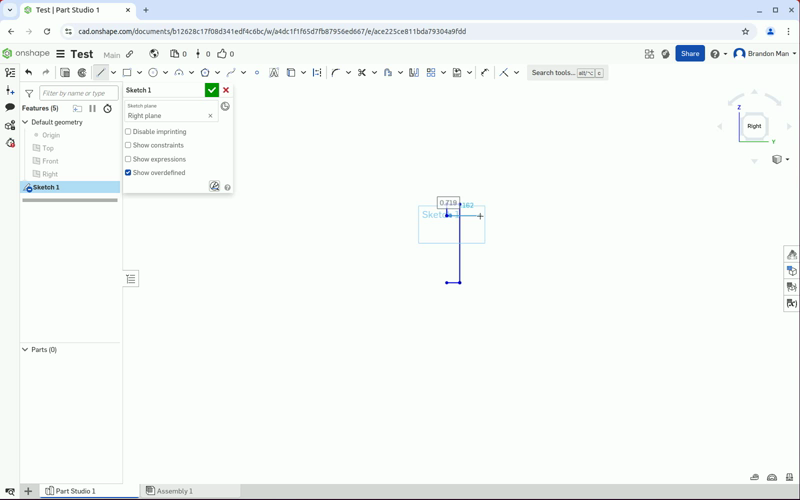
mouse_move(450, 220)
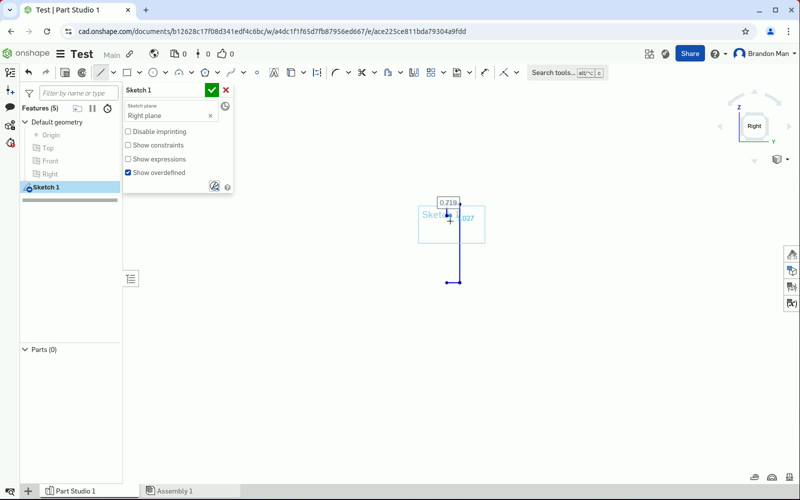
scroll(6)
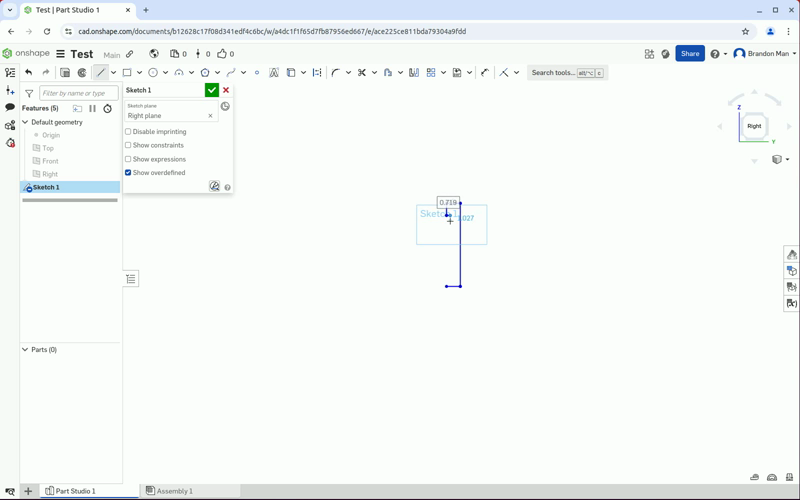
scroll(6)
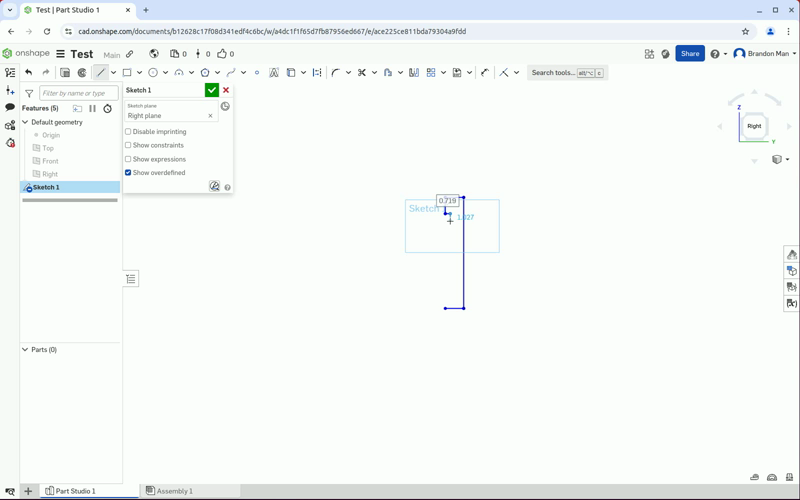
scroll(6)
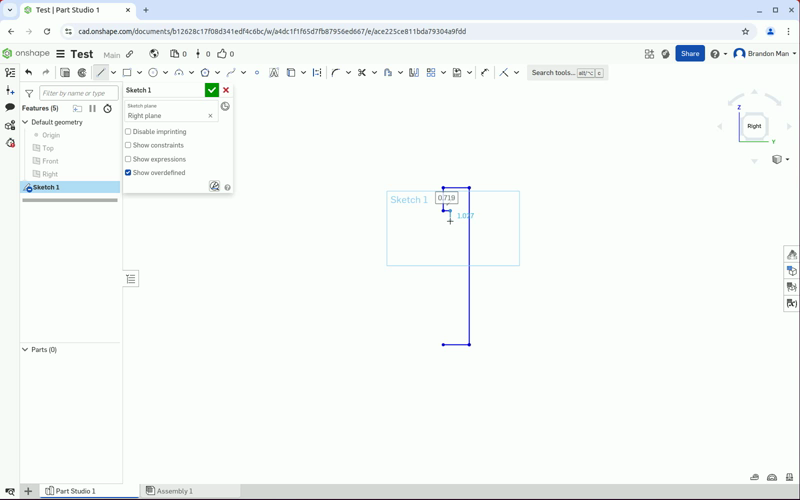
scroll(6)
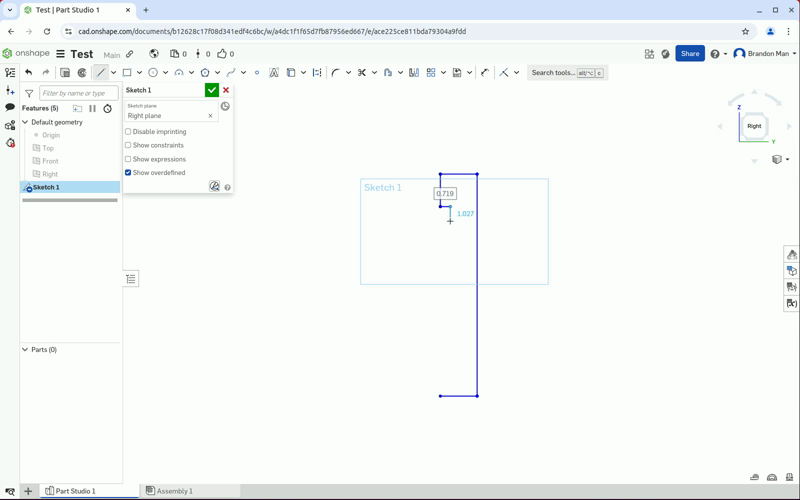
scroll(6)
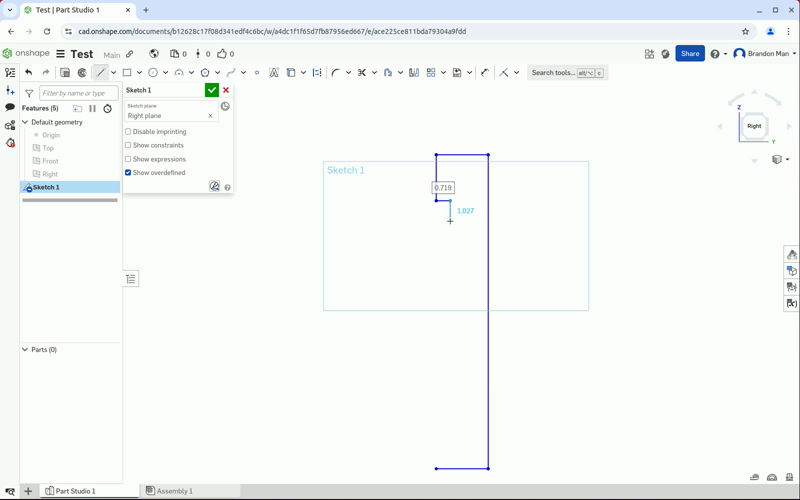
scroll(6)
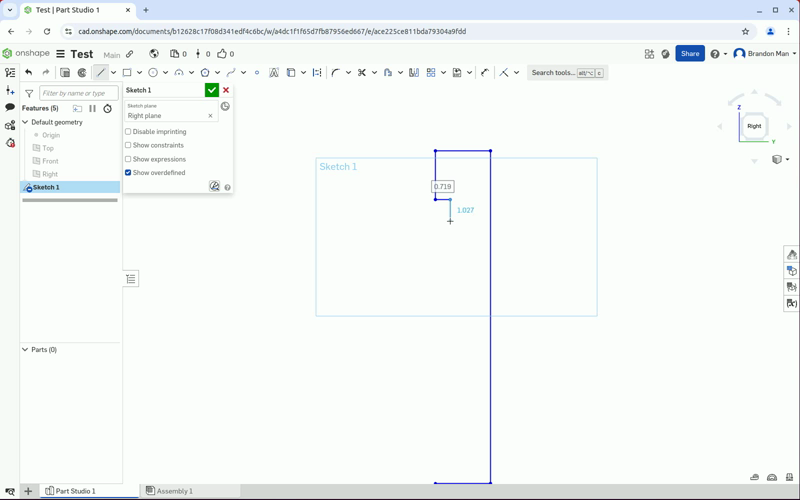
scroll(6)
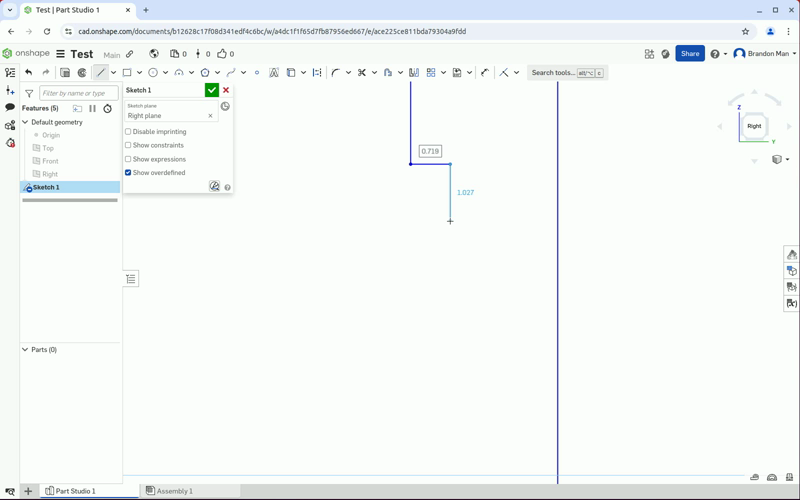
click(450, 220)
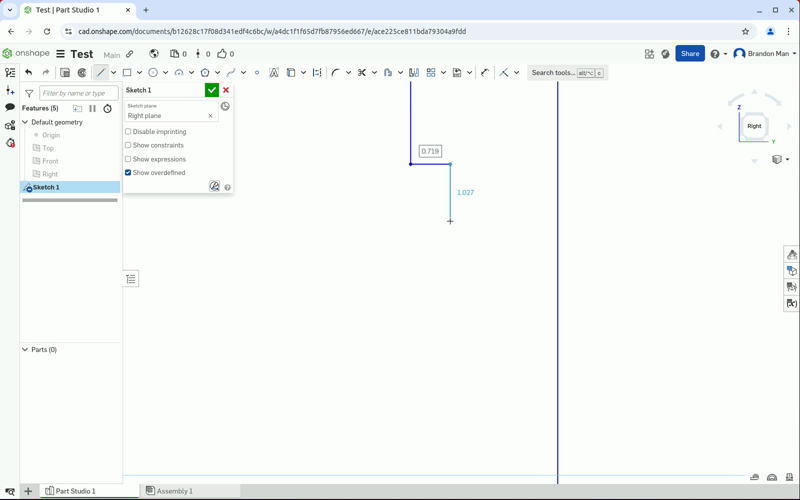
scroll(-6)
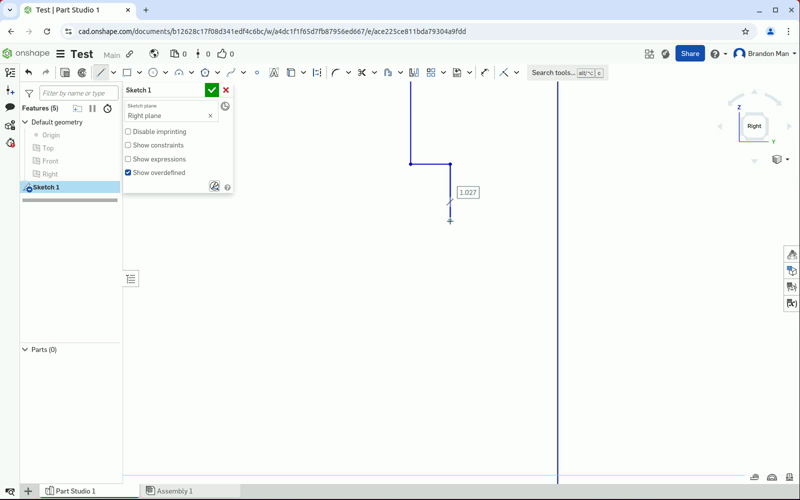
scroll(-6)
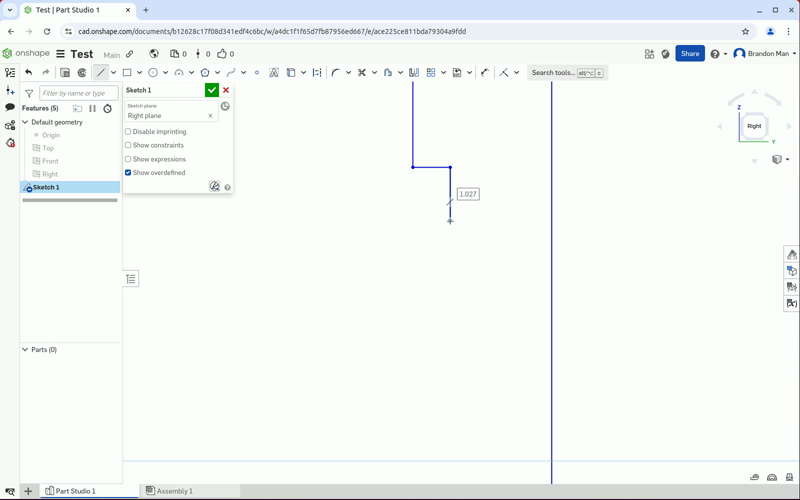
scroll(-6)
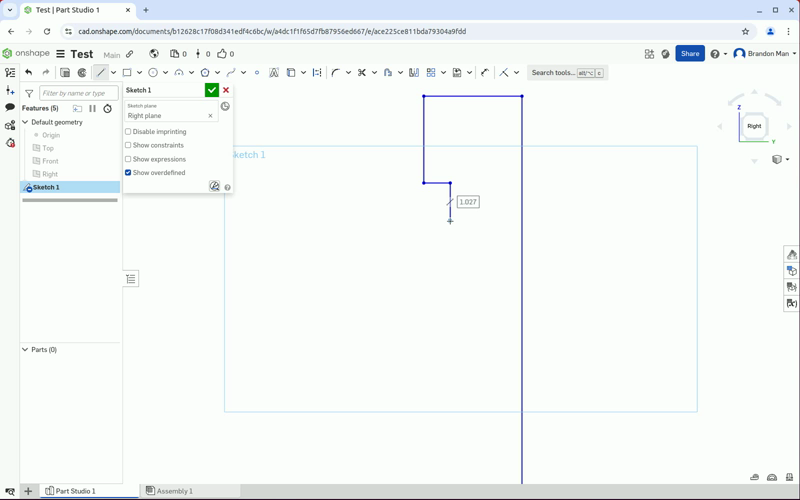
scroll(-6)
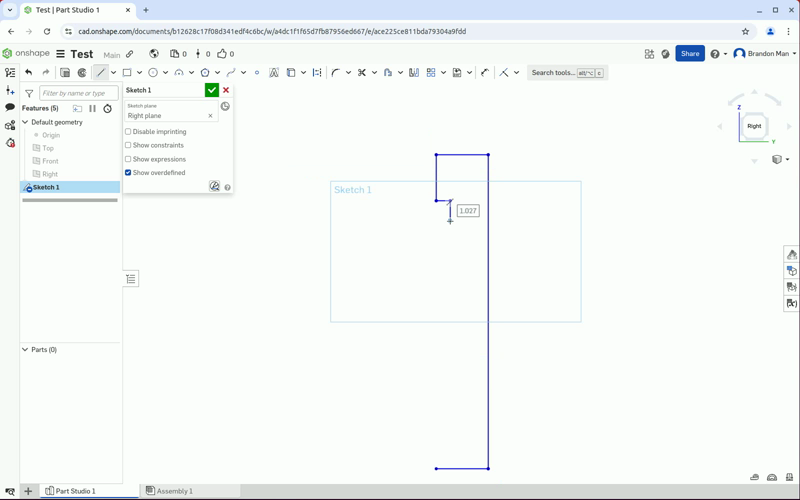
scroll(-6)
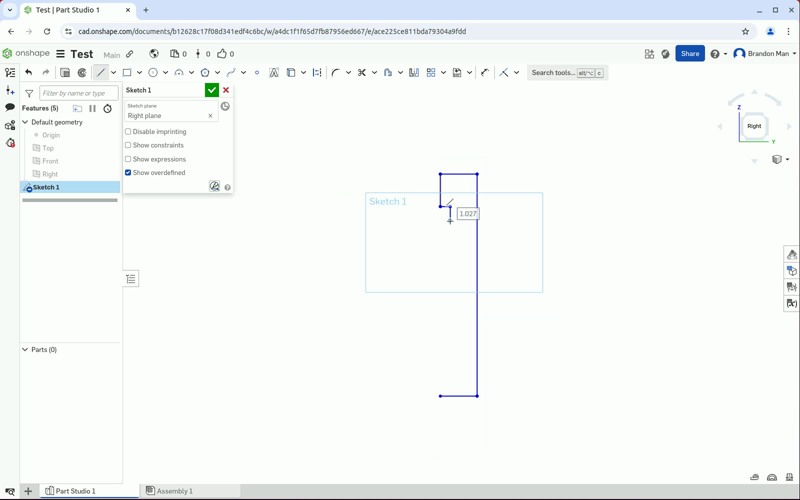
scroll(-6)
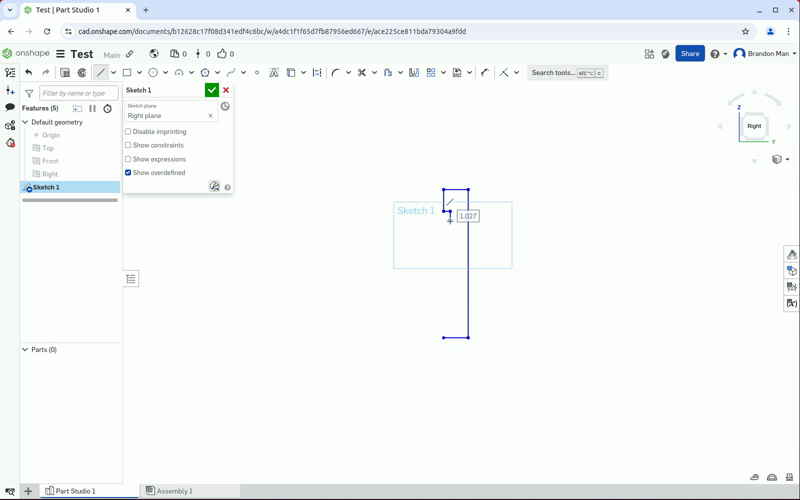
scroll(-6)
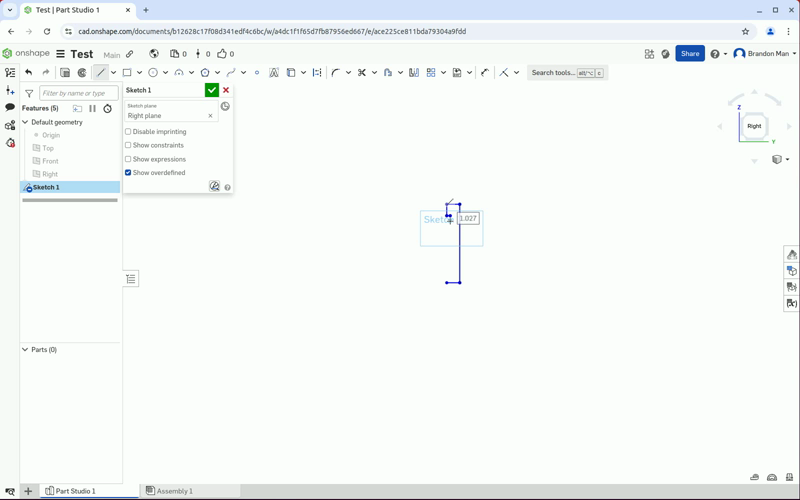
key_up(shift)
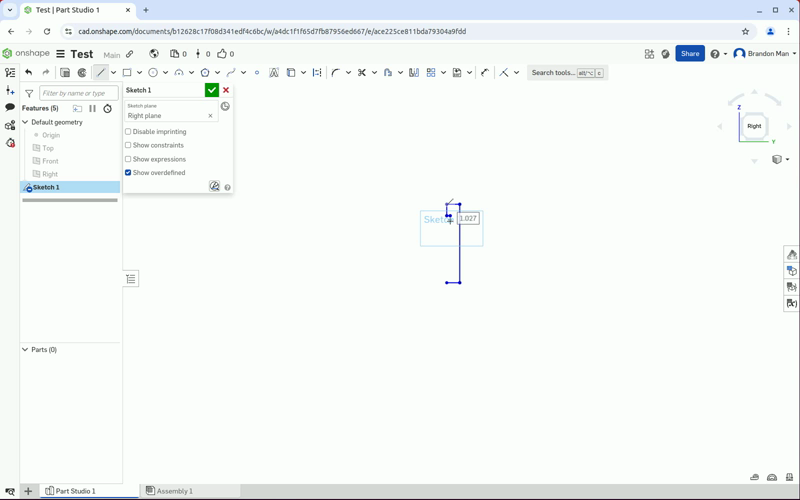
key_down(shift)
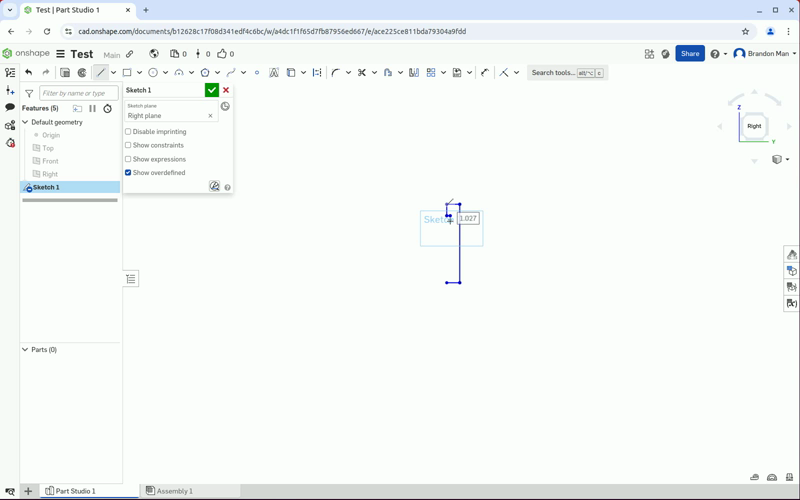
mouse_move(480, 220)
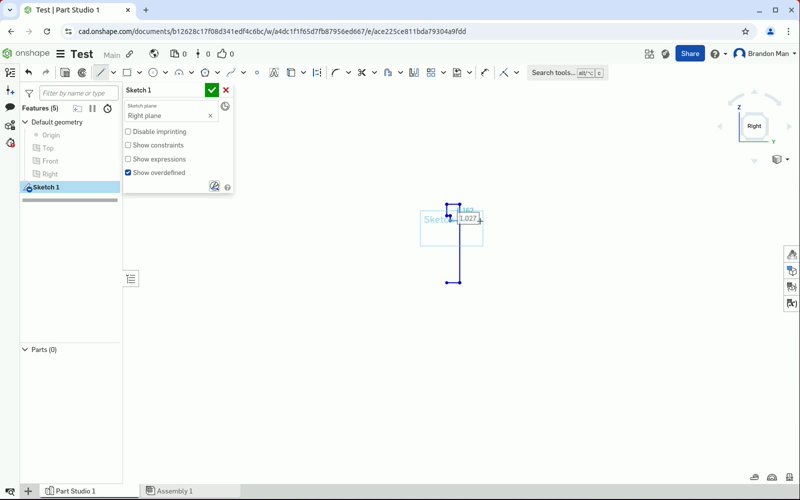
mouse_move(446, 220)
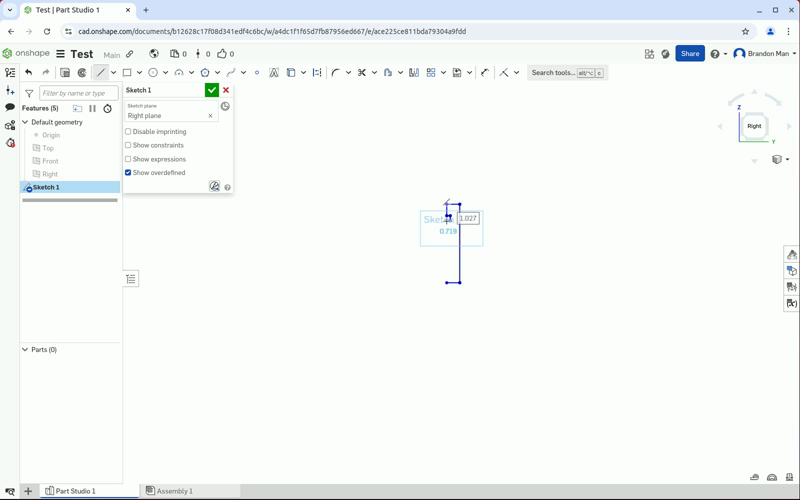
scroll(6)
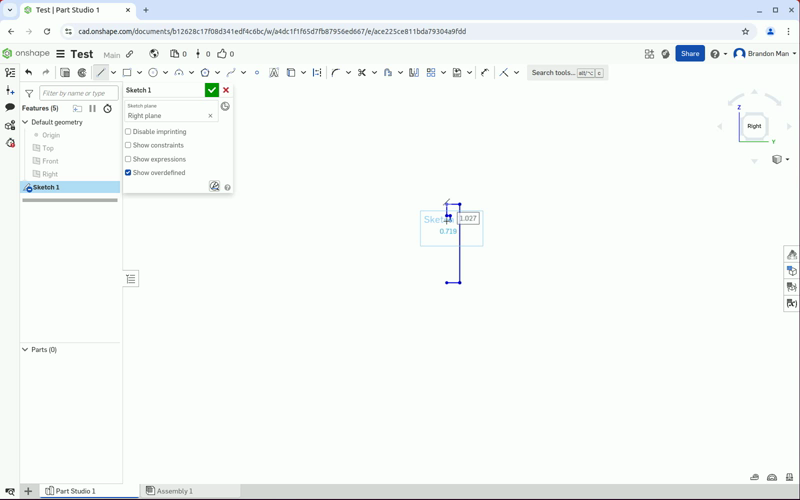
scroll(6)
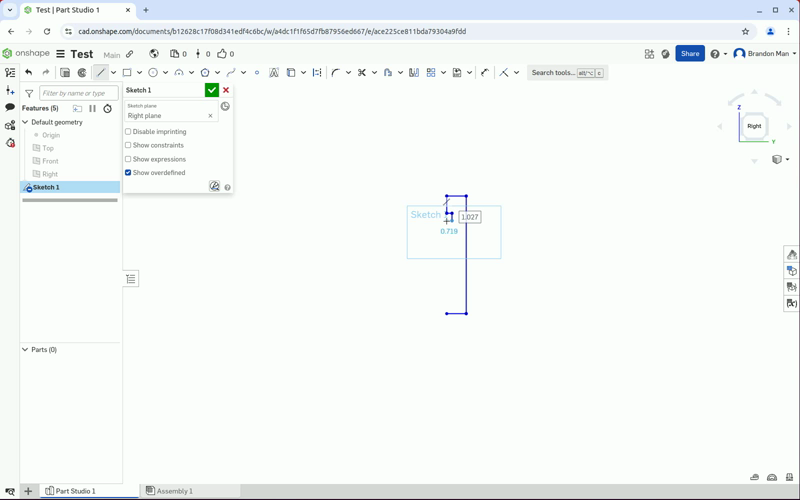
scroll(6)
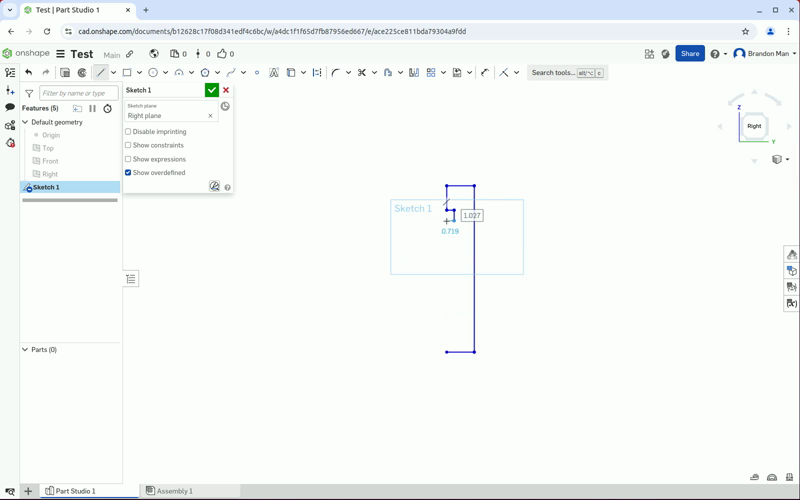
scroll(6)
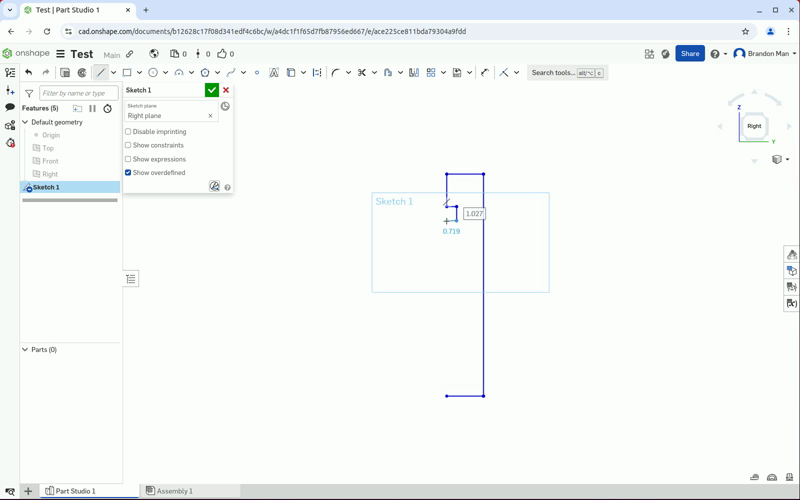
scroll(6)
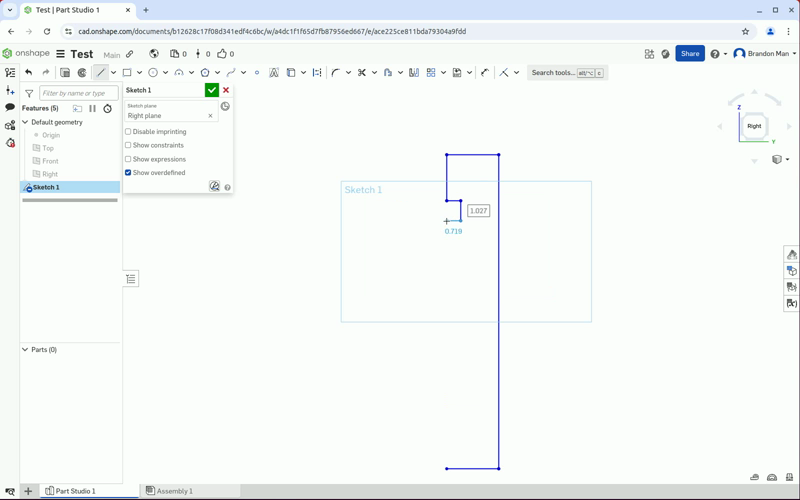
scroll(6)
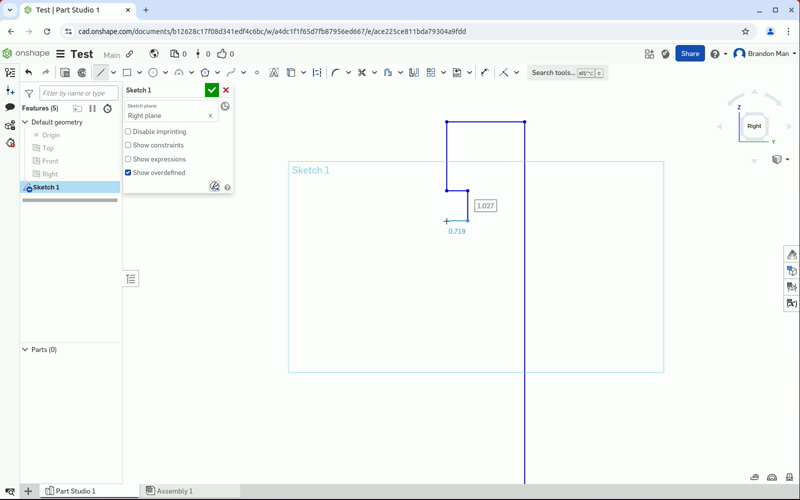
scroll(6)
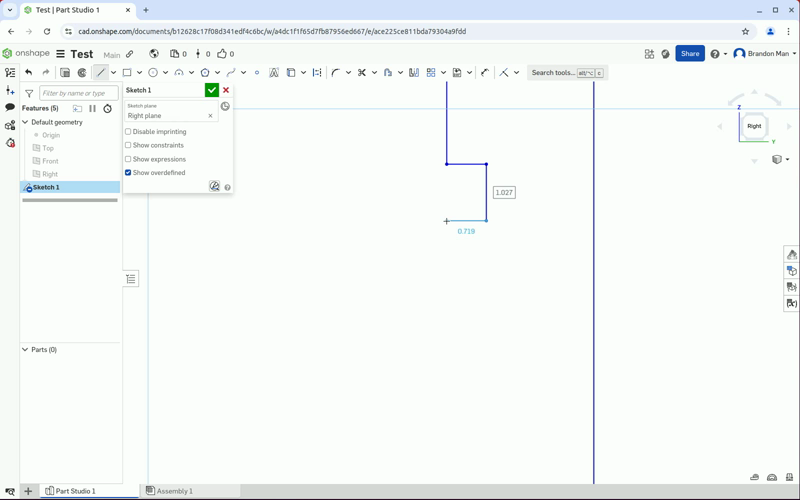
click(446, 220)
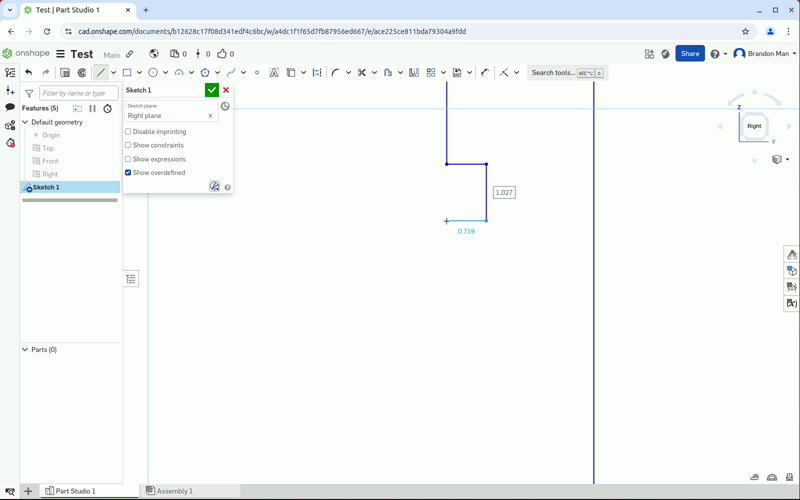
scroll(-6)
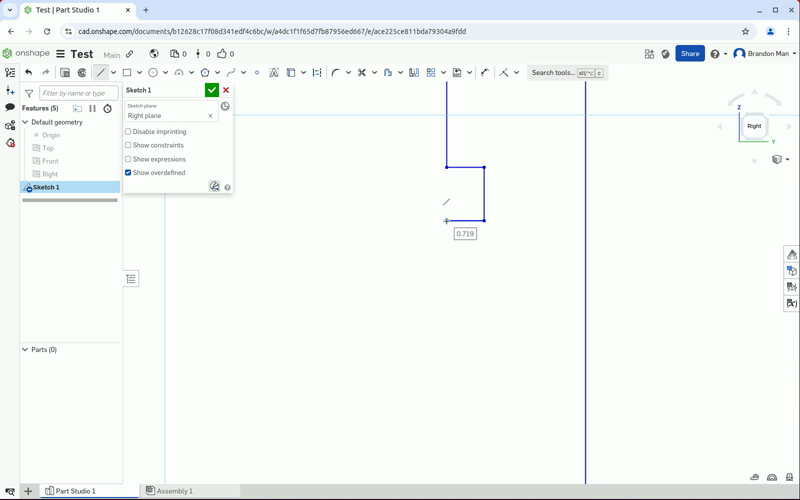
scroll(-6)
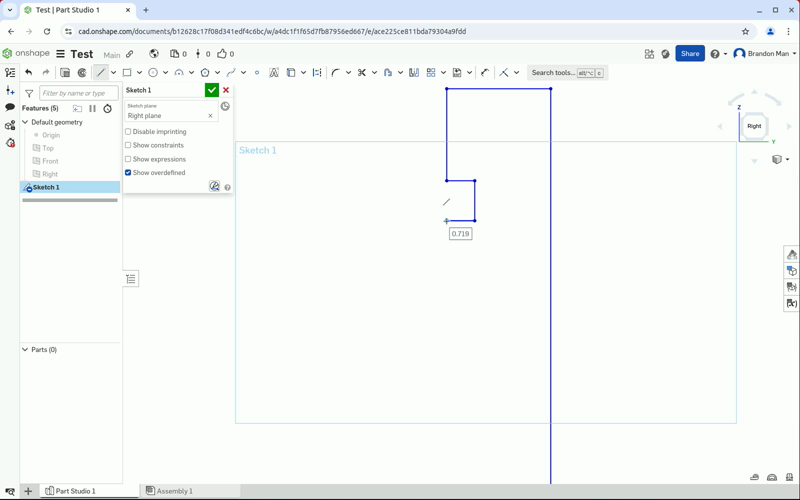
scroll(-6)
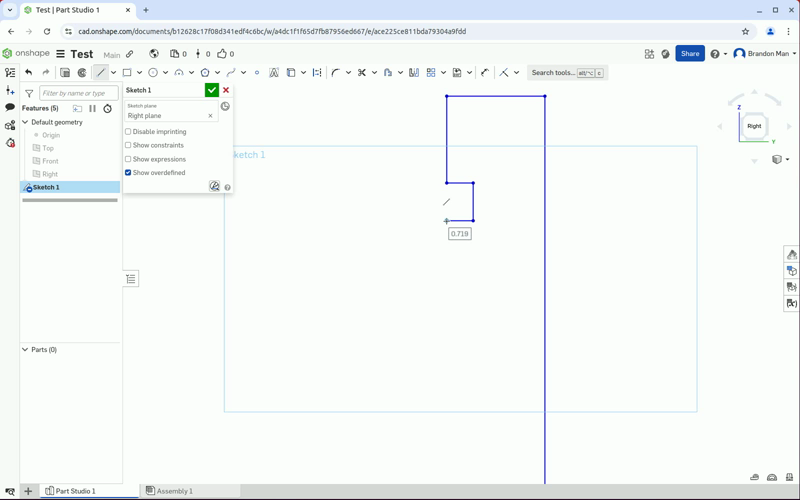
scroll(-6)
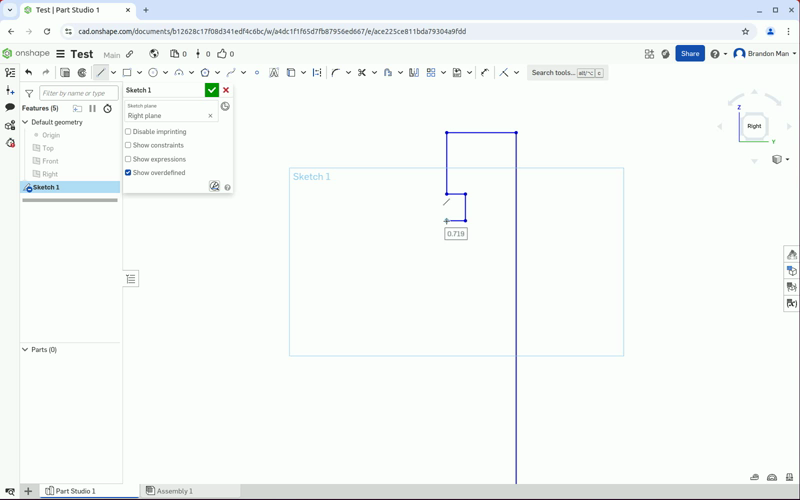
scroll(-6)
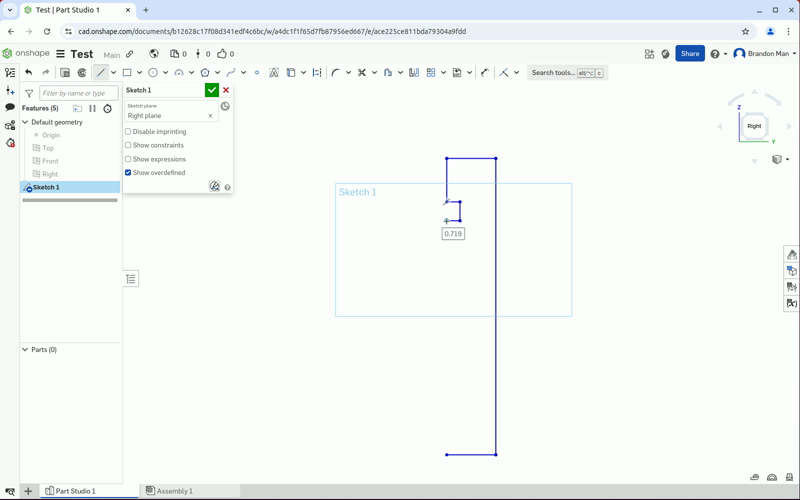
scroll(-6)
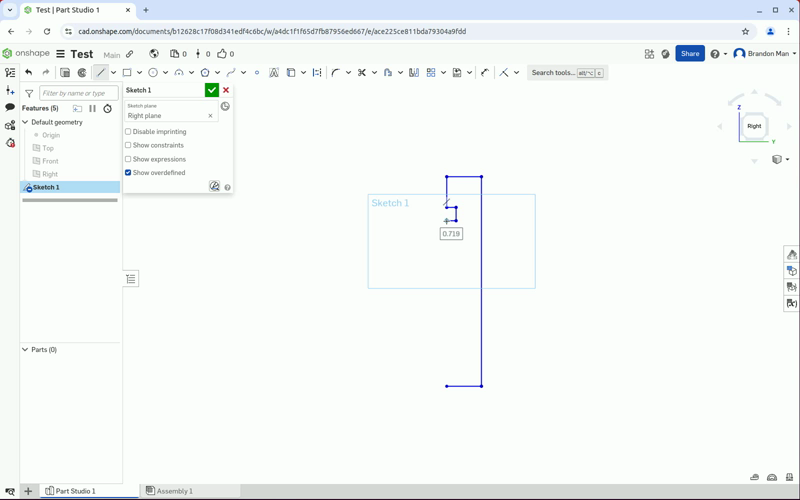
scroll(-6)
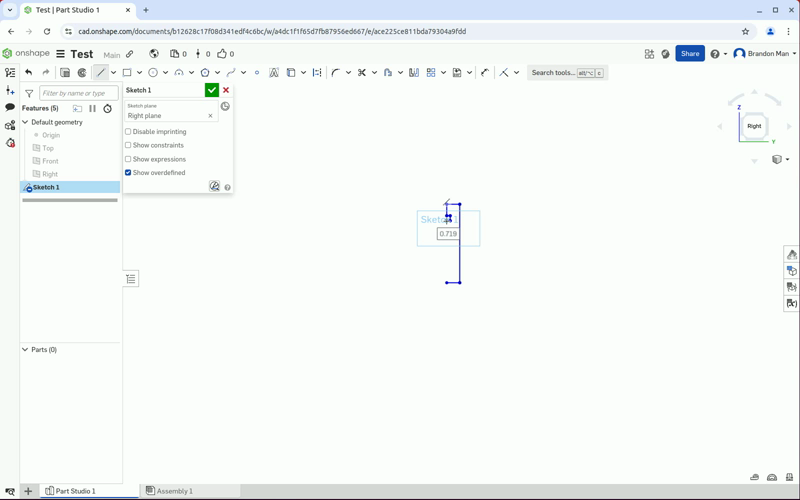
key_up(shift)
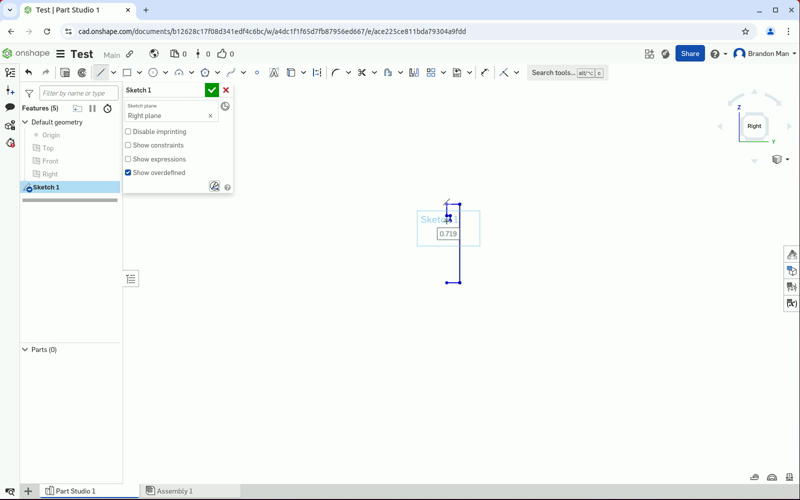
key_down(shift)
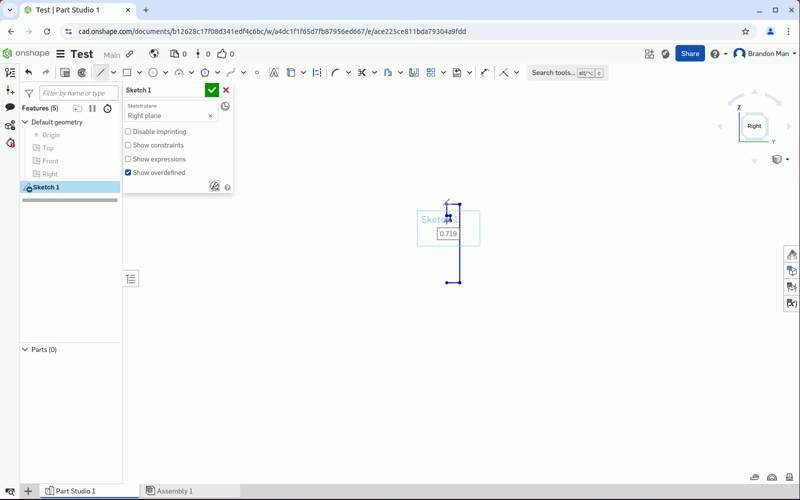
mouse_move(446, 282)
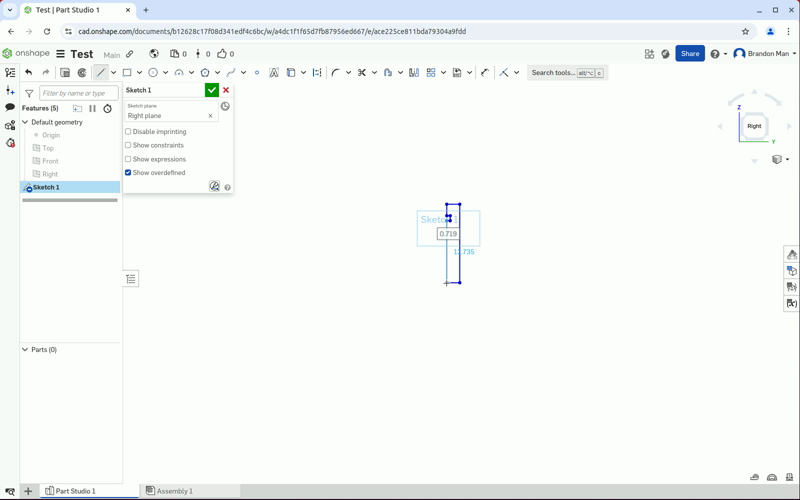
key_up(shift)
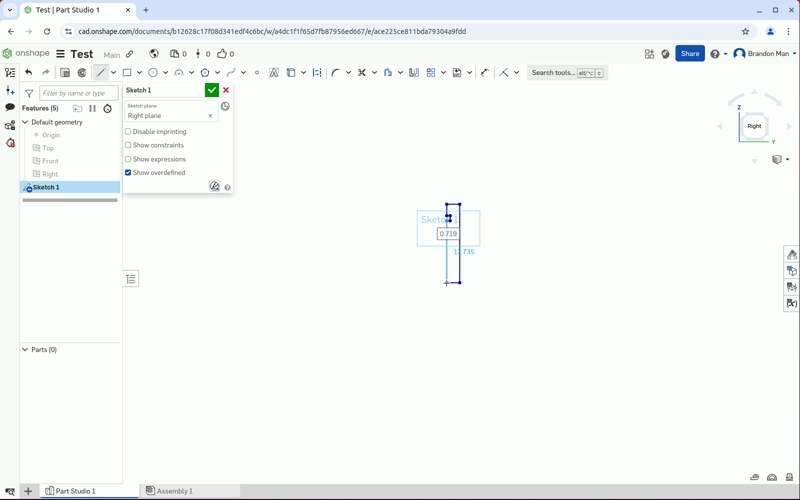
click(446, 282)
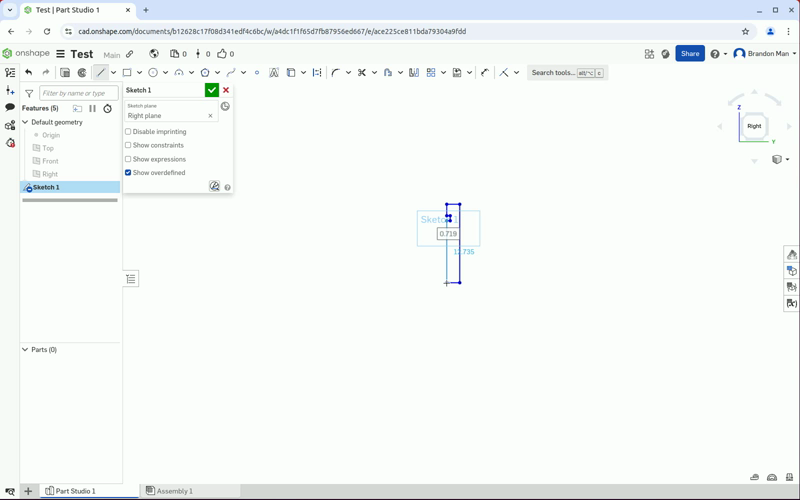
key(esc)
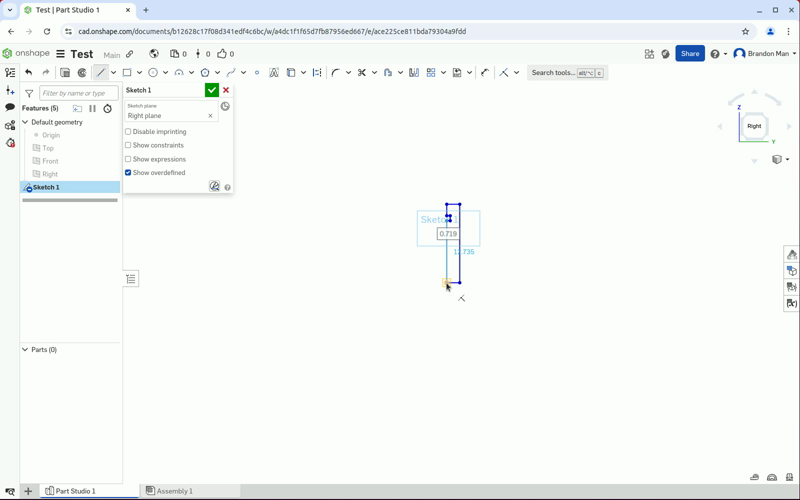
mouse_move(458, 240)
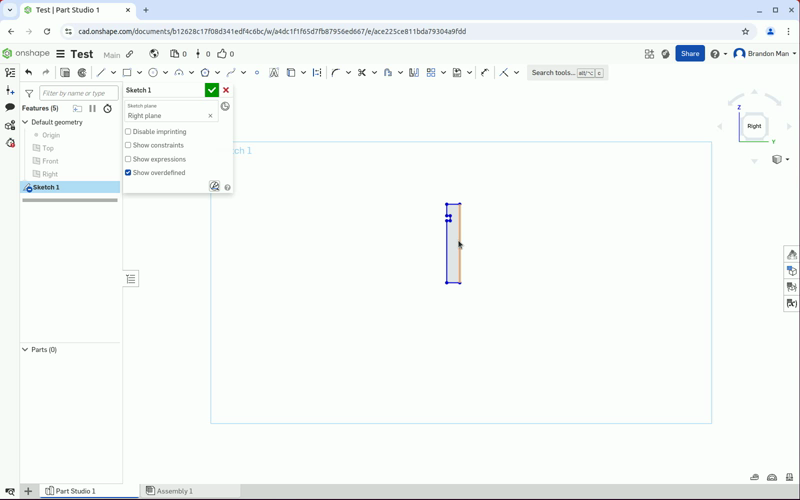
scroll(6)
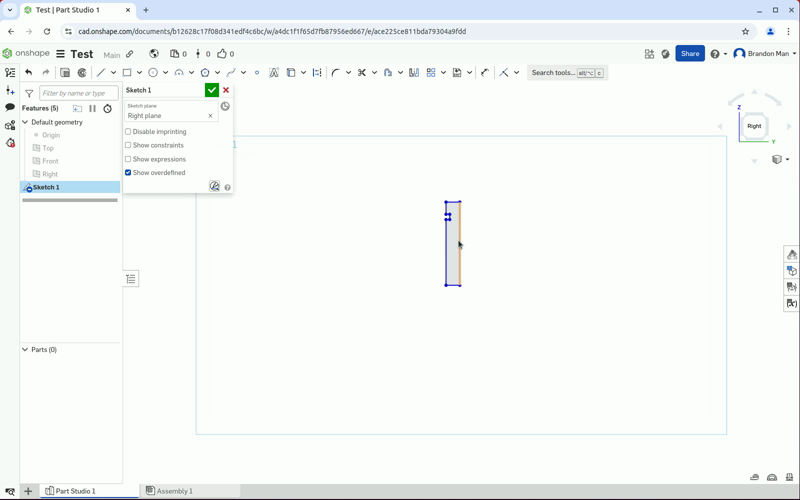
scroll(6)
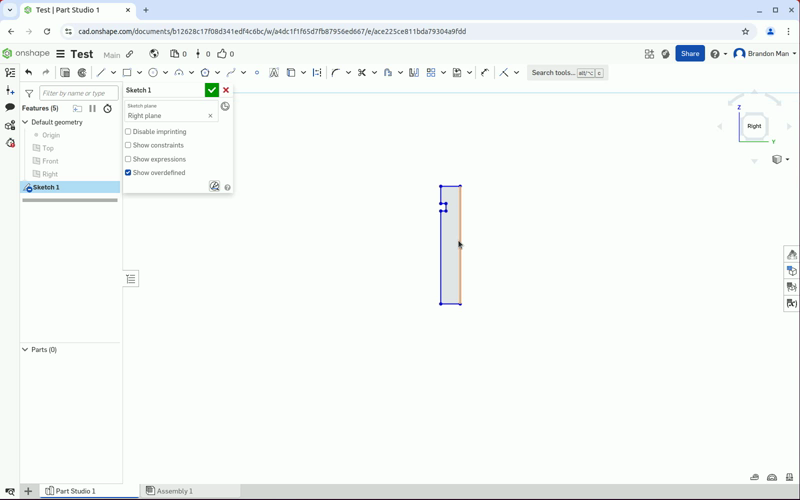
scroll(6)
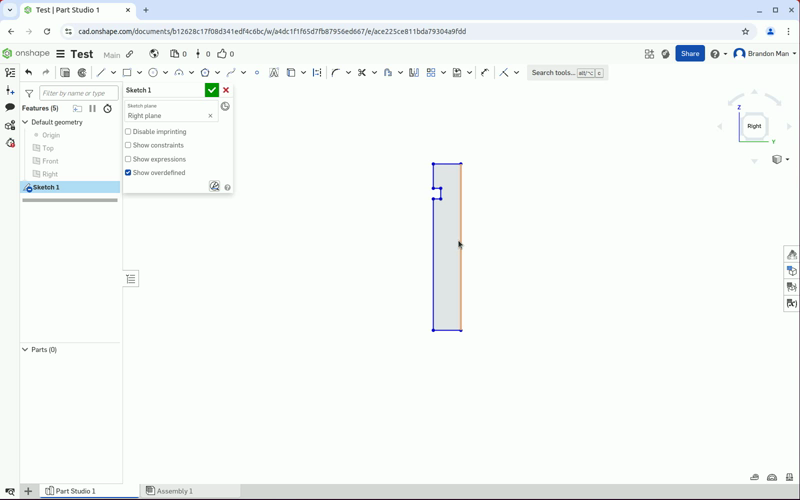
scroll(6)
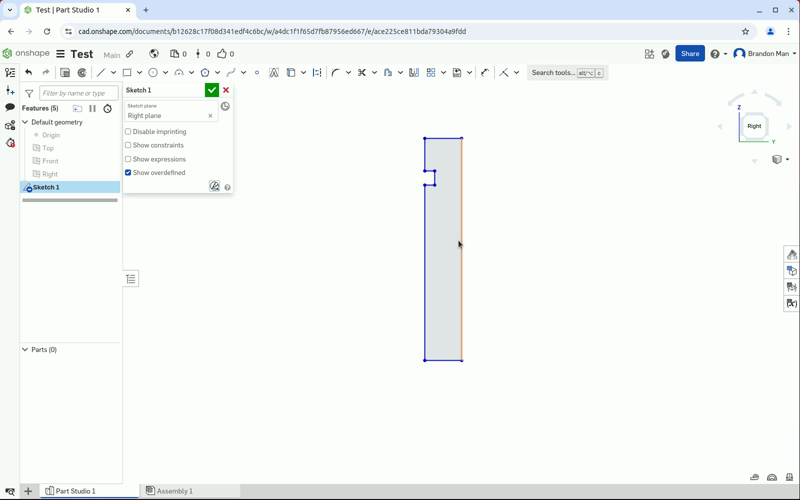
scroll(6)
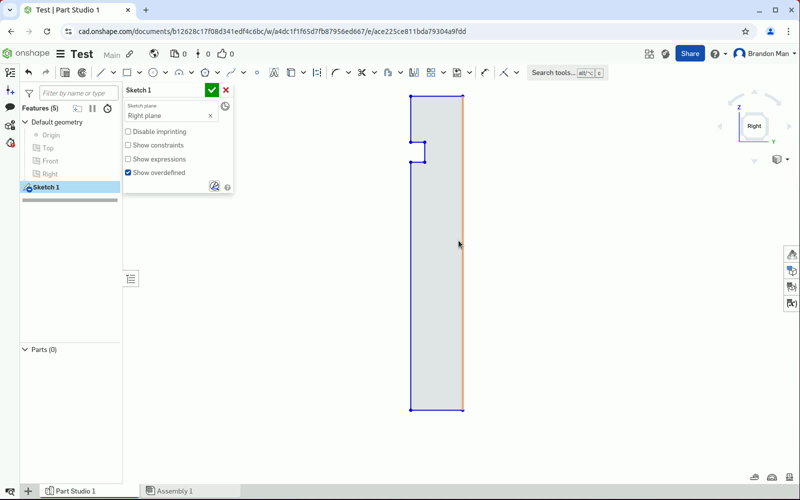
scroll(6)
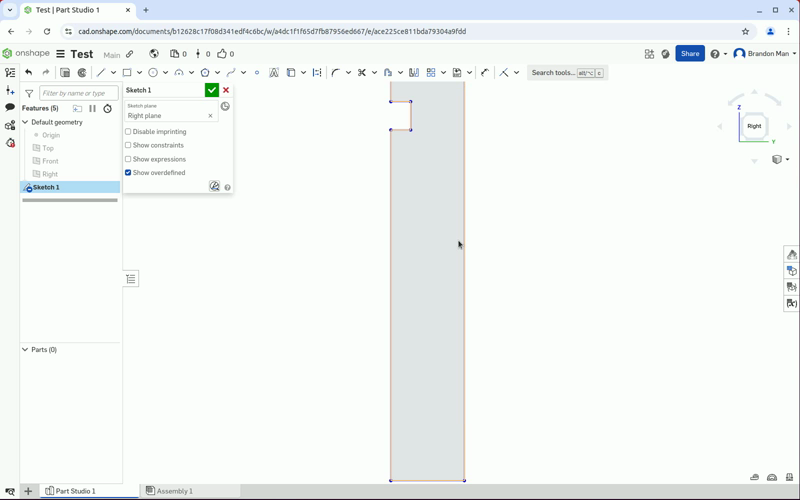
scroll(6)
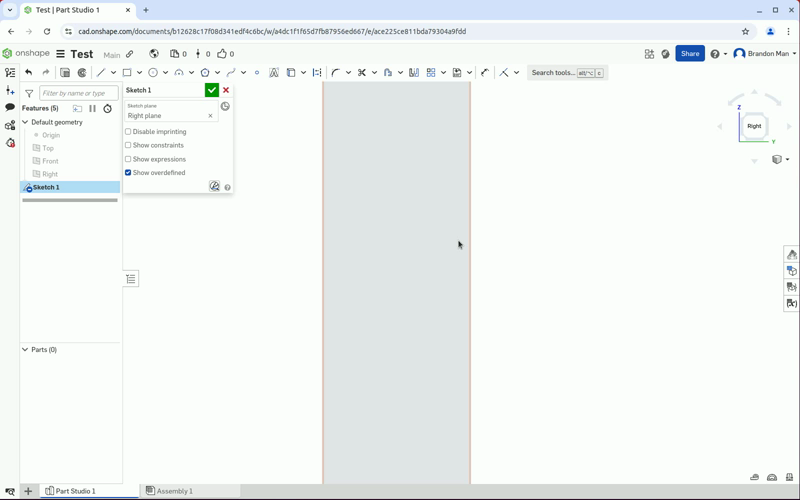
click(458, 240)
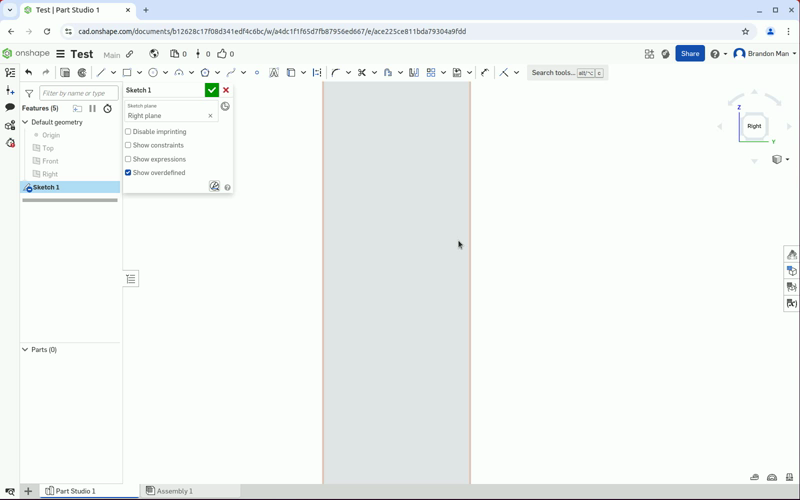
scroll(-6)
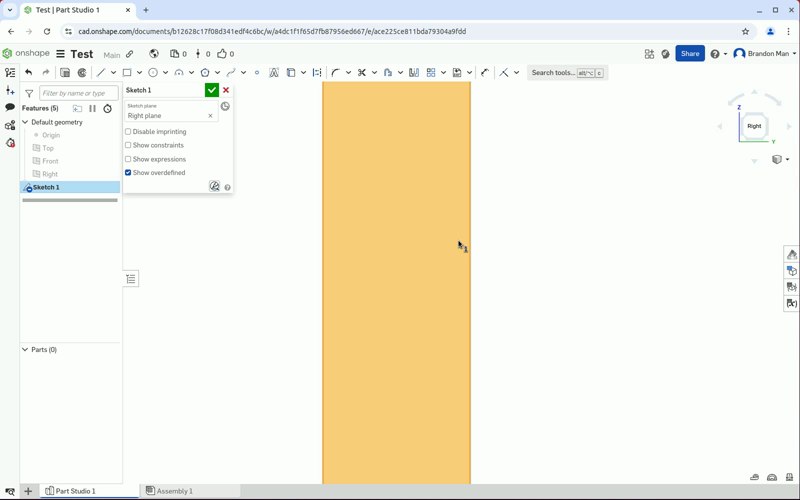
scroll(-6)
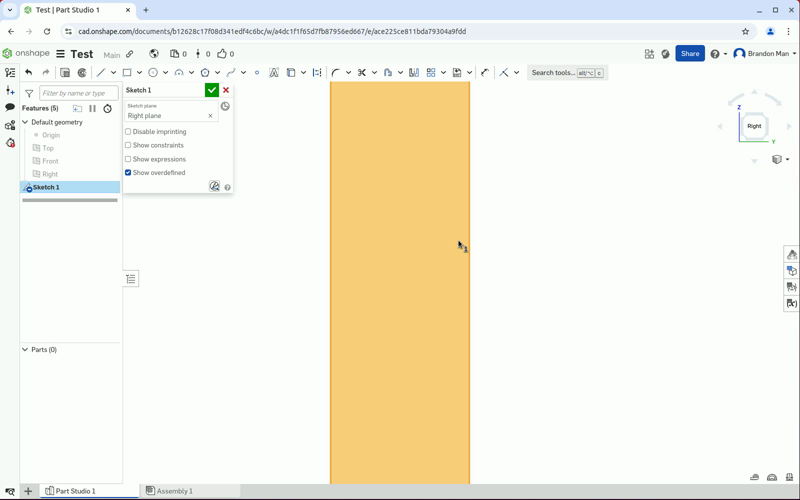
scroll(-6)
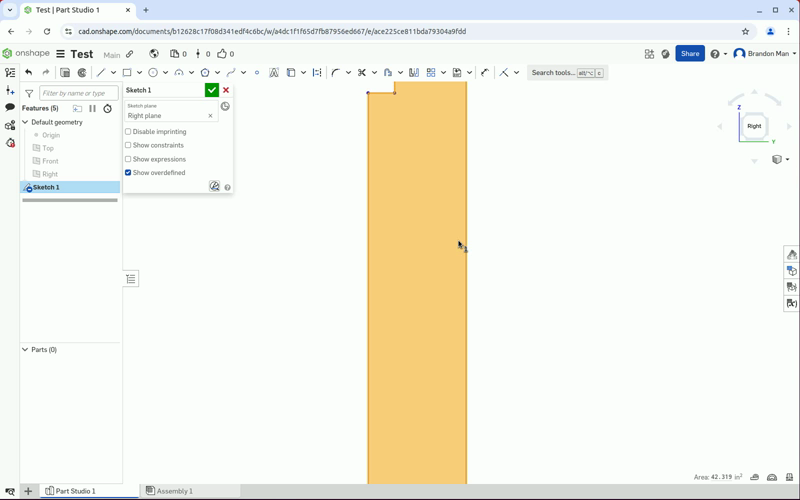
scroll(-6)
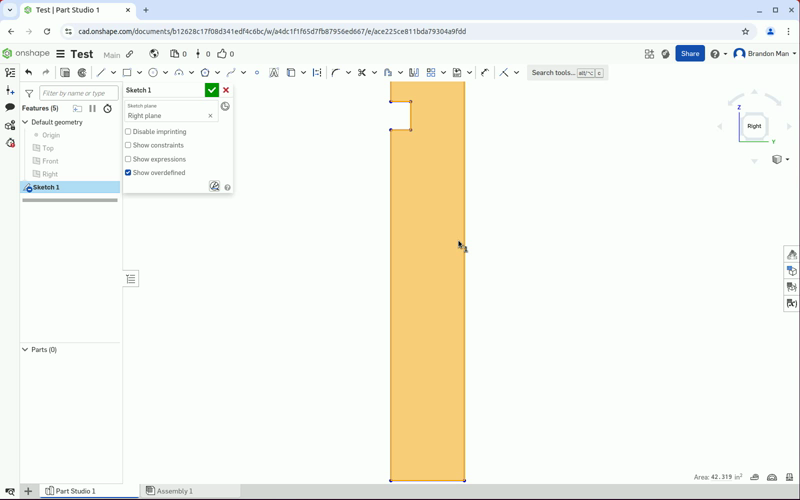
scroll(-6)
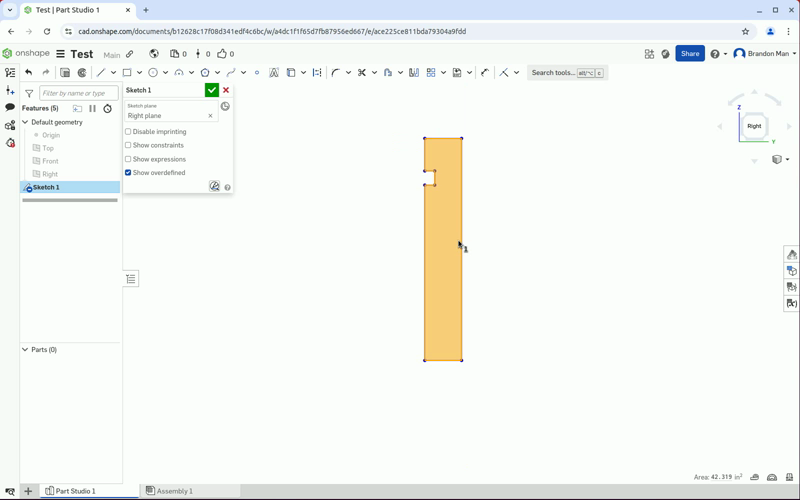
scroll(-6)
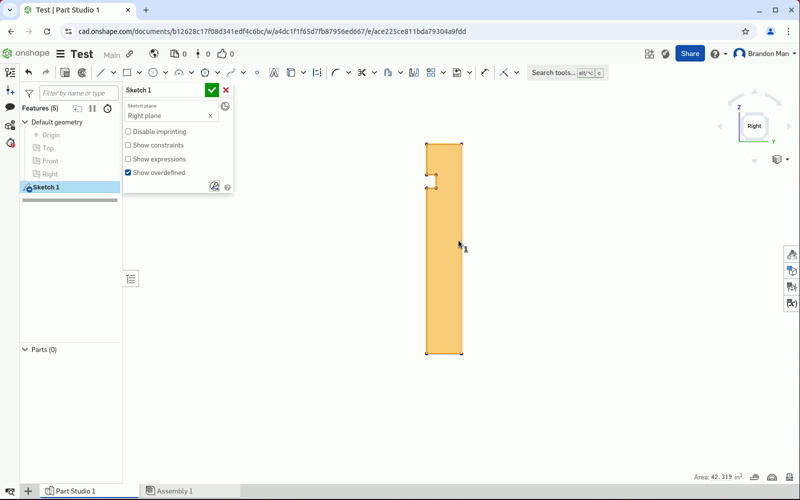
scroll(-6)
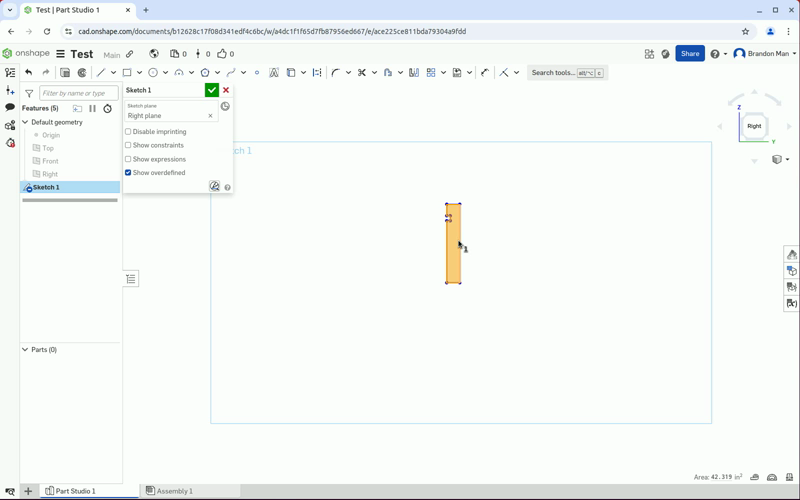
mouse_move(73, 352)
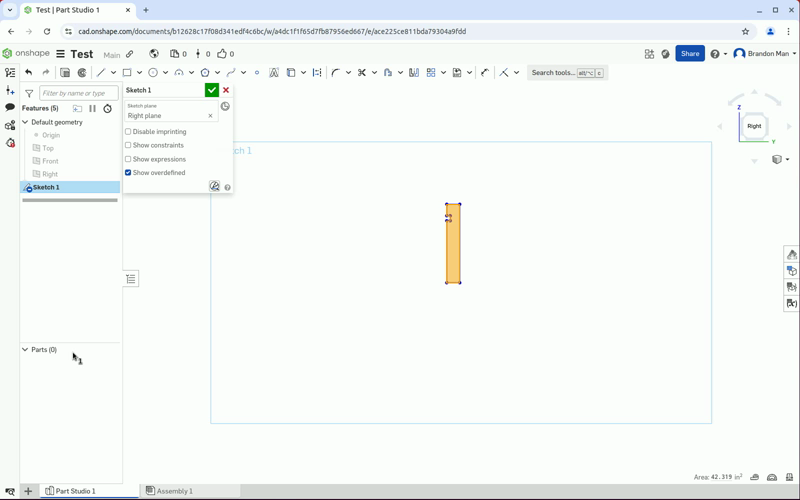
key(shift+y)
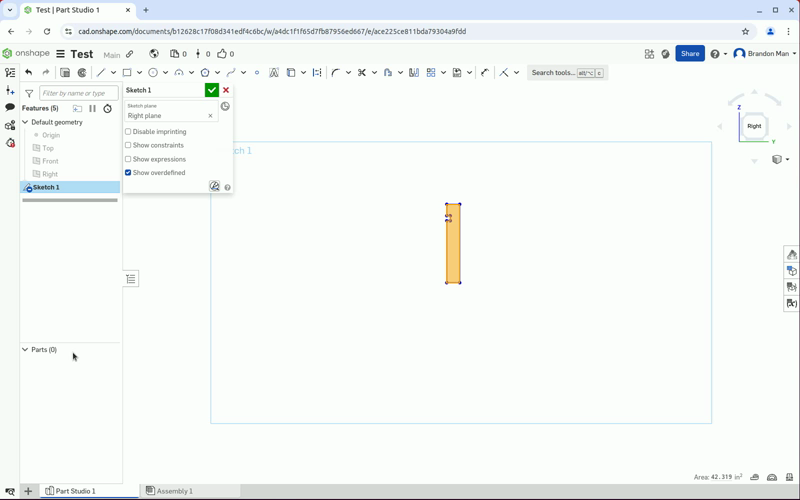
key(shift+e)
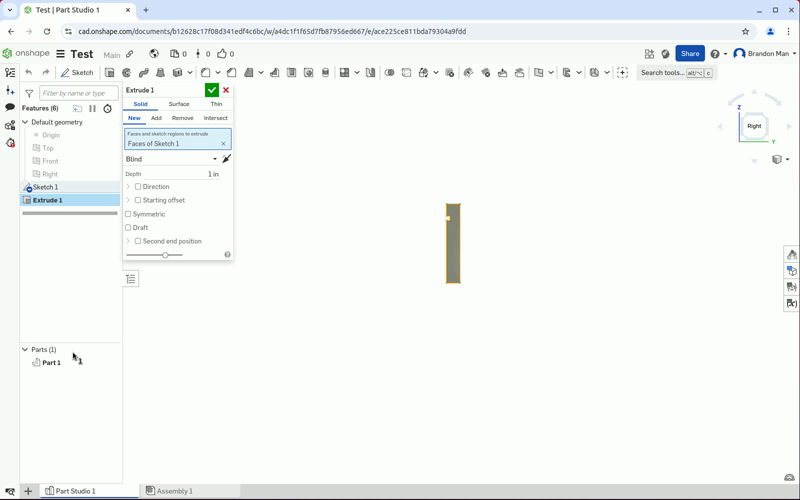
mouse_move(143, 106)
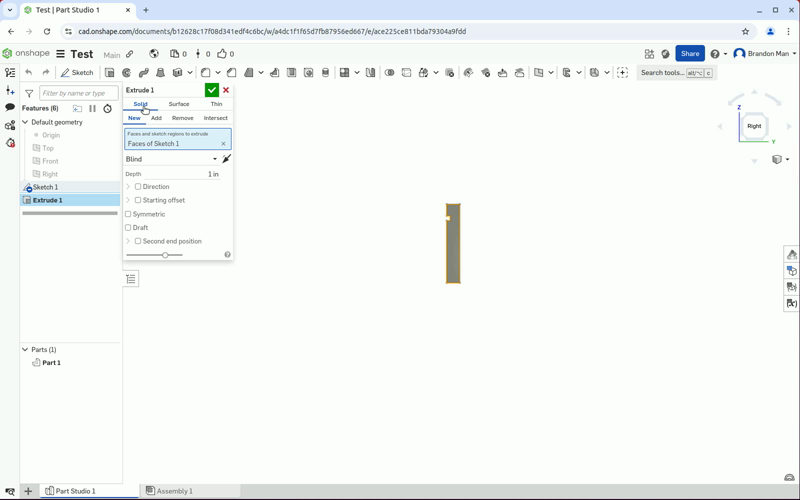
click(143, 106)
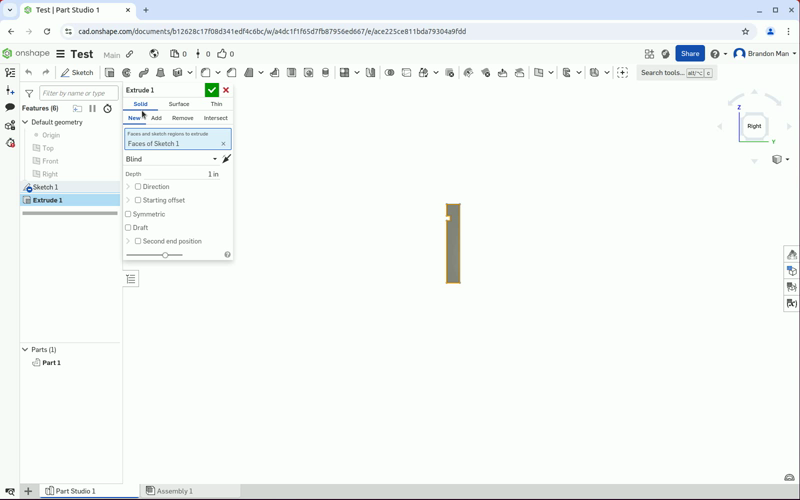
mouse_move(137, 120)
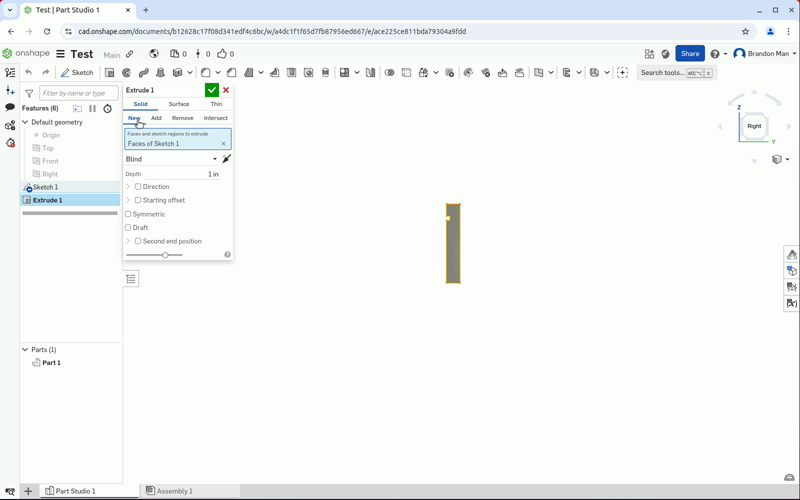
click(137, 120)
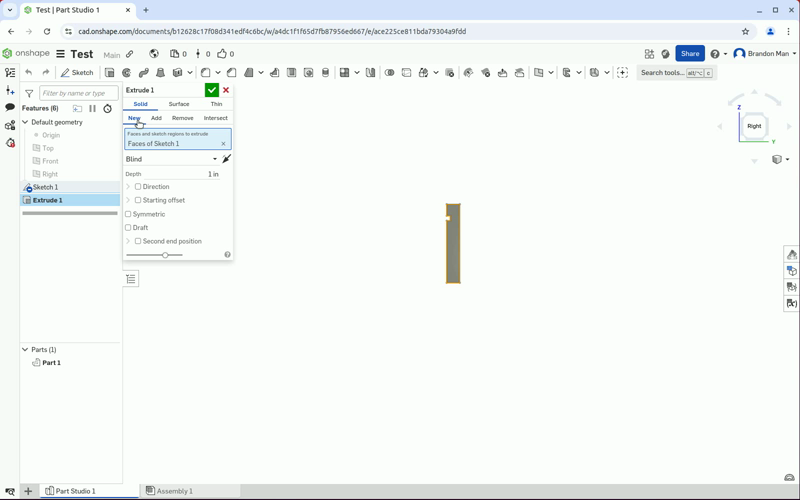
key(tab, 4)
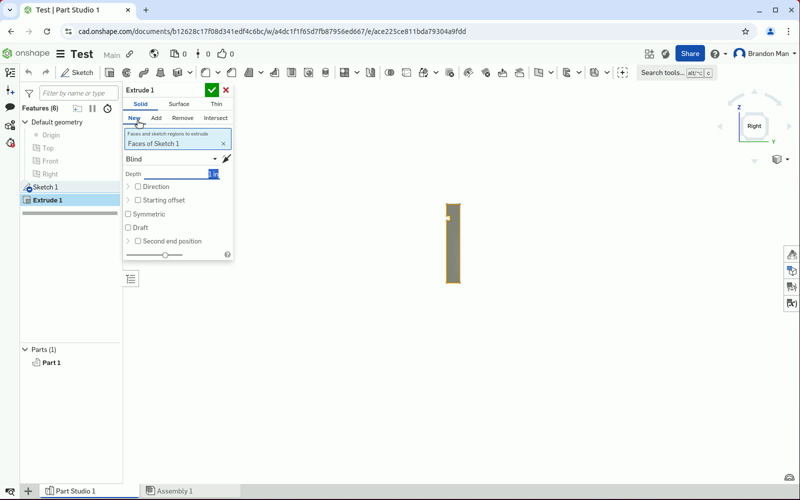
text(23.108)
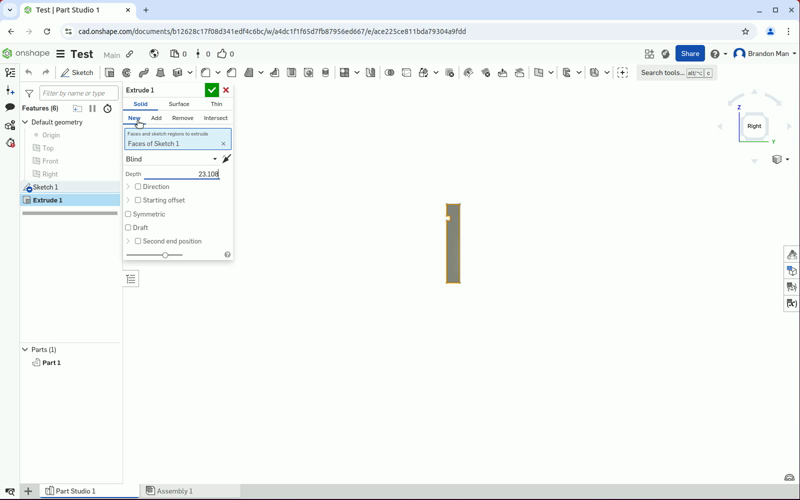
key(enter)
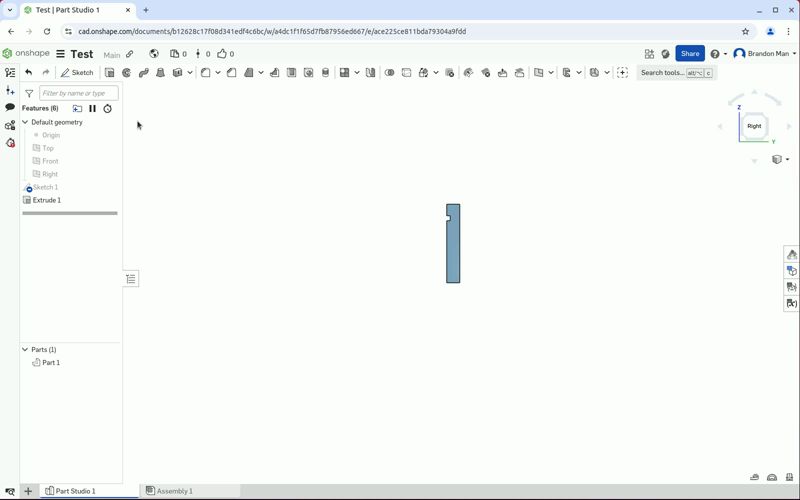
key(shift+h)
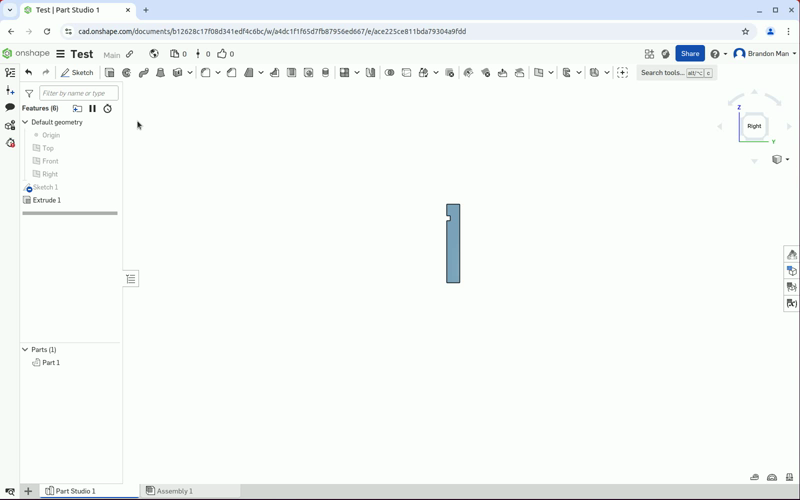
key(shift+h)
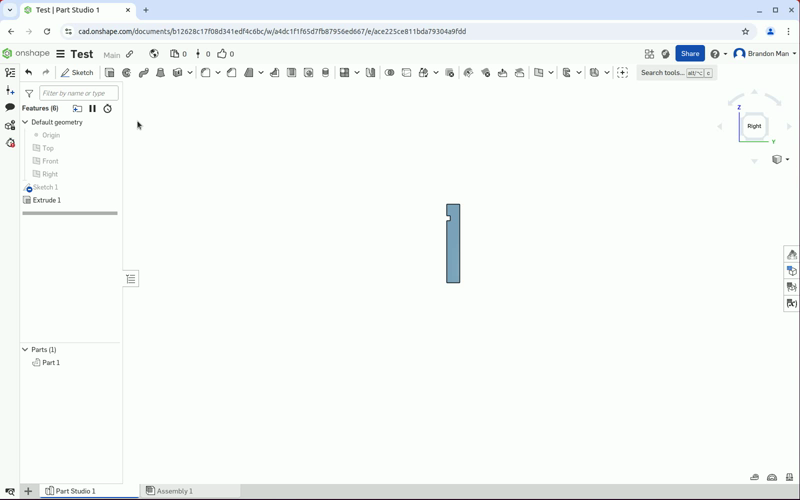
mouse_move(73, 189)
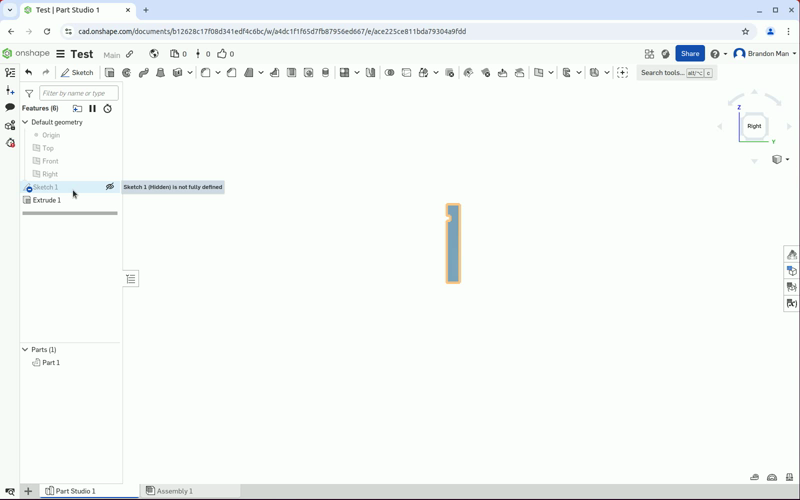
click(73, 189)
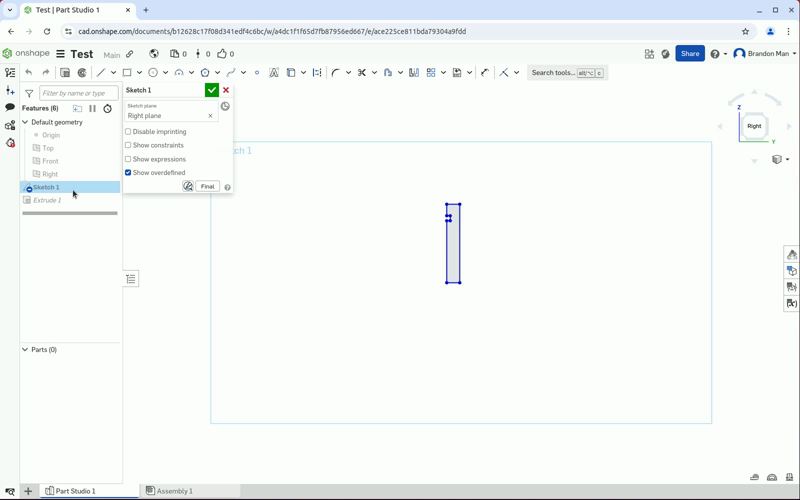
mouse_move(229, 92)
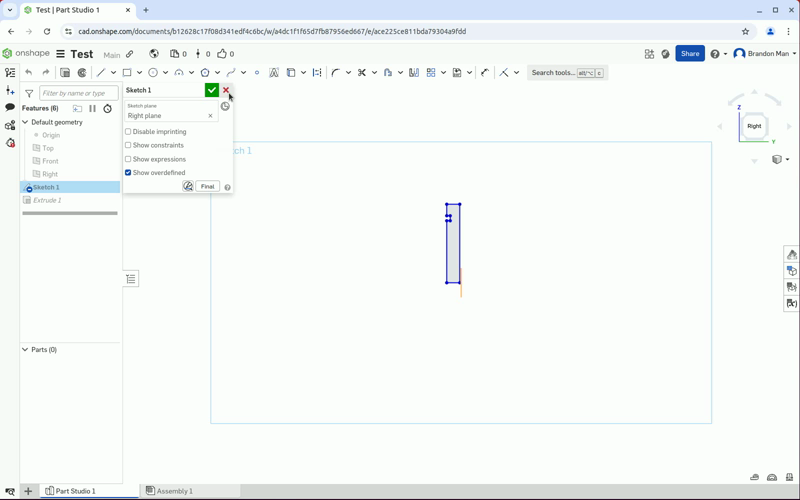
click(229, 92)
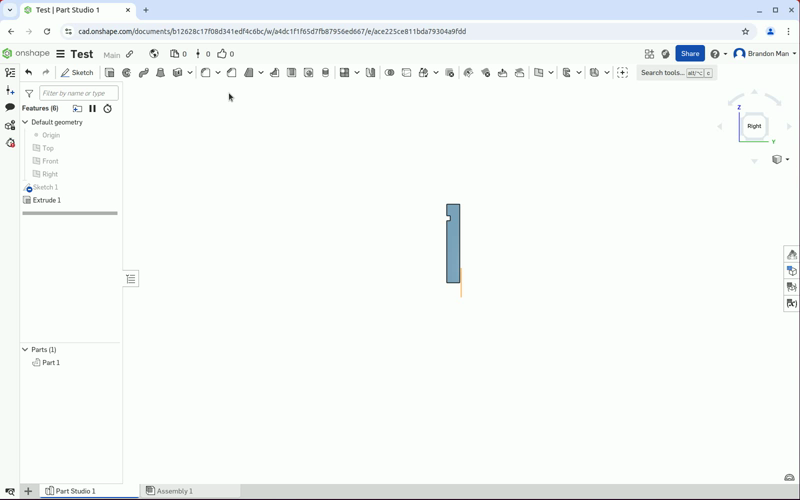
mouse_move(73, 352)
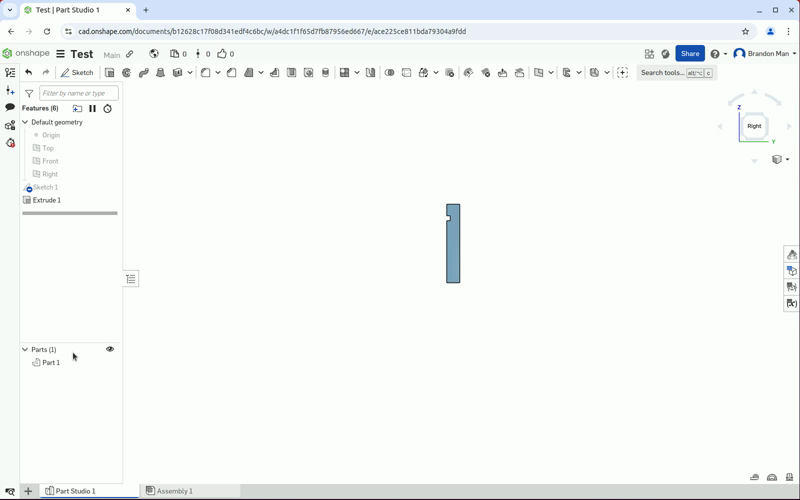
key(y)
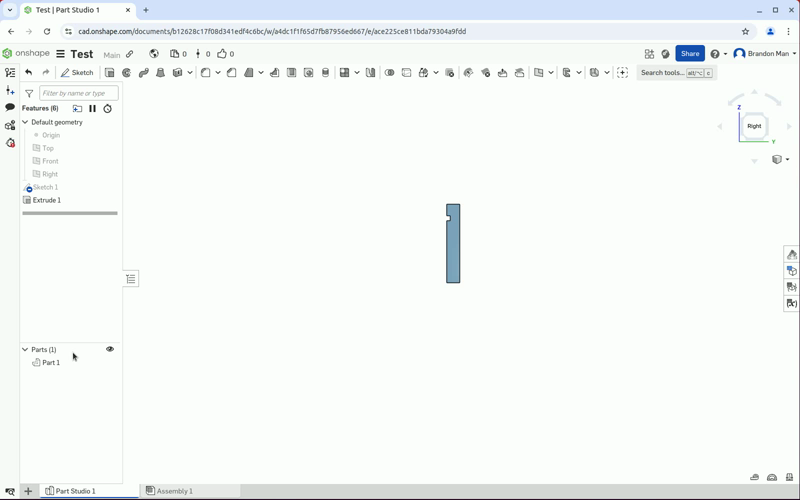
key(shift+p)
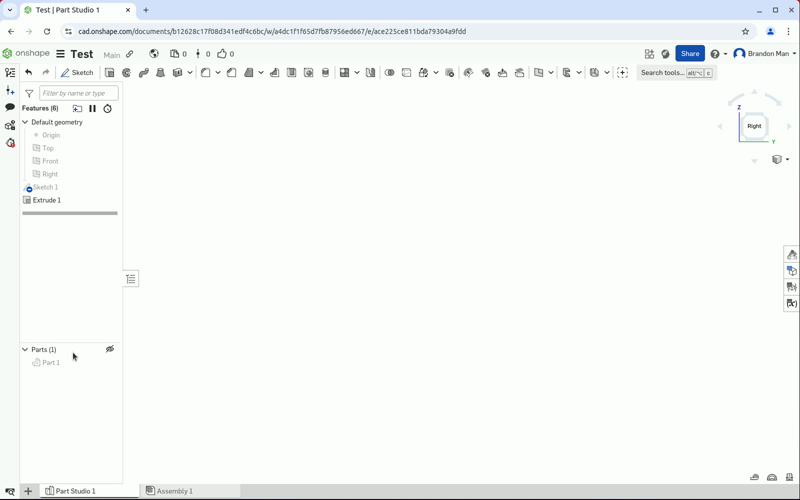
key(space)
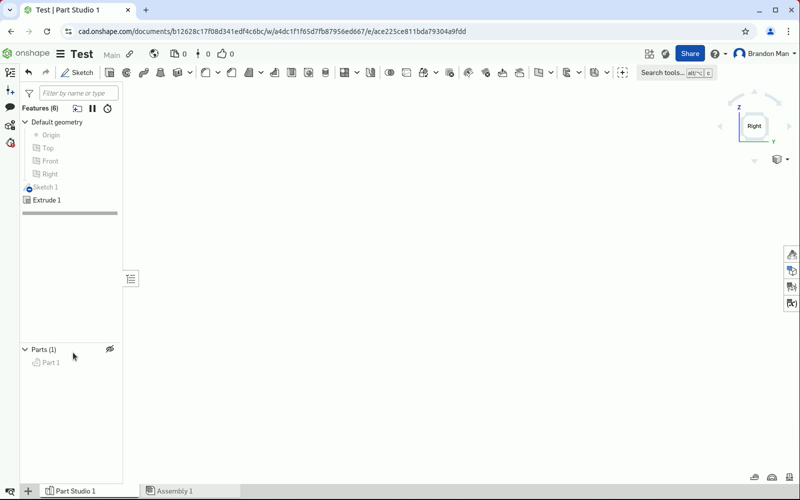
key_down(shift)
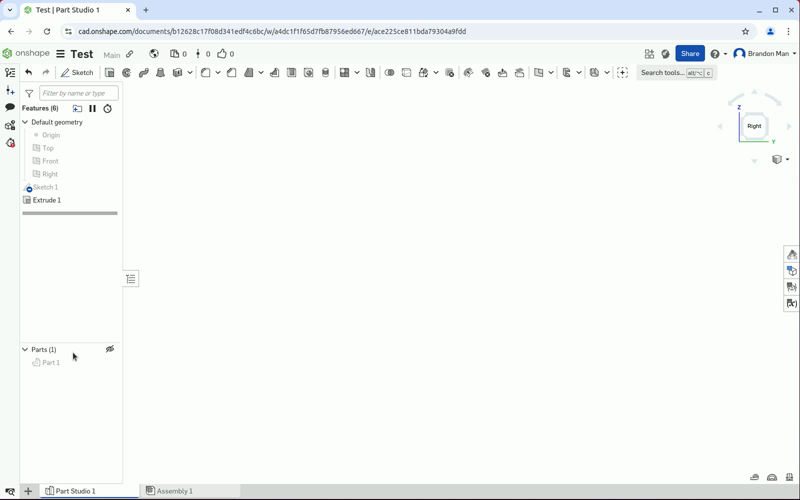
key(right)
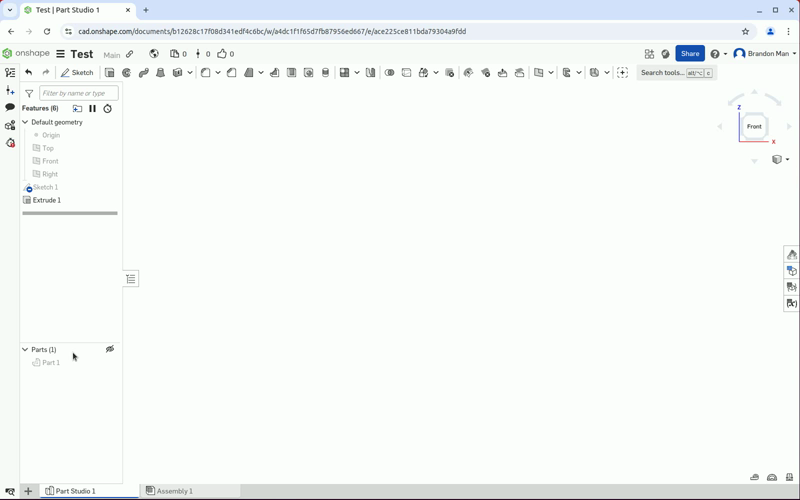
key_up(shift)
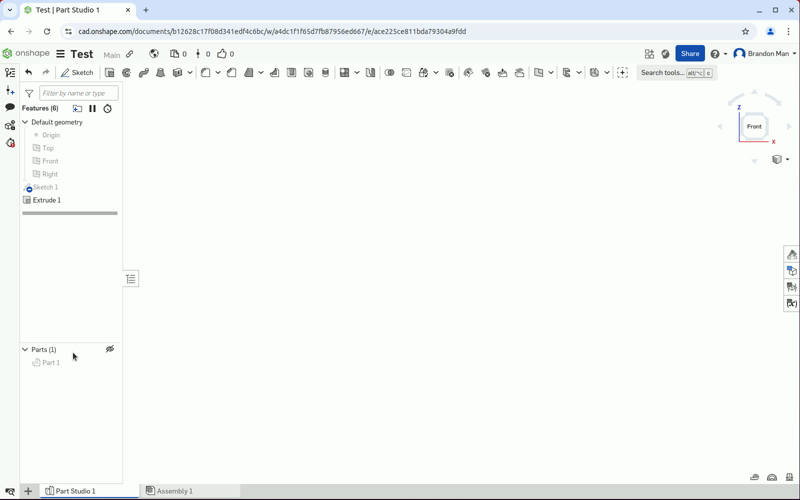
mouse_move(73, 352)
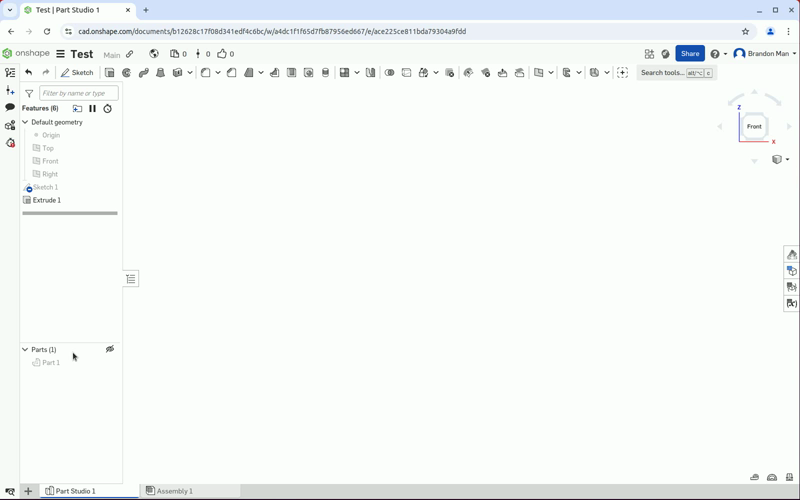
key(shift+y)
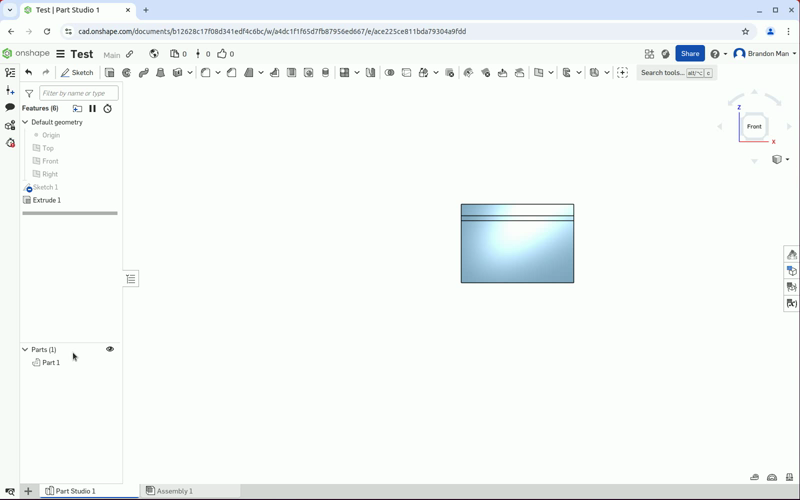
mouse_move(541, 75)
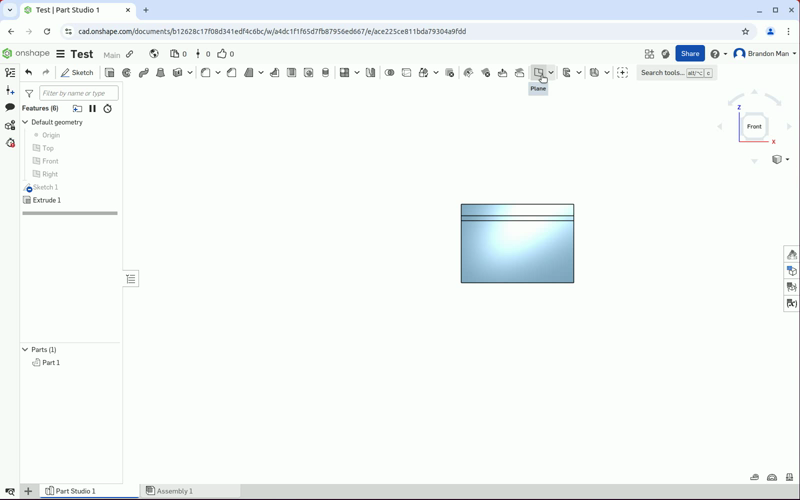
click(541, 75)
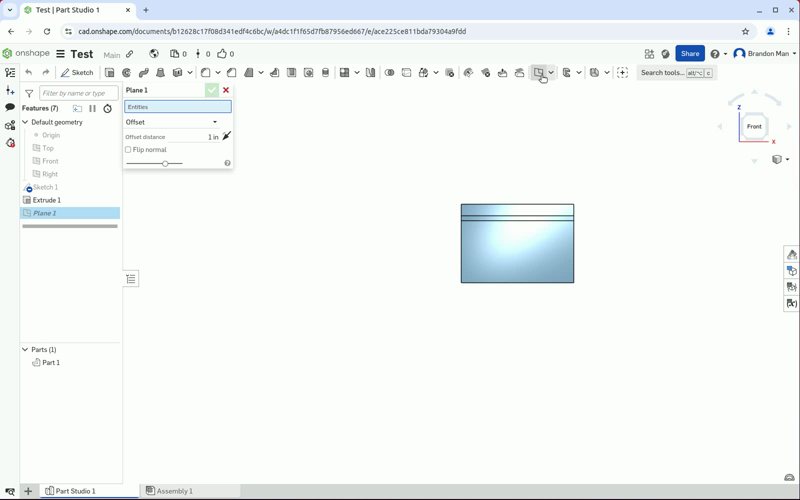
mouse_move(73, 163)
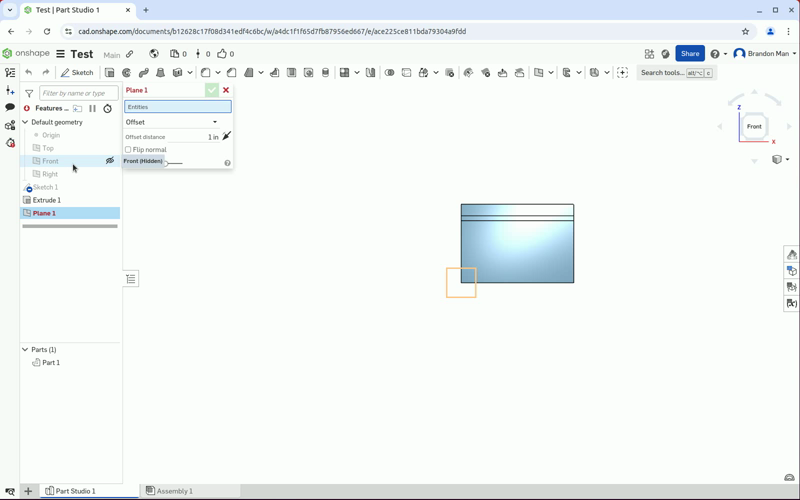
click(73, 163)
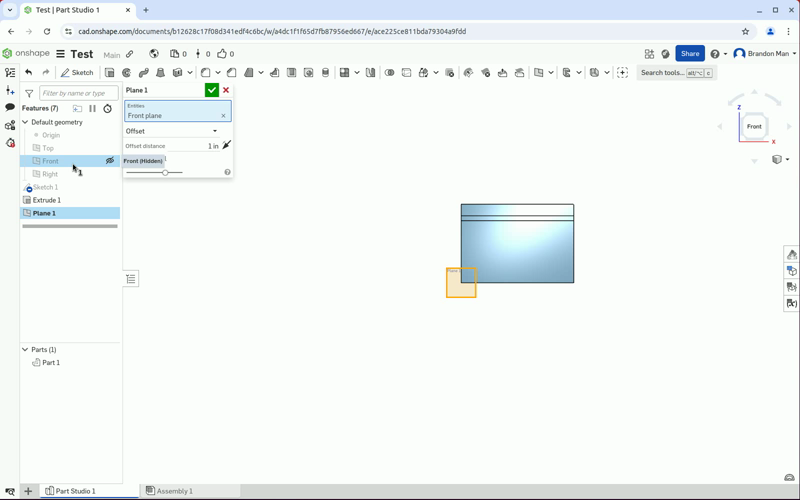
key(tab, 2)
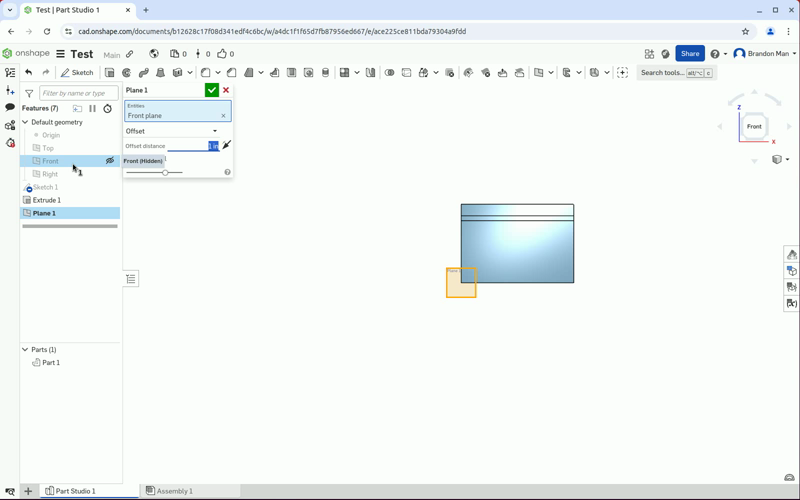
text(2.896)
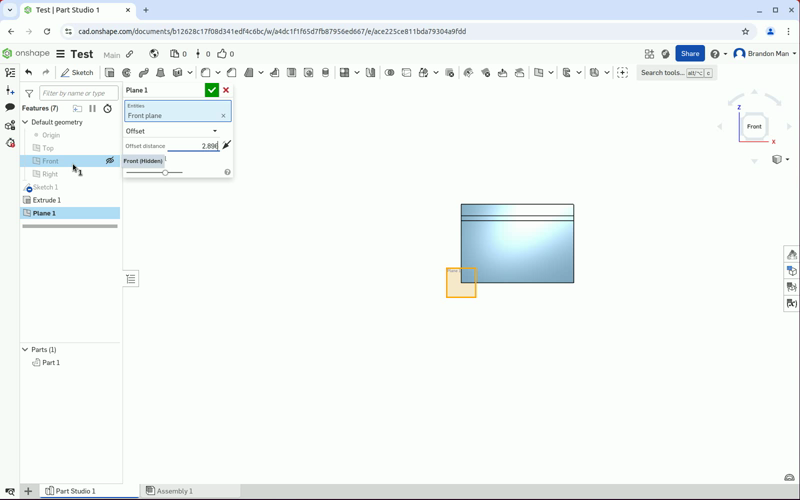
key(enter, 2)
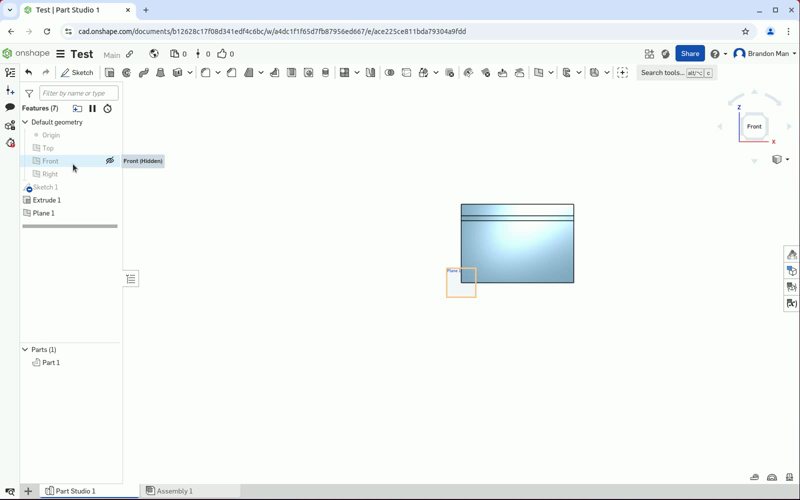
key(shift+s)
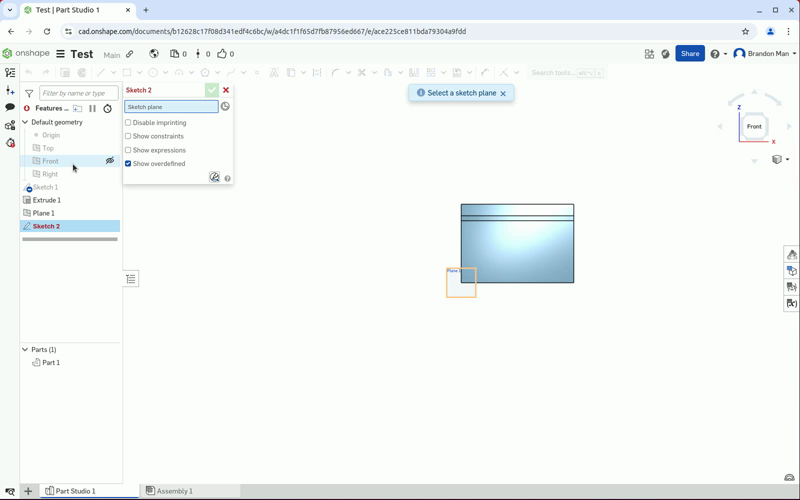
mouse_move(73, 215)
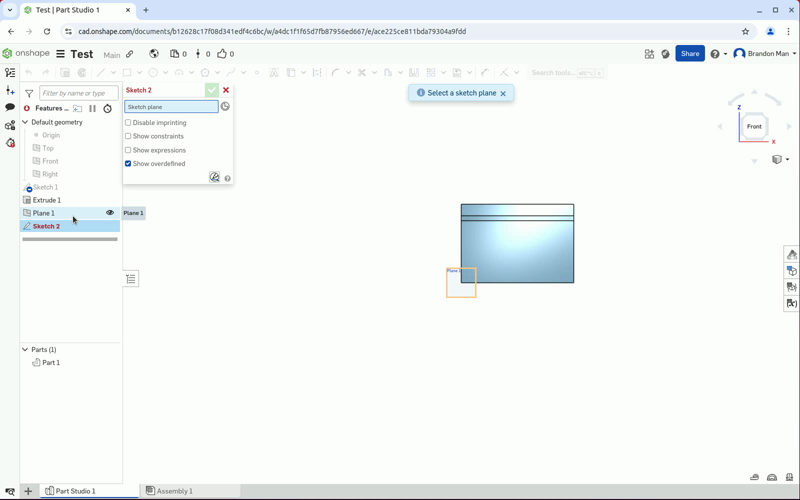
click(73, 215)
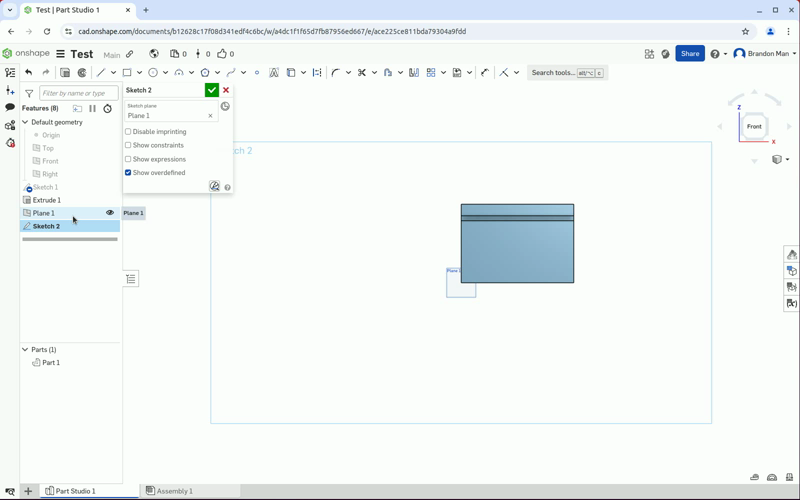
mouse_move(73, 352)
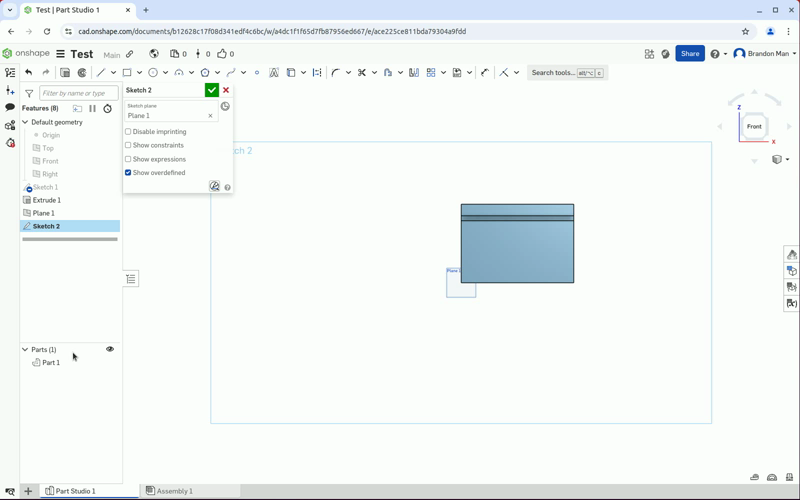
key(y)
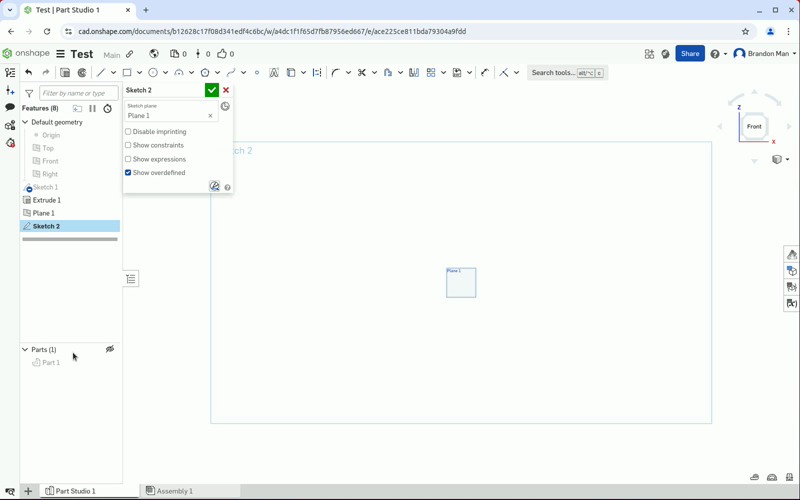
key(l)
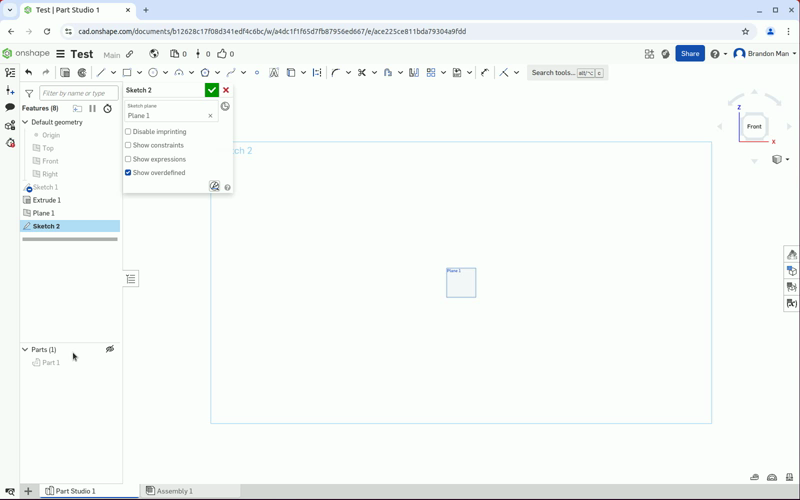
key_down(shift)
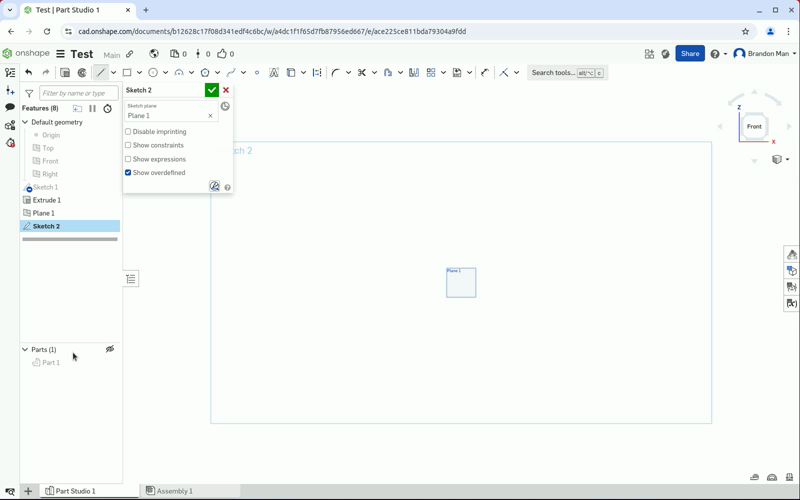
mouse_move(559, 220)
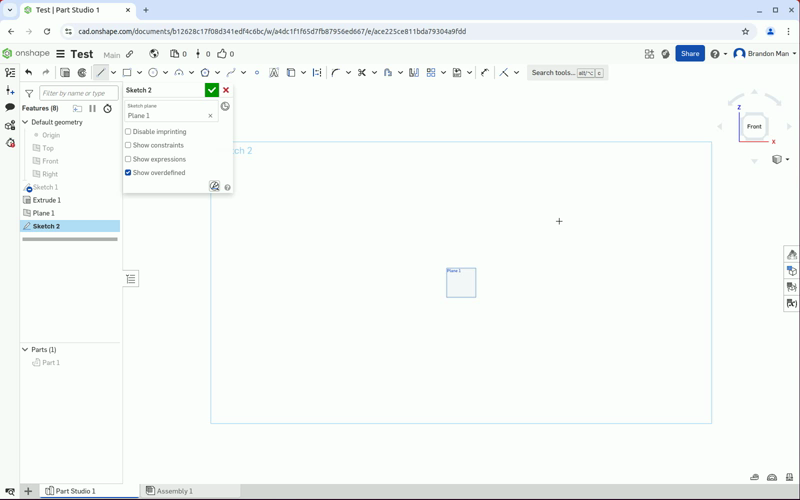
click(559, 220)
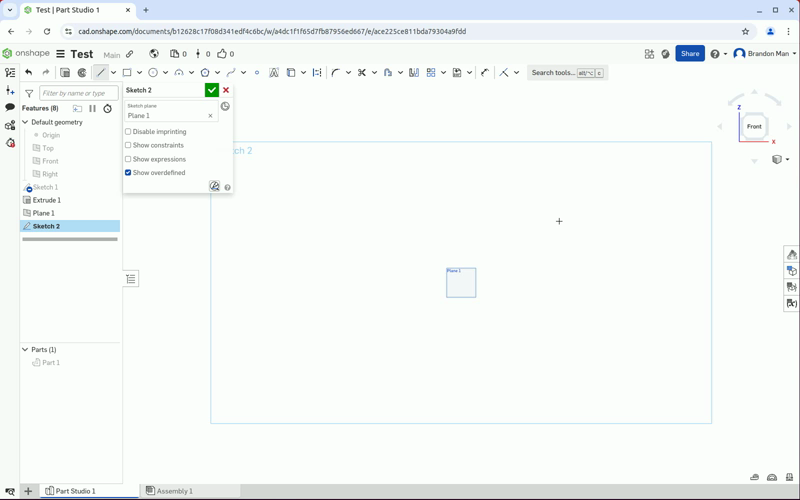
key_up(shift)
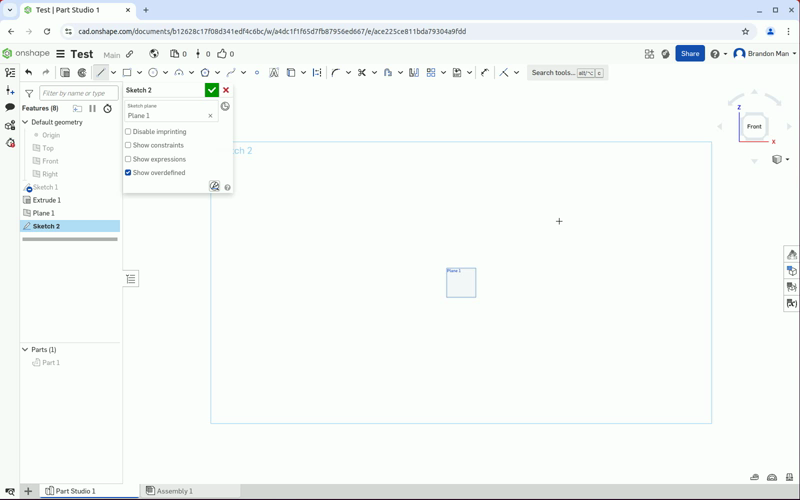
key_down(shift)
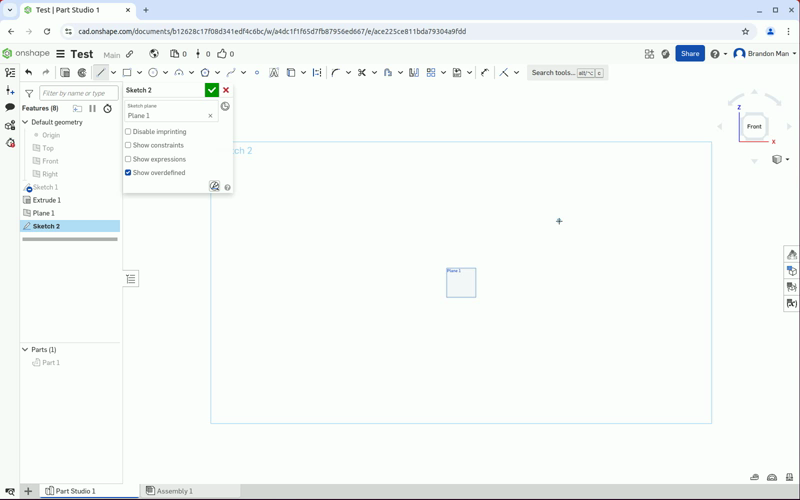
mouse_move(589, 220)
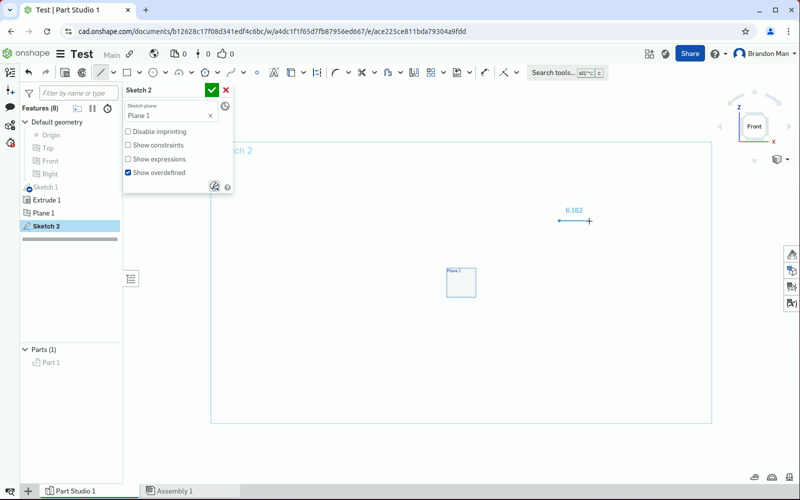
mouse_move(573, 220)
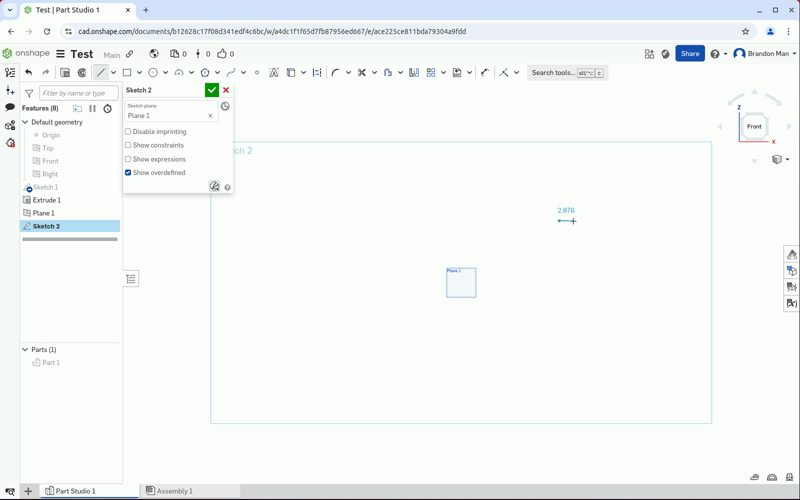
click(573, 220)
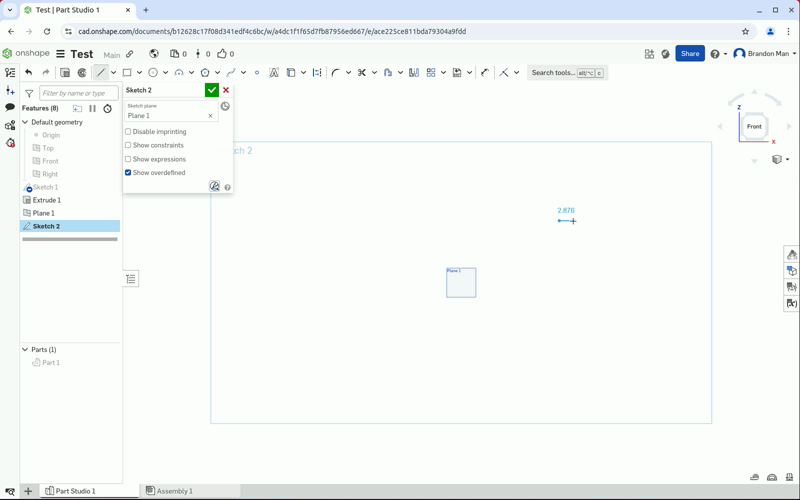
key_up(shift)
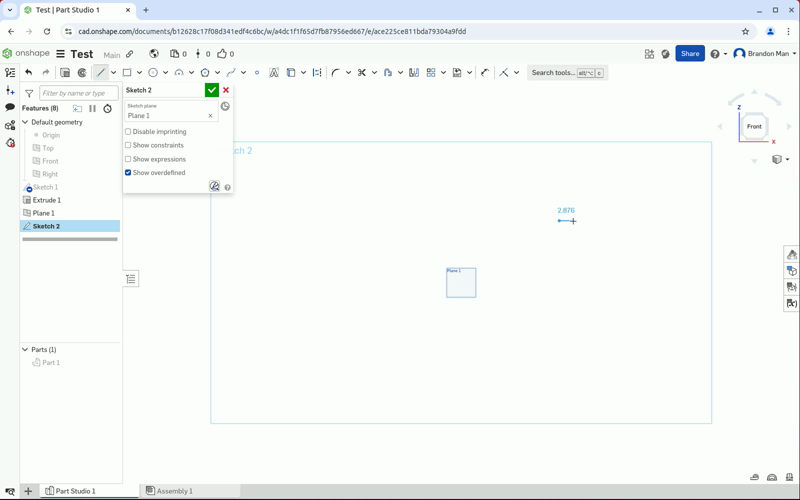
key_down(shift)
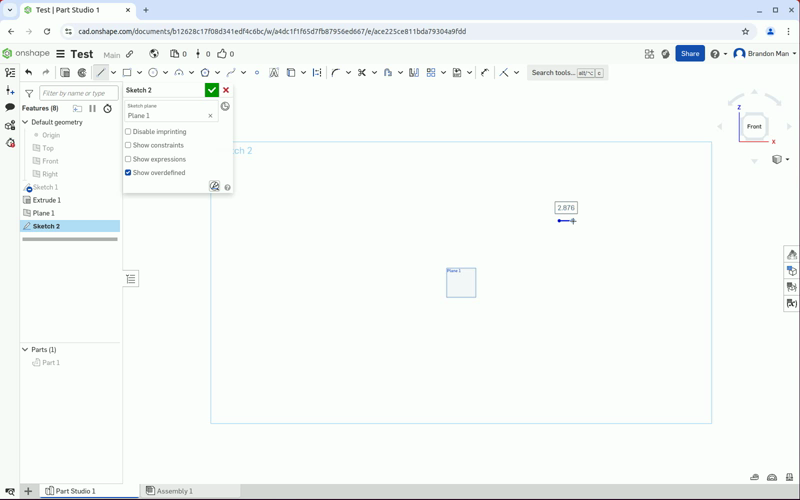
mouse_move(589, 220)
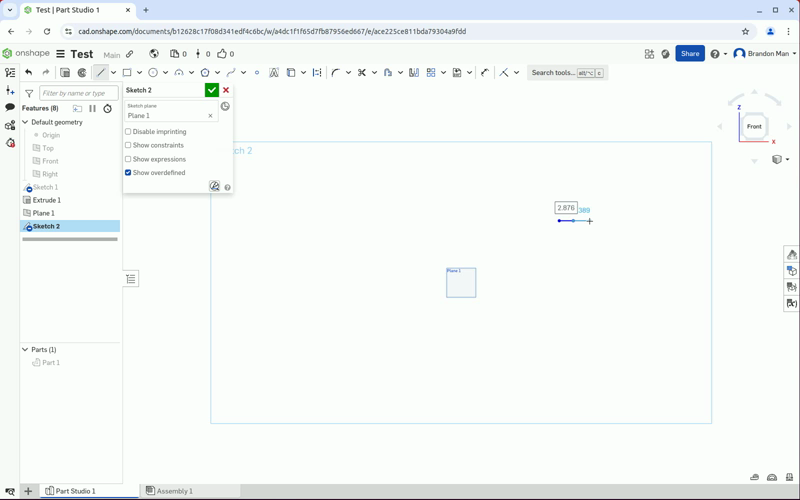
mouse_move(573, 203)
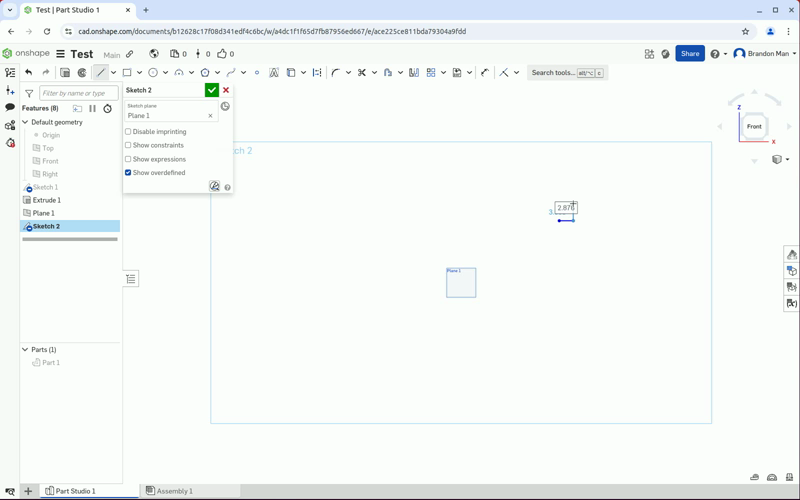
click(573, 203)
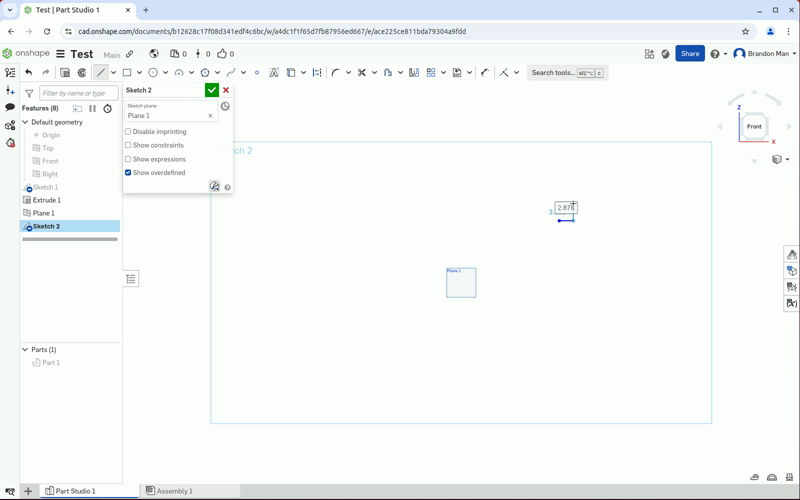
key_up(shift)
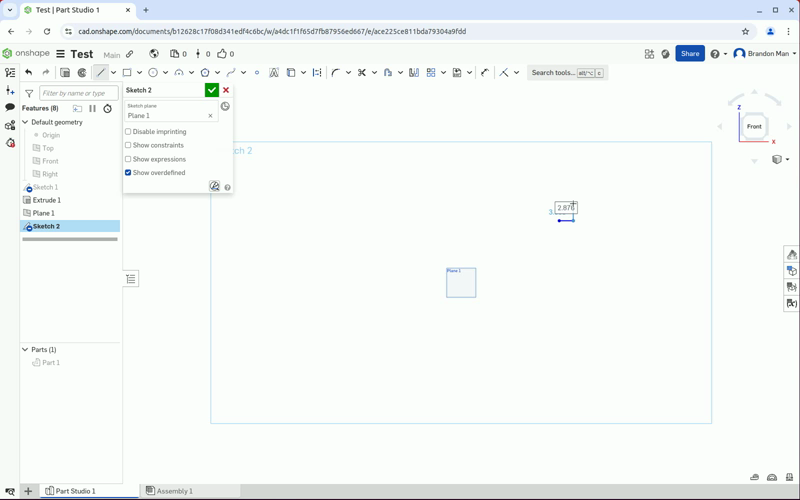
key_down(shift)
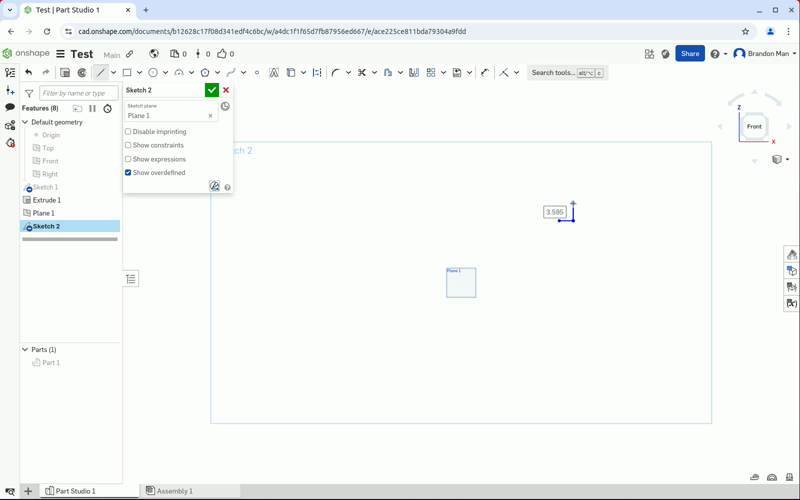
mouse_move(589, 203)
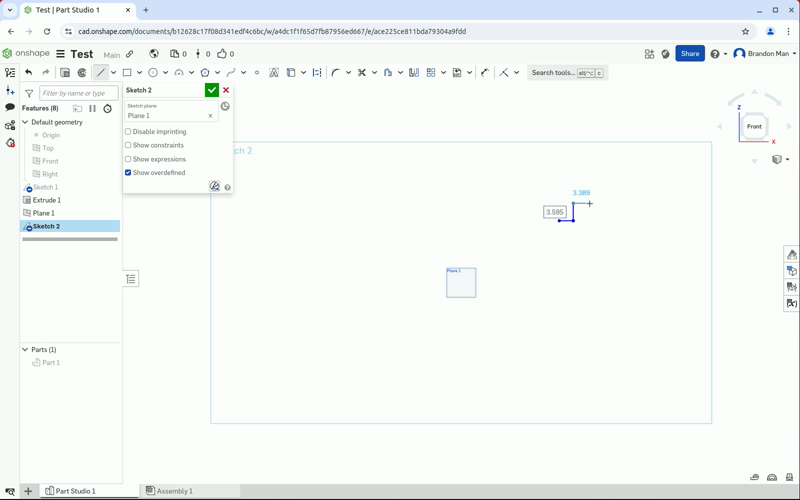
mouse_move(559, 203)
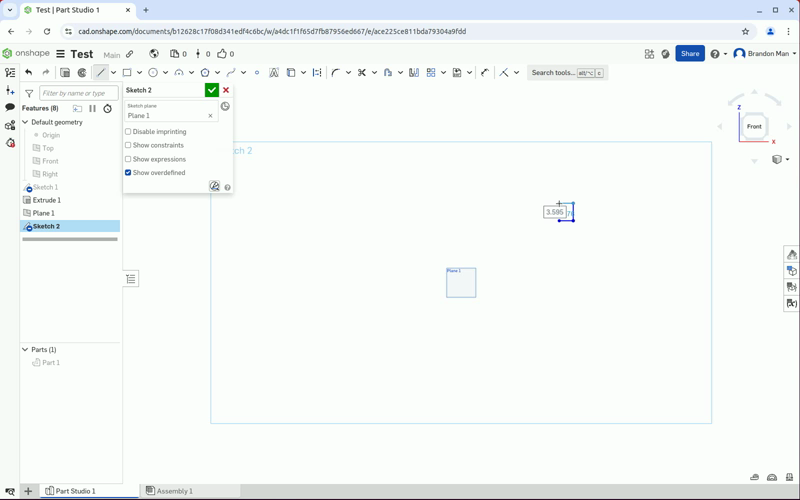
click(559, 203)
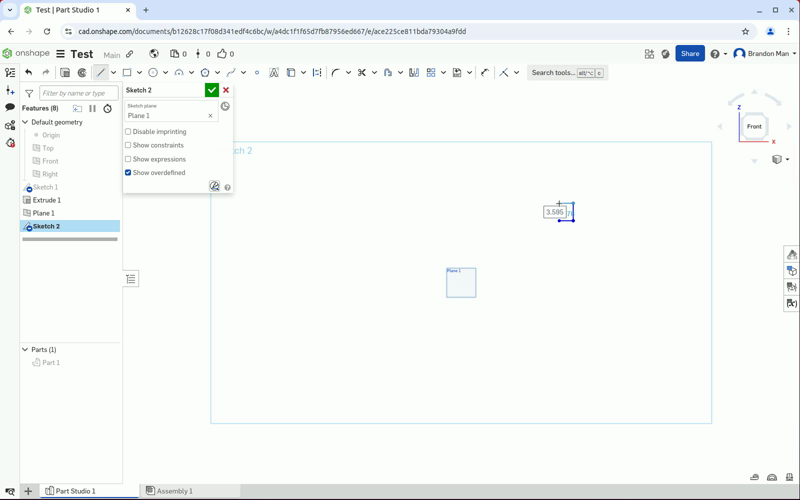
key_up(shift)
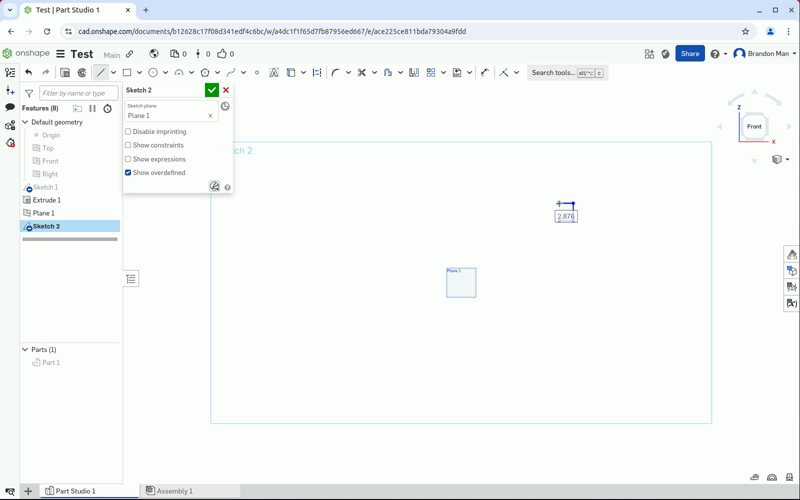
mouse_move(589, 203)
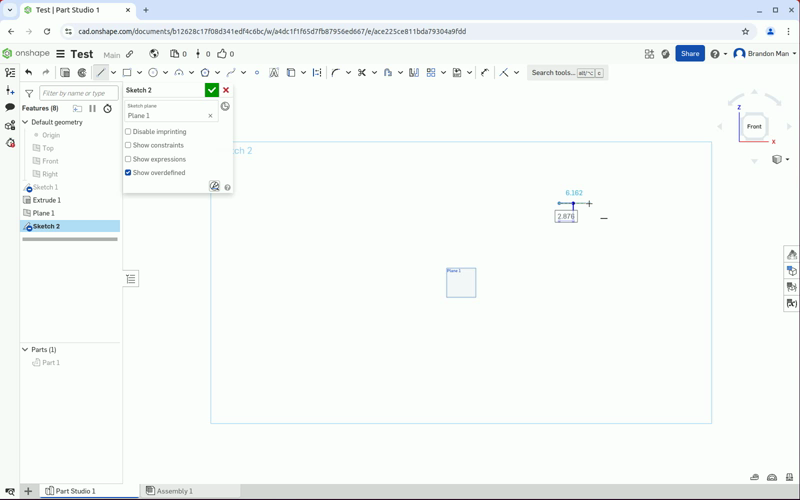
key_down(shift)
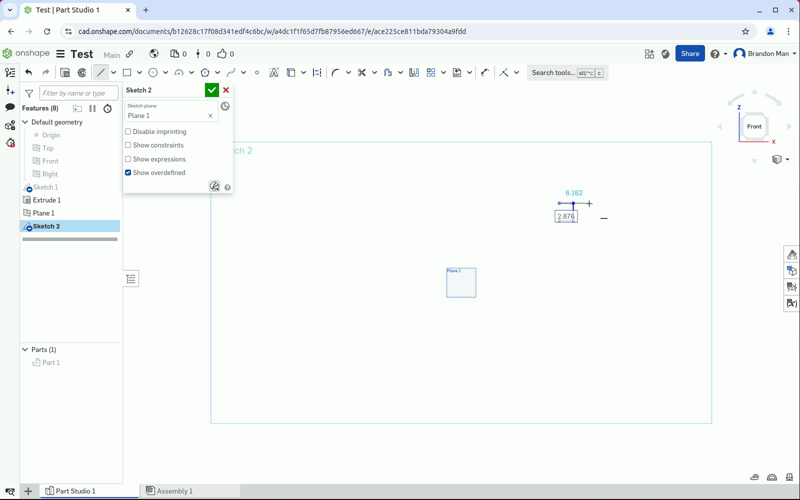
mouse_move(559, 220)
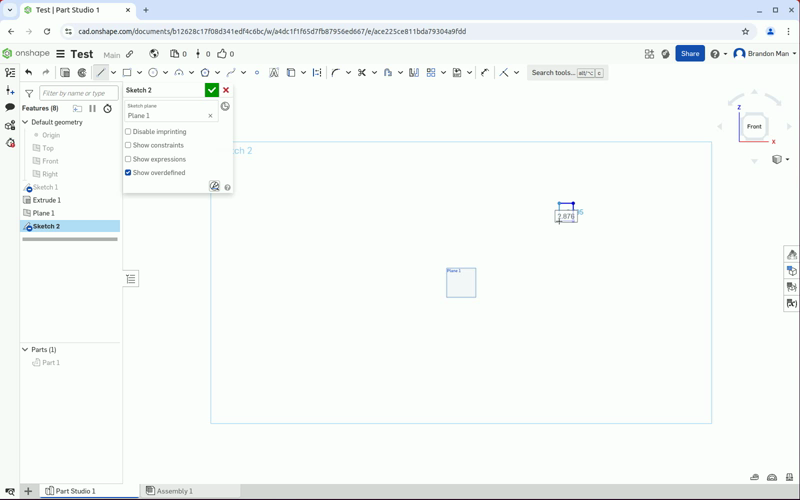
key_up(shift)
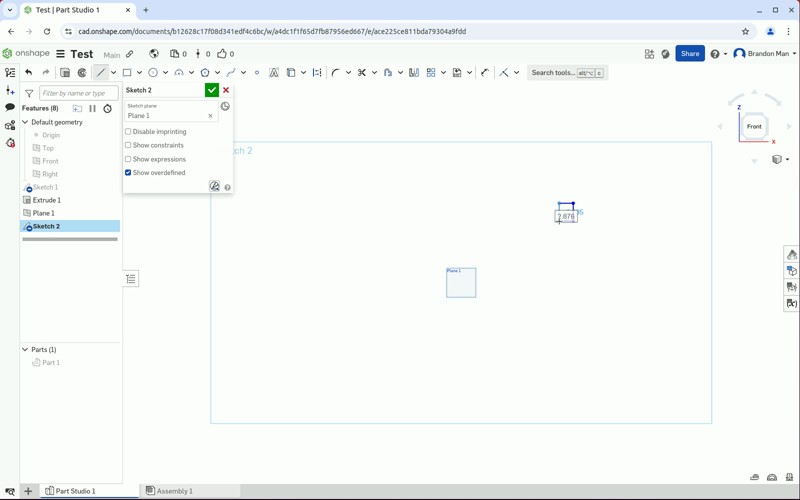
click(559, 220)
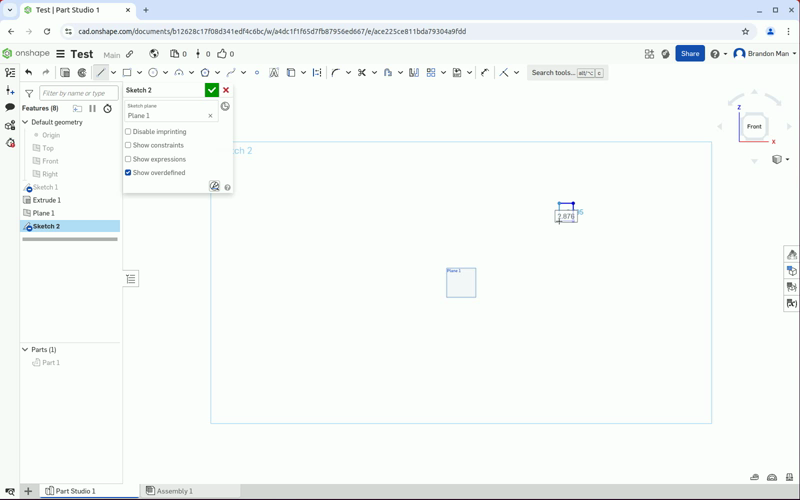
key(esc)
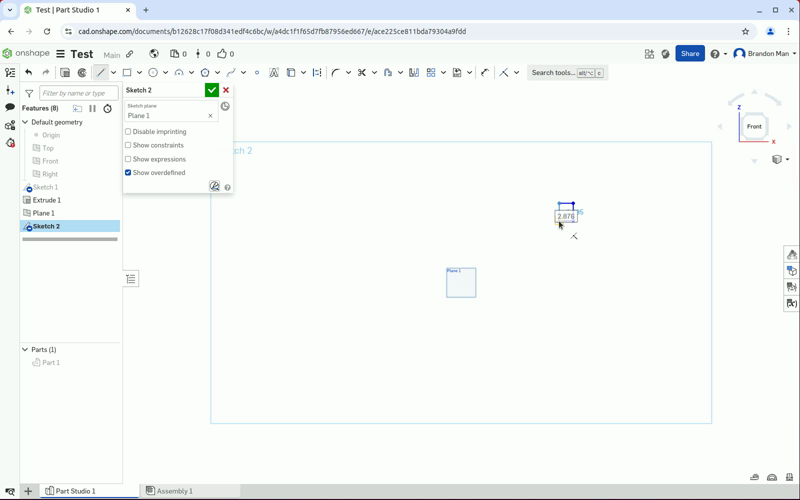
mouse_move(570, 218)
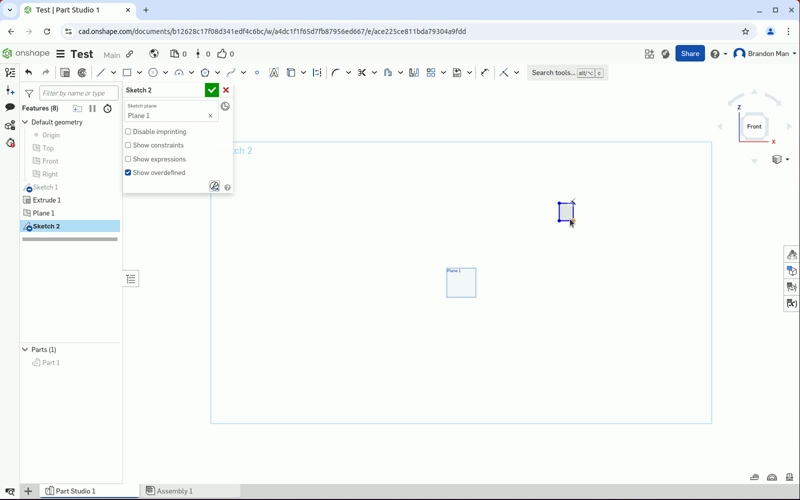
scroll(6)
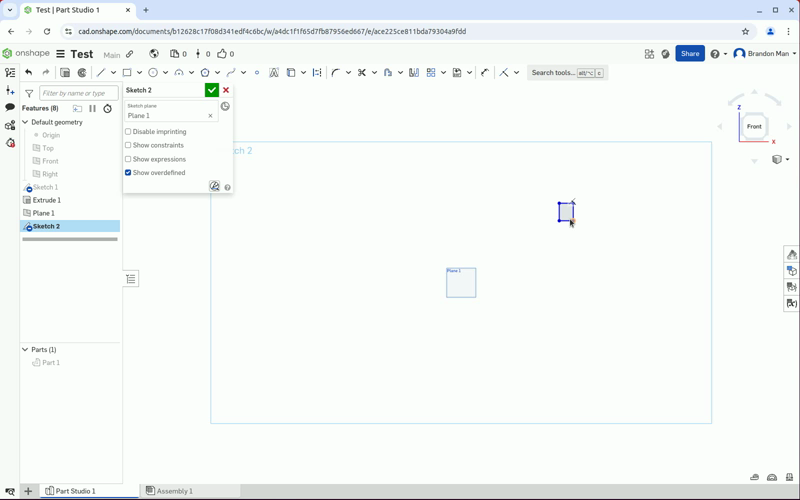
scroll(6)
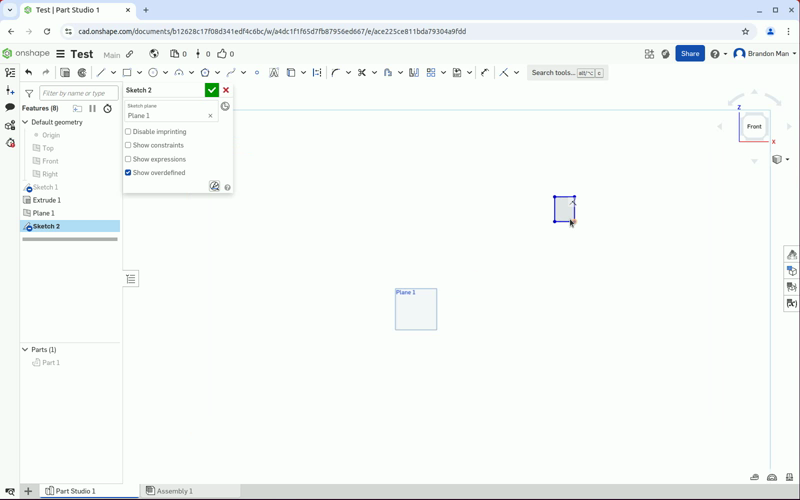
scroll(6)
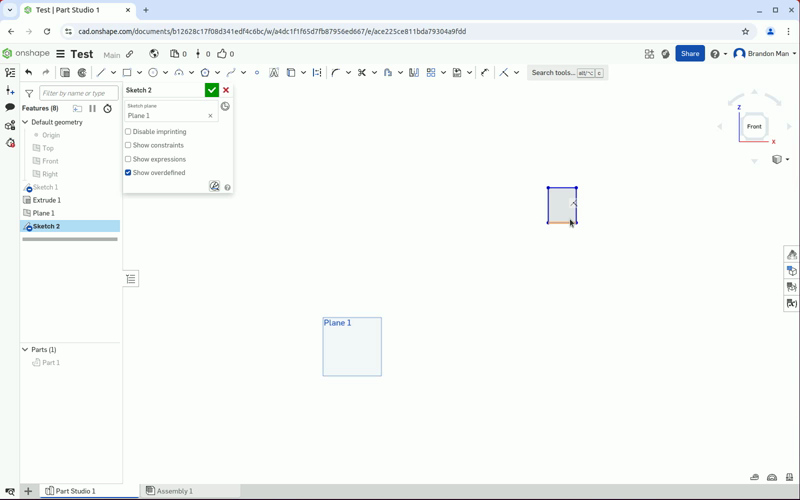
scroll(6)
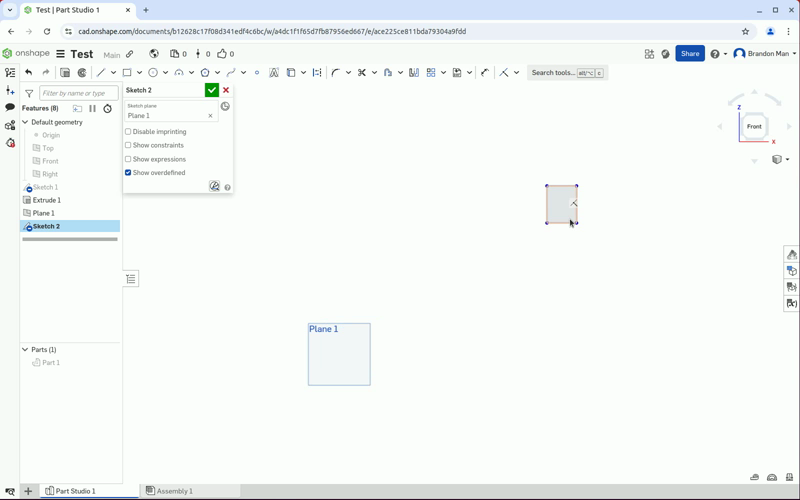
scroll(6)
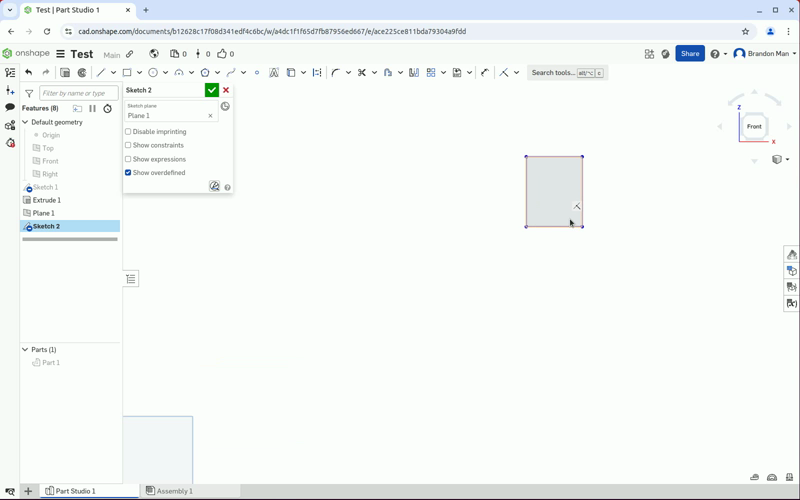
scroll(6)
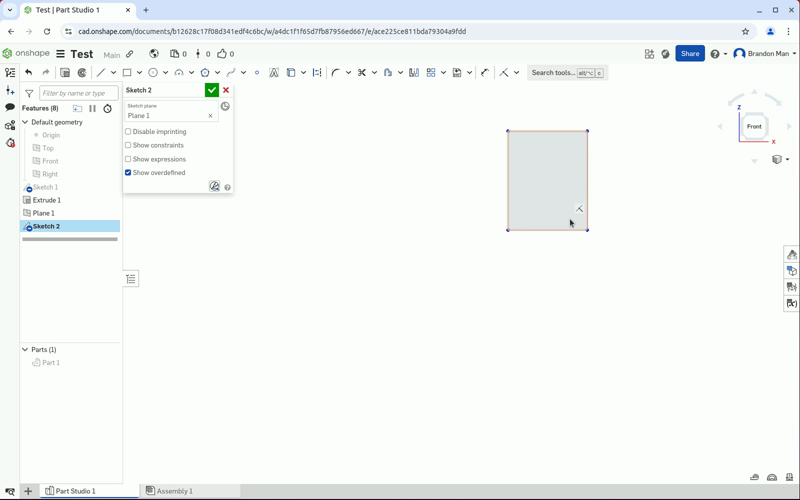
scroll(6)
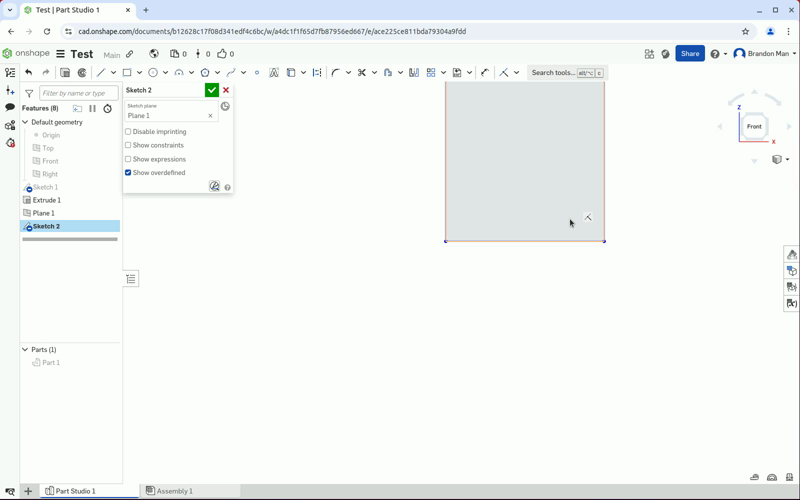
click(570, 218)
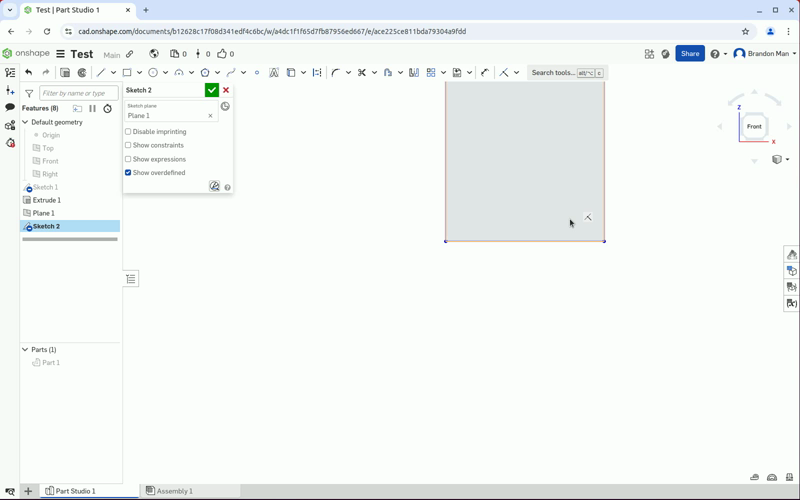
scroll(-6)
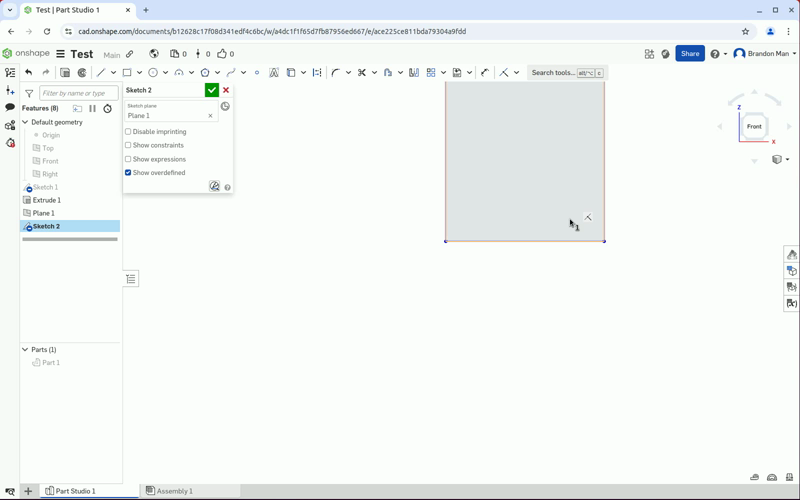
scroll(-6)
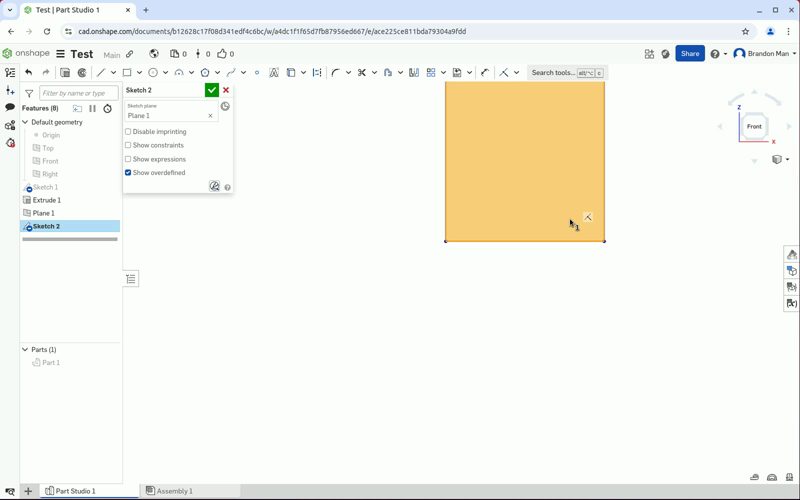
scroll(-6)
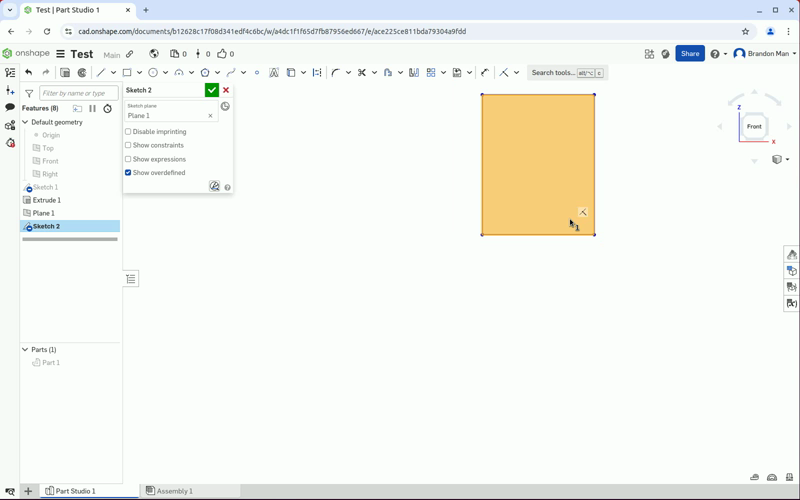
scroll(-6)
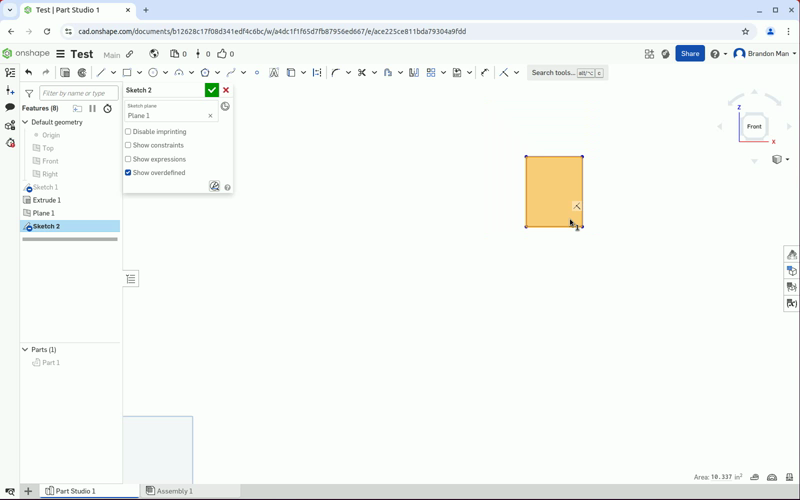
scroll(-6)
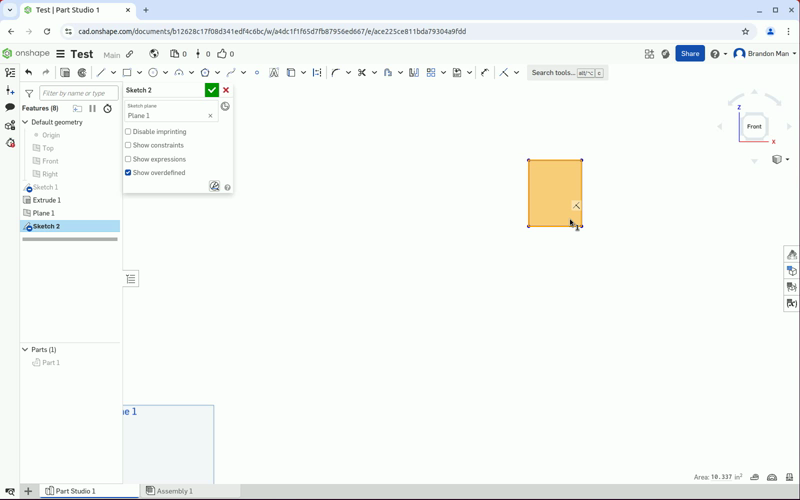
scroll(-6)
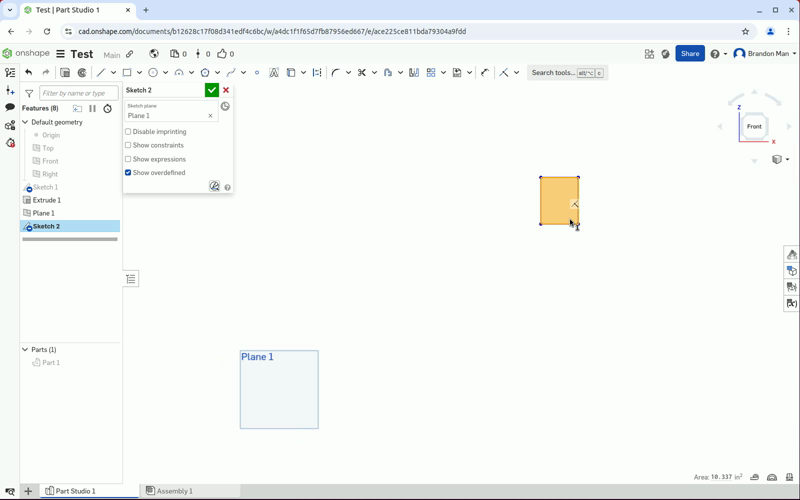
scroll(-6)
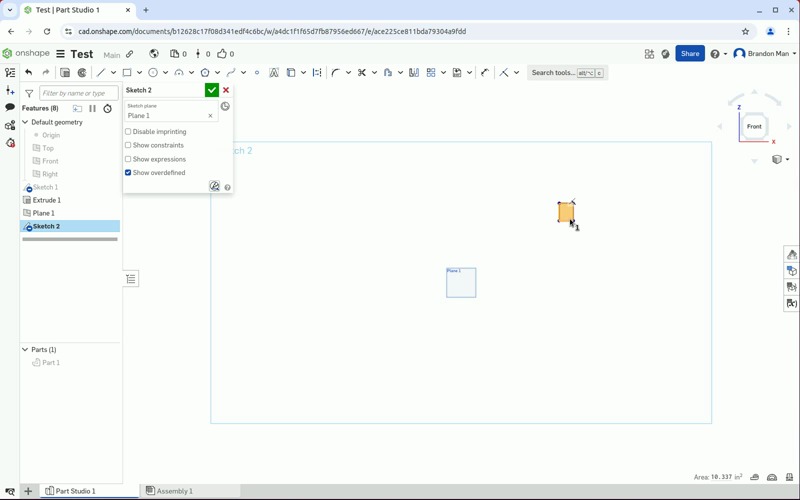
mouse_move(73, 352)
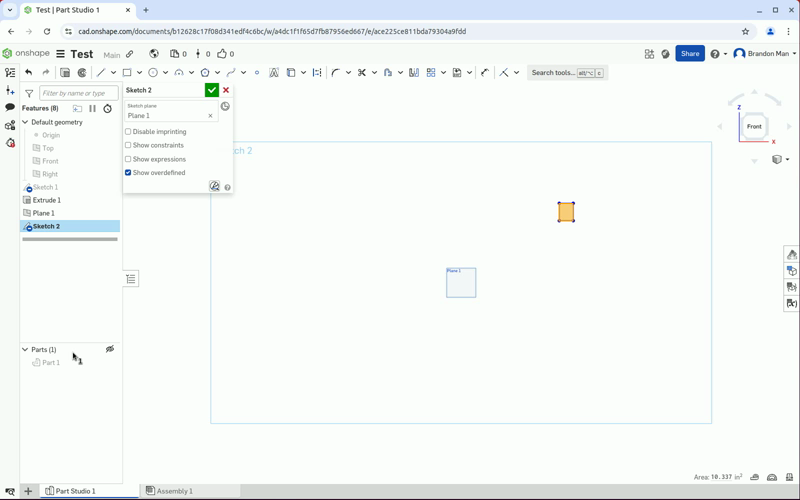
key(shift+y)
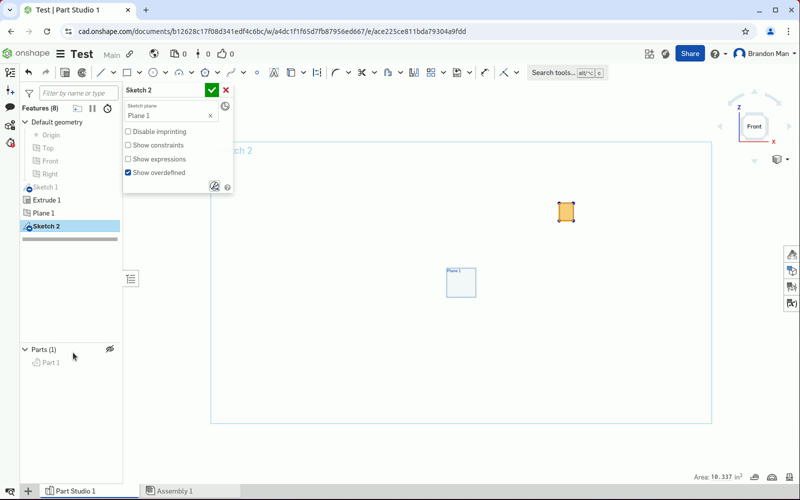
key(shift+e)
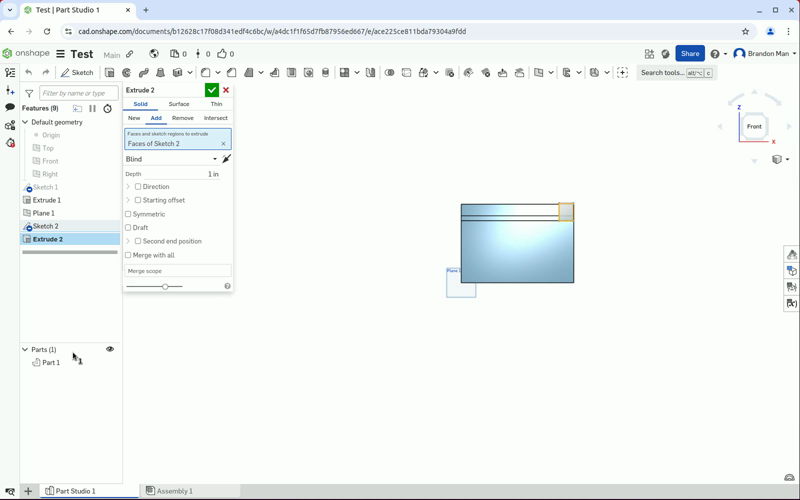
mouse_move(143, 106)
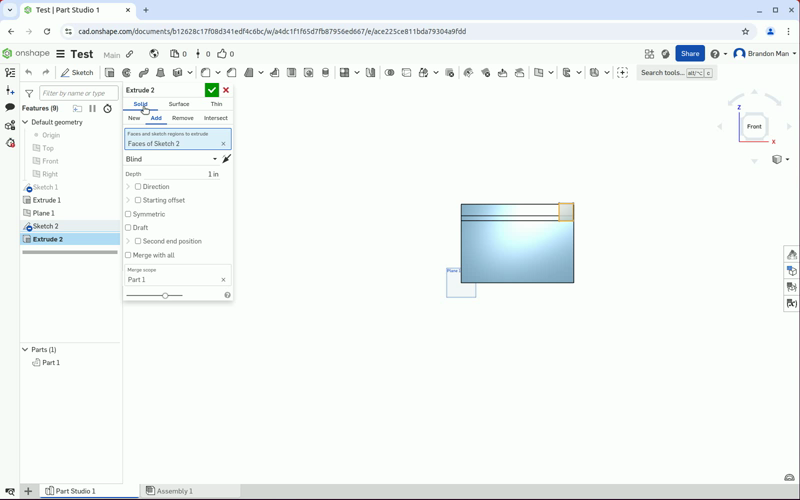
click(143, 106)
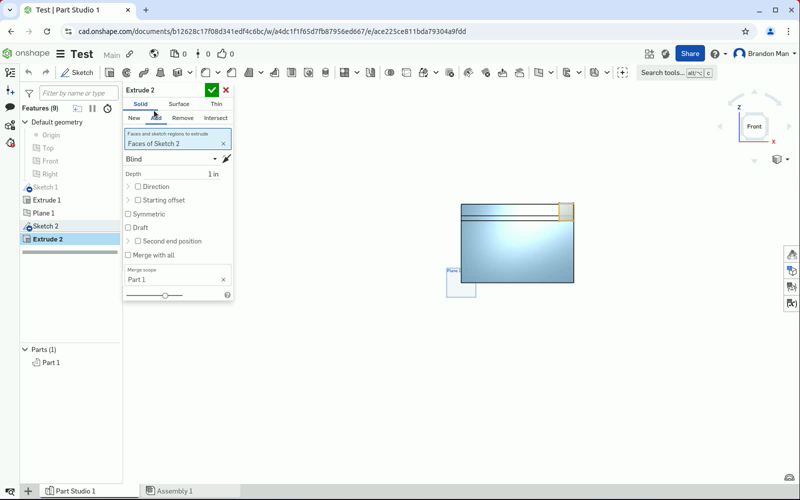
mouse_move(186, 120)
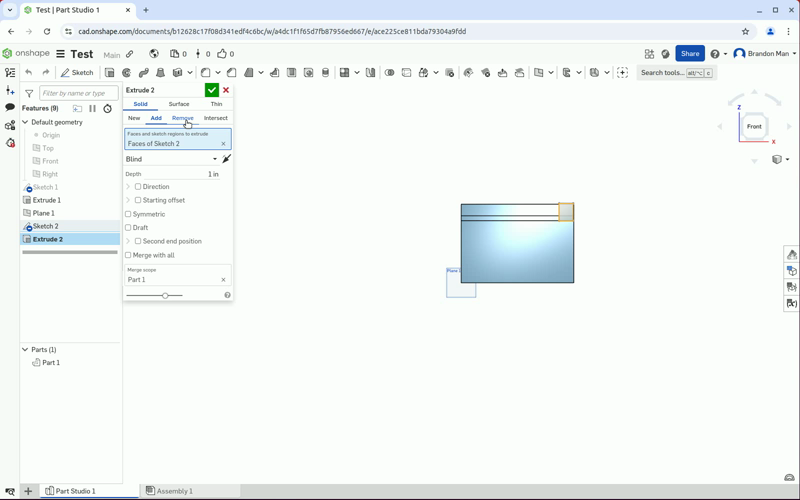
click(186, 120)
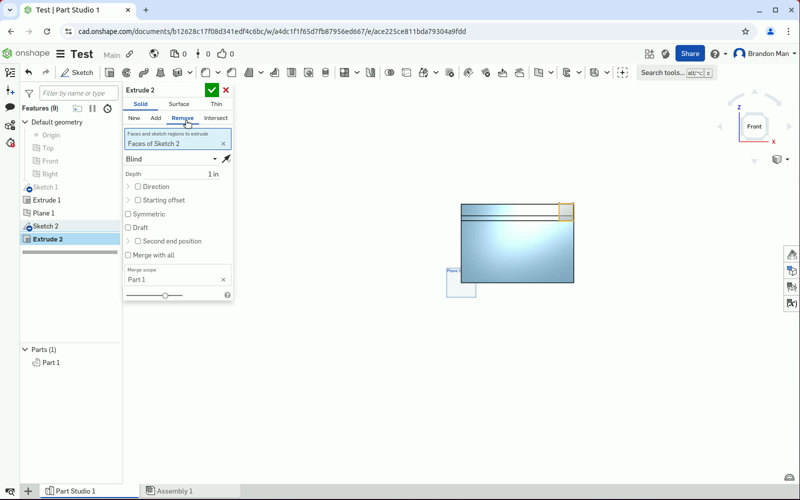
key(tab, 4)
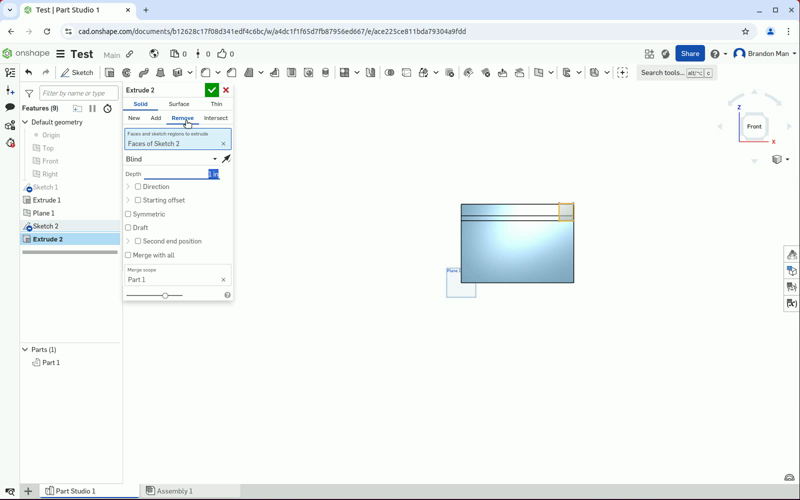
text(1.444)
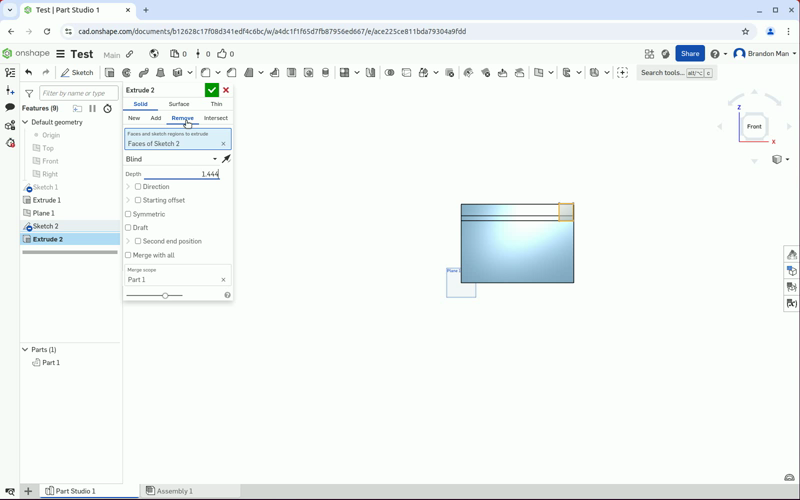
key(tab, 6)
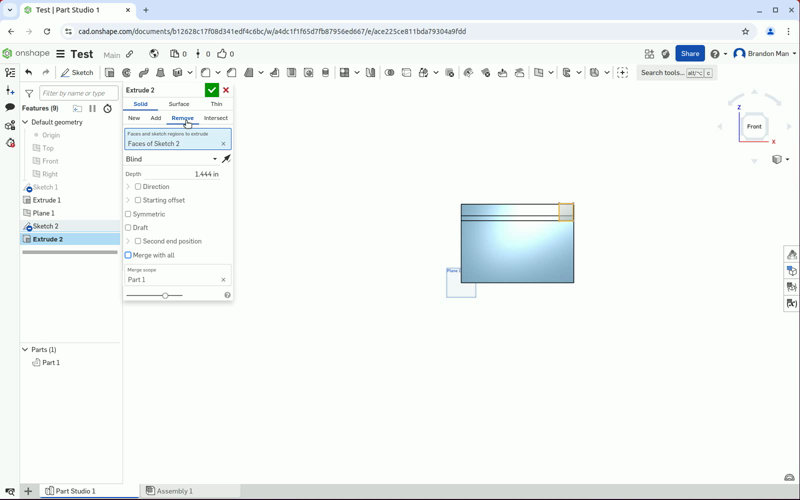
key(space)
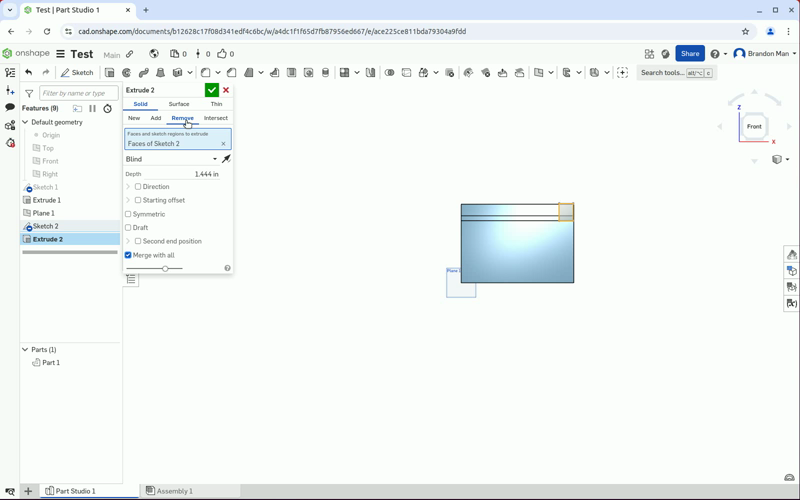
key(enter)
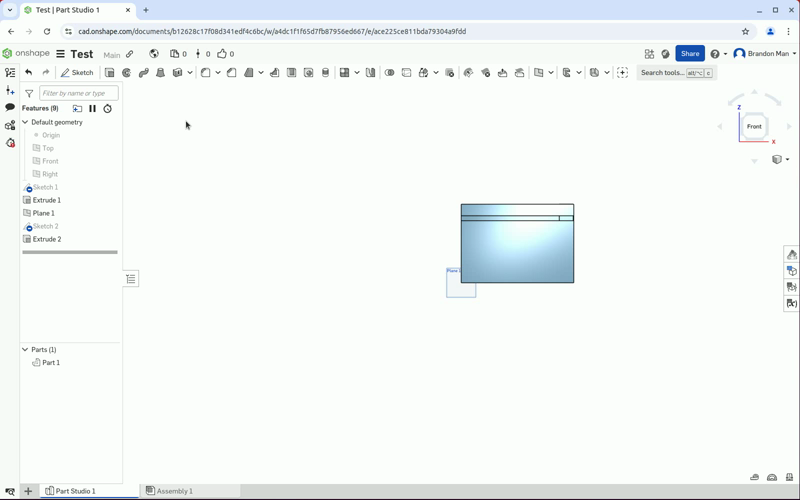
key(shift+h)
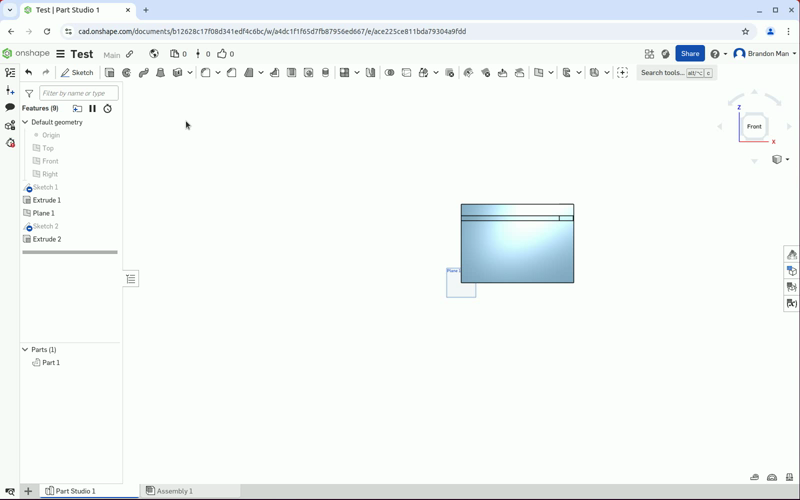
key(shift+h)
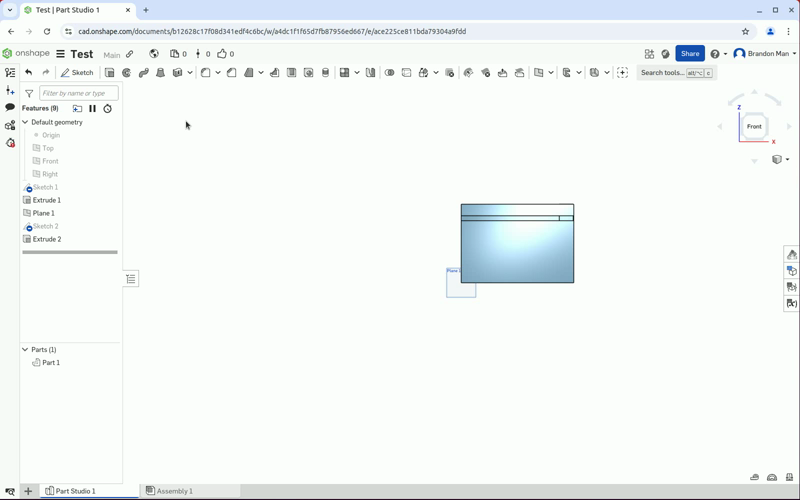
mouse_move(73, 189)
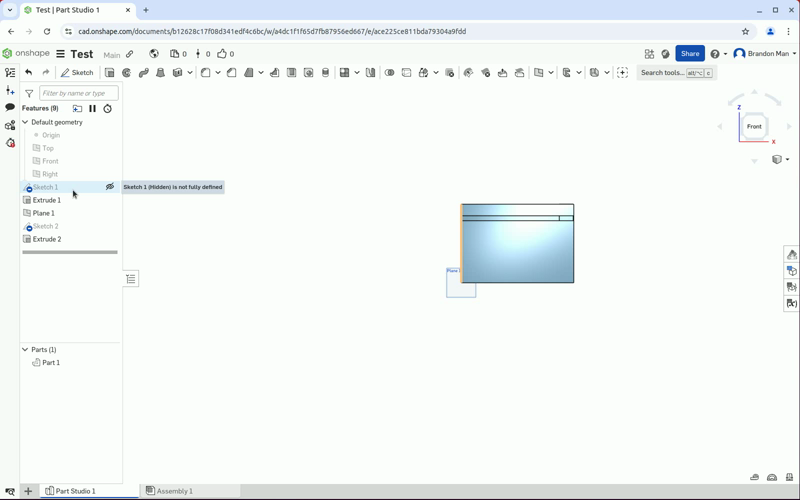
click(73, 189)
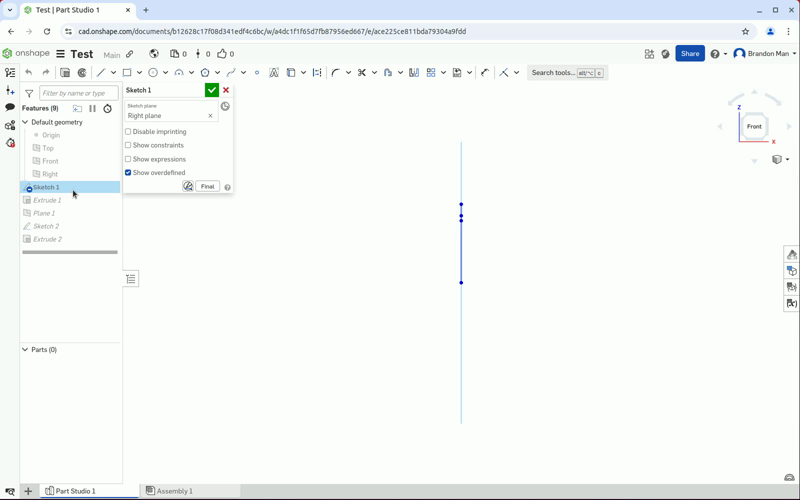
mouse_move(229, 92)
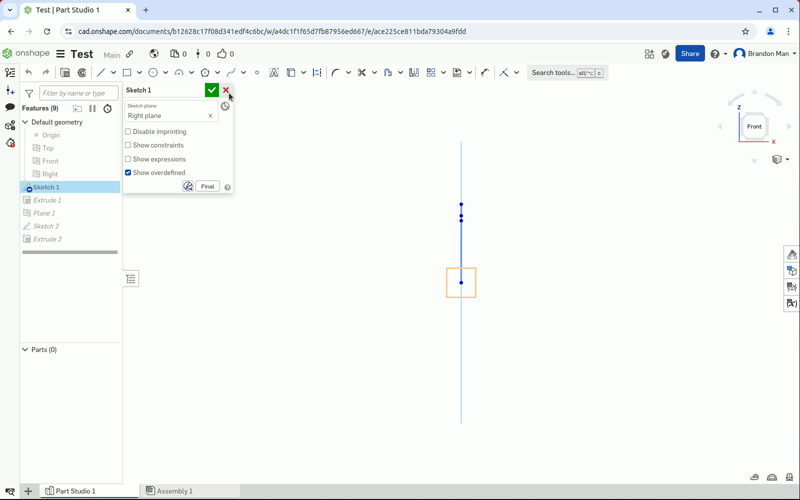
click(229, 92)
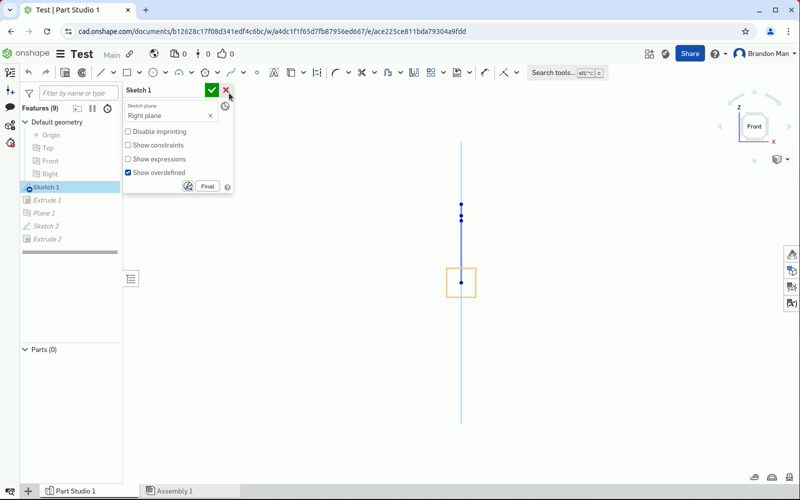
key(shift+s)
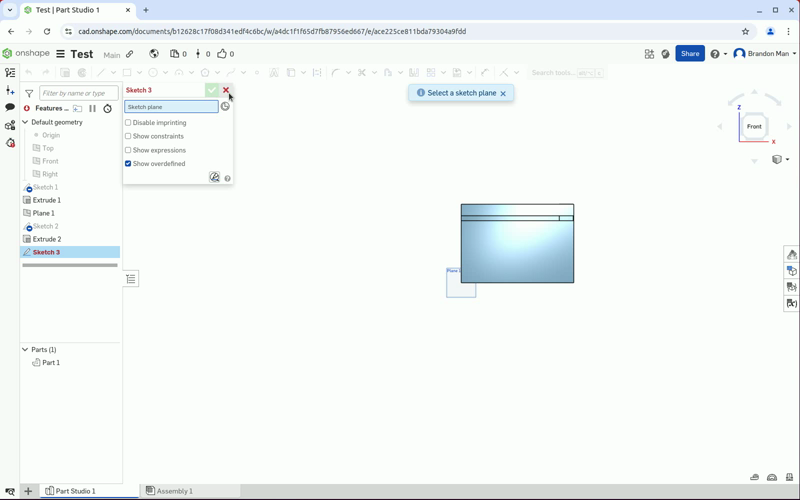
mouse_move(73, 215)
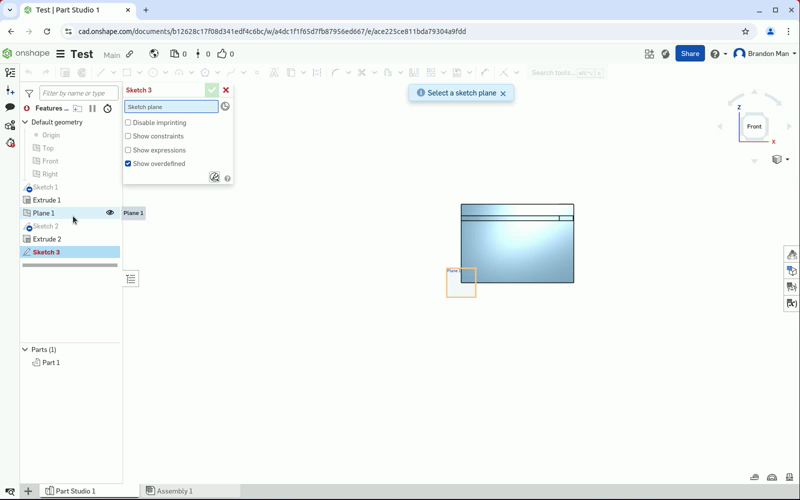
click(73, 215)
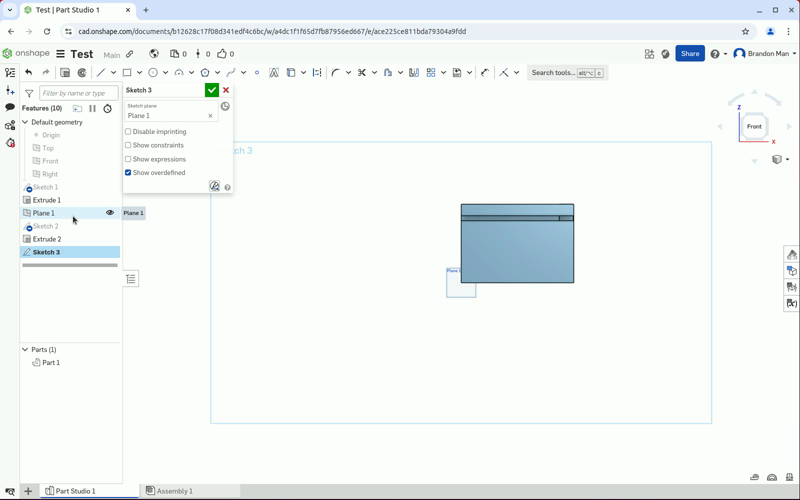
mouse_move(73, 352)
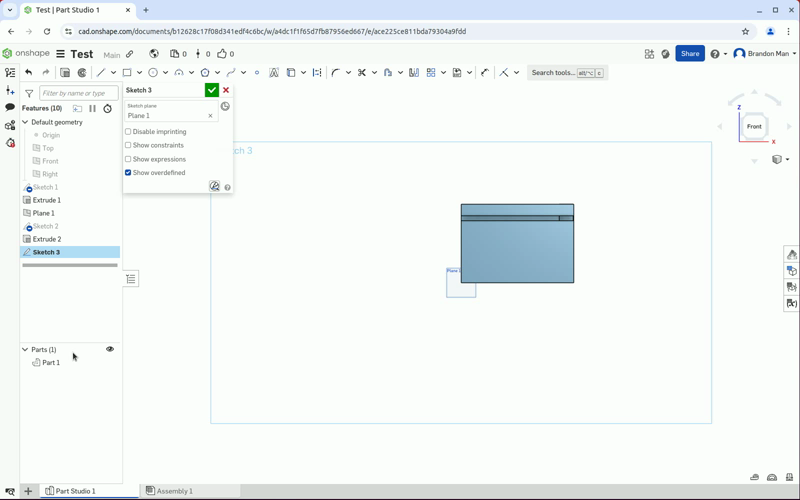
key(y)
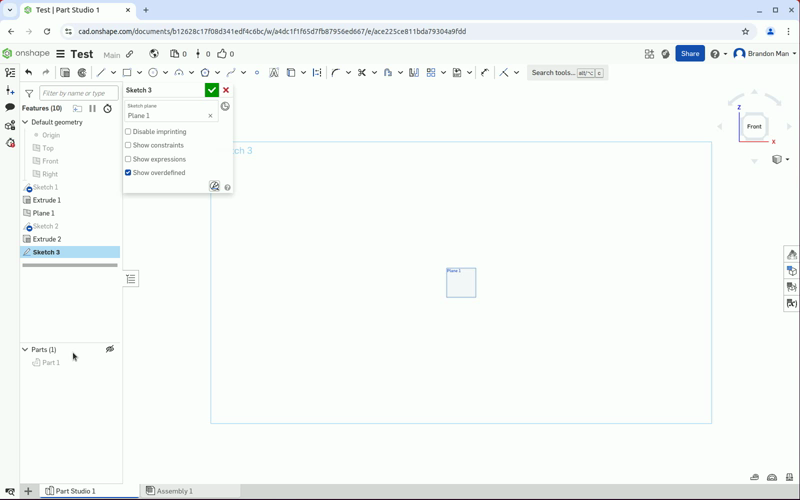
key(l)
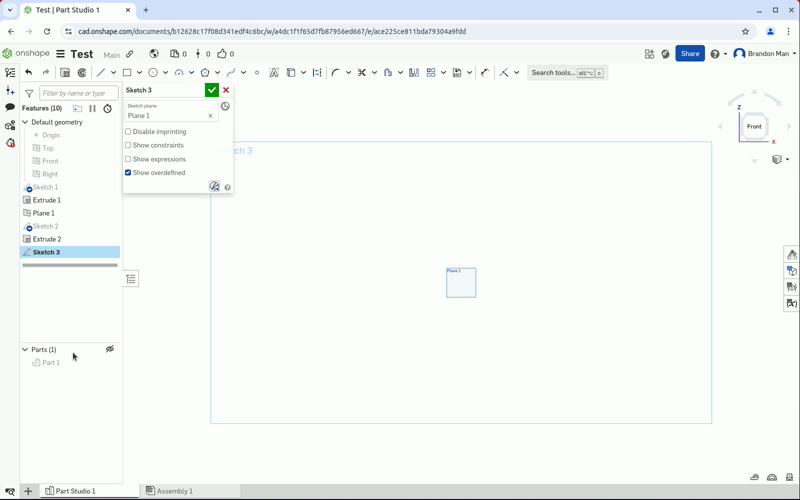
key_down(shift)
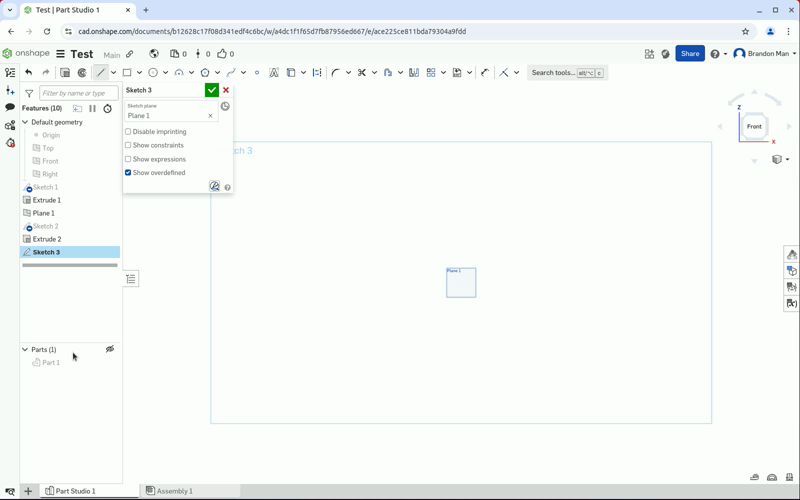
mouse_move(460, 220)
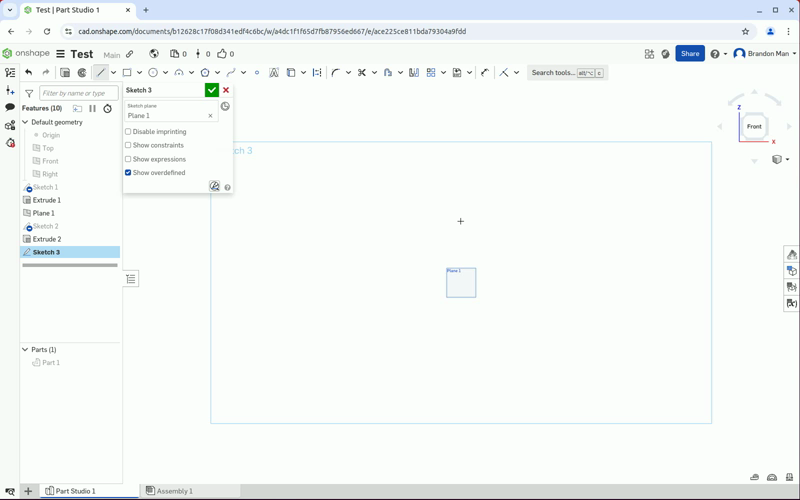
click(460, 220)
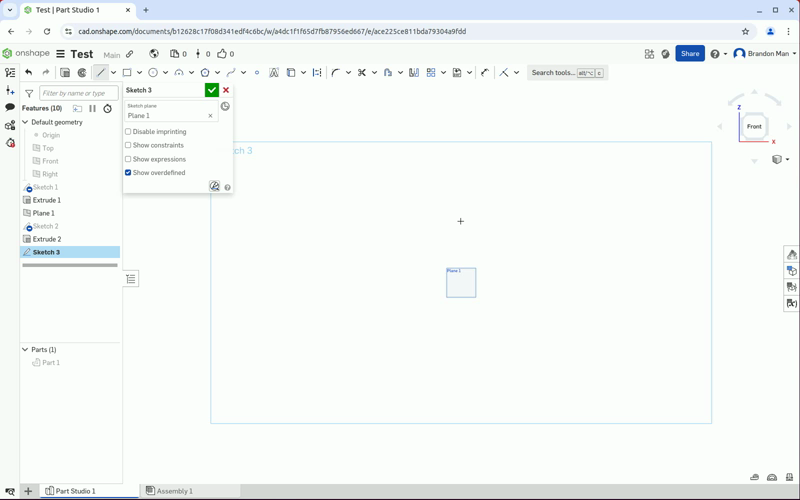
key_up(shift)
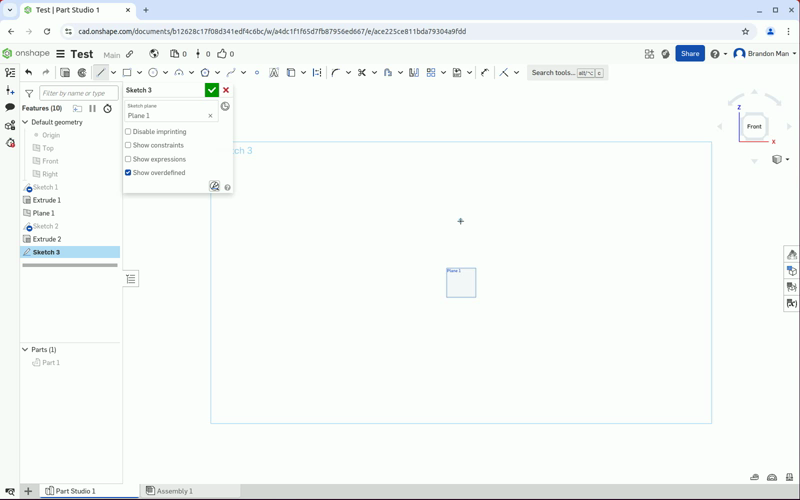
key_down(shift)
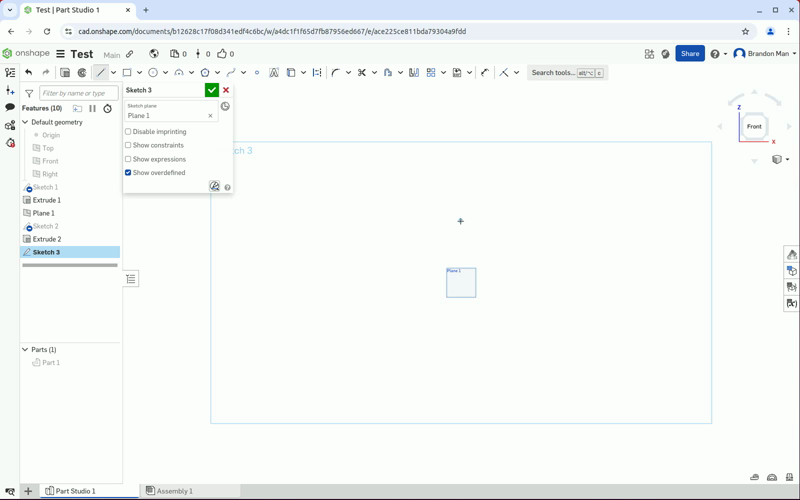
mouse_move(490, 220)
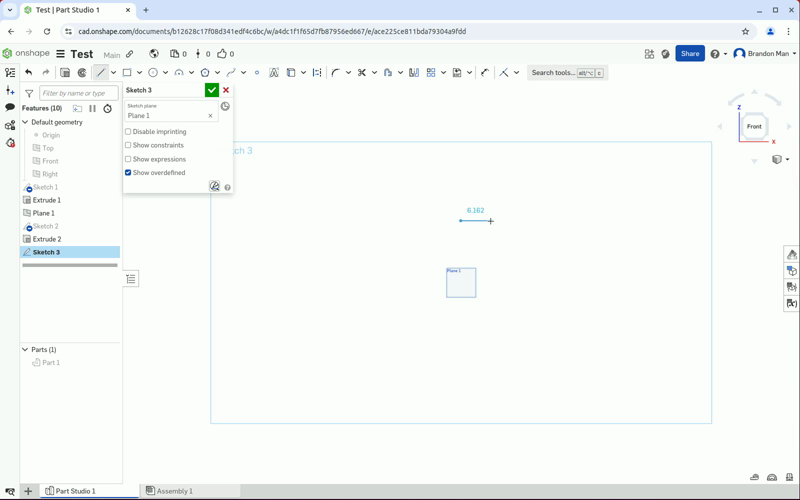
mouse_move(474, 220)
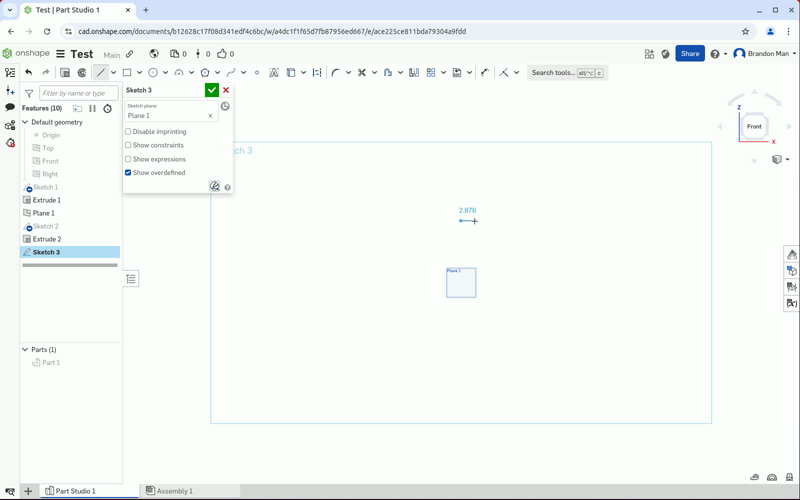
click(474, 220)
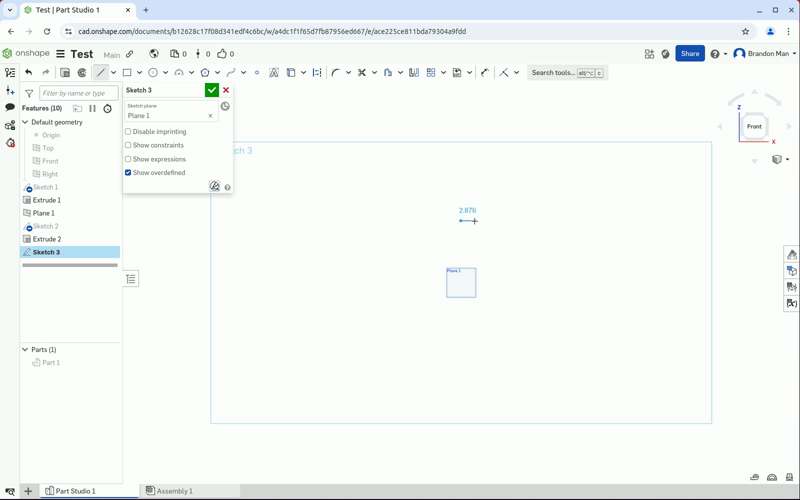
key_up(shift)
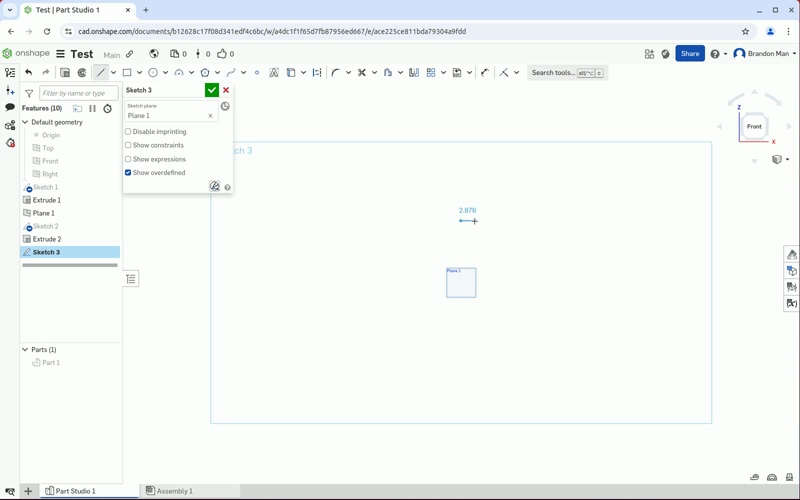
key_down(shift)
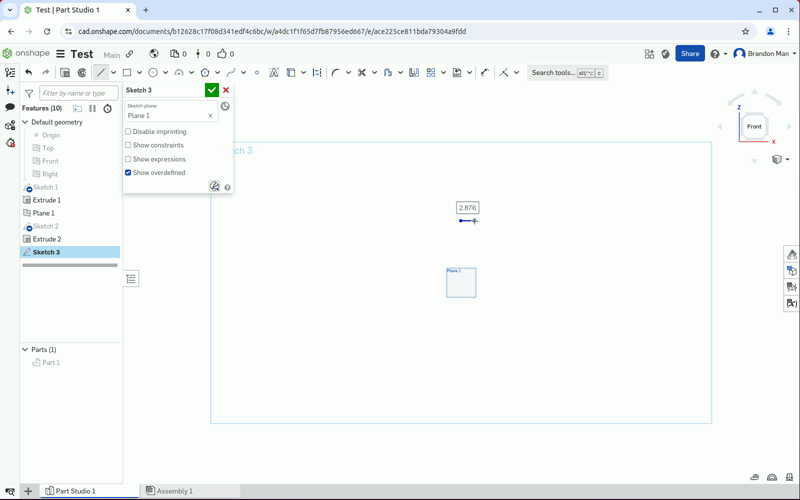
mouse_move(504, 220)
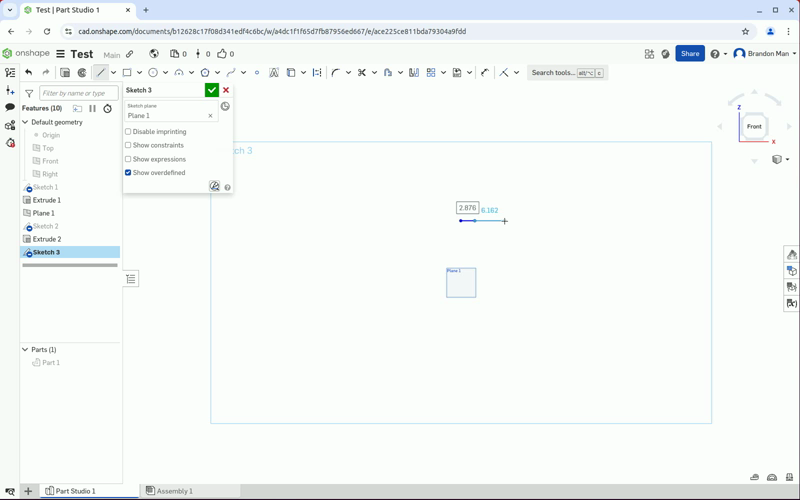
mouse_move(474, 203)
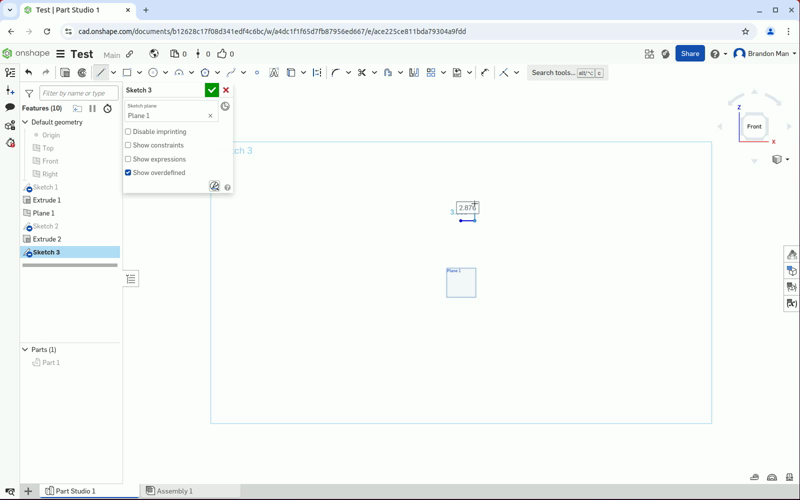
click(474, 203)
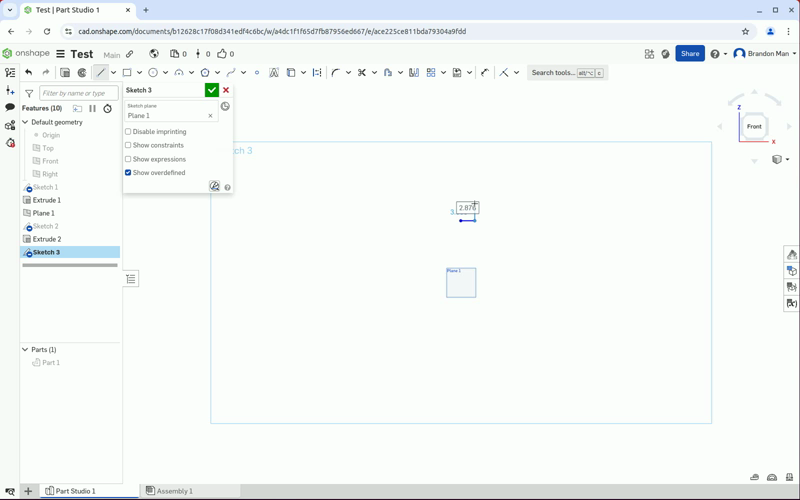
key_up(shift)
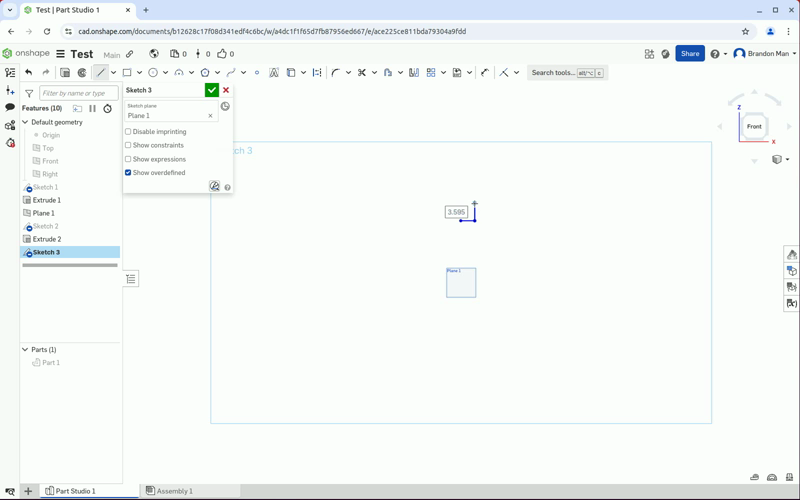
key_down(shift)
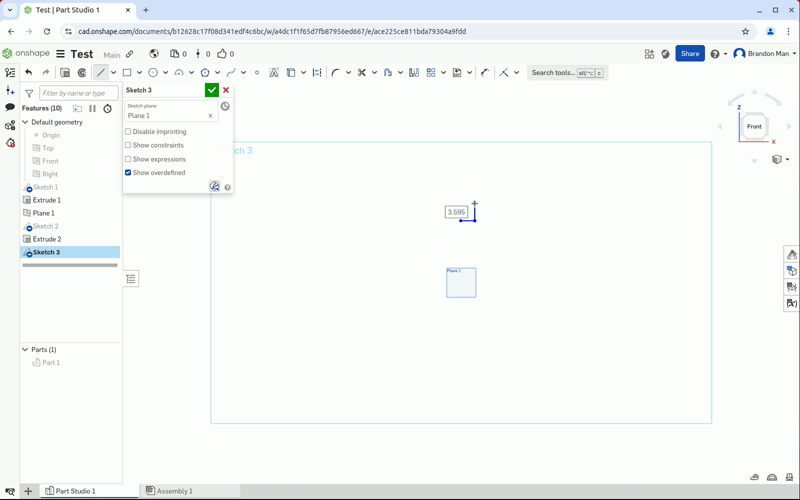
mouse_move(504, 203)
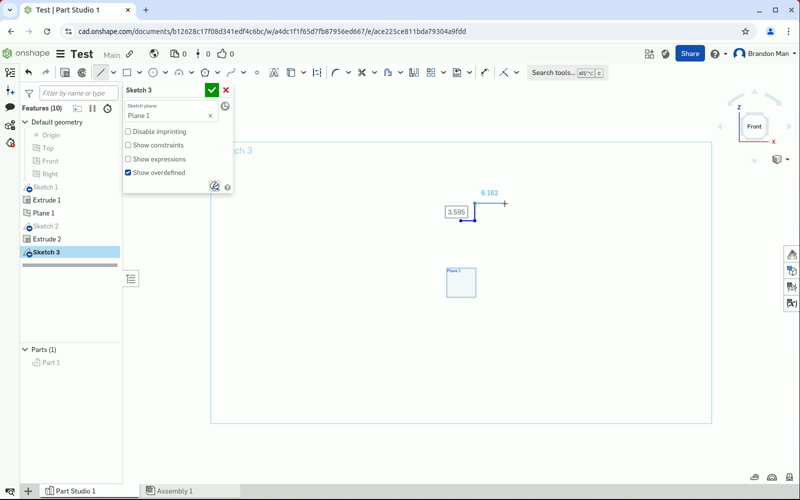
mouse_move(460, 203)
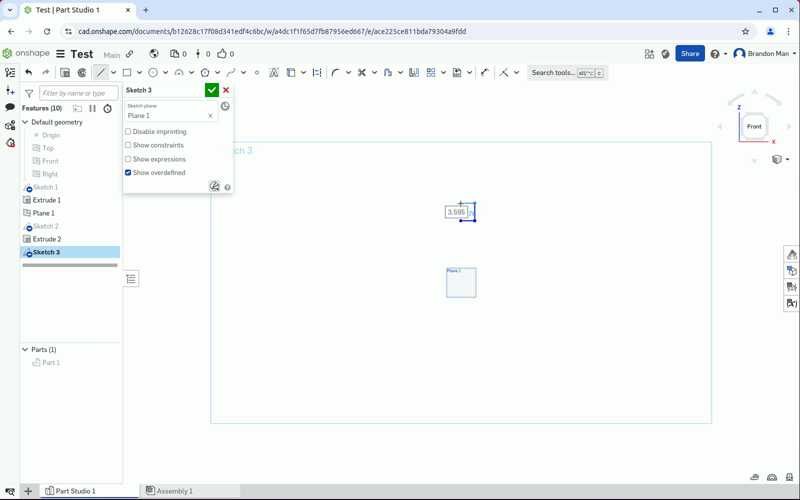
click(460, 203)
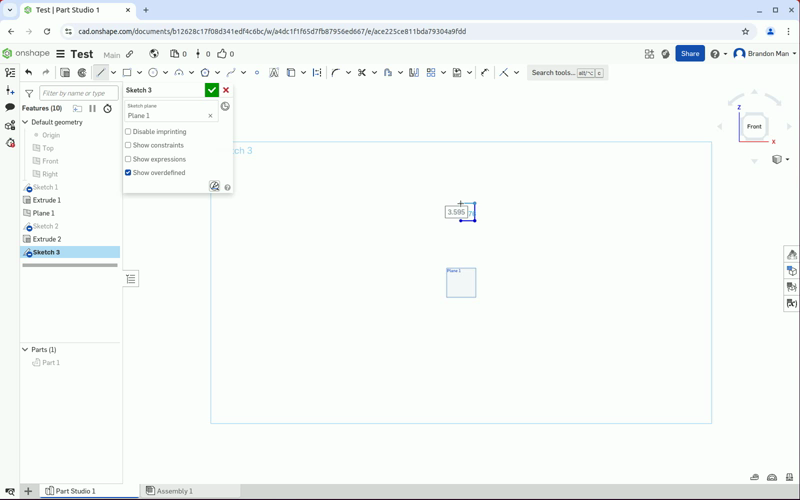
key_up(shift)
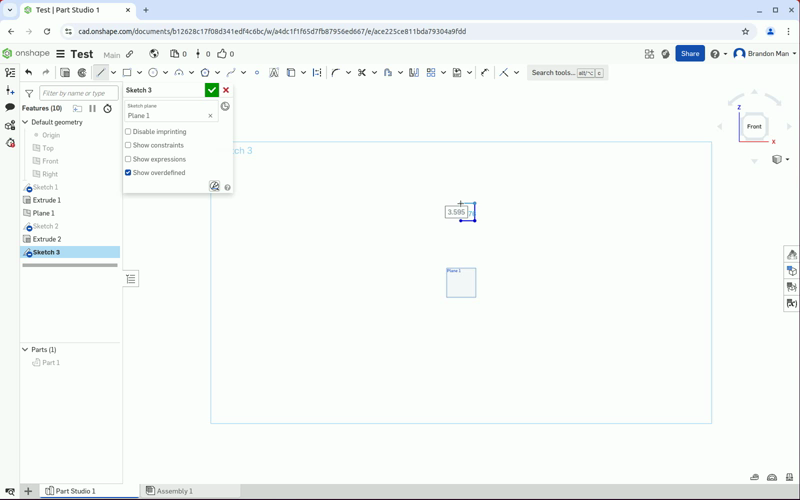
mouse_move(490, 203)
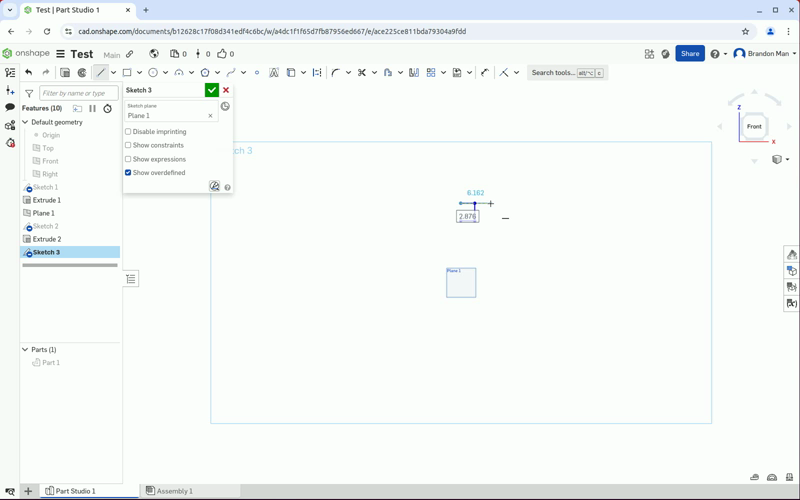
key_down(shift)
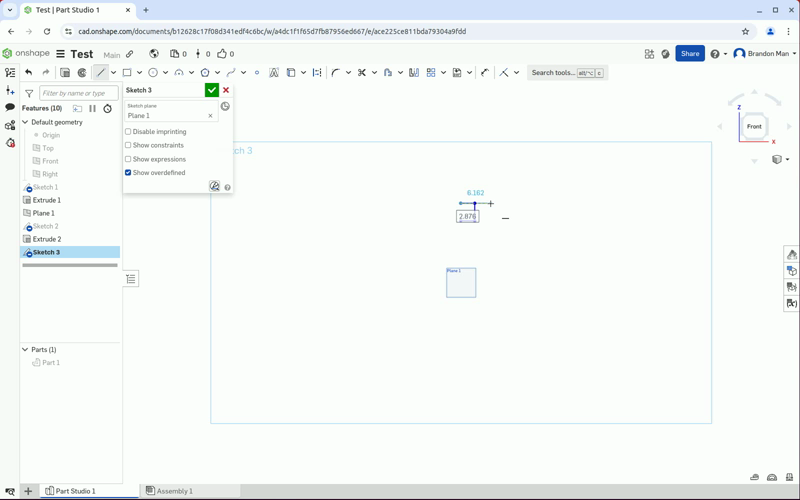
mouse_move(460, 220)
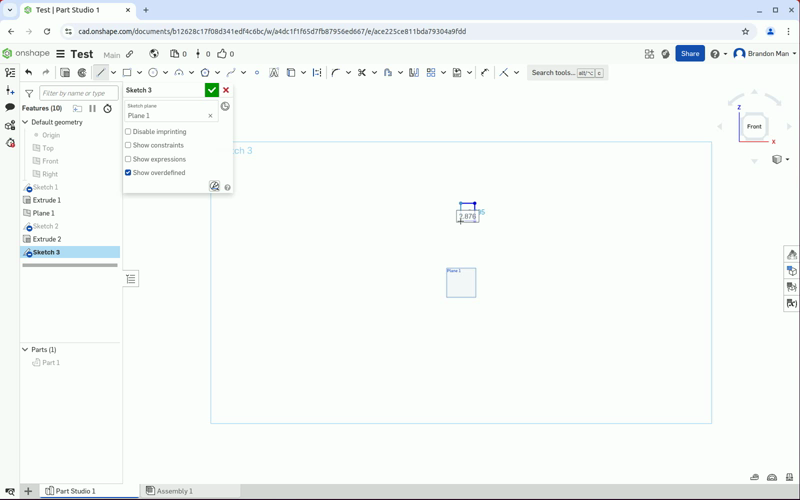
key_up(shift)
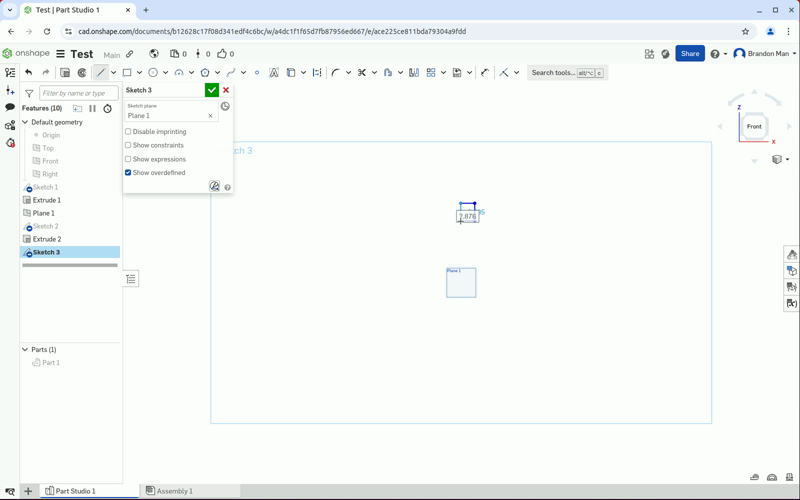
click(460, 220)
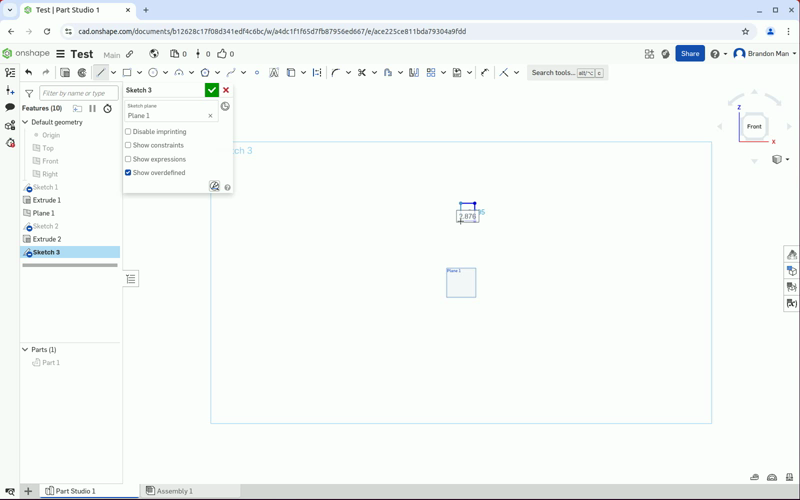
key(esc)
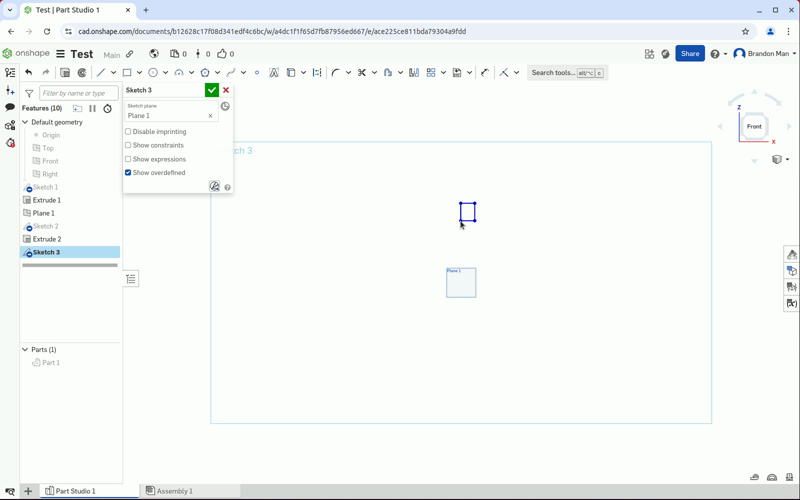
mouse_move(474, 214)
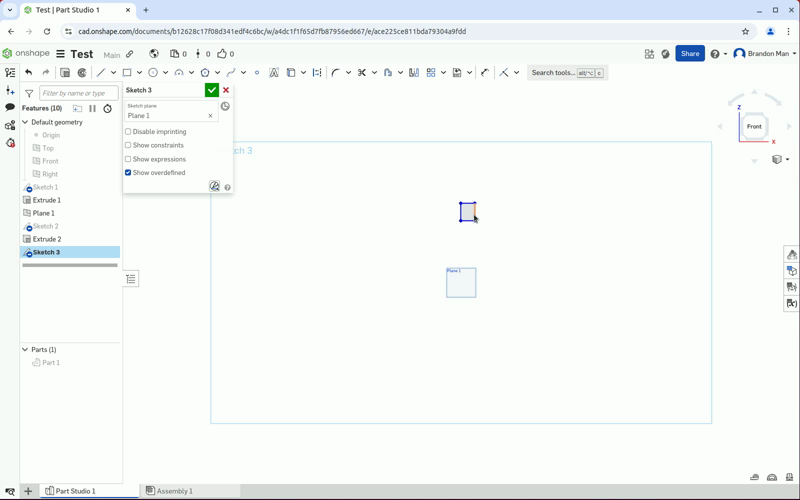
scroll(6)
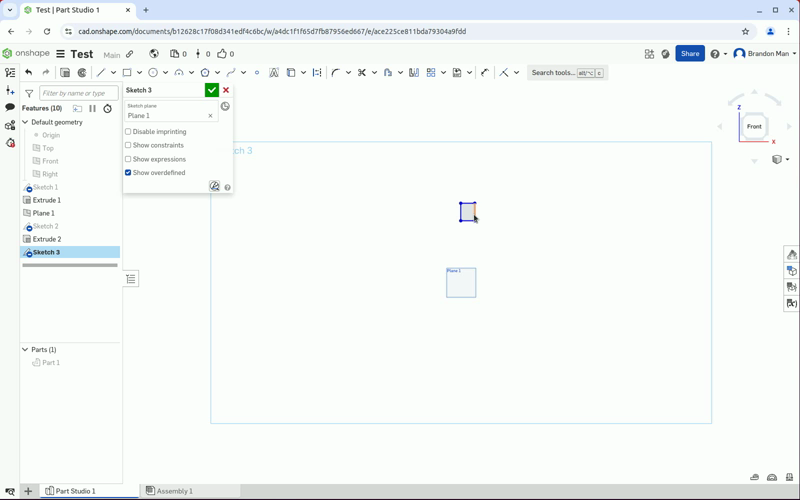
scroll(6)
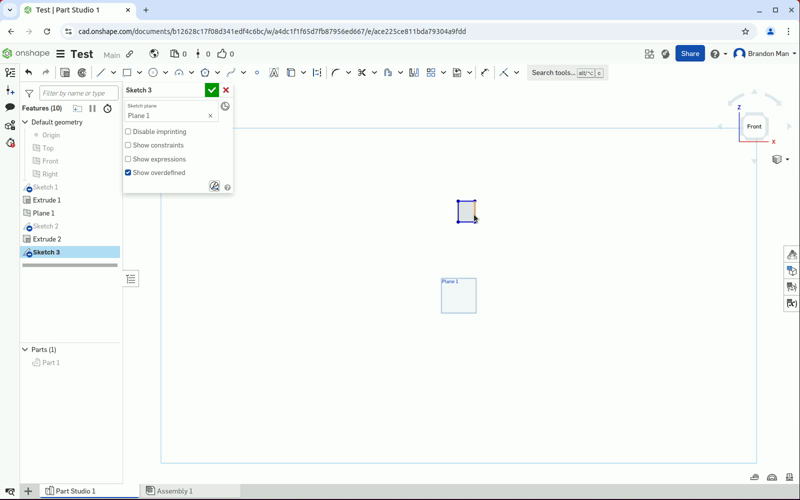
scroll(6)
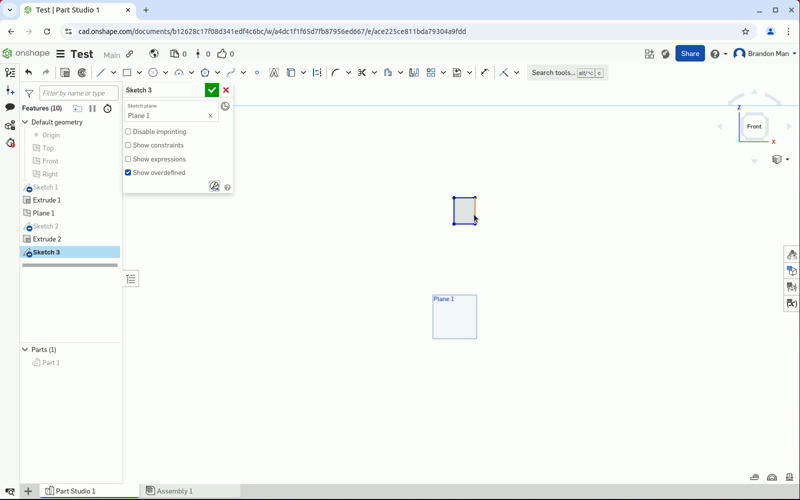
scroll(6)
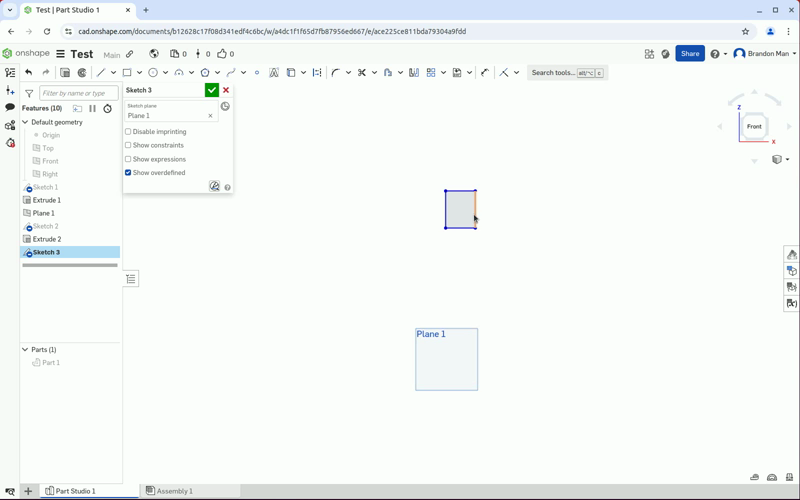
scroll(6)
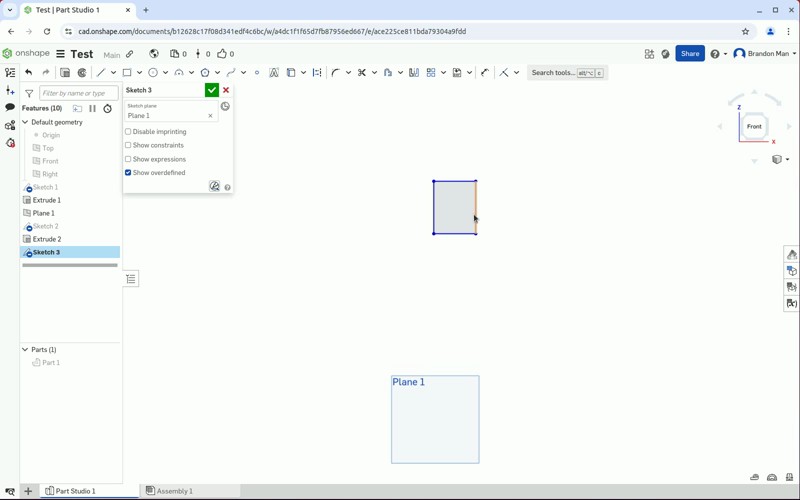
scroll(6)
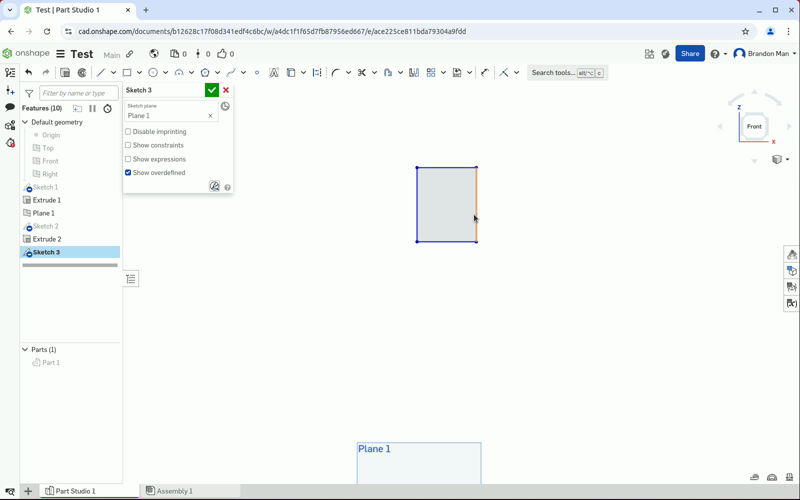
scroll(6)
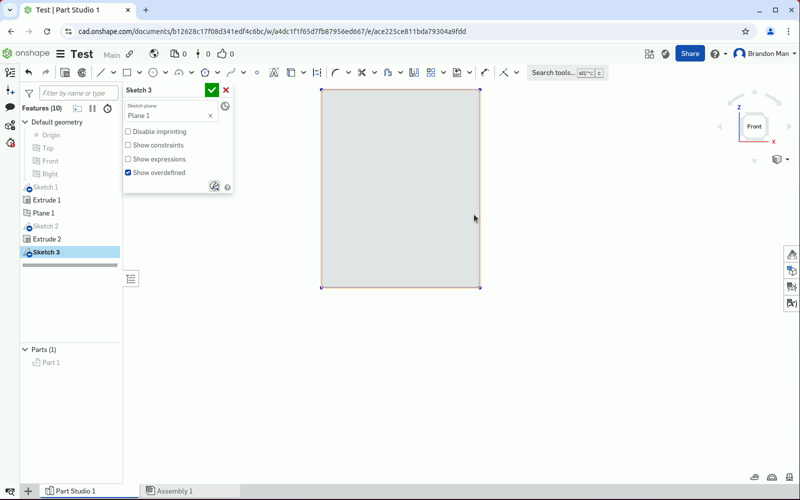
click(474, 214)
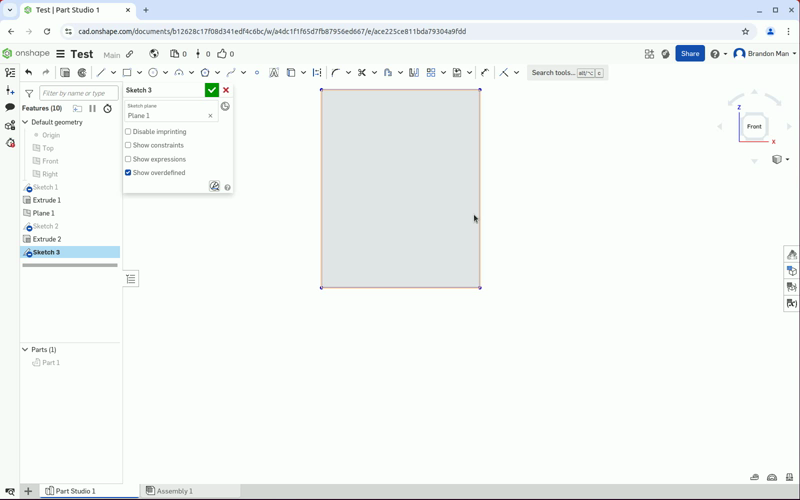
scroll(-6)
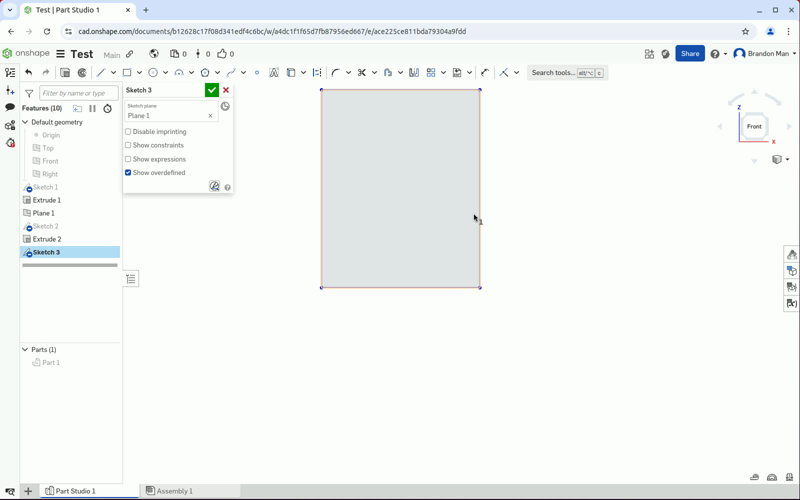
scroll(-6)
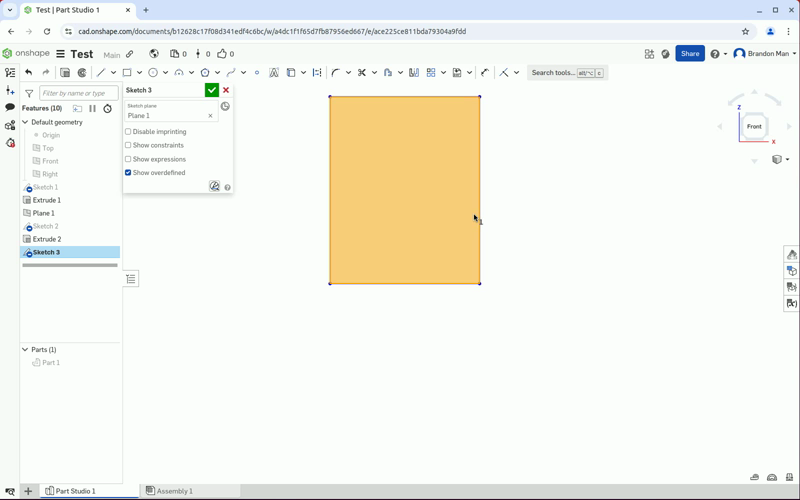
scroll(-6)
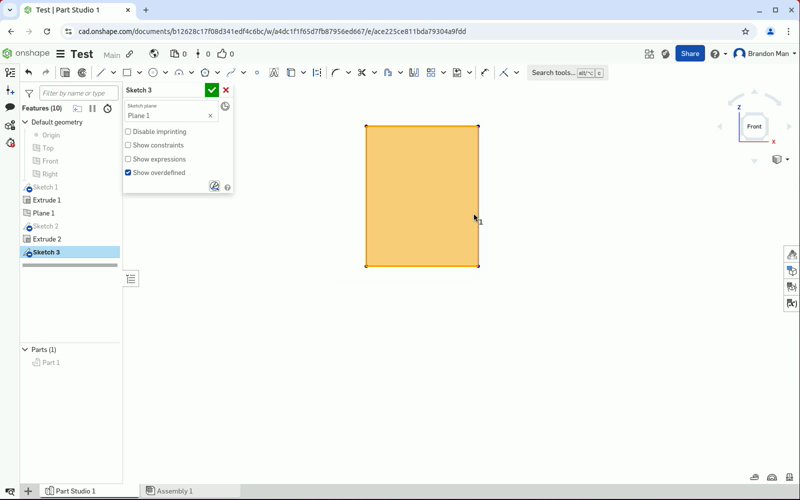
scroll(-6)
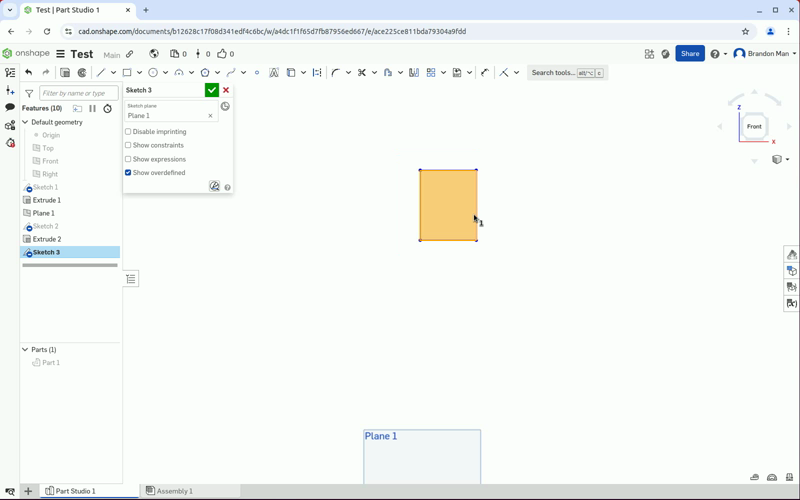
scroll(-6)
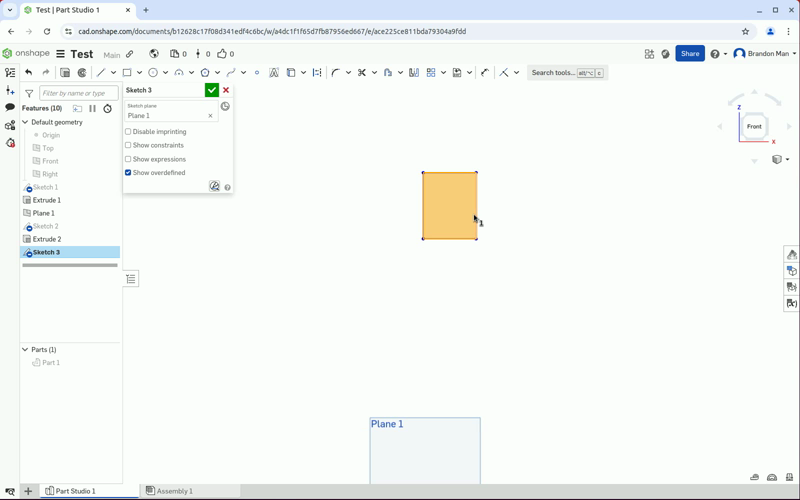
scroll(-6)
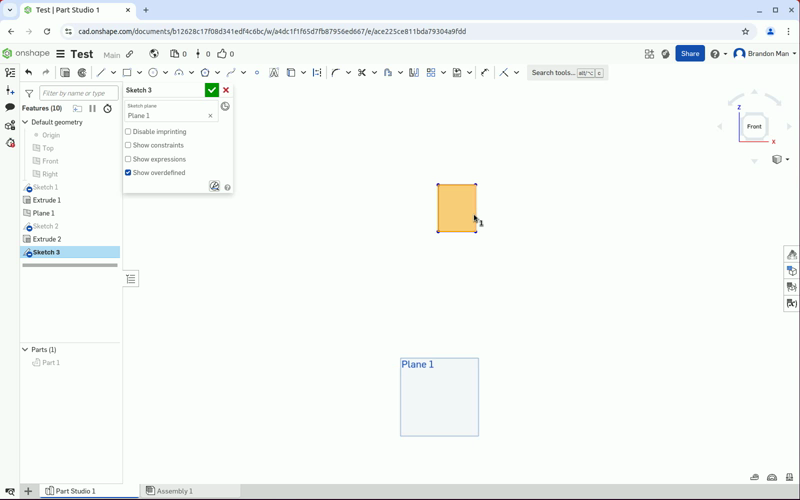
scroll(-6)
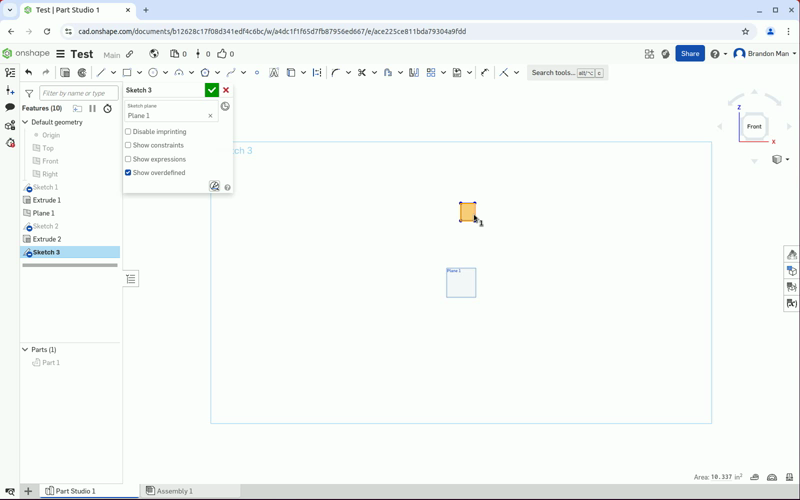
mouse_move(73, 352)
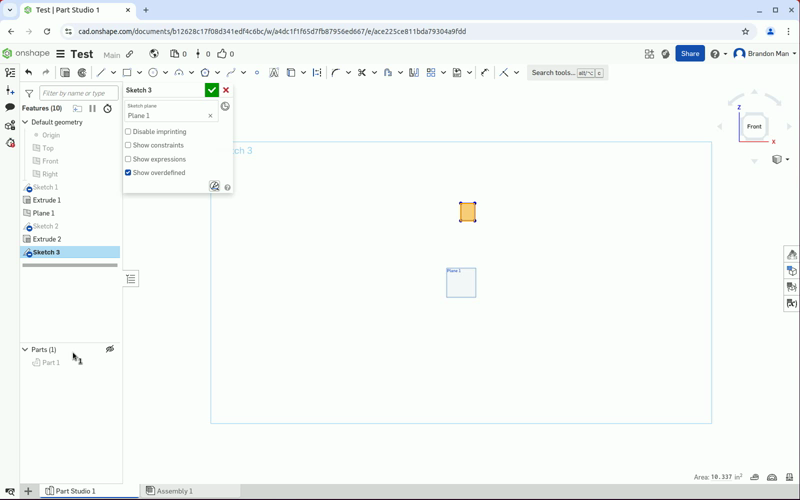
key(shift+y)
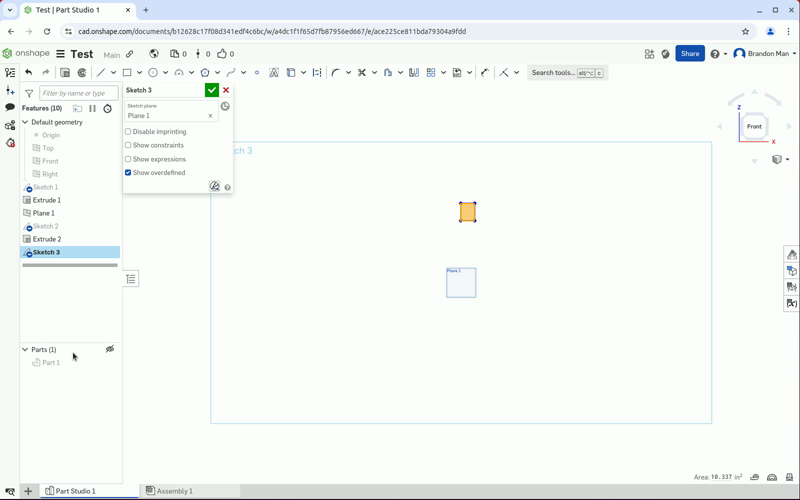
key(shift+e)
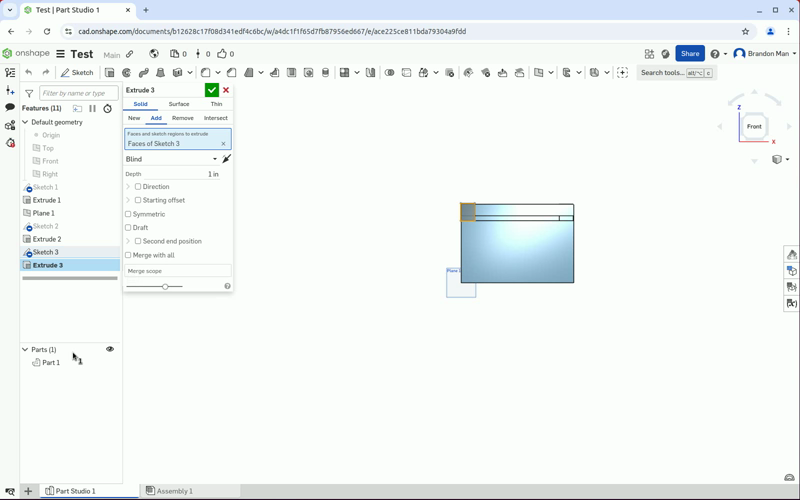
mouse_move(143, 106)
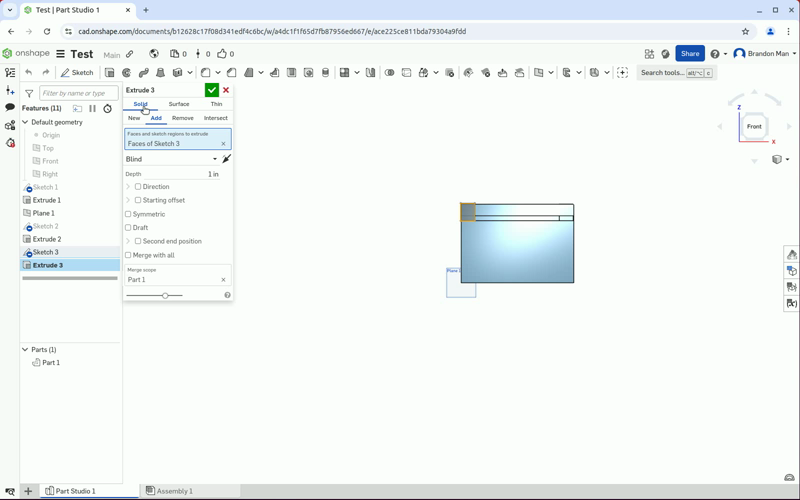
click(143, 106)
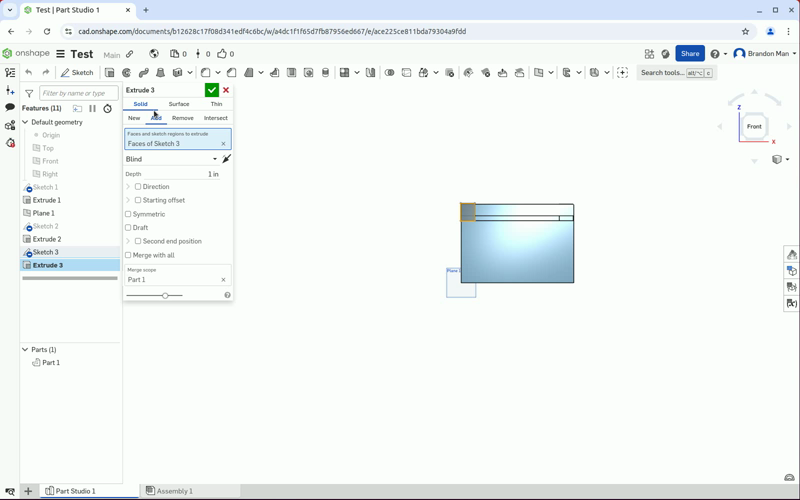
mouse_move(186, 120)
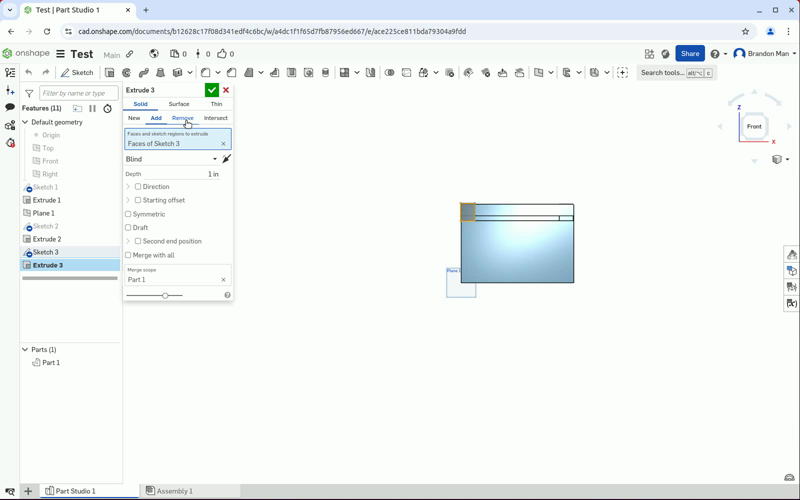
click(186, 120)
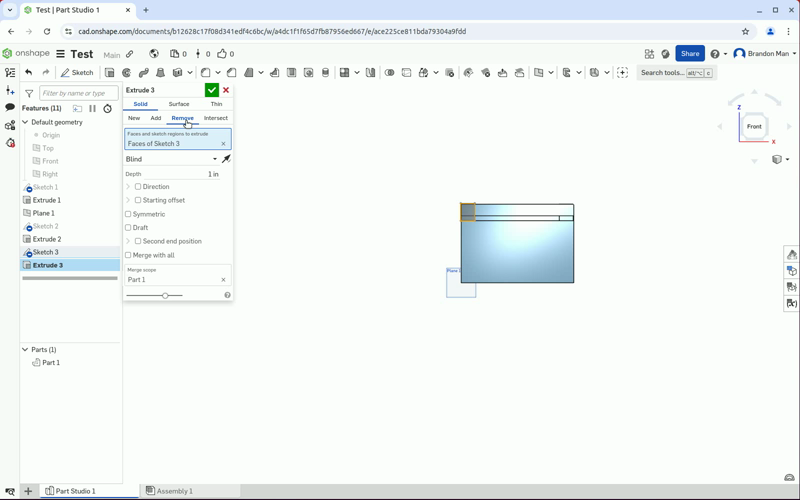
key(tab, 4)
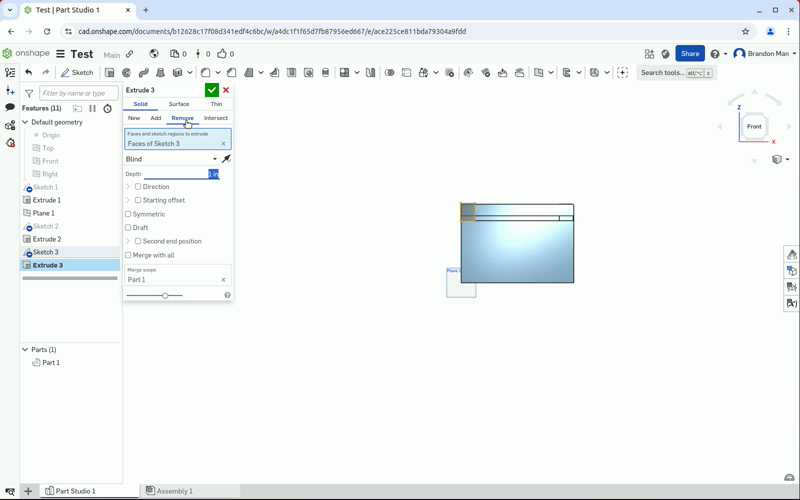
text(1.444)
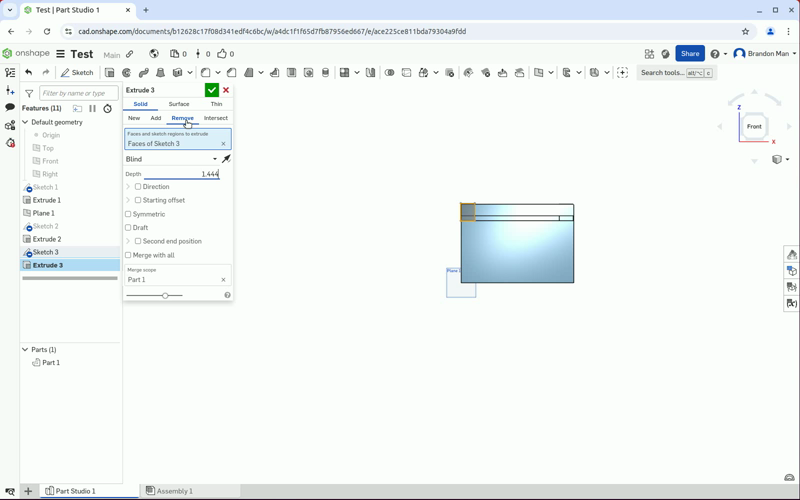
key(tab, 6)
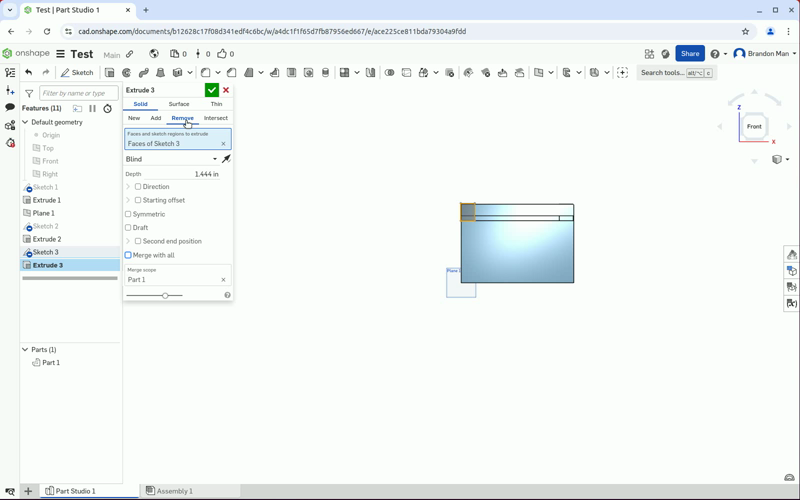
key(space)
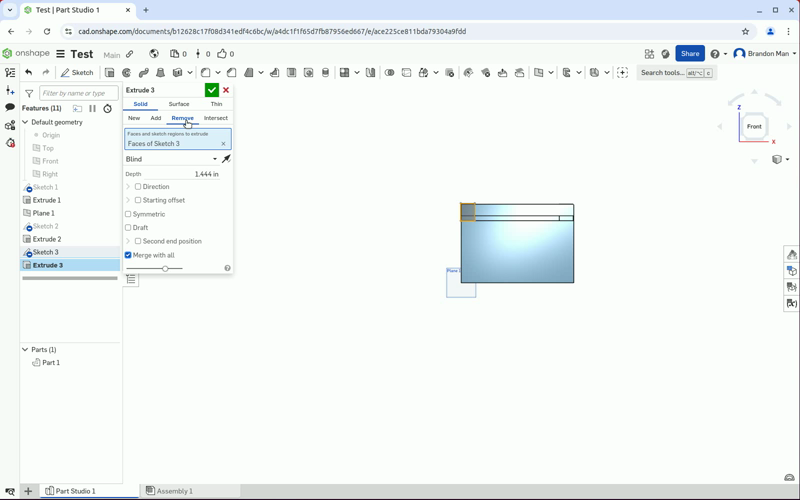
key(enter)
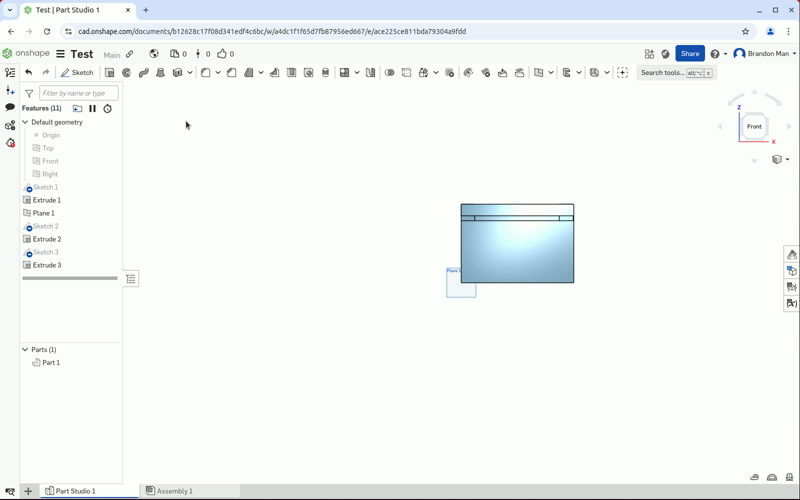
key(shift+h)
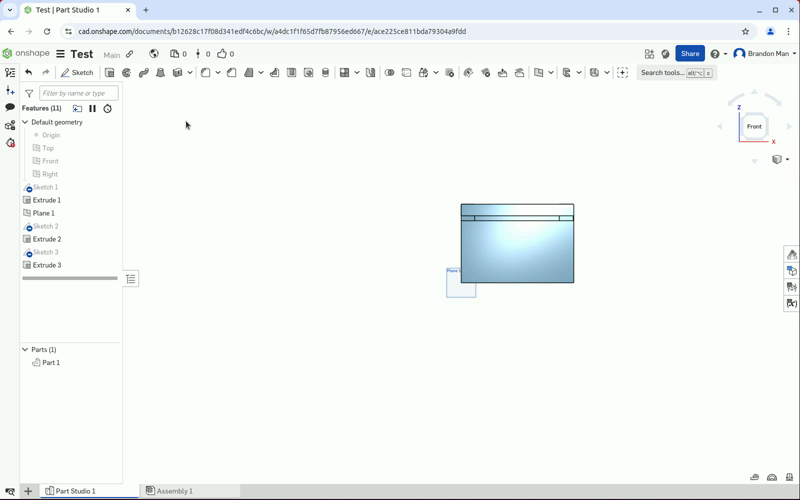
key(shift+h)
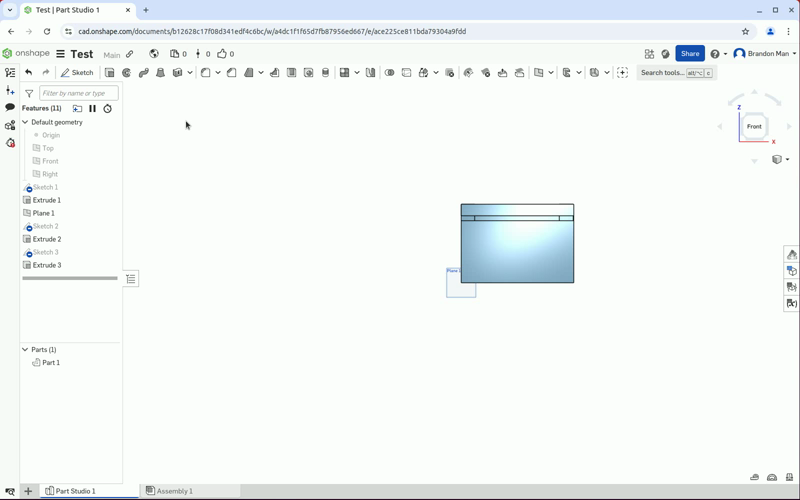
mouse_move(73, 189)
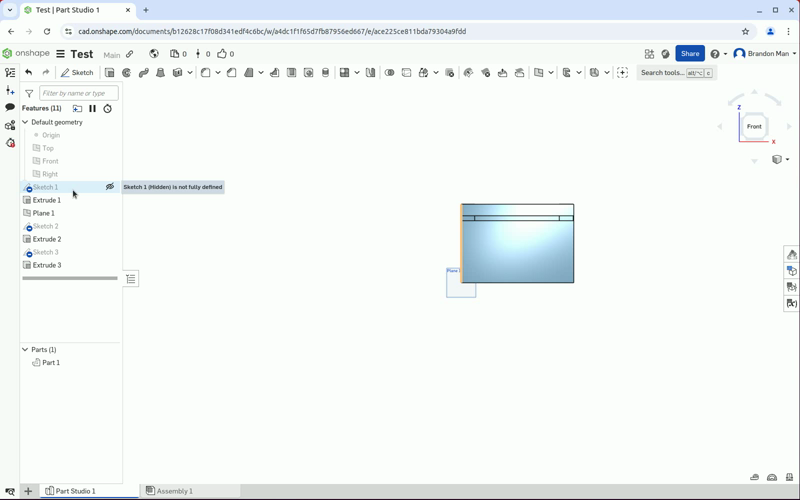
click(73, 189)
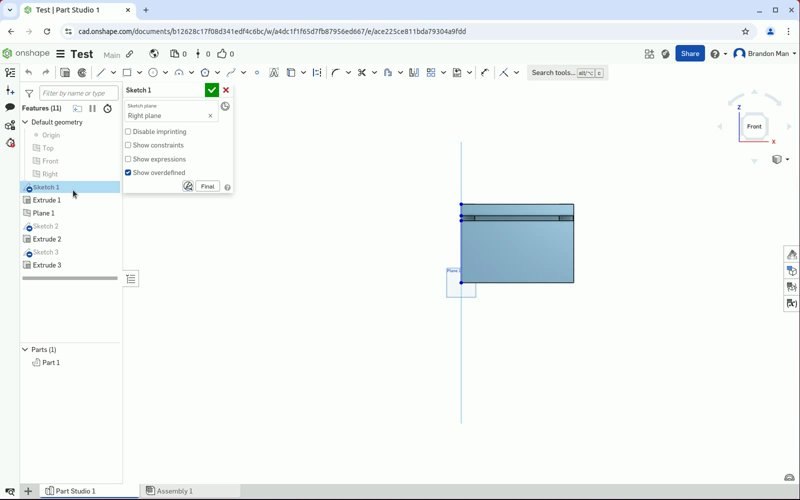
mouse_move(229, 92)
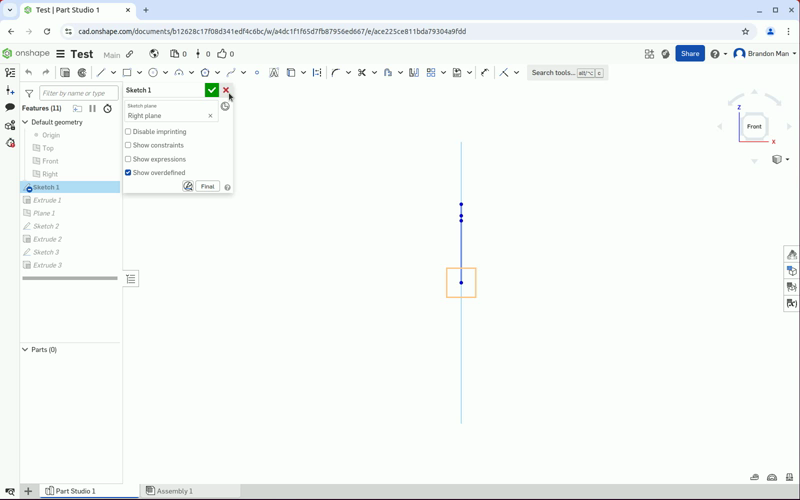
click(229, 92)
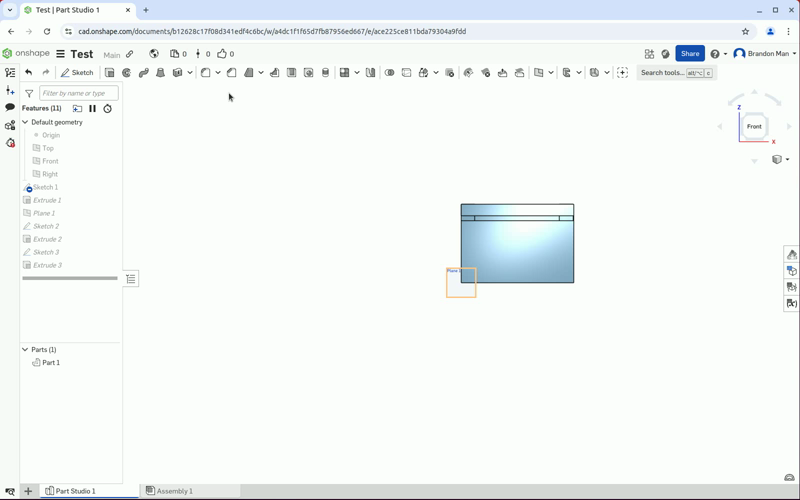
key(shift+s)
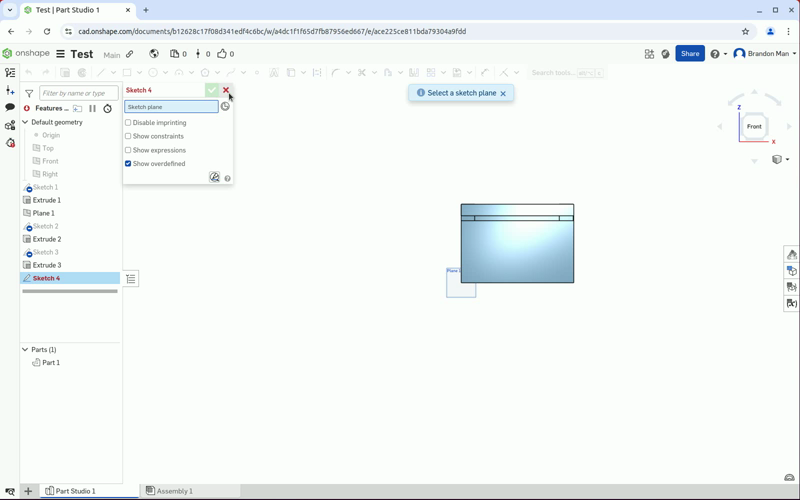
mouse_move(73, 215)
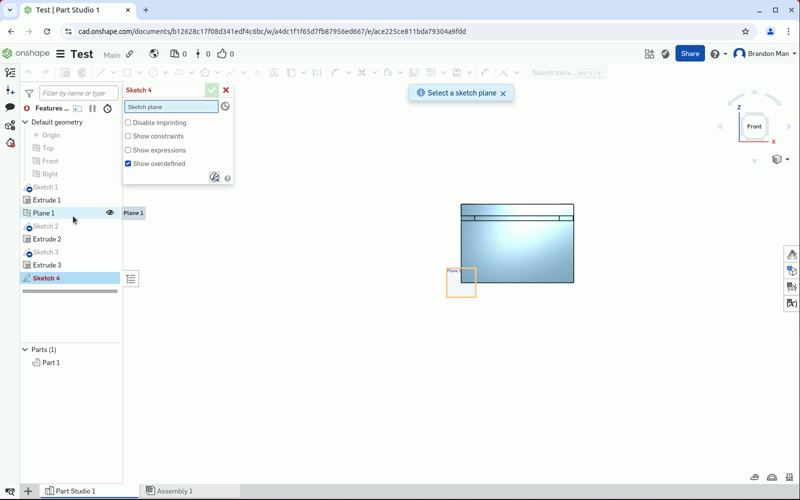
click(73, 215)
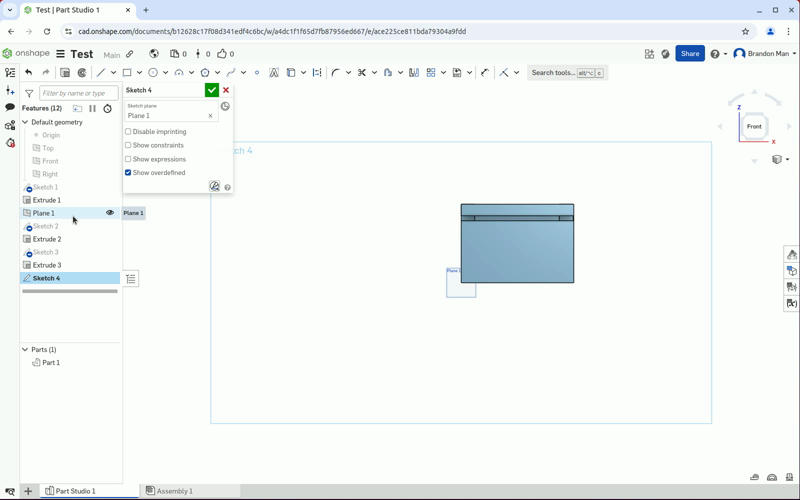
mouse_move(73, 352)
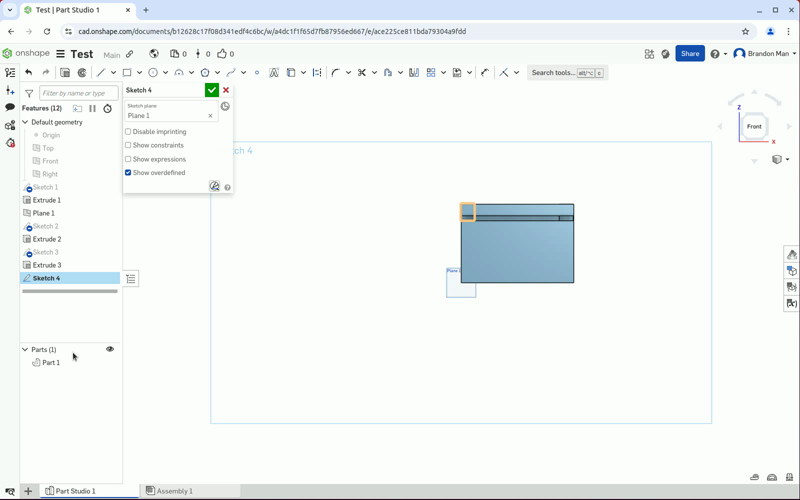
key(y)
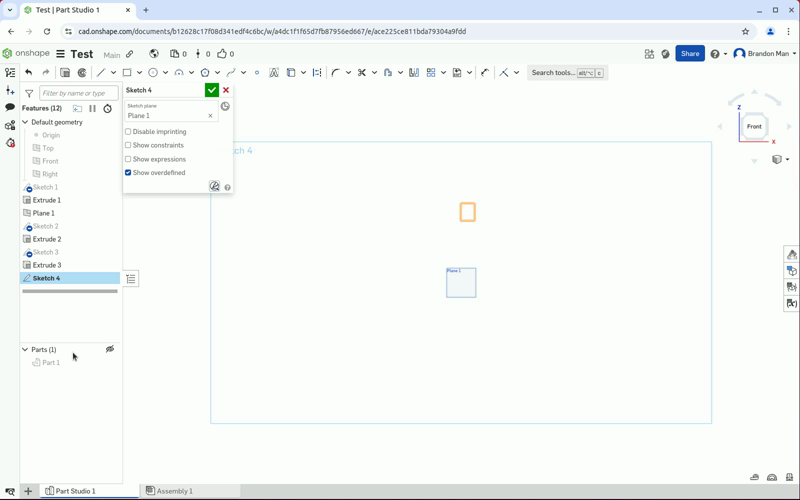
key(l)
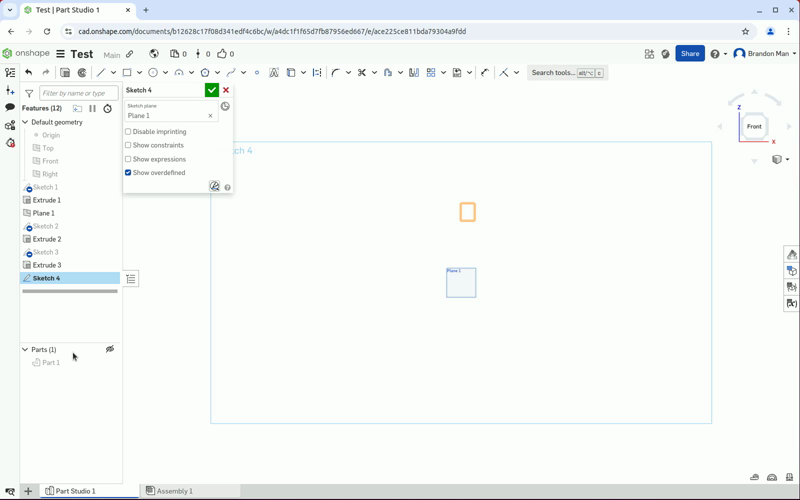
key_down(shift)
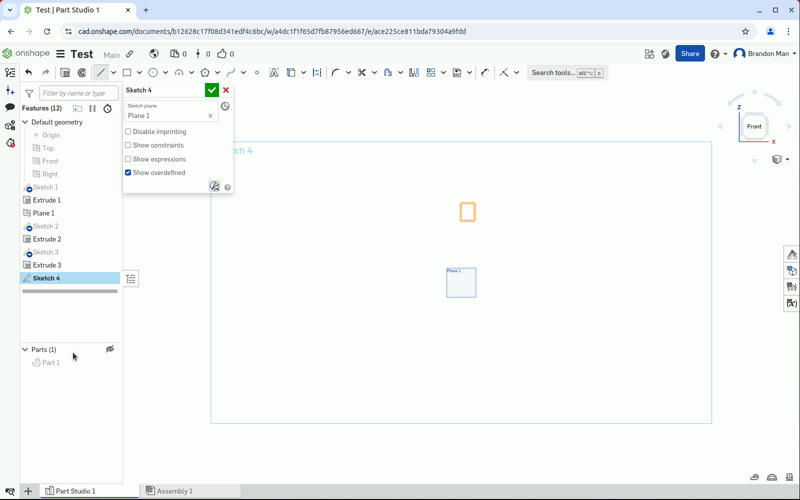
mouse_move(559, 282)
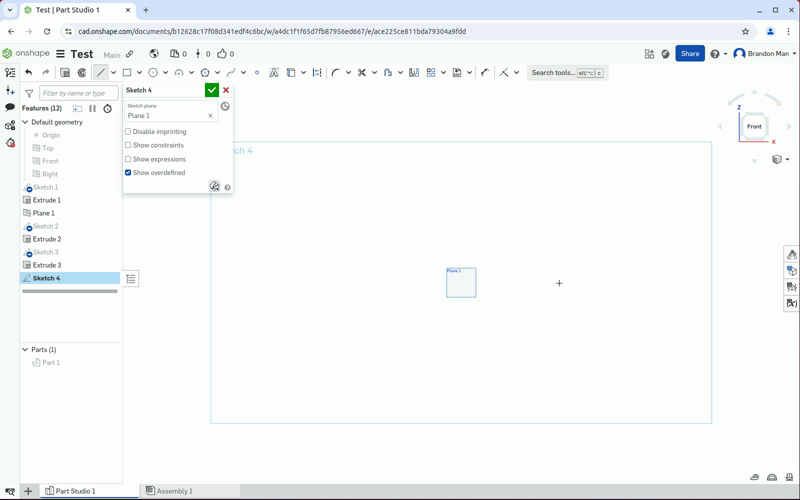
click(559, 282)
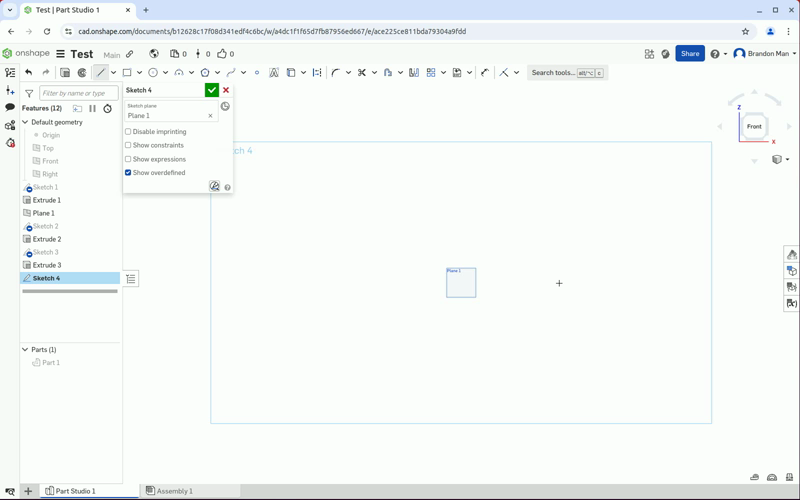
key_up(shift)
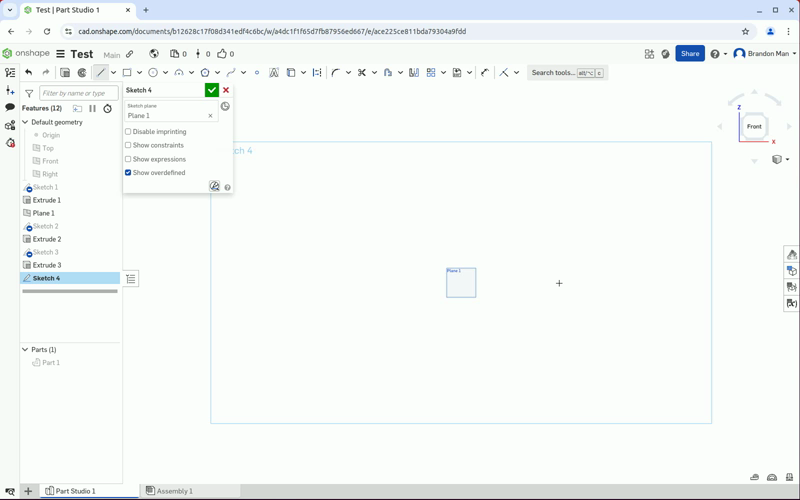
key_down(shift)
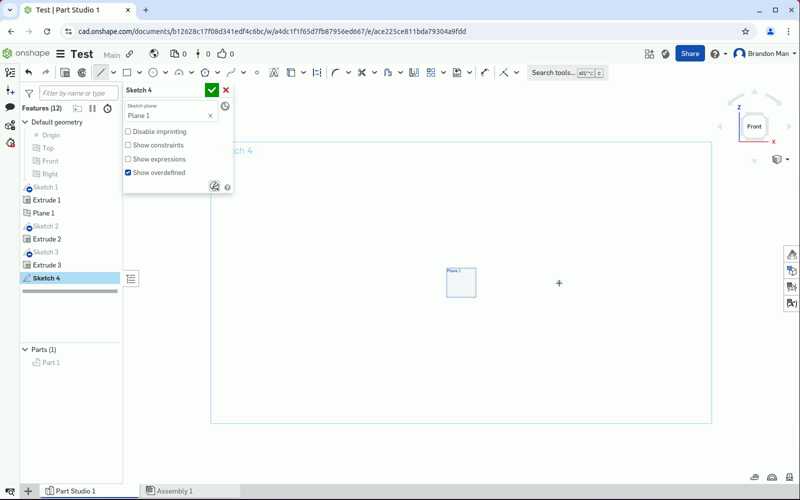
mouse_move(589, 282)
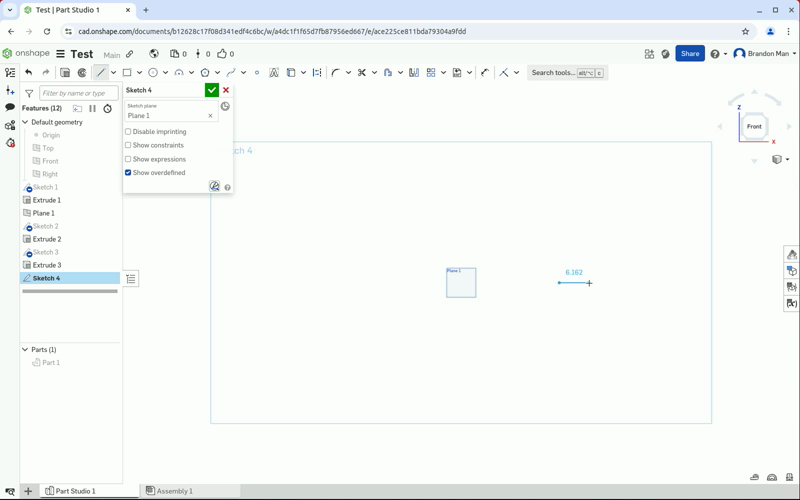
mouse_move(573, 282)
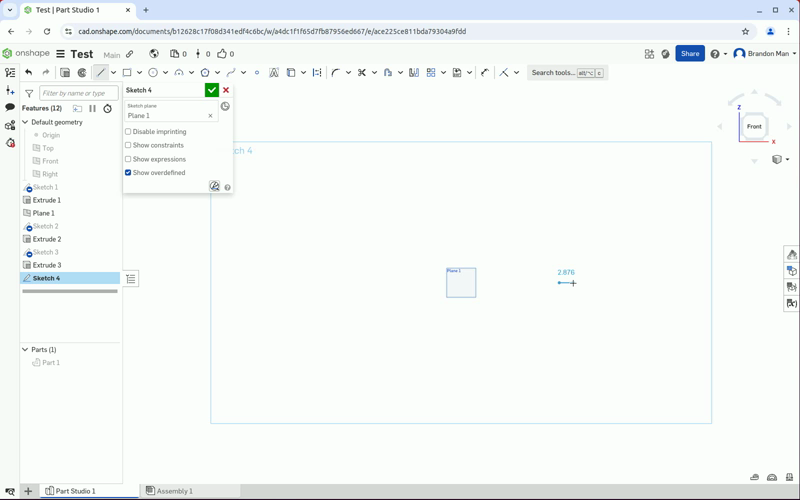
click(573, 282)
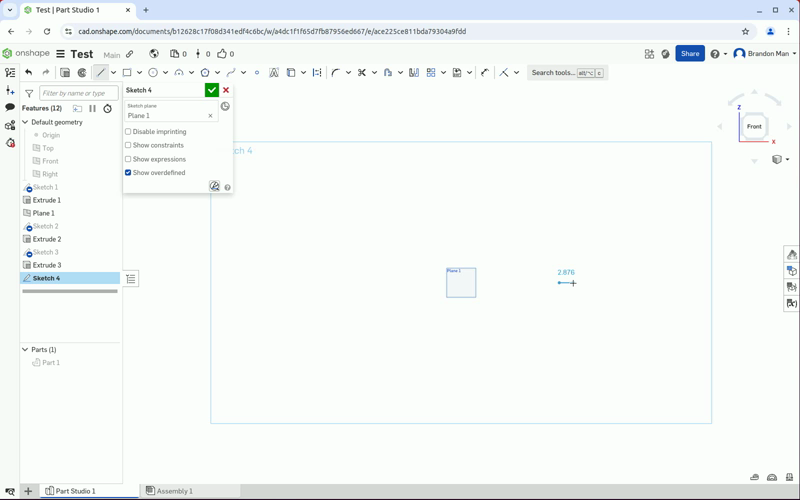
key_up(shift)
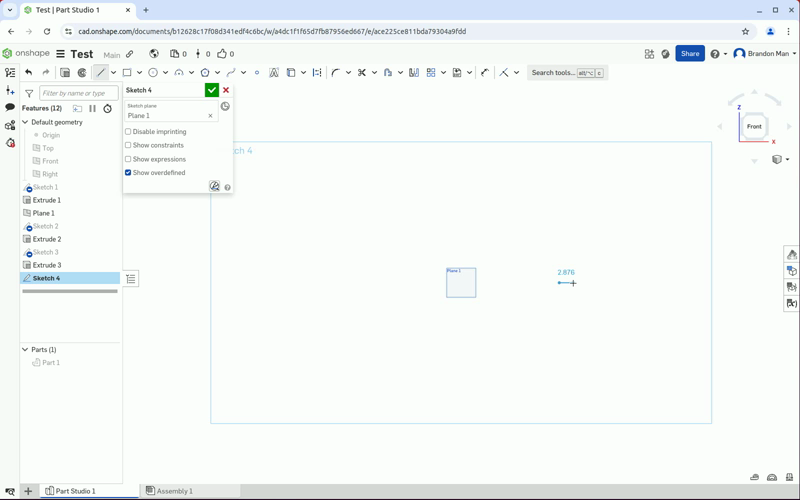
key_down(shift)
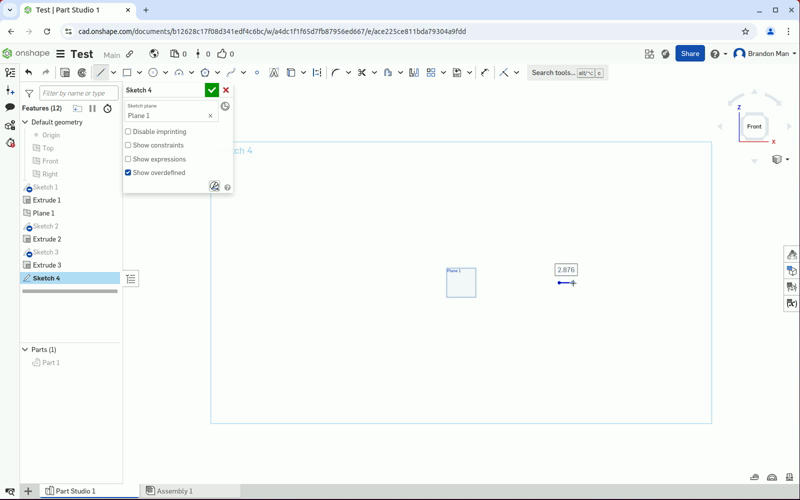
mouse_move(573, 220)
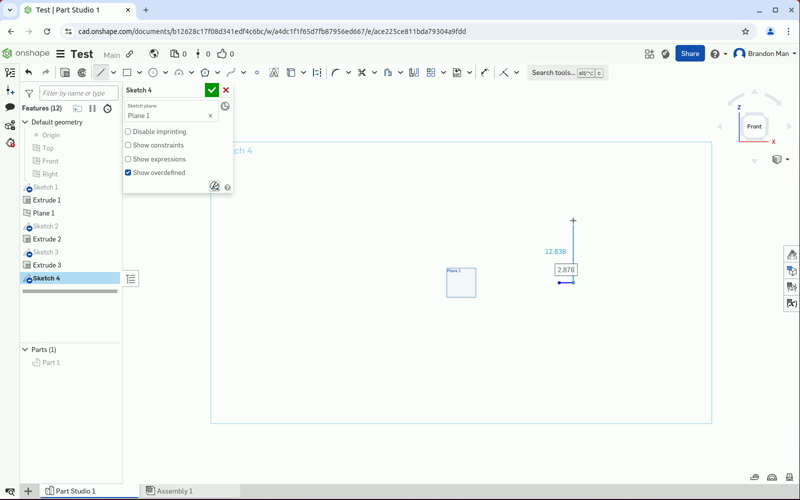
click(573, 220)
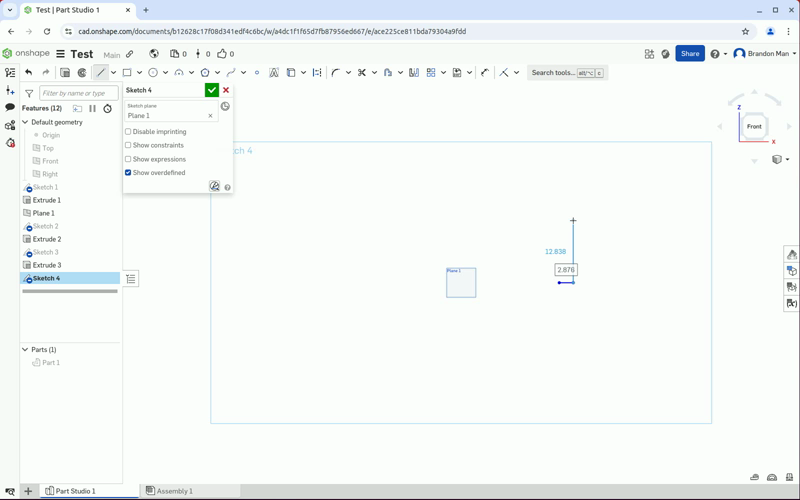
key_up(shift)
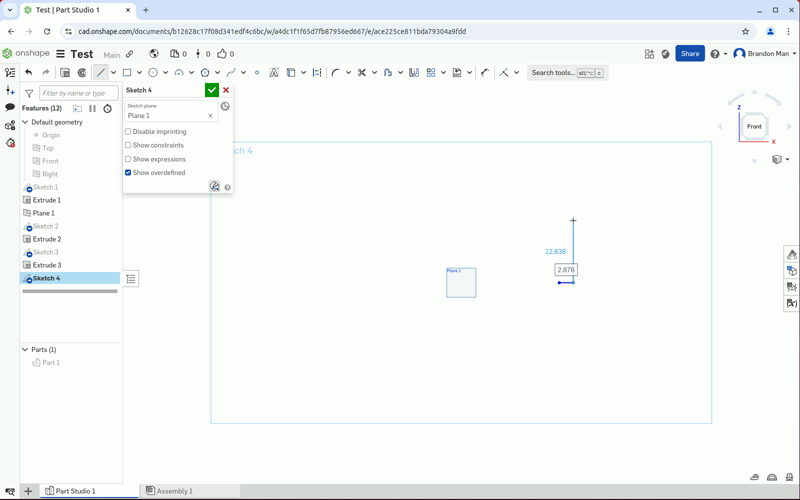
key_down(shift)
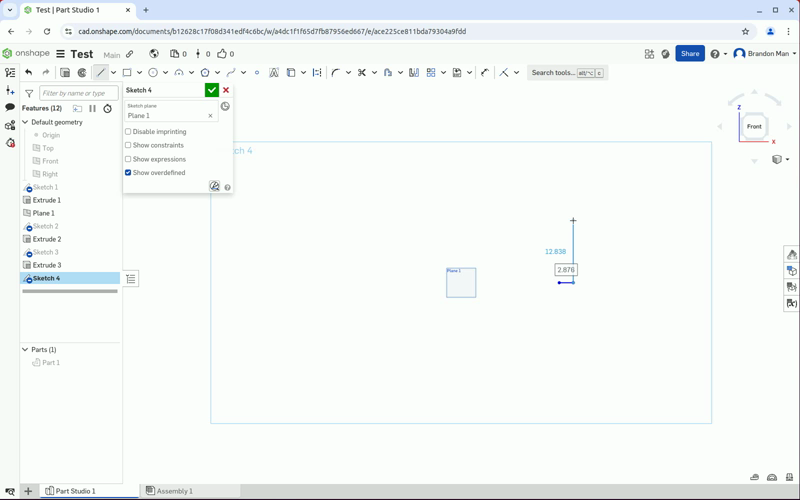
mouse_move(589, 220)
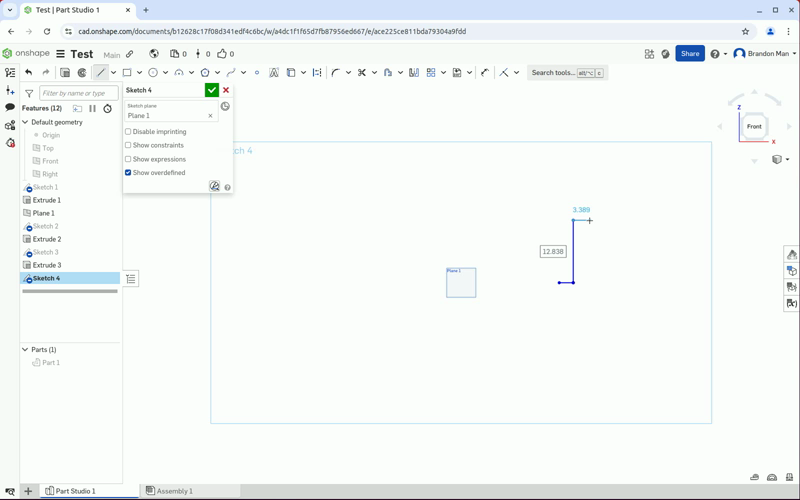
mouse_move(559, 220)
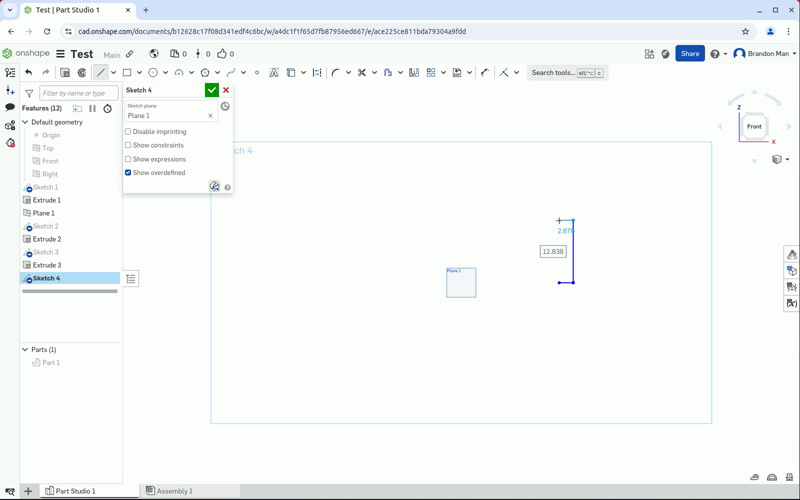
click(559, 220)
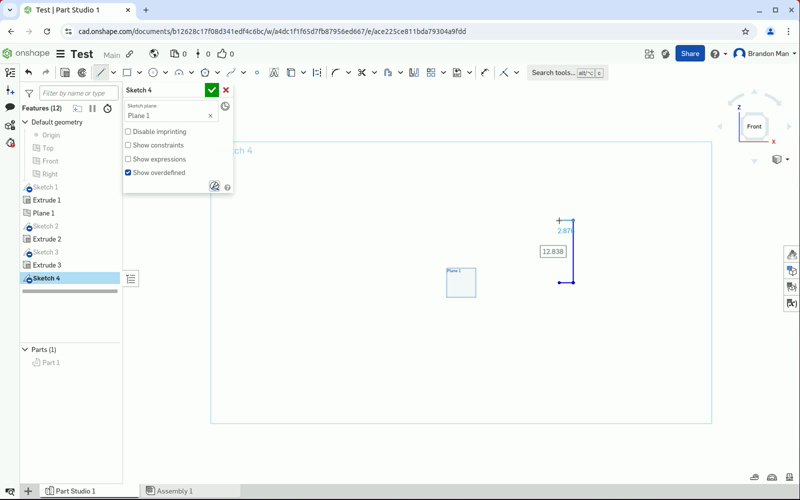
key_up(shift)
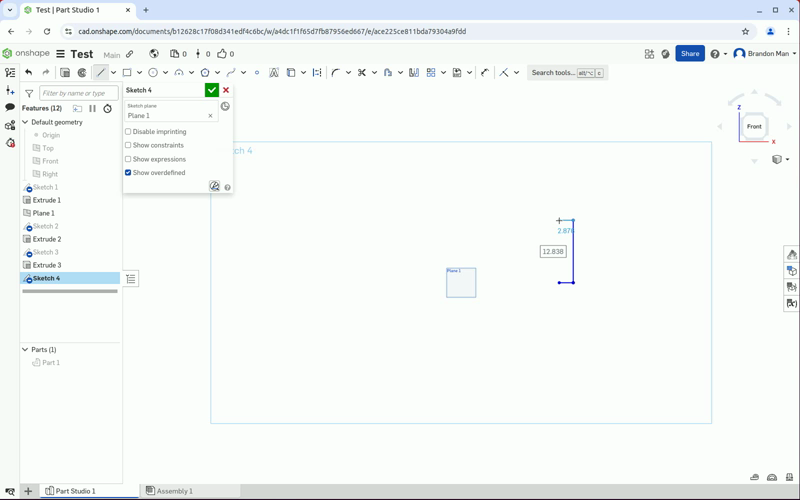
key_down(shift)
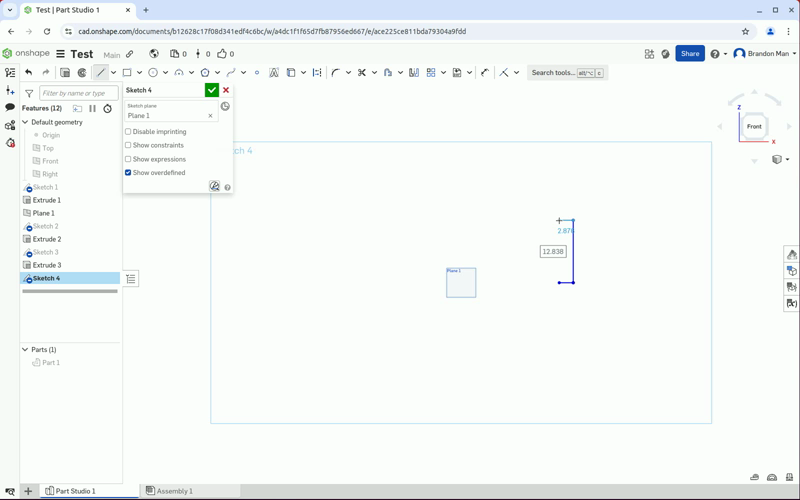
mouse_move(559, 282)
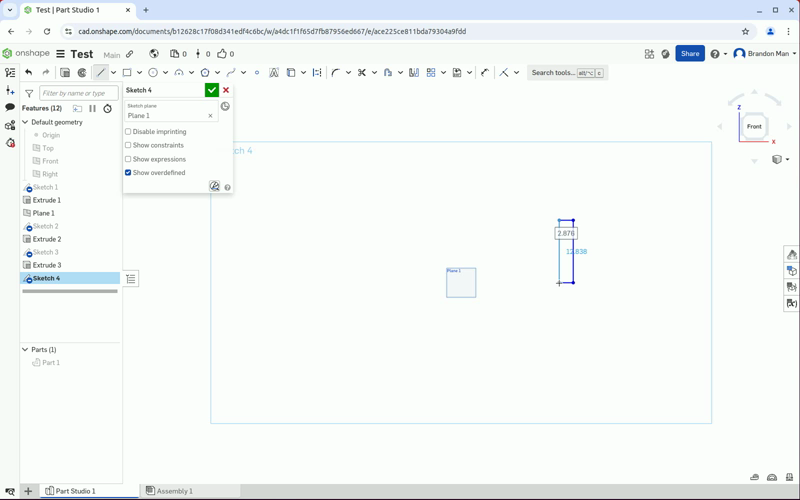
key_up(shift)
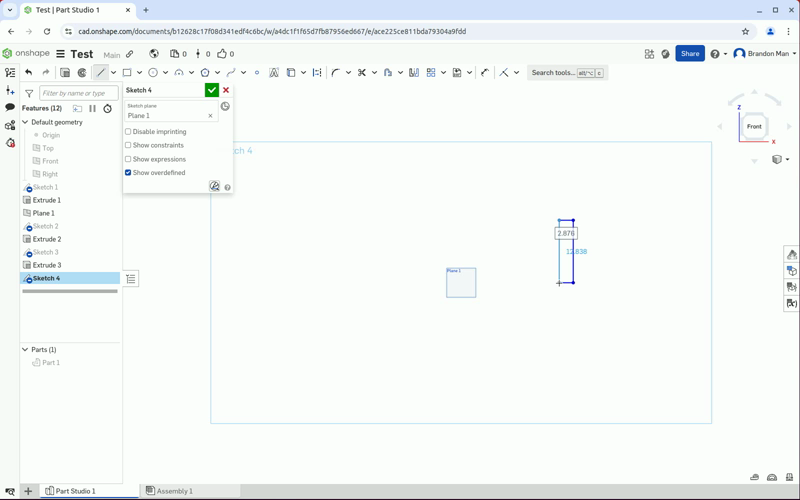
click(559, 282)
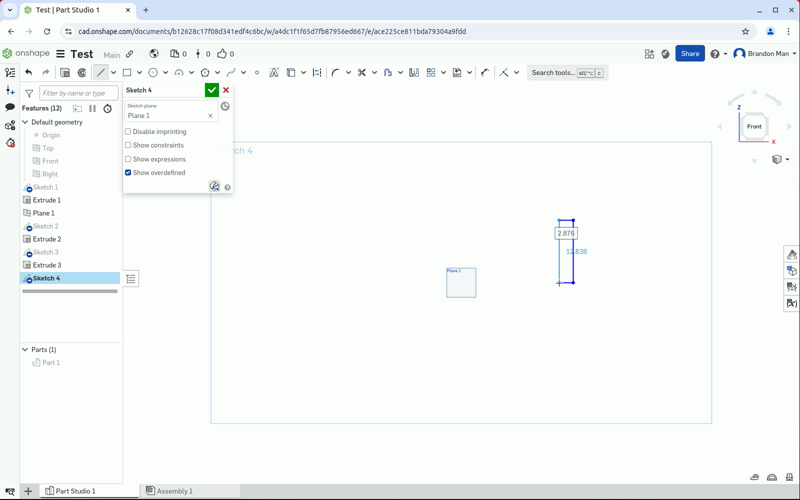
key(esc)
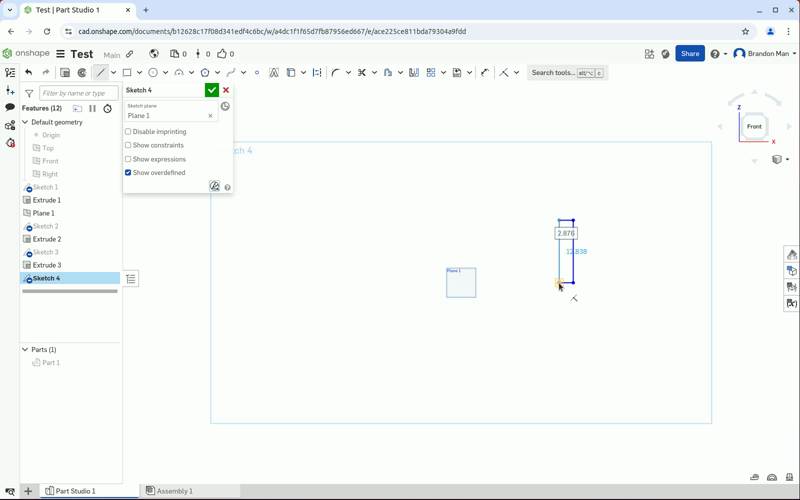
mouse_move(566, 228)
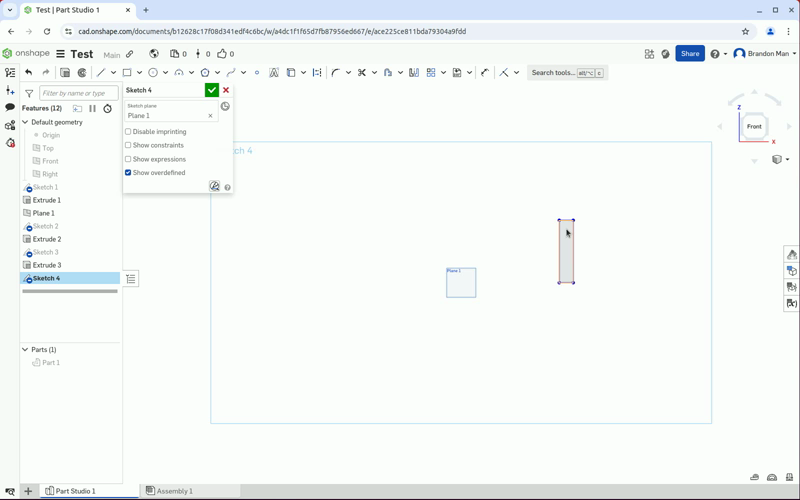
scroll(6)
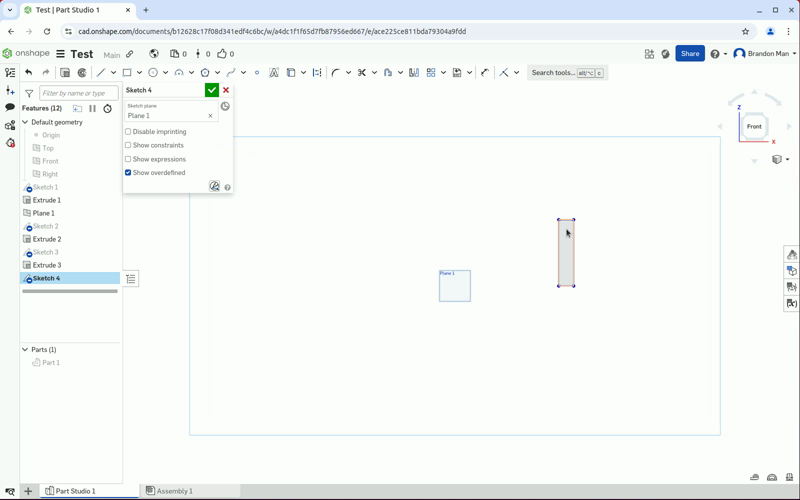
scroll(6)
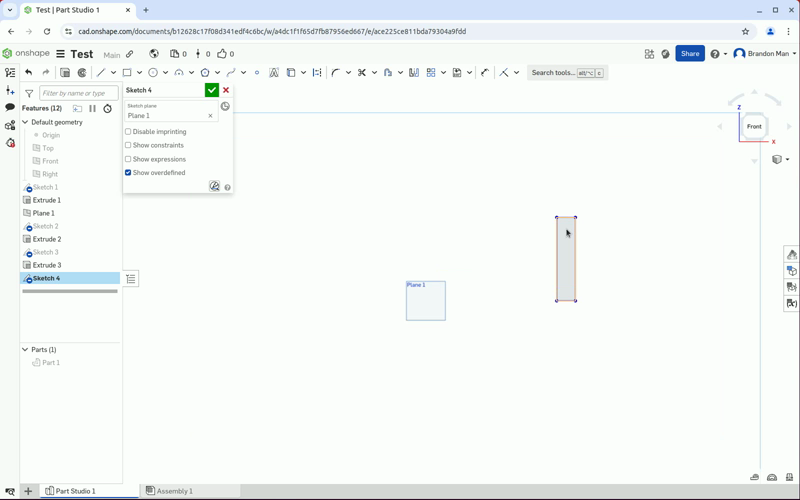
scroll(6)
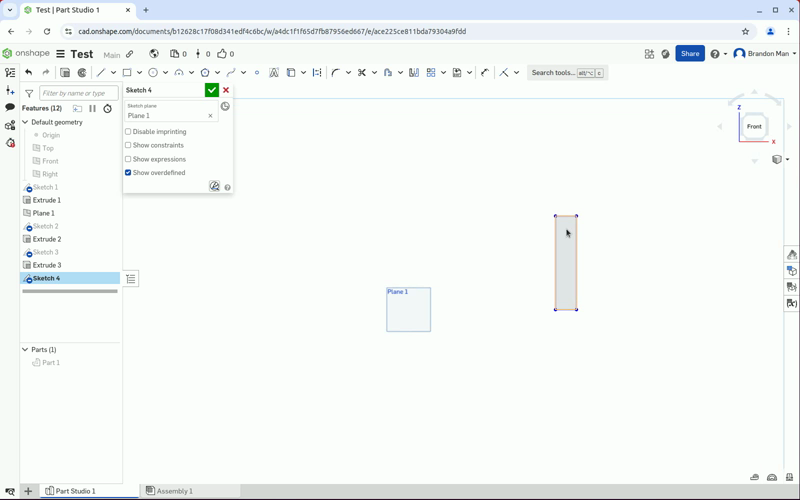
scroll(6)
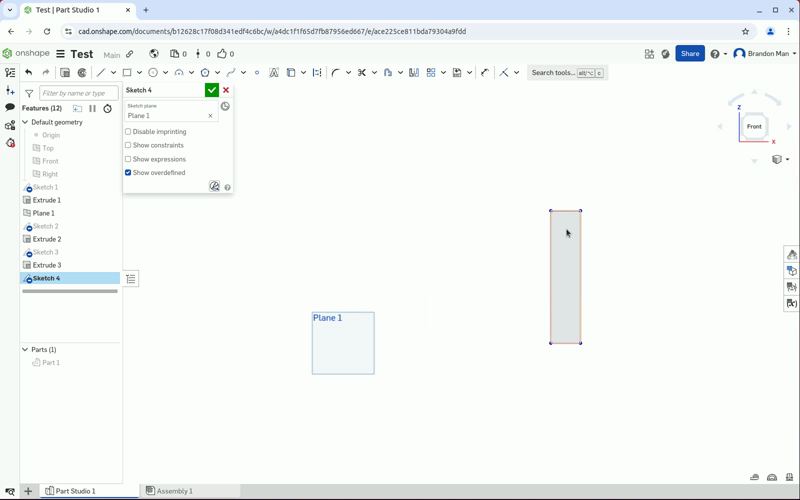
scroll(6)
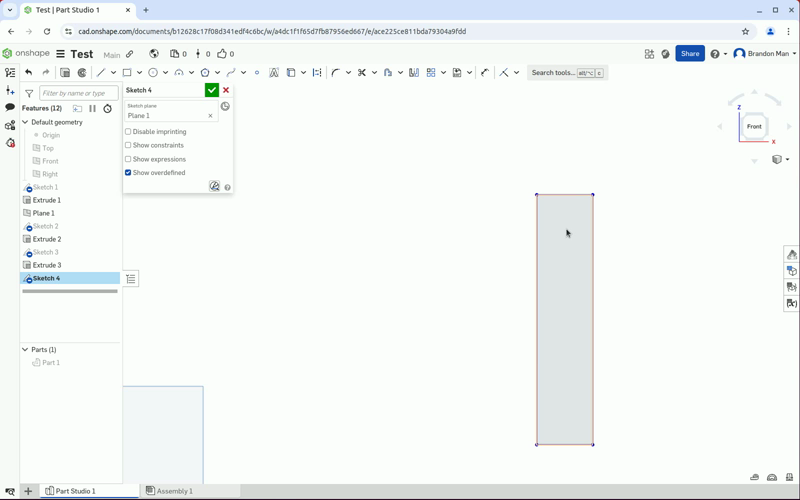
scroll(6)
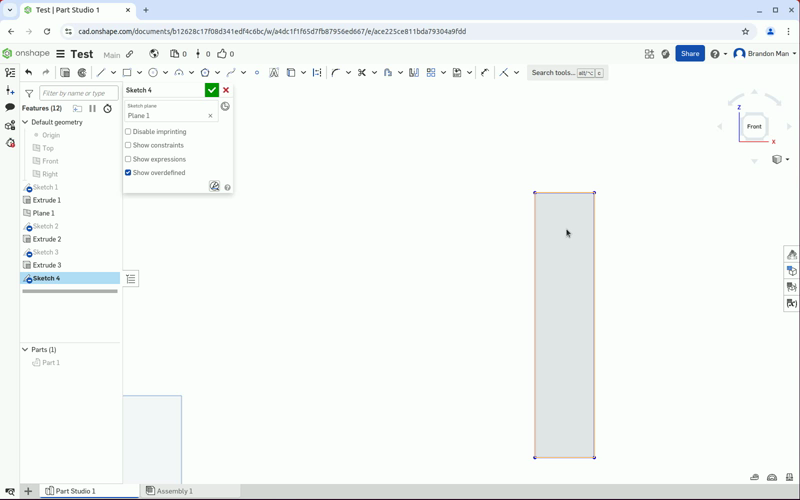
scroll(6)
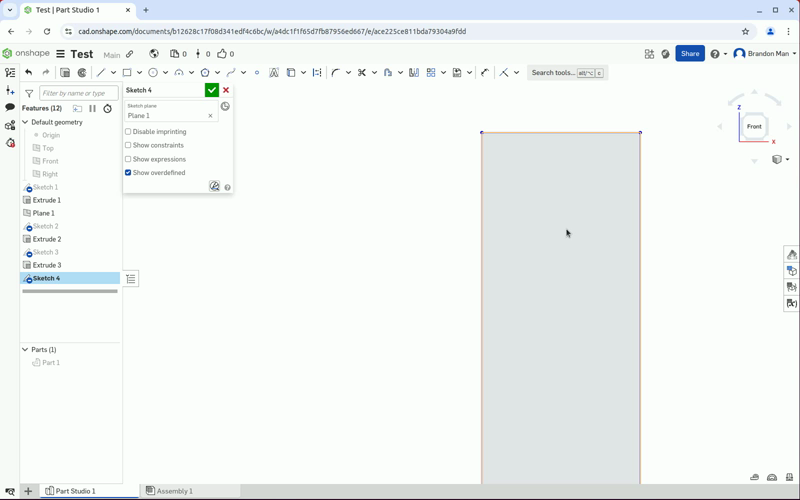
click(566, 228)
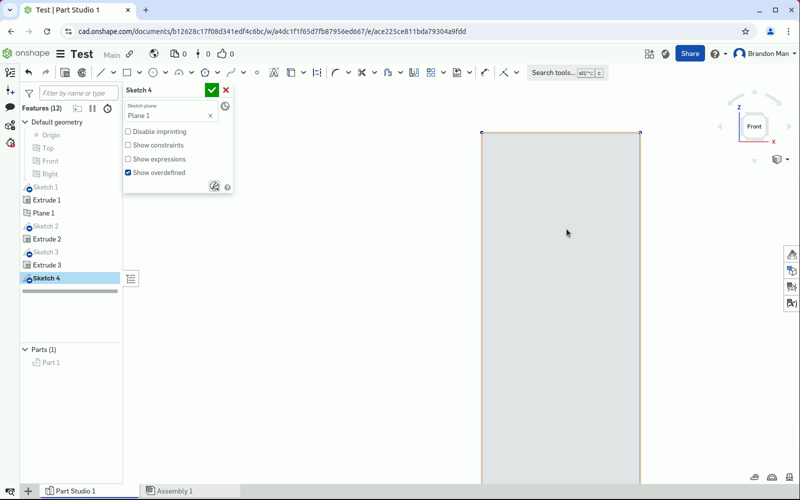
scroll(-6)
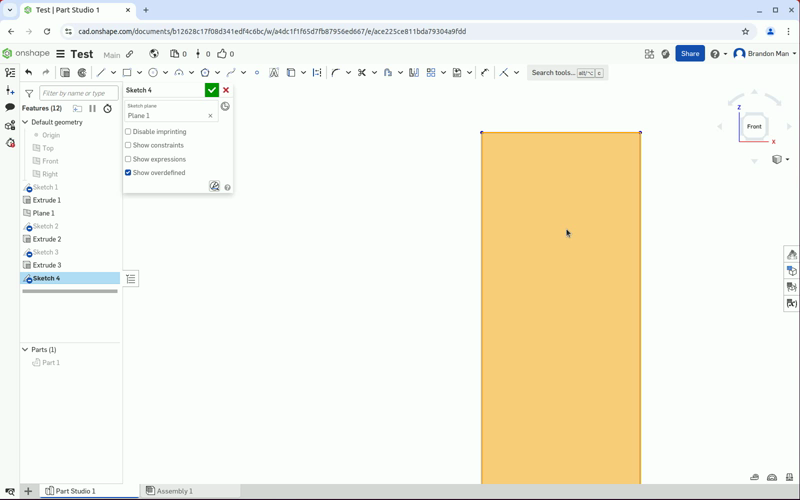
scroll(-6)
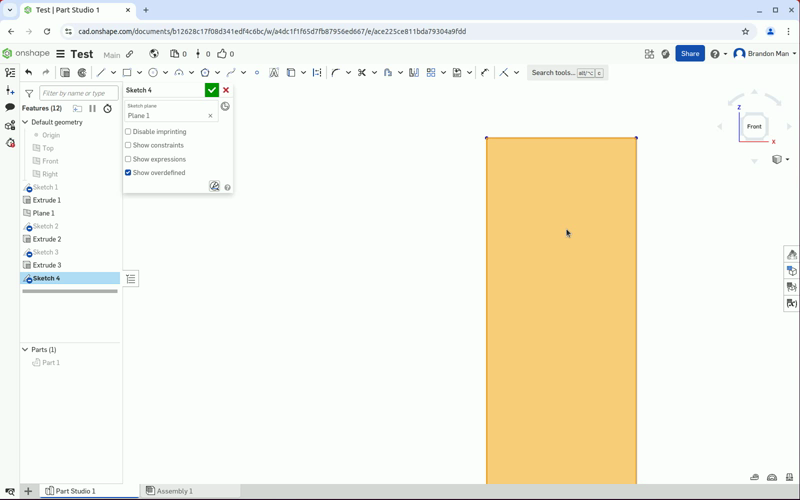
scroll(-6)
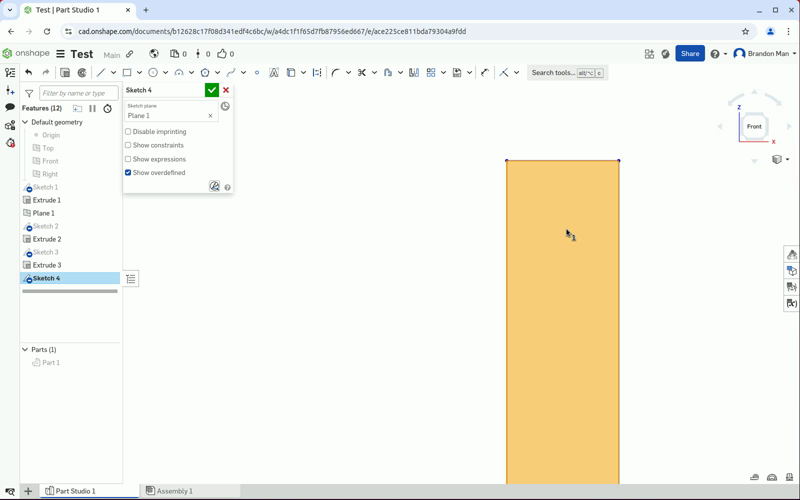
scroll(-6)
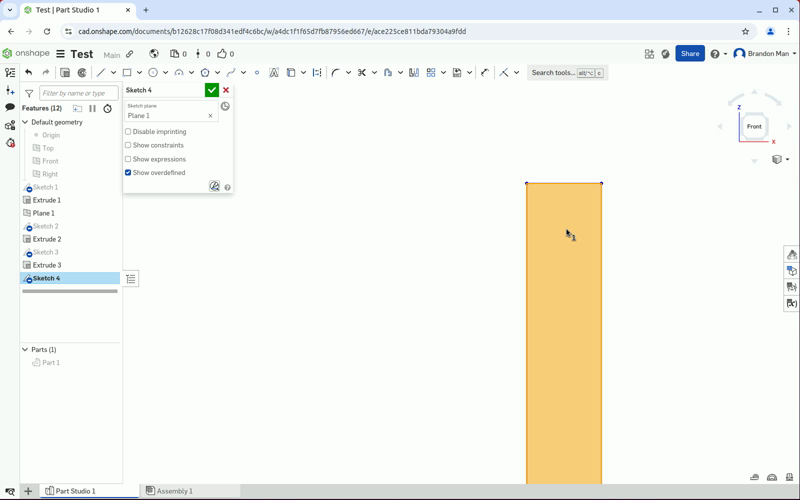
scroll(-6)
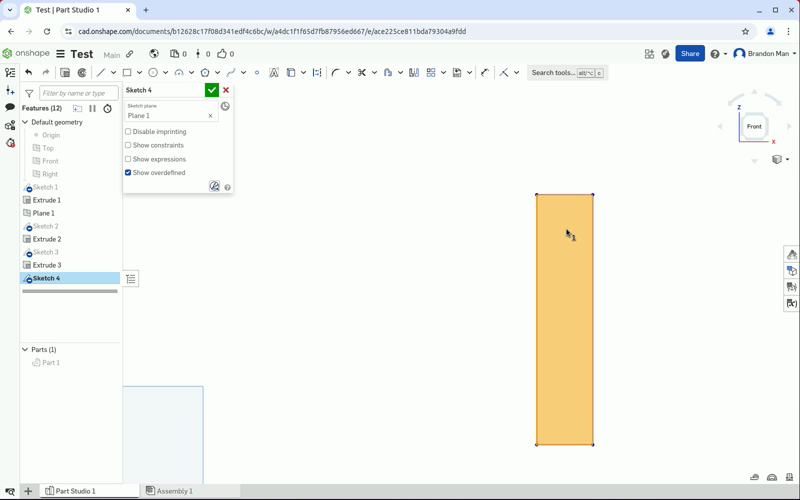
scroll(-6)
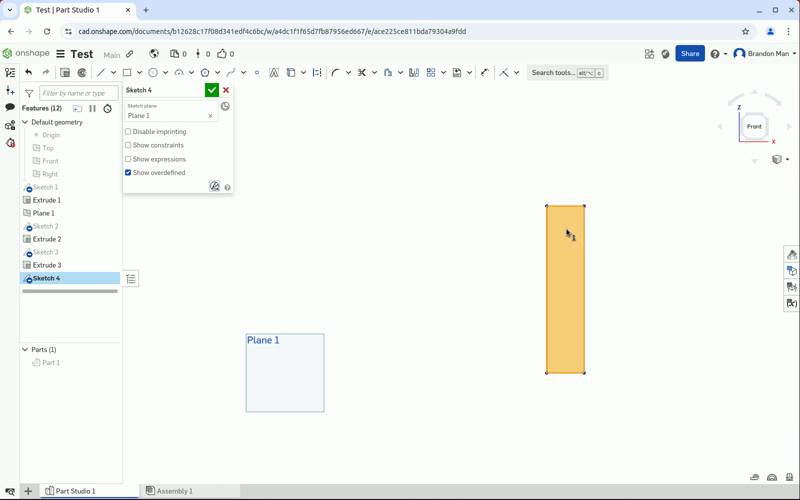
scroll(-6)
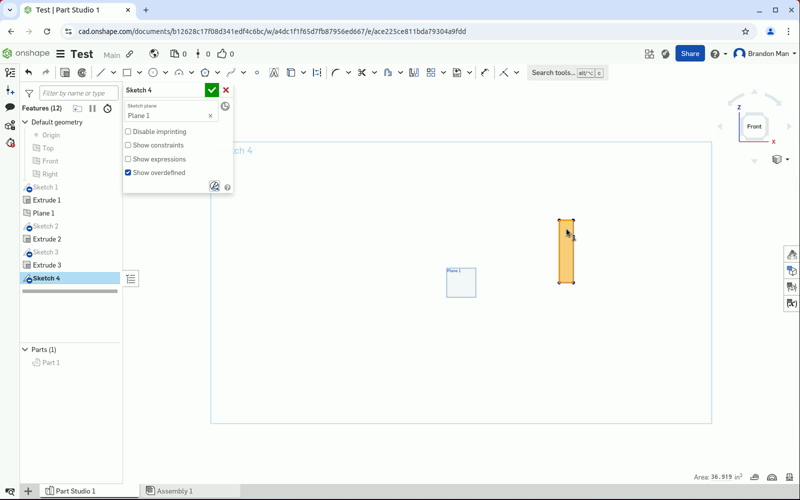
mouse_move(73, 352)
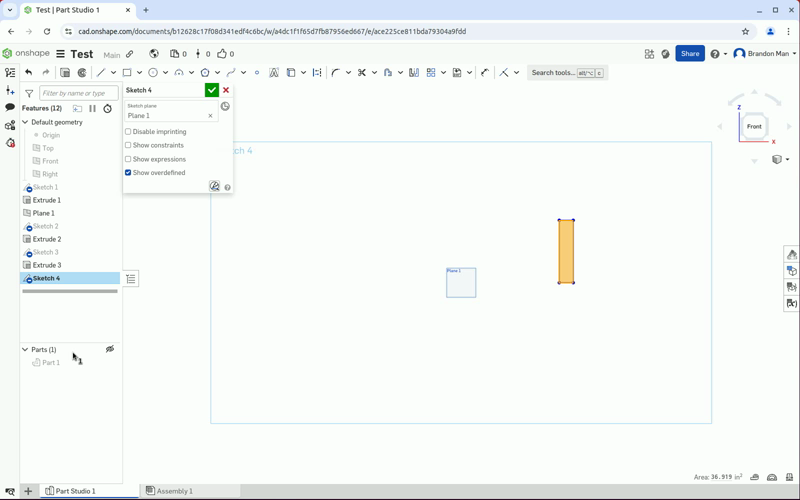
key(shift+y)
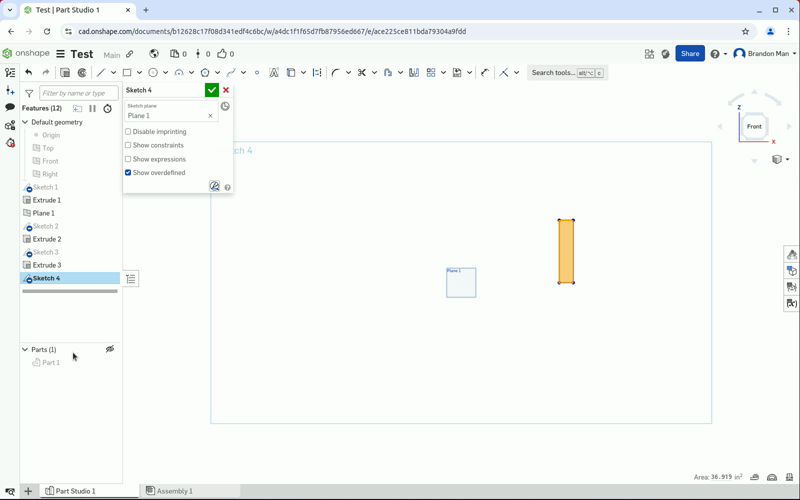
key(shift+e)
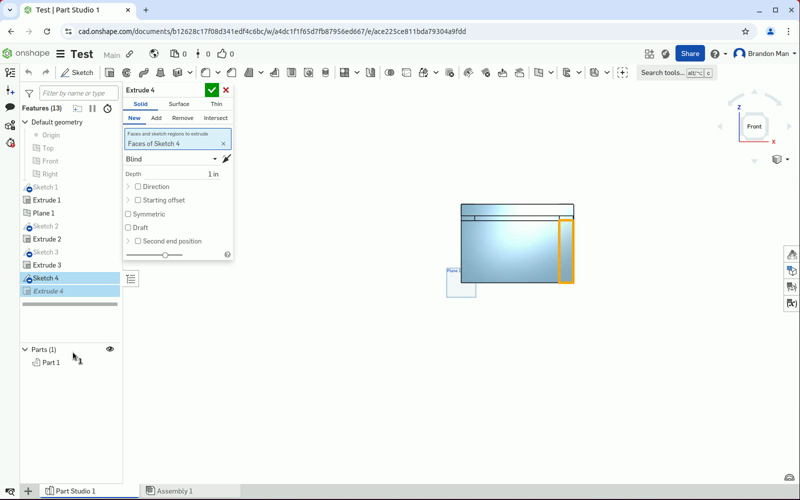
mouse_move(143, 106)
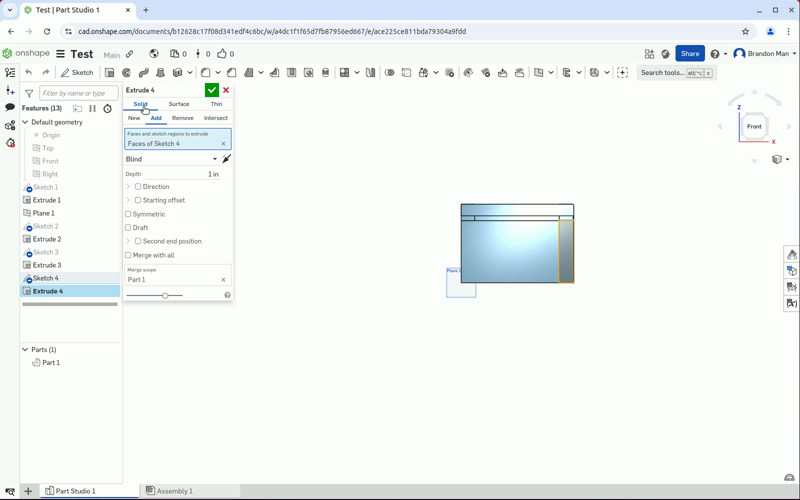
click(143, 106)
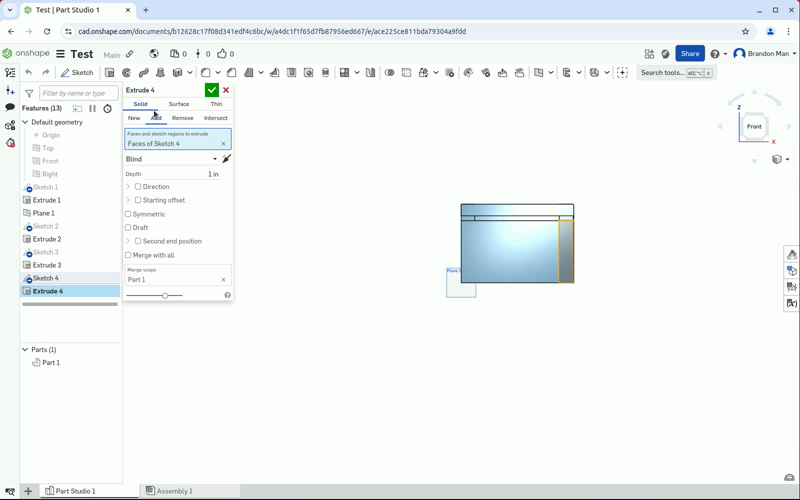
mouse_move(186, 120)
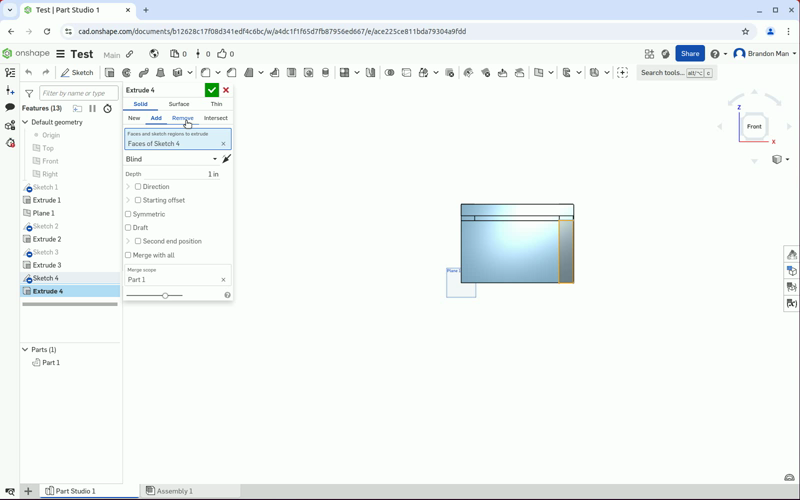
click(186, 120)
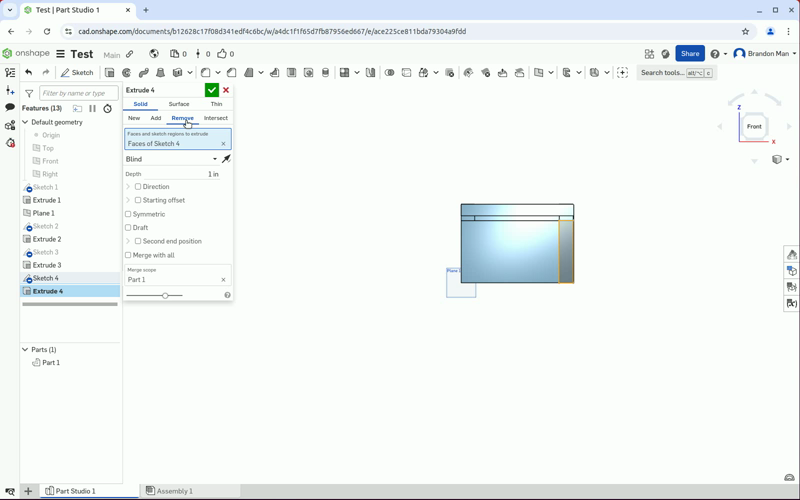
key(tab, 4)
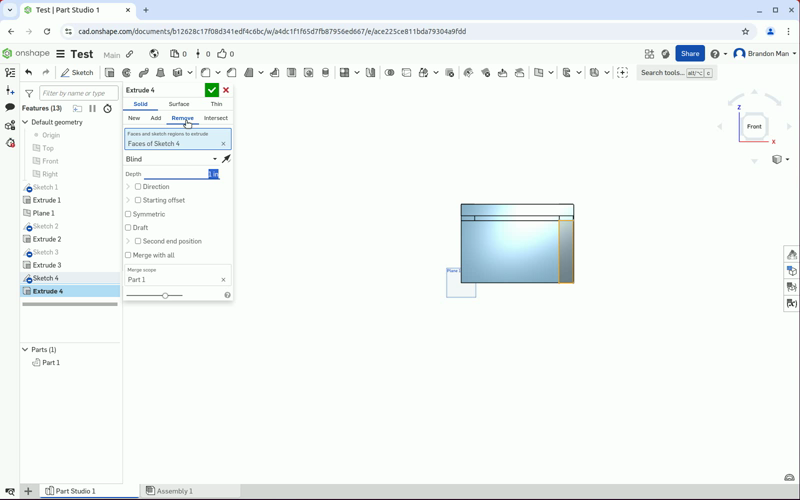
text(1.444)
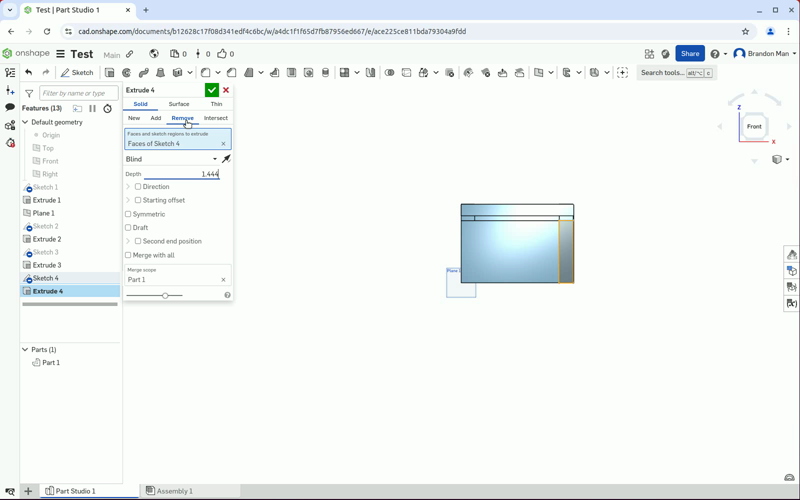
key(tab, 6)
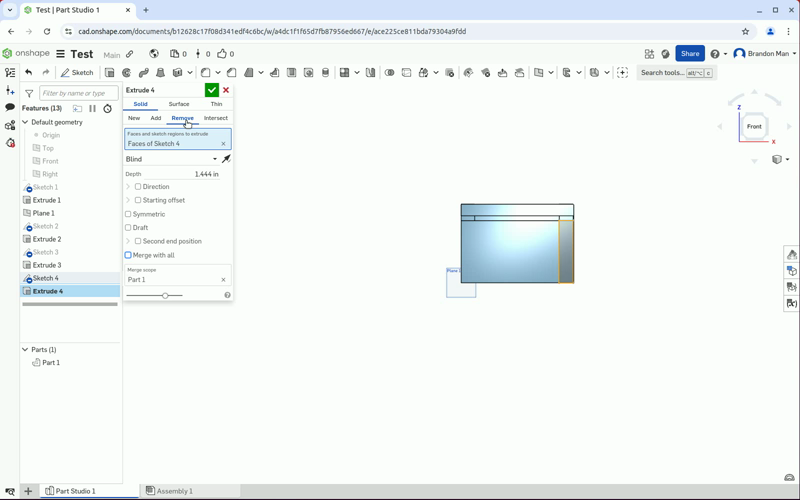
key(space)
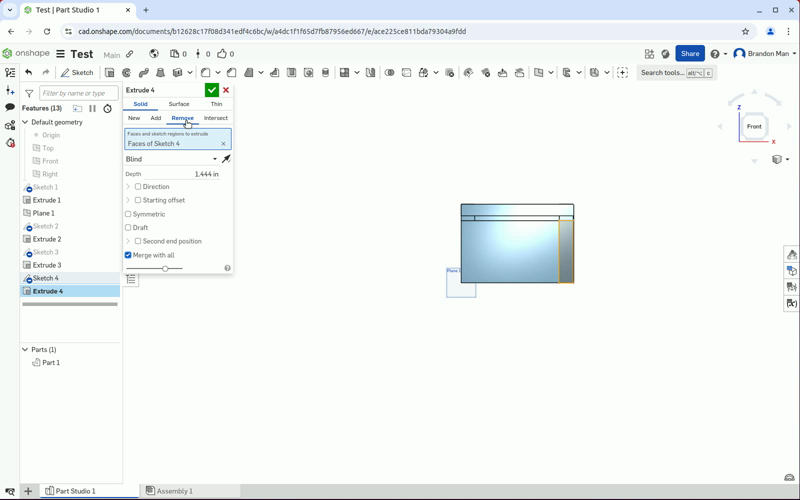
key(enter)
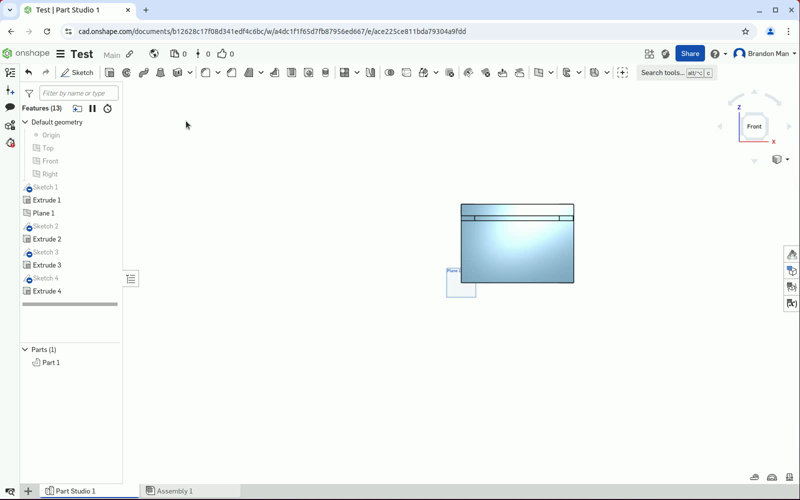
key(shift+h)
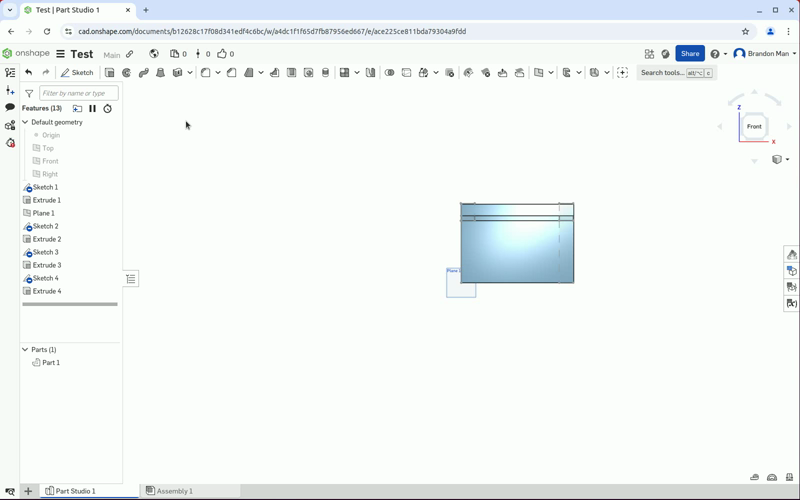
key(shift+h)
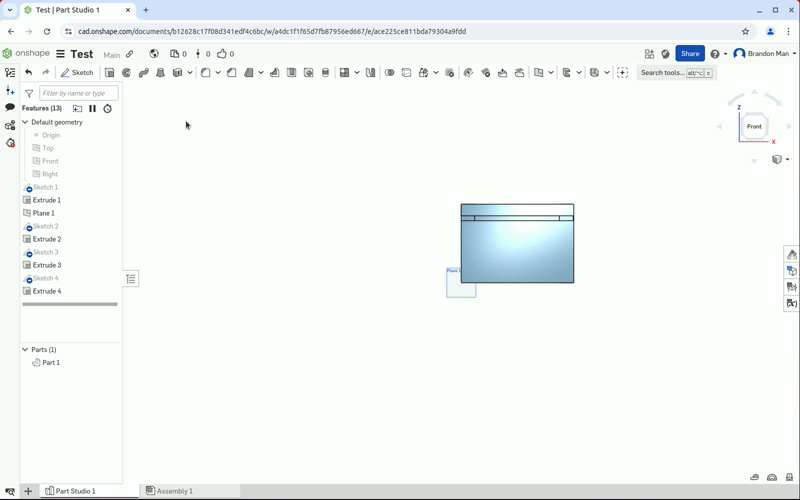
mouse_move(73, 189)
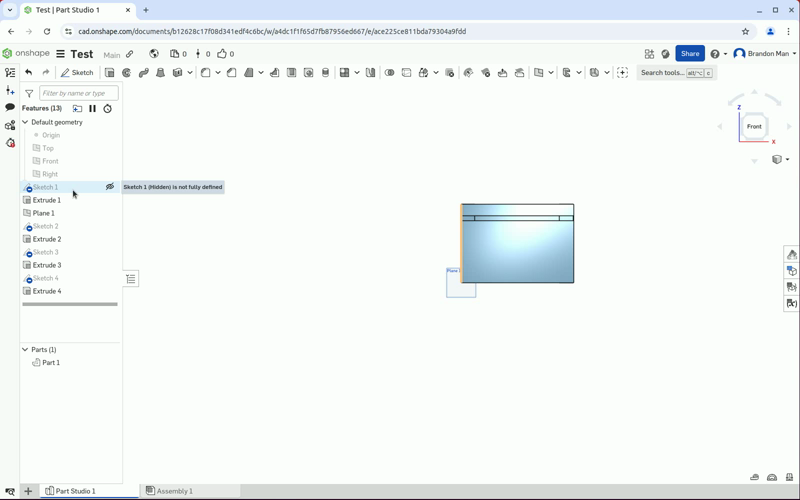
click(73, 189)
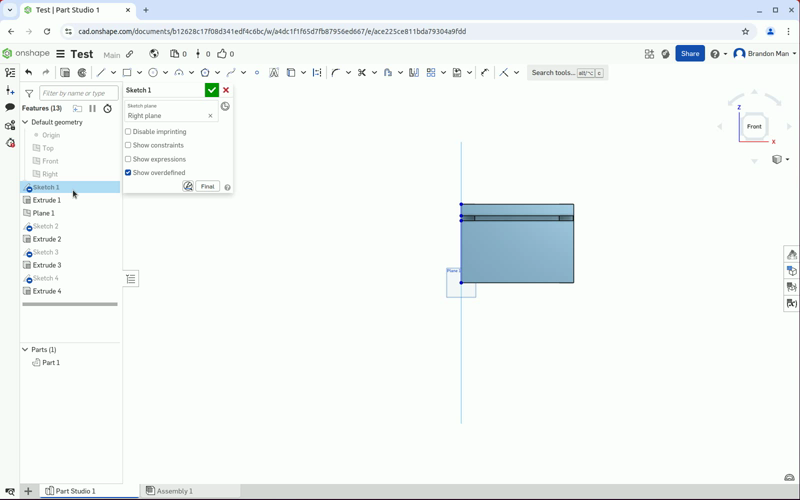
mouse_move(229, 92)
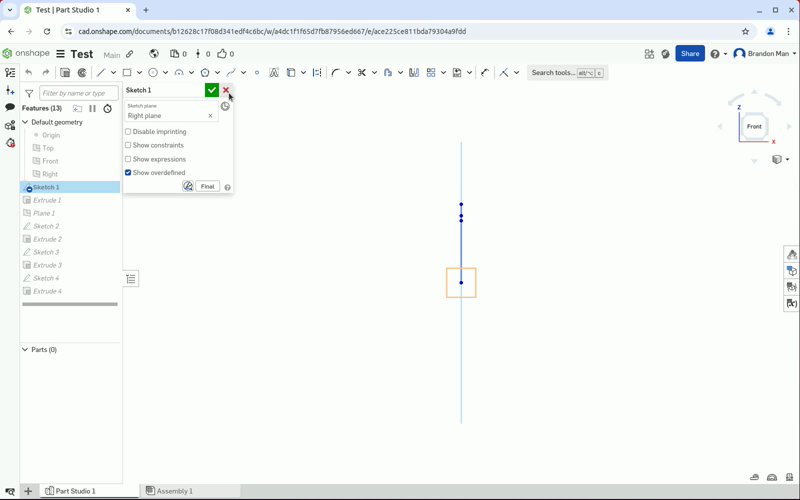
click(229, 92)
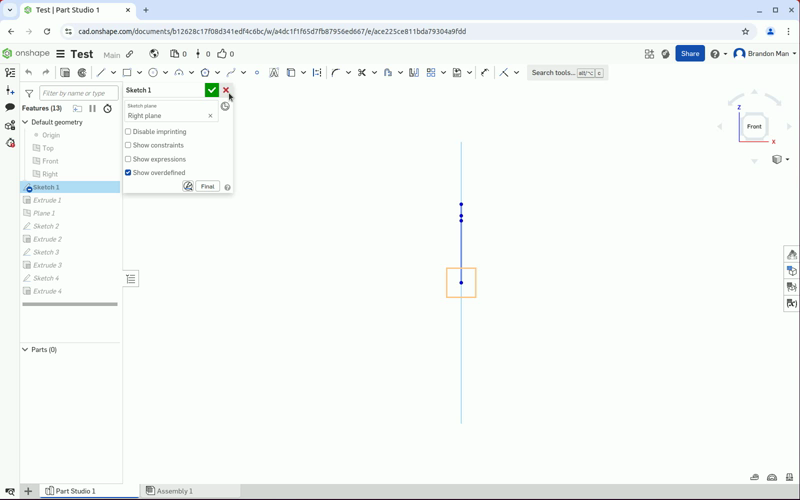
key(shift+s)
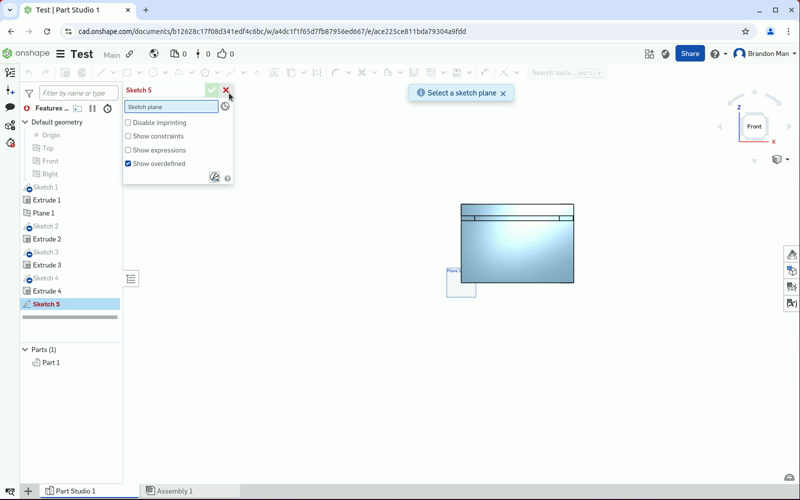
mouse_move(73, 215)
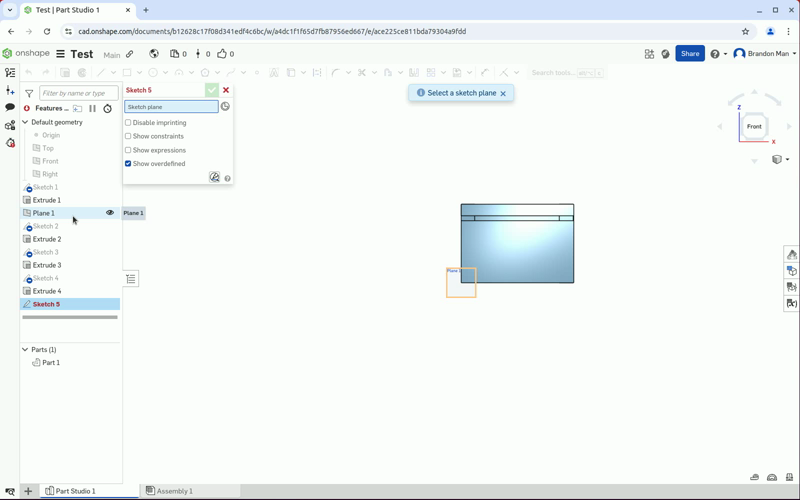
click(73, 215)
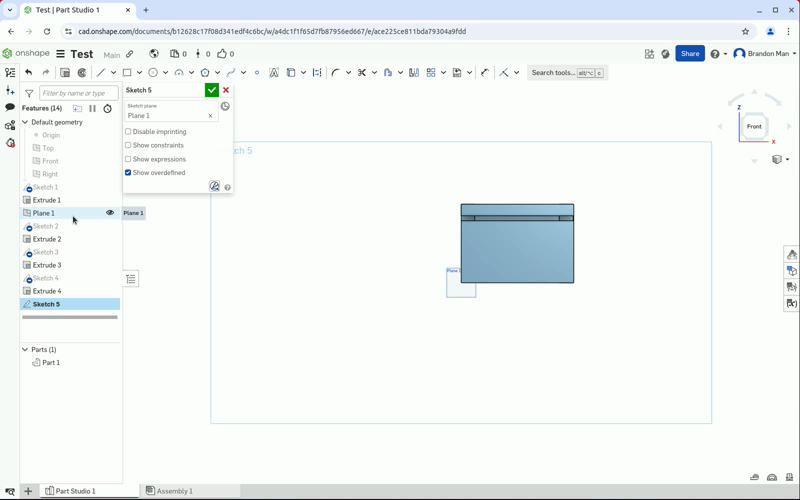
mouse_move(73, 352)
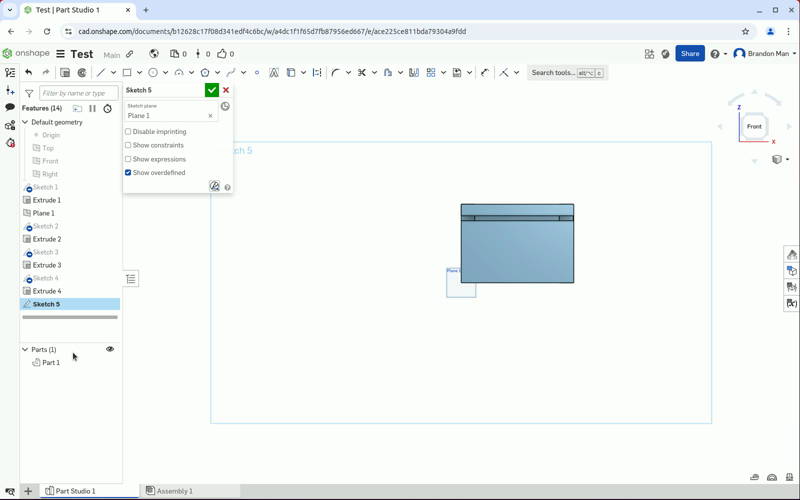
key(y)
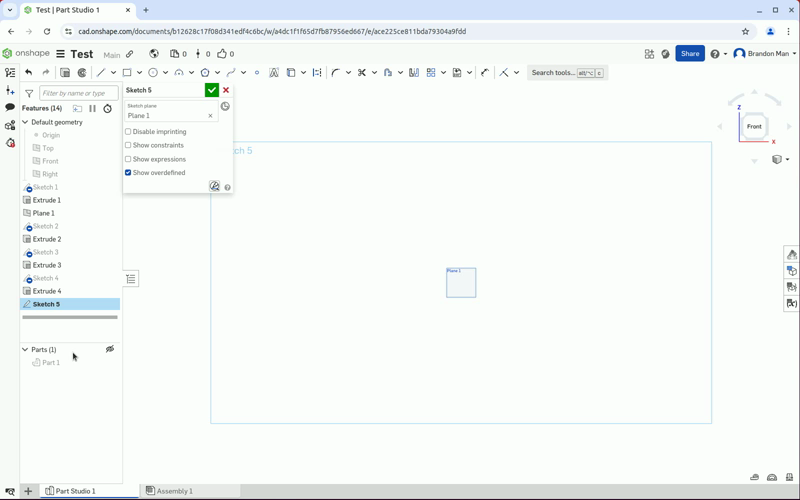
key(l)
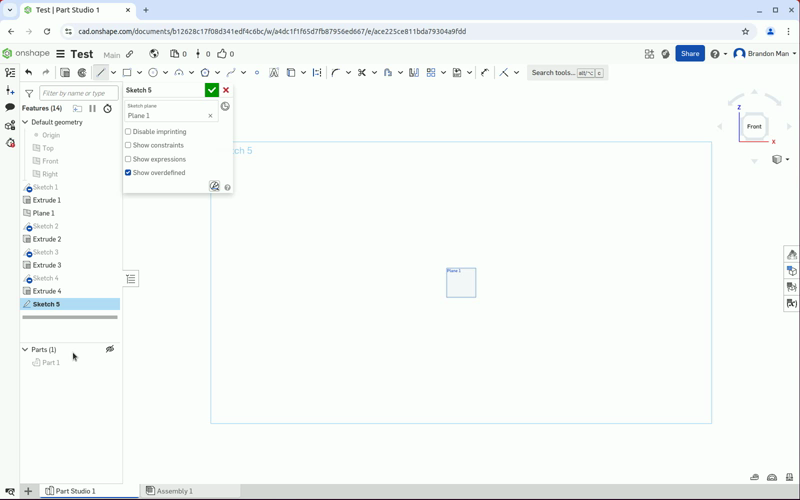
key_down(shift)
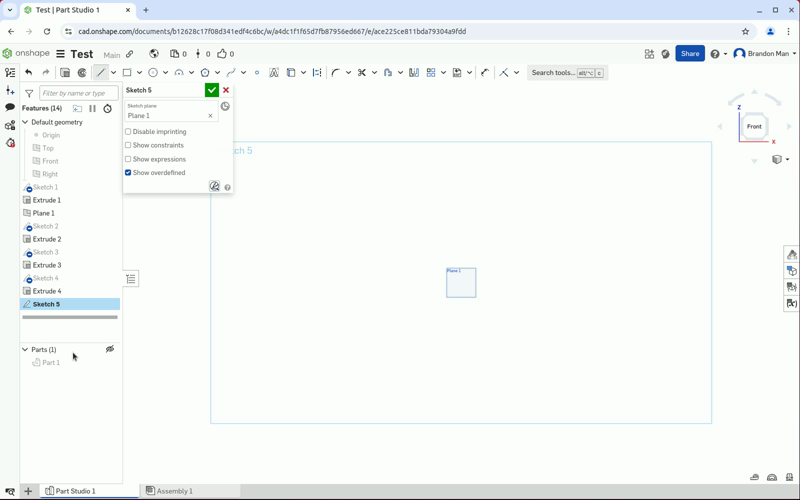
mouse_move(460, 282)
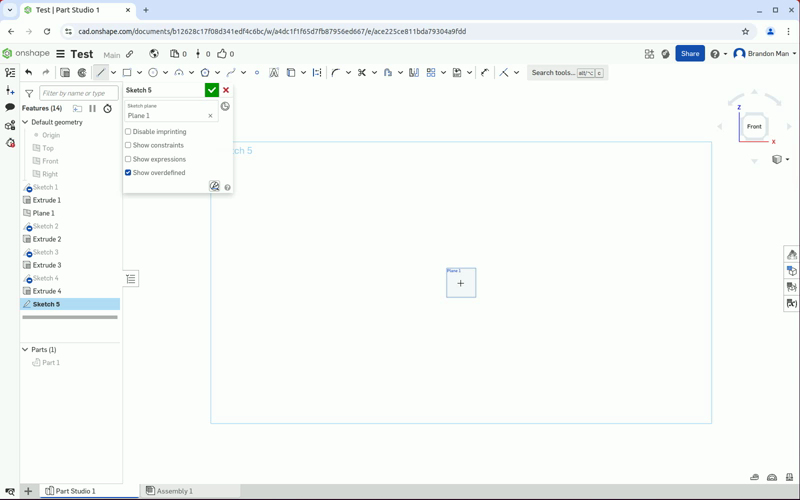
click(460, 282)
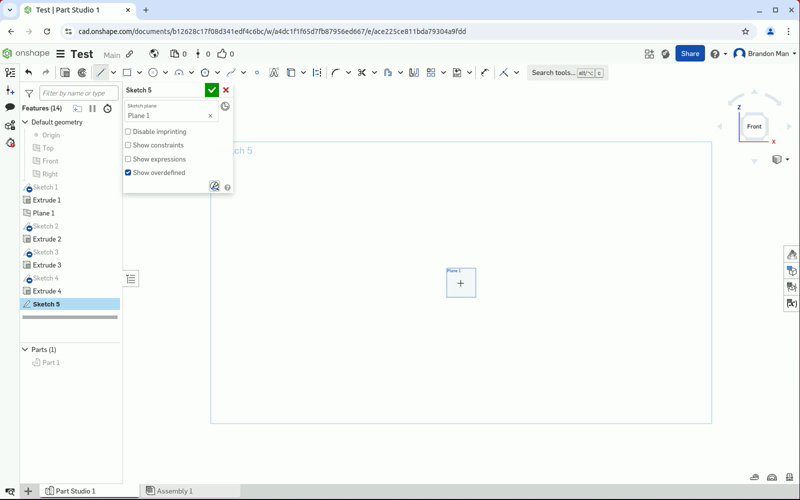
key_up(shift)
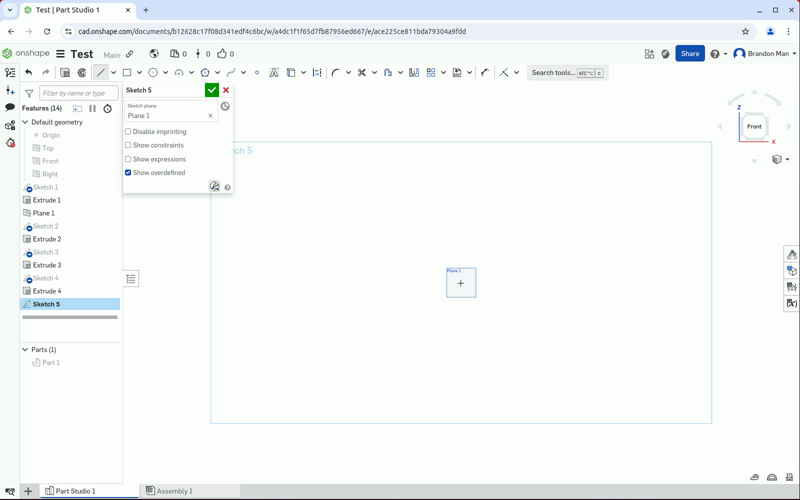
key_down(shift)
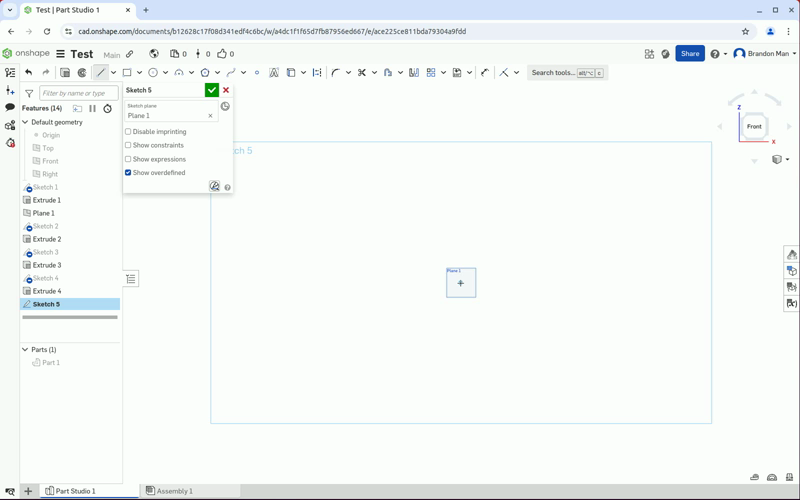
mouse_move(490, 282)
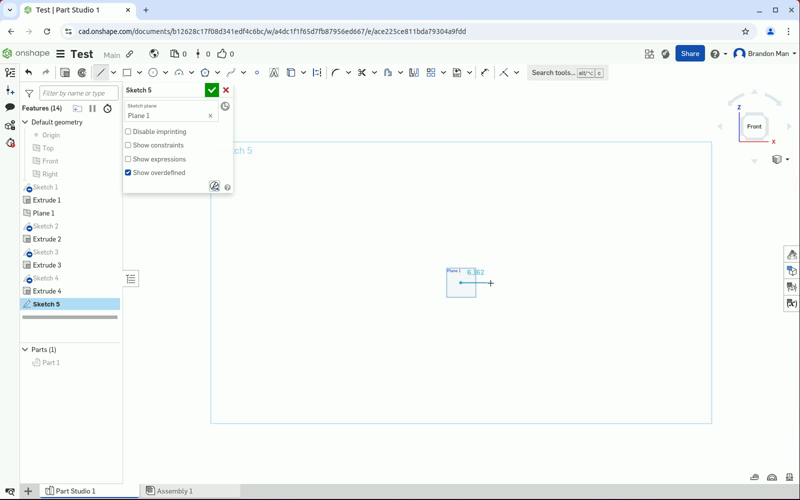
mouse_move(474, 282)
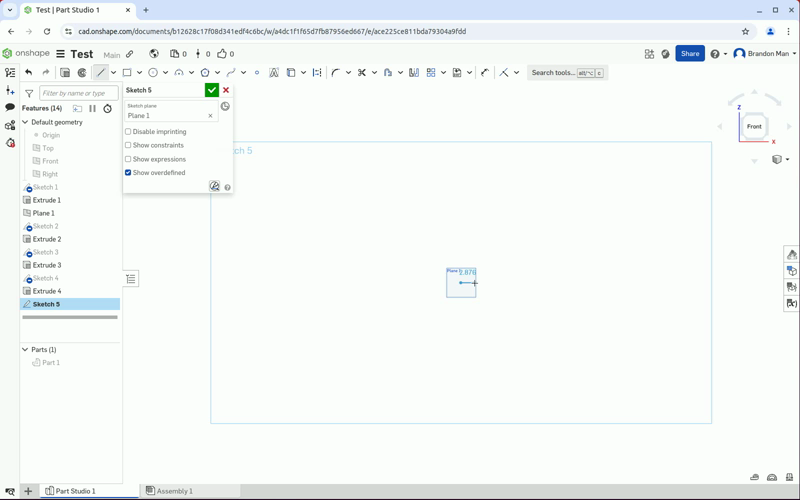
click(474, 282)
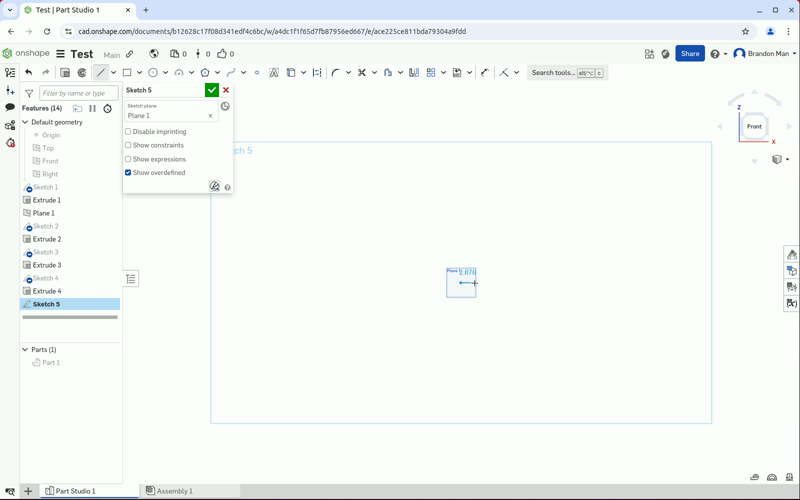
key_up(shift)
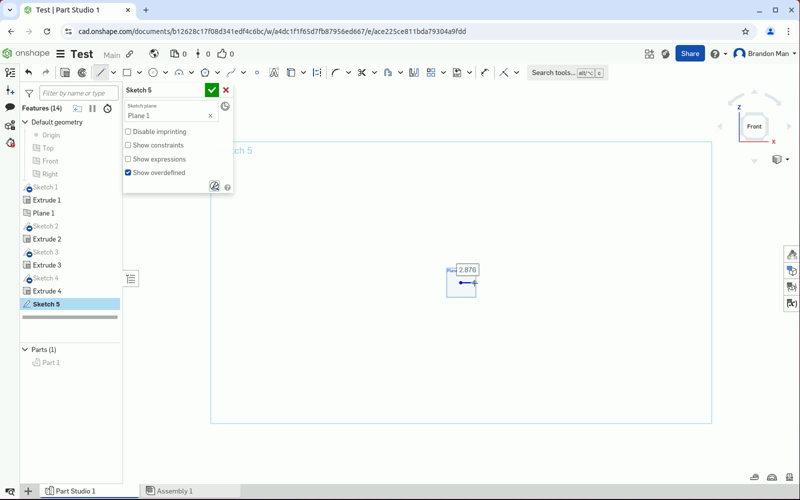
key_down(shift)
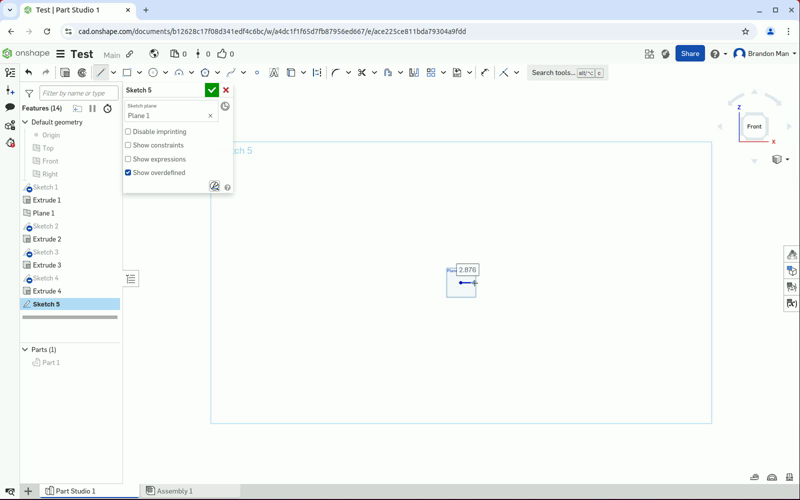
mouse_move(474, 220)
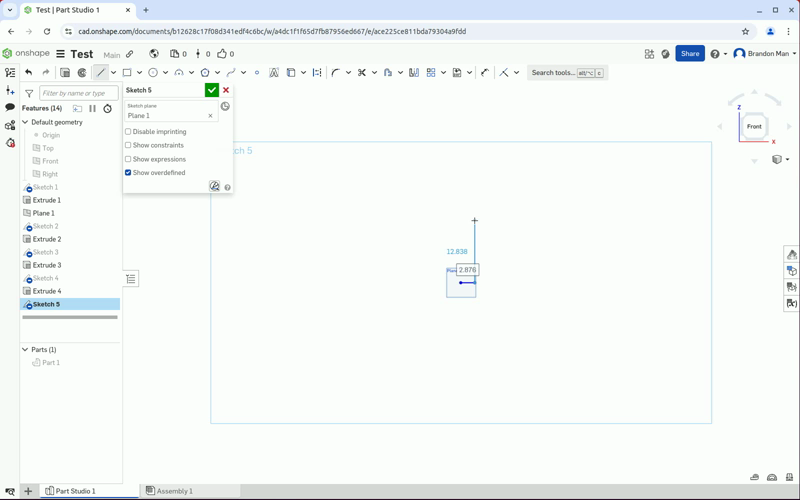
click(474, 220)
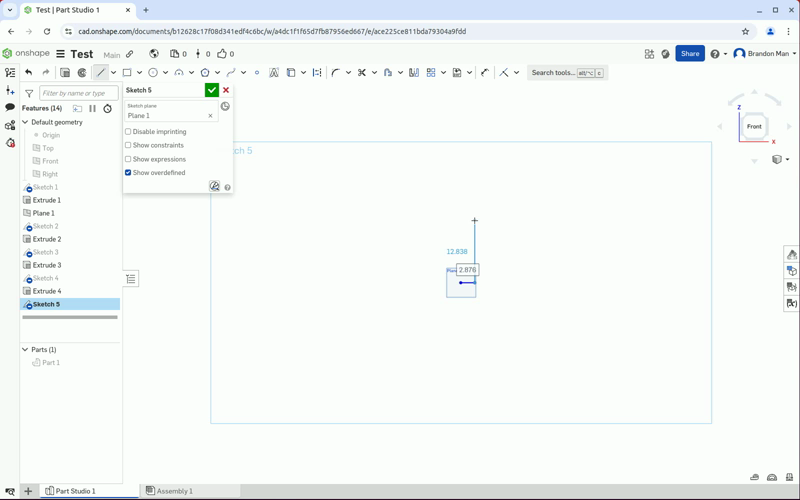
key_up(shift)
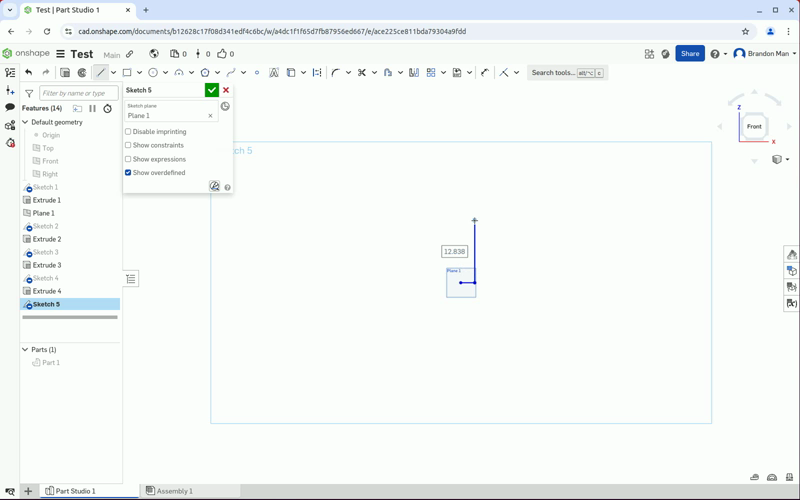
key_down(shift)
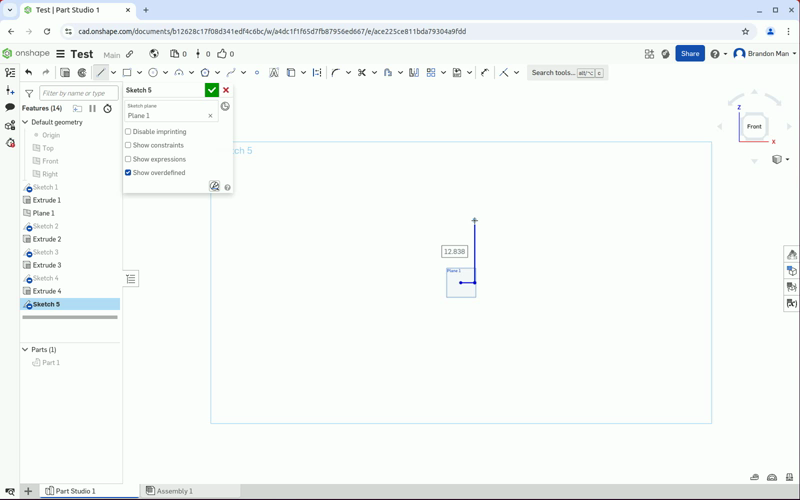
mouse_move(504, 220)
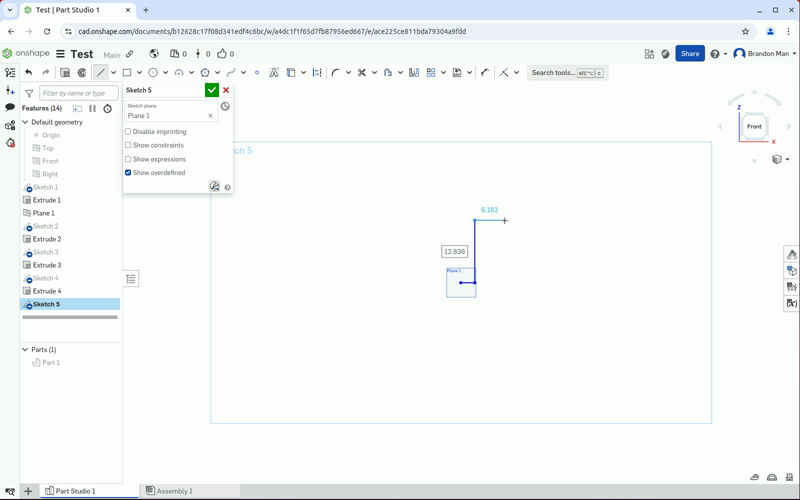
mouse_move(460, 220)
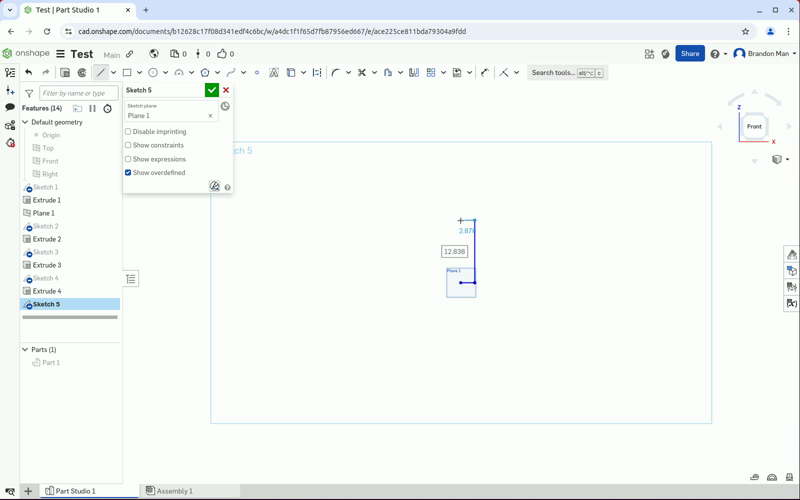
click(460, 220)
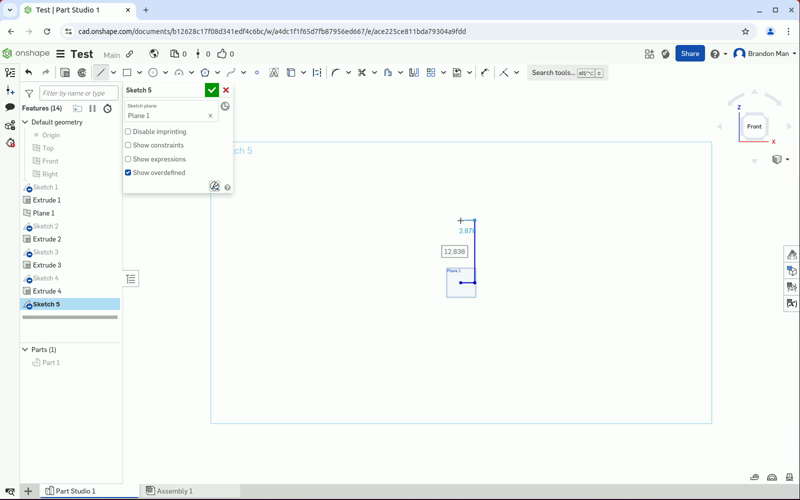
key_up(shift)
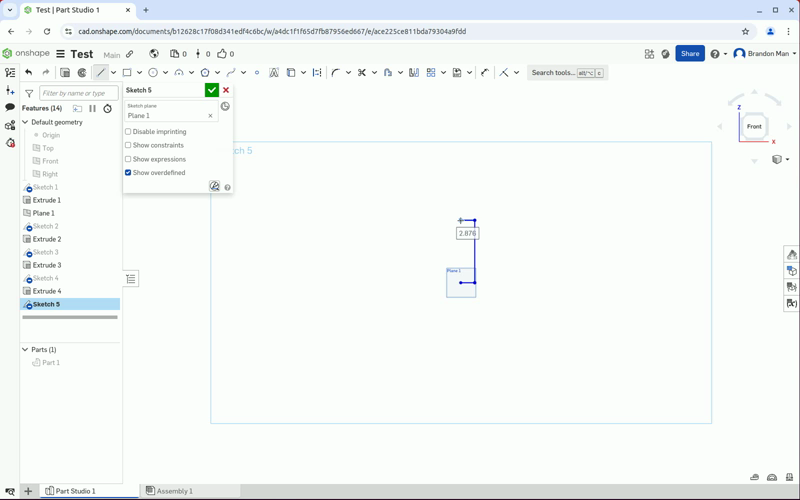
key_down(shift)
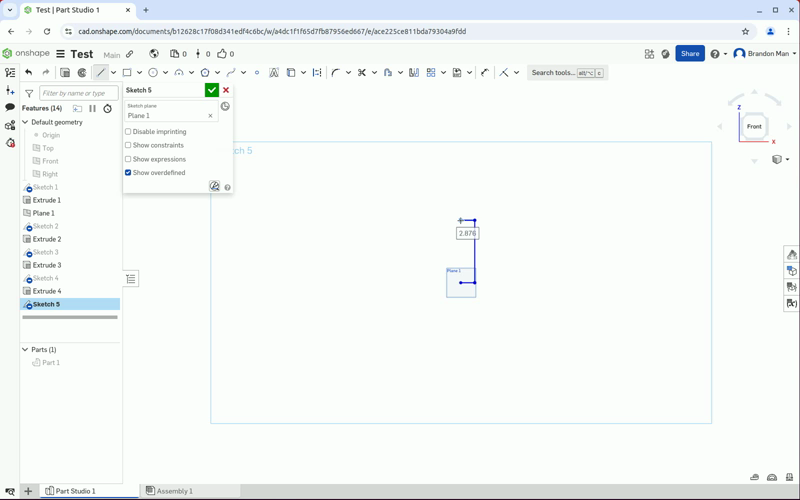
mouse_move(460, 282)
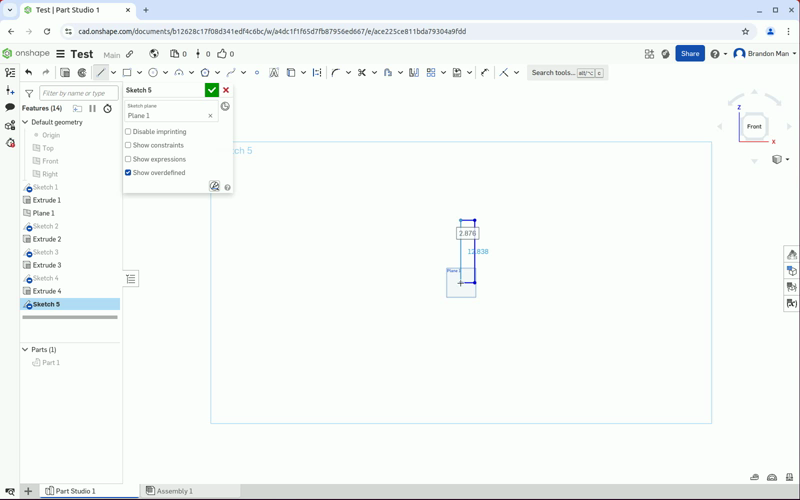
key_up(shift)
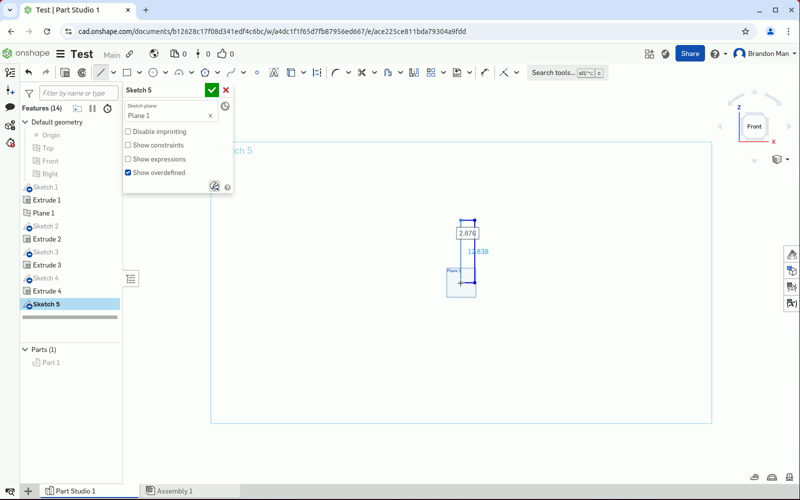
click(460, 282)
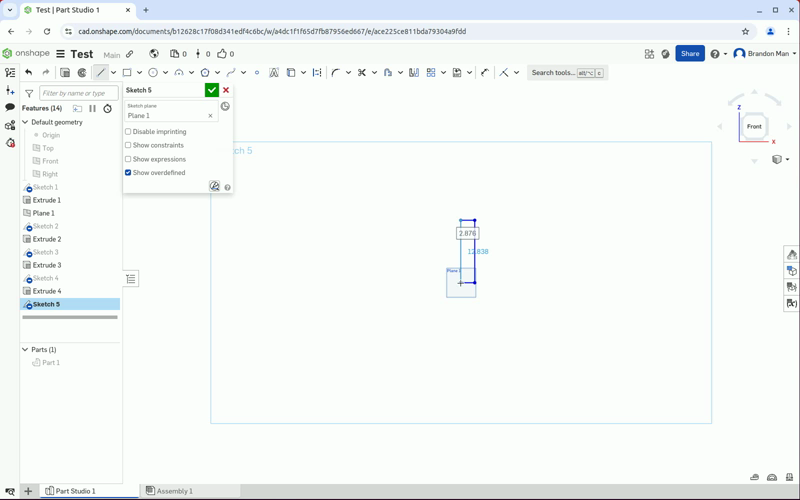
key(esc)
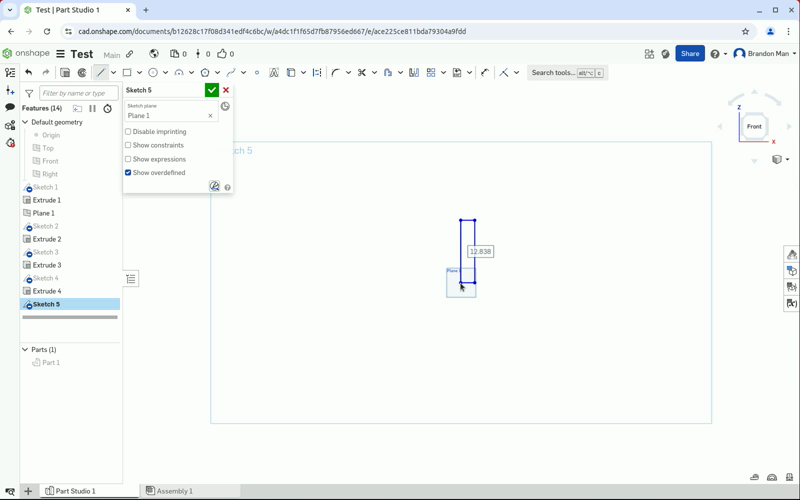
mouse_move(473, 259)
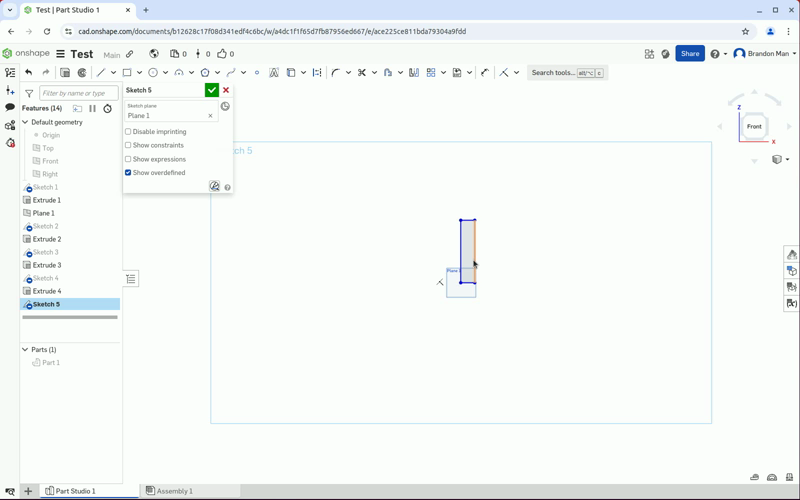
scroll(6)
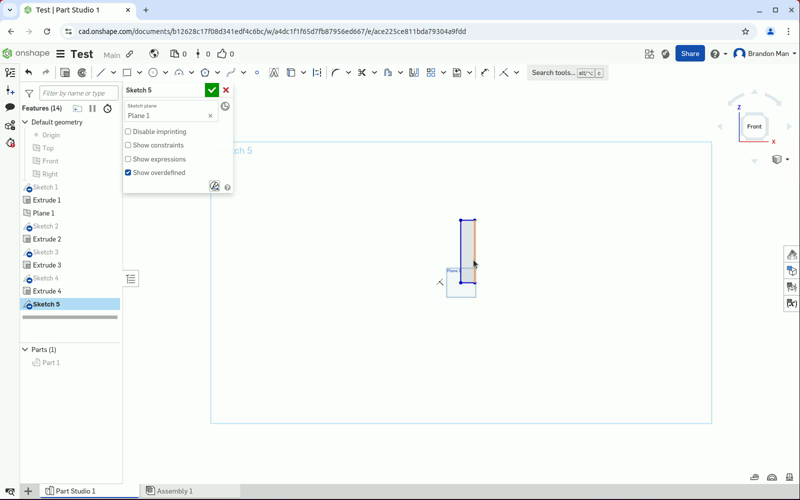
scroll(6)
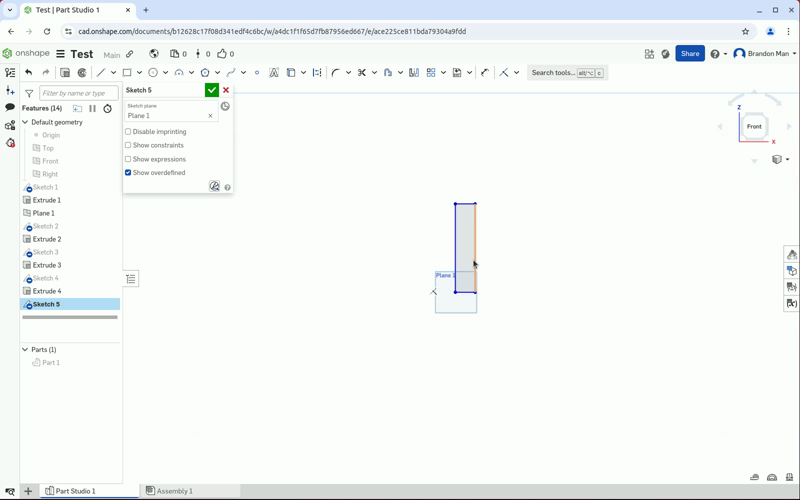
scroll(6)
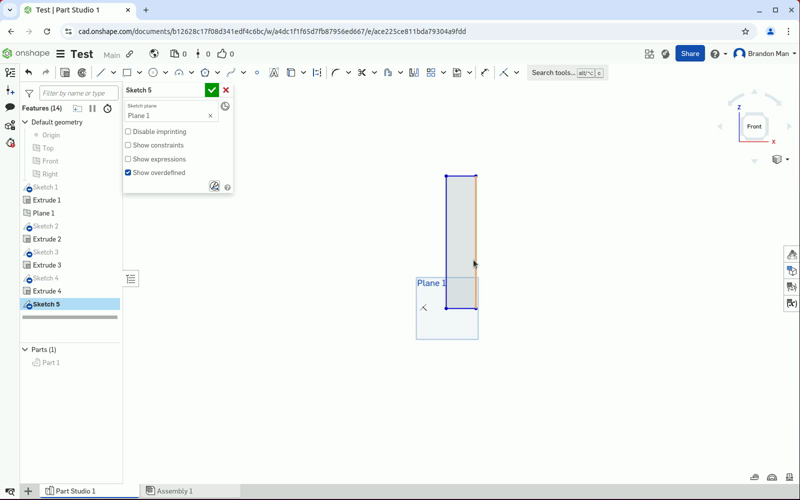
scroll(6)
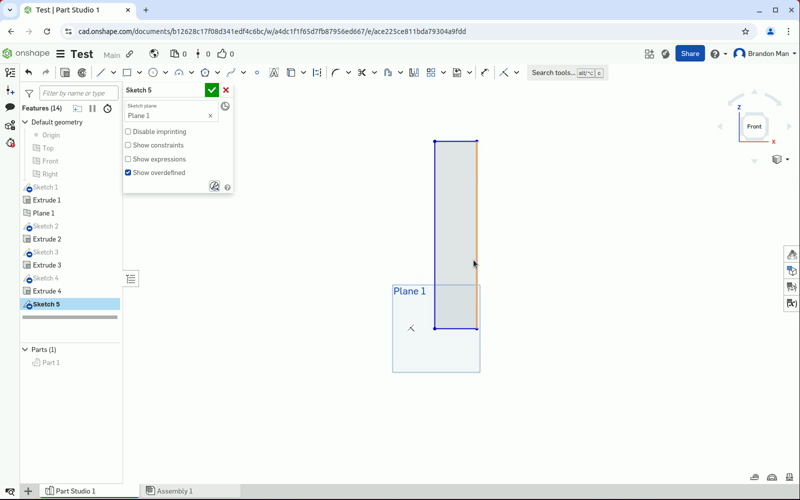
scroll(6)
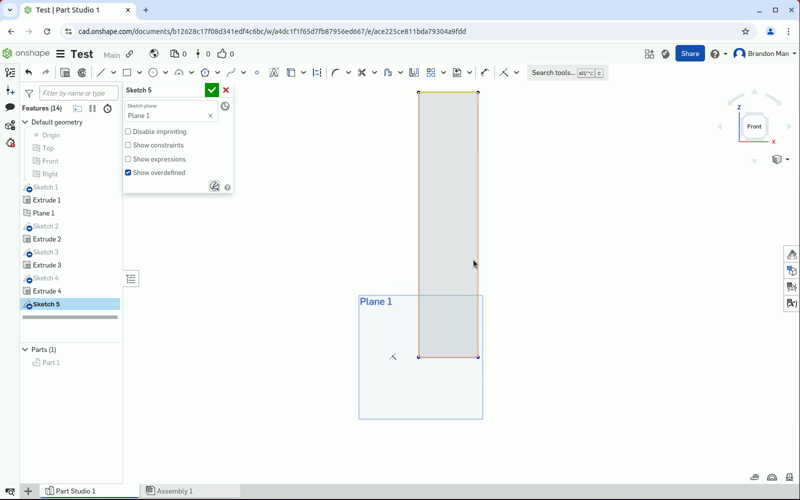
scroll(6)
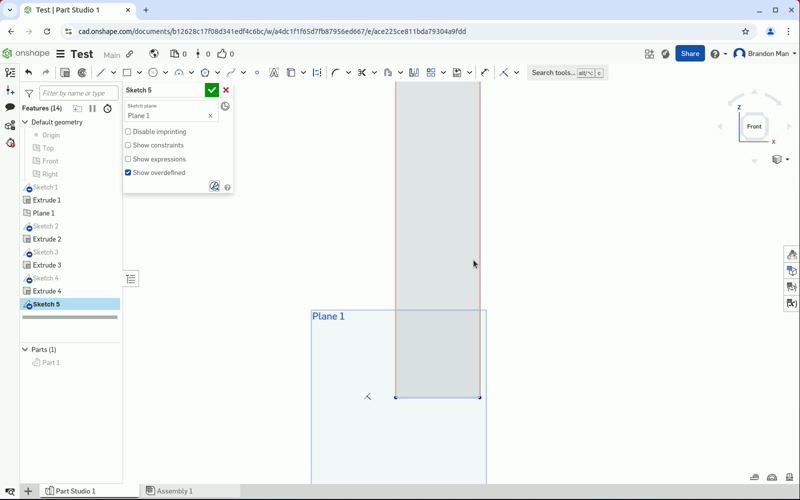
scroll(6)
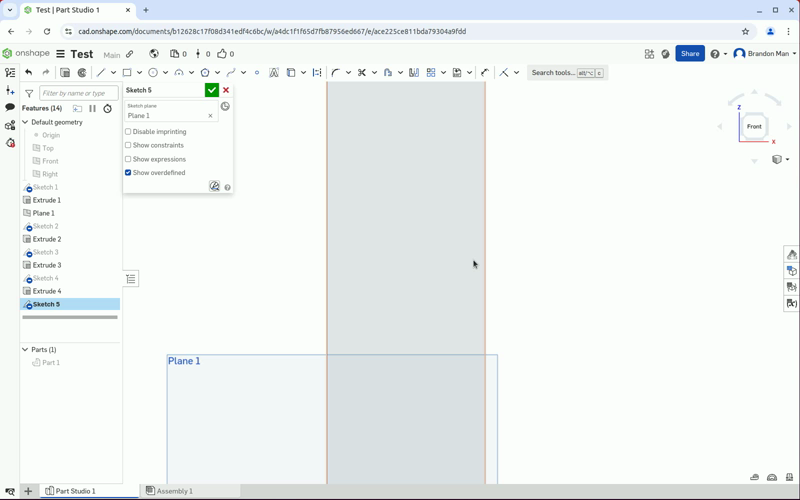
click(473, 259)
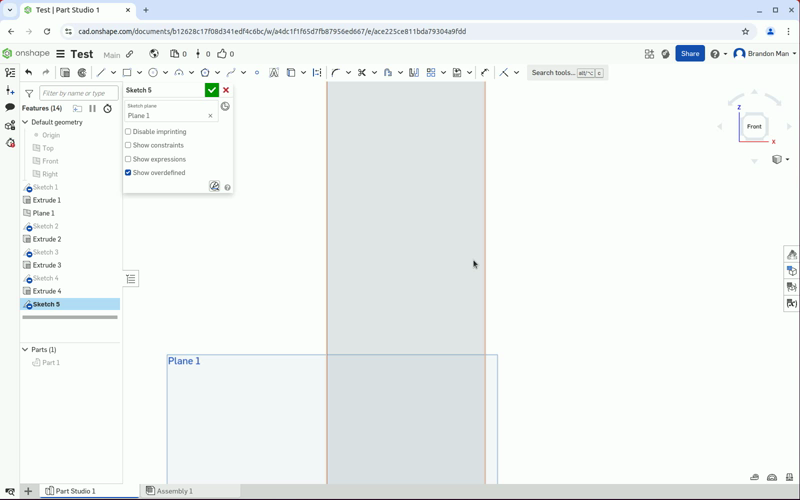
scroll(-6)
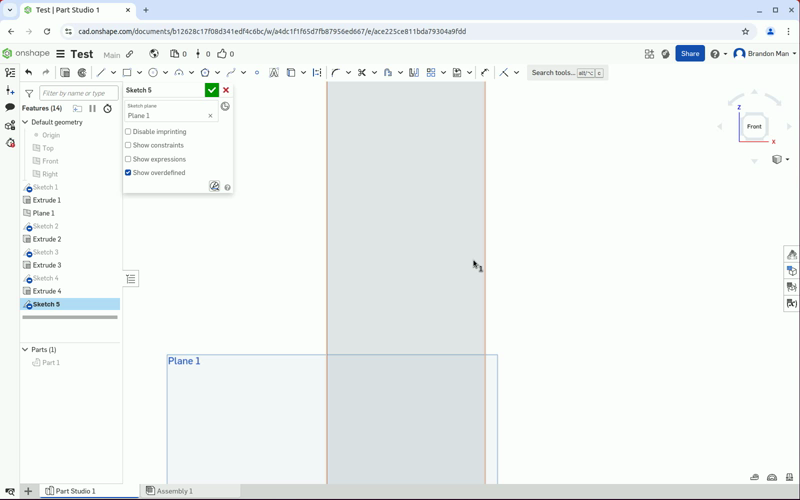
scroll(-6)
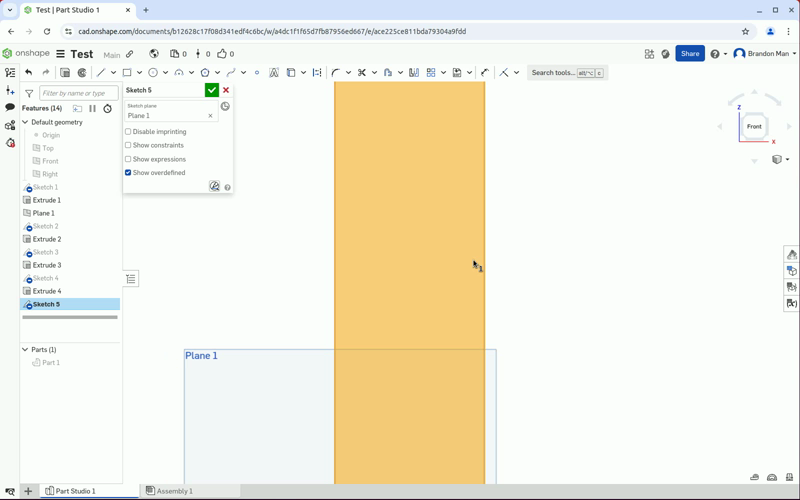
scroll(-6)
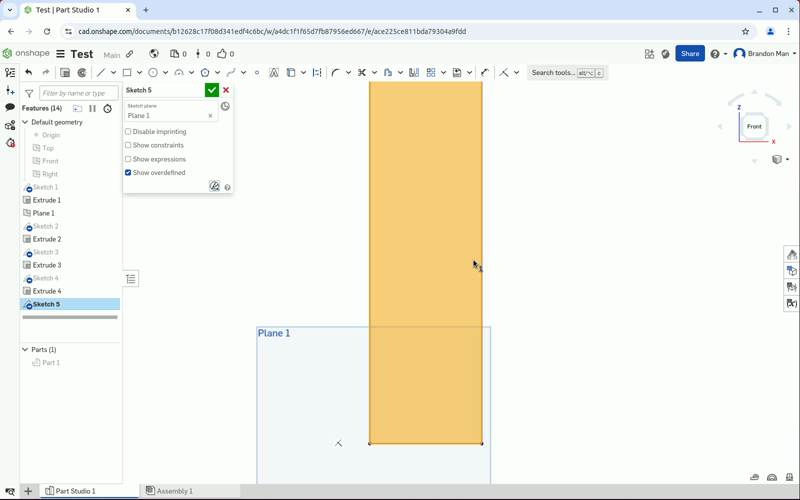
scroll(-6)
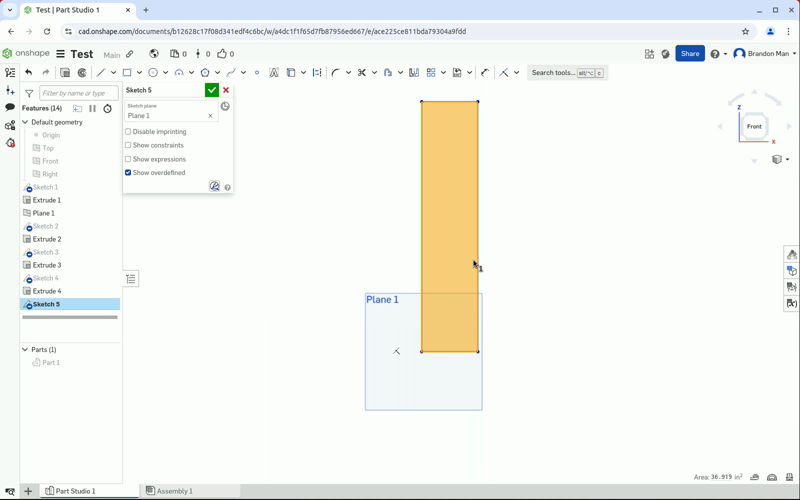
scroll(-6)
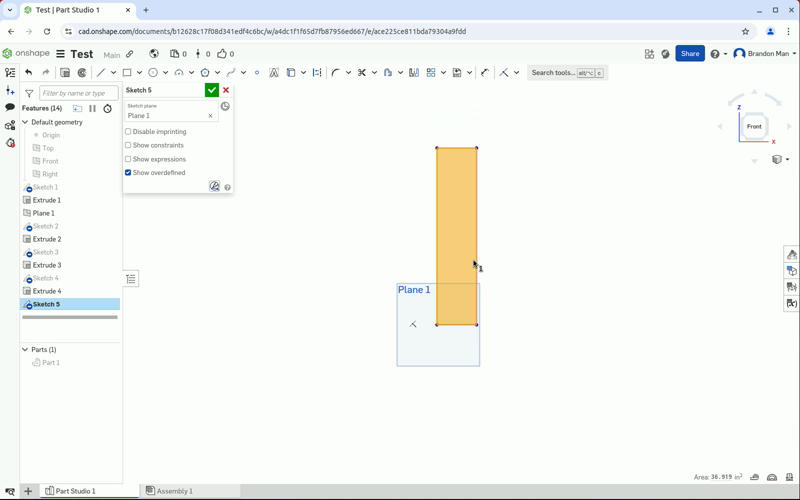
scroll(-6)
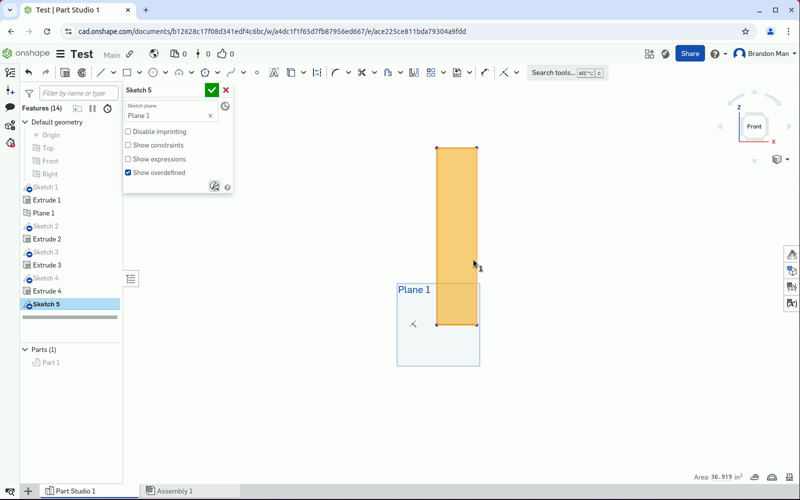
scroll(-6)
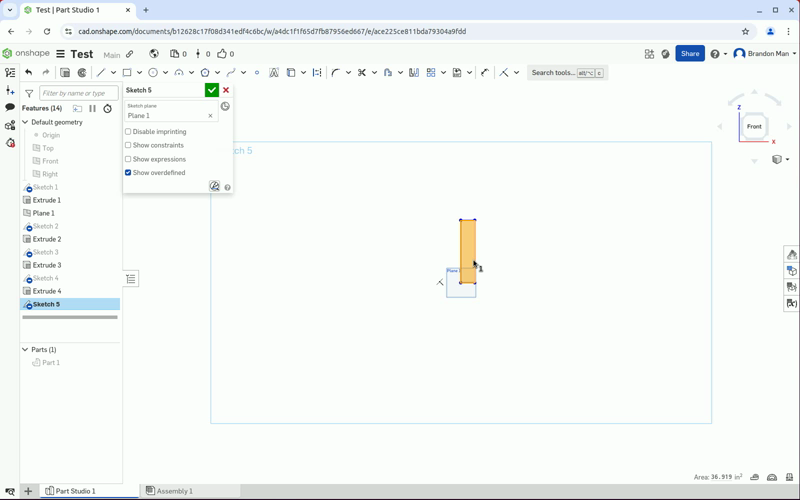
mouse_move(73, 352)
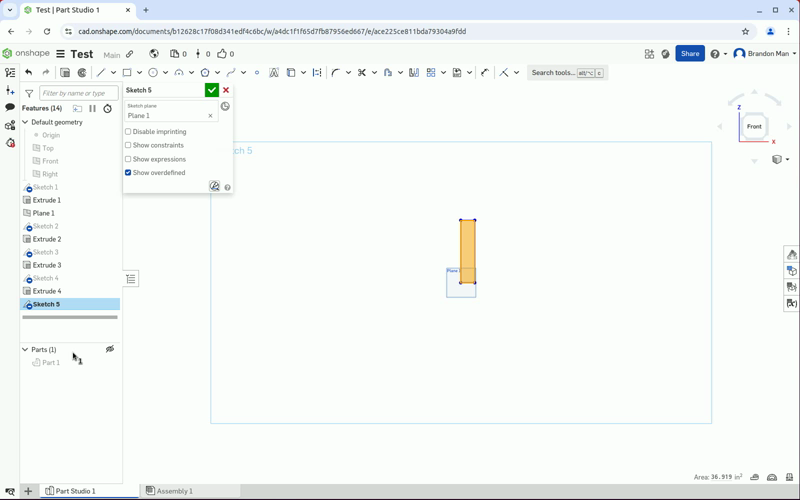
key(shift+y)
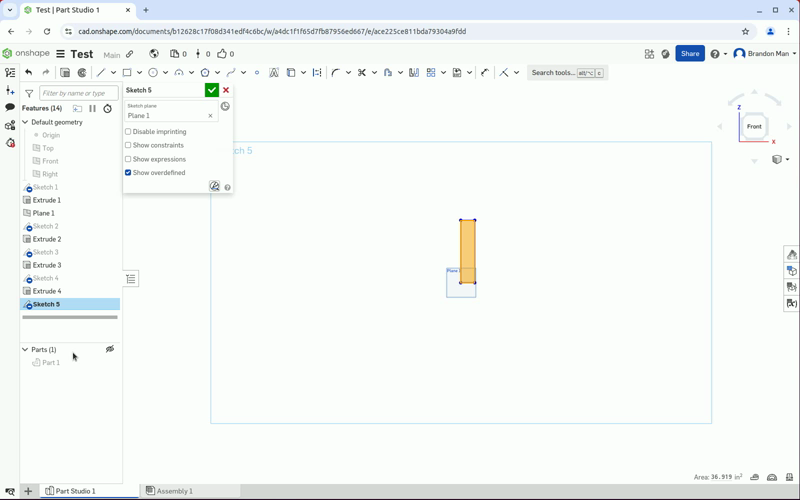
key(shift+e)
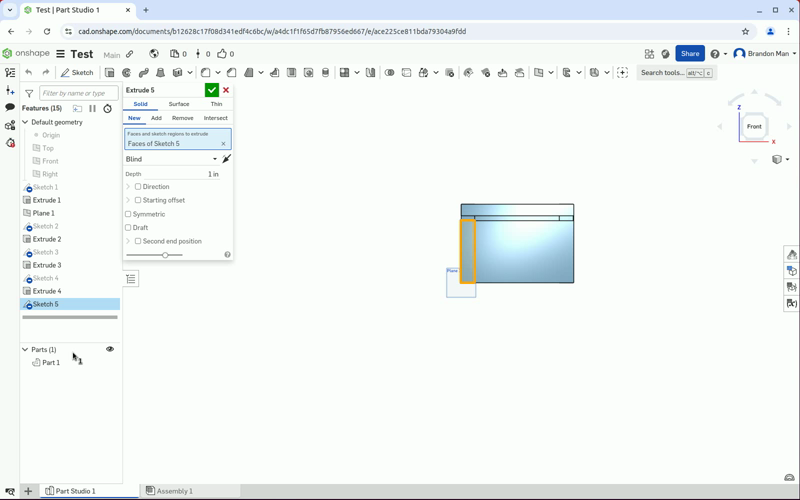
mouse_move(143, 106)
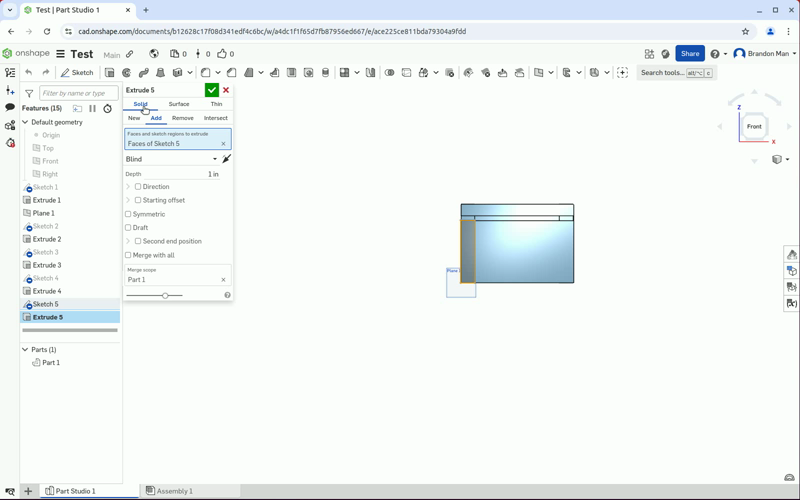
click(143, 106)
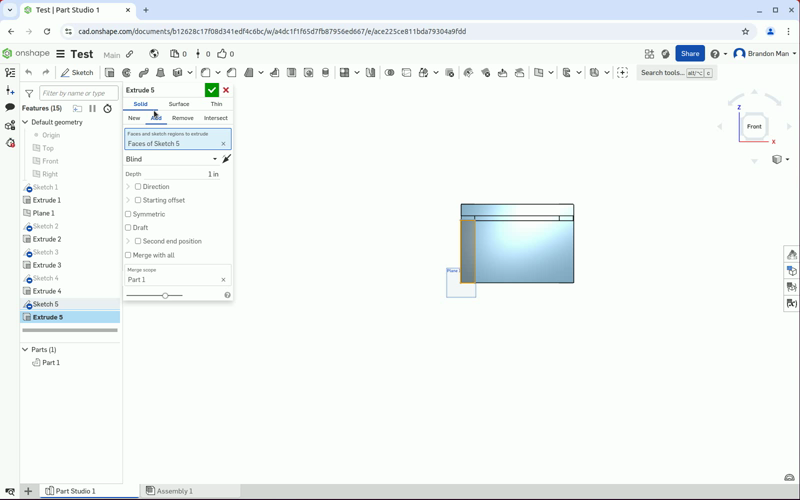
mouse_move(186, 120)
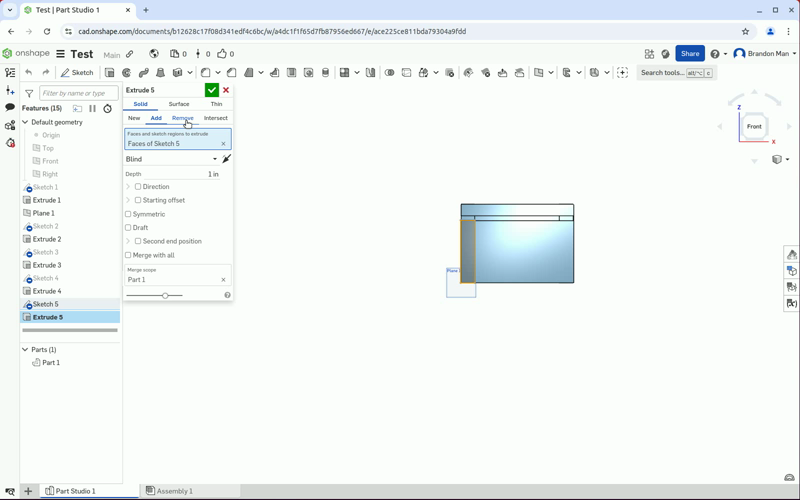
click(186, 120)
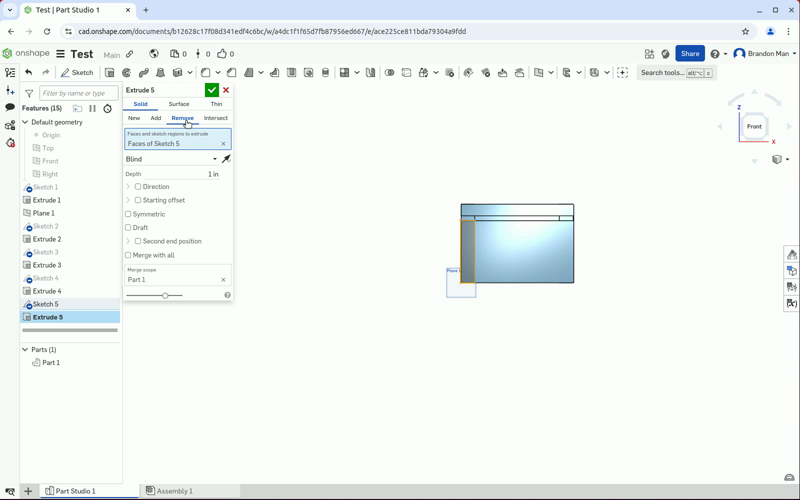
key(tab, 4)
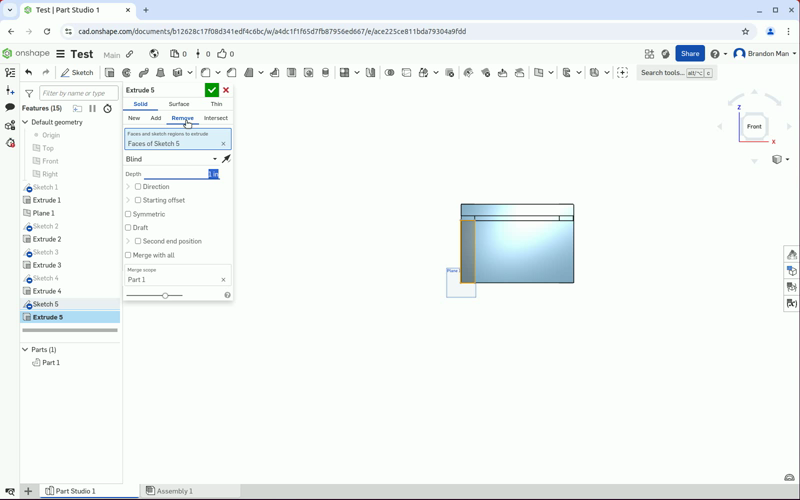
text(1.444)
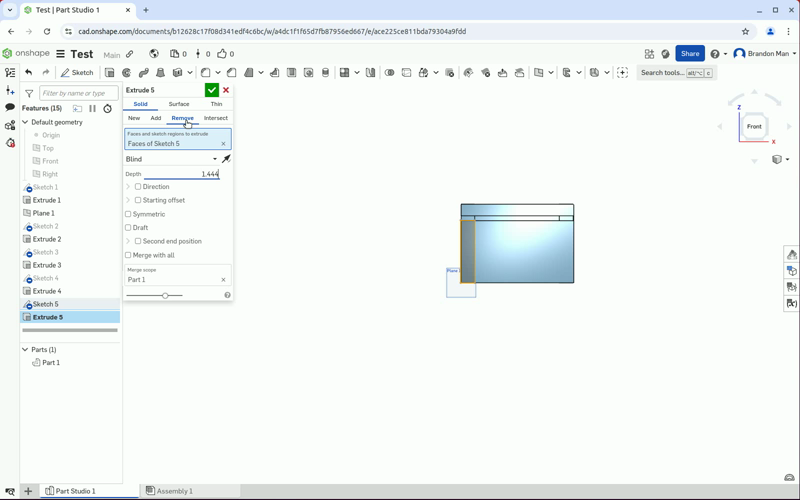
key(tab, 6)
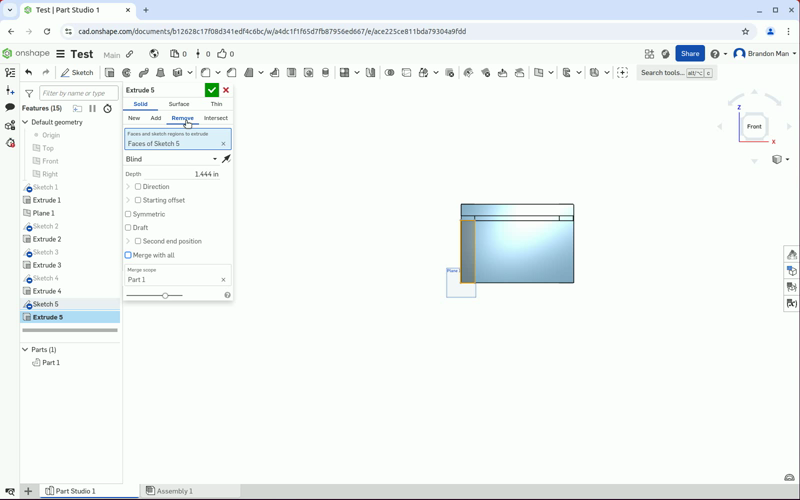
key(space)
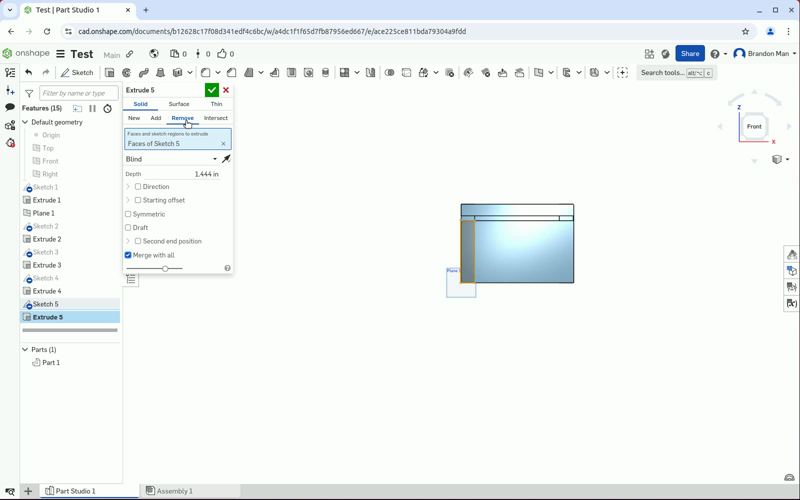
key(enter)
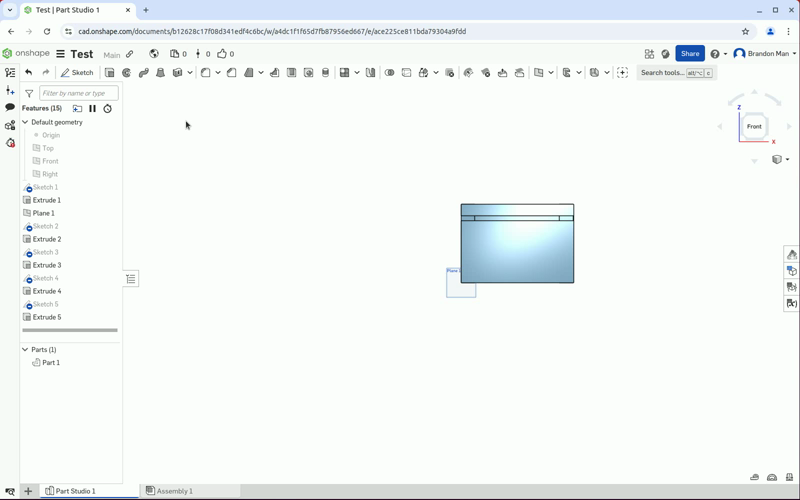
key(shift+h)
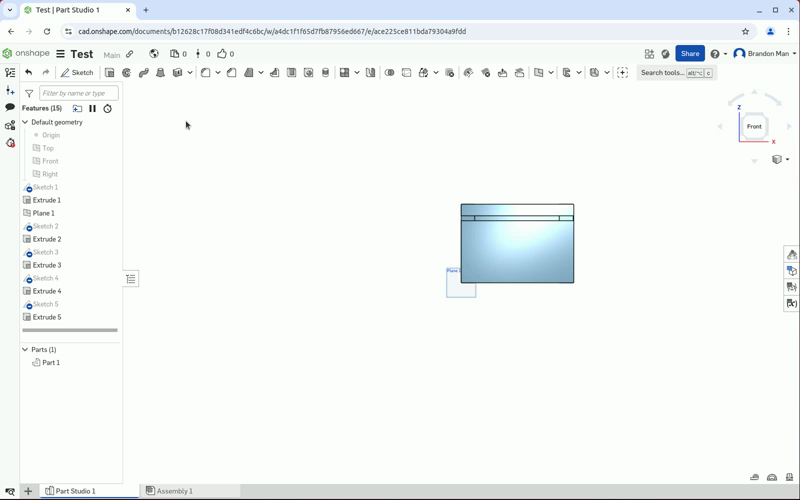
key(shift+h)
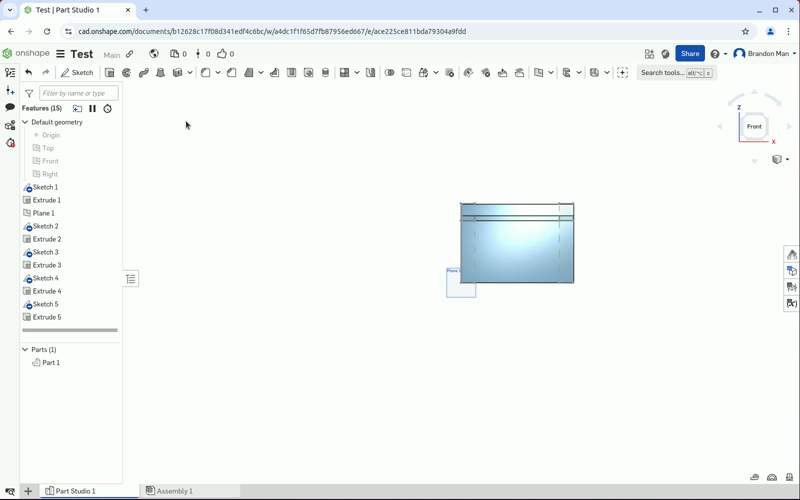
key(shift+7)
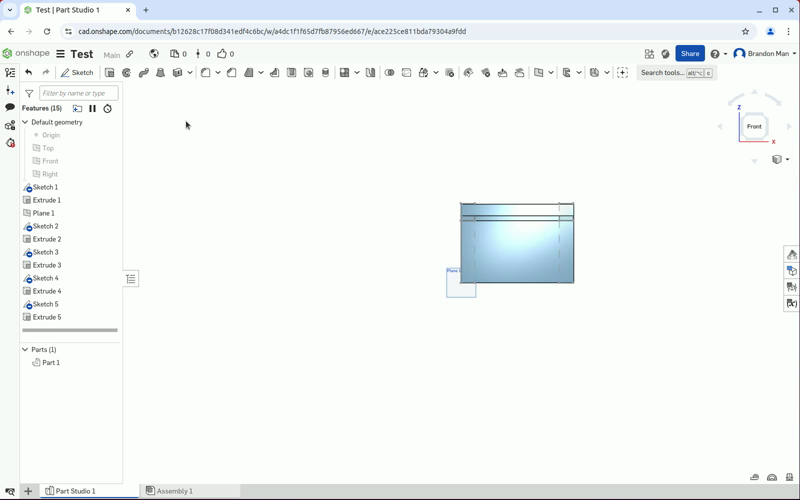
key(left, 2)
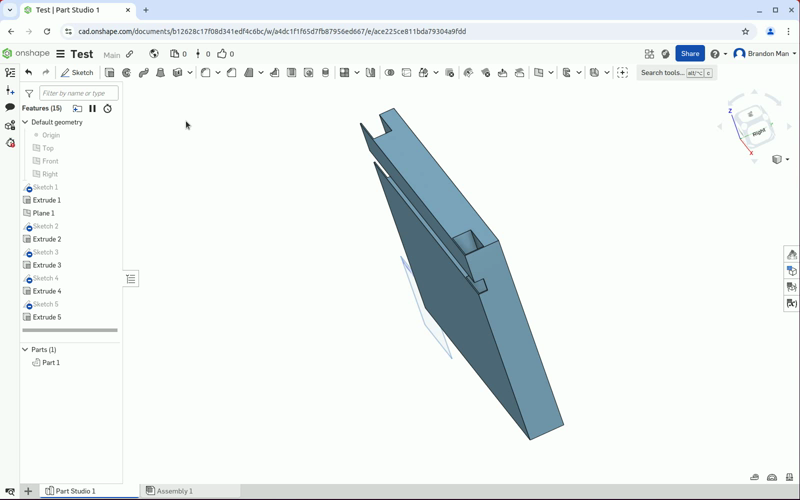
key(down, 2)
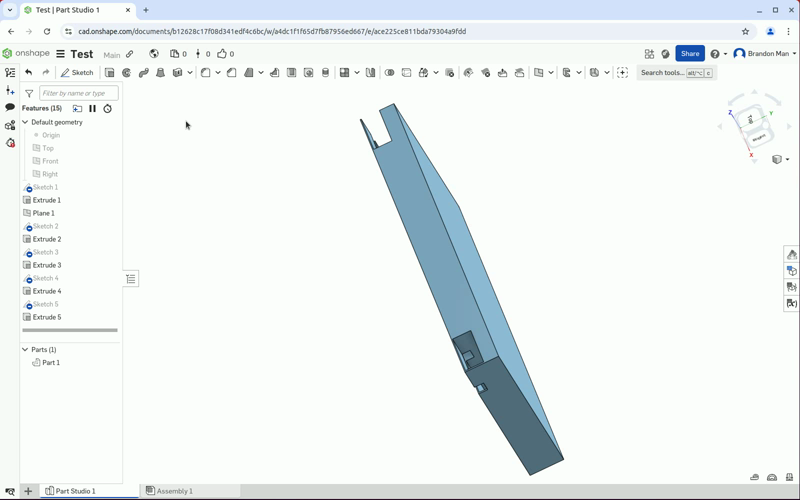
key(up, 2)
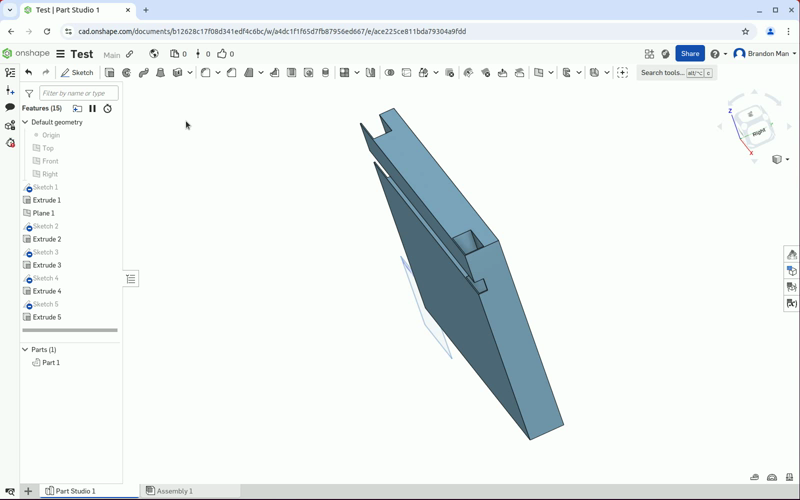
key(right, 2)
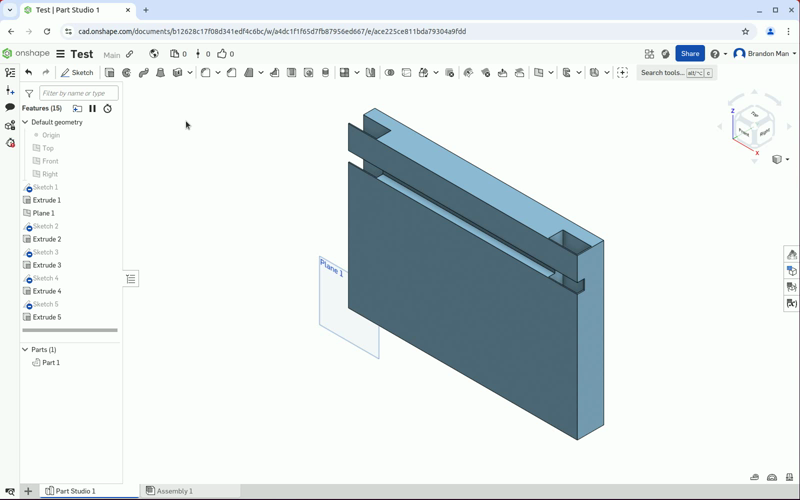
mouse_move(73, 189)
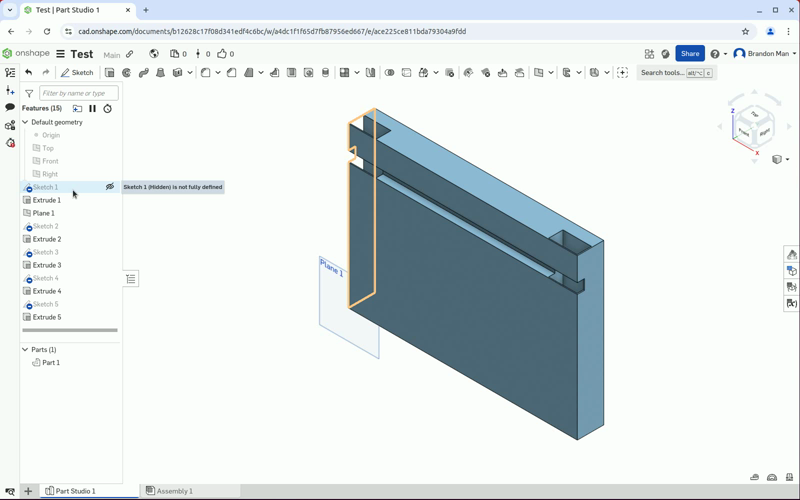
click(73, 189)